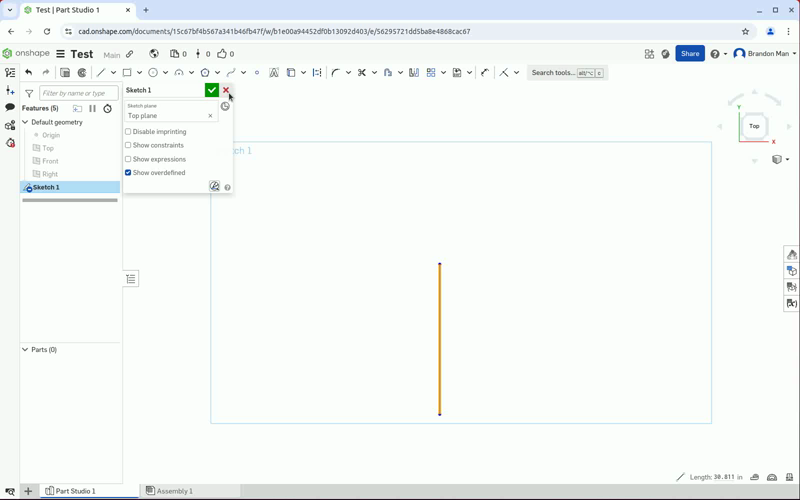
key(shift+h)
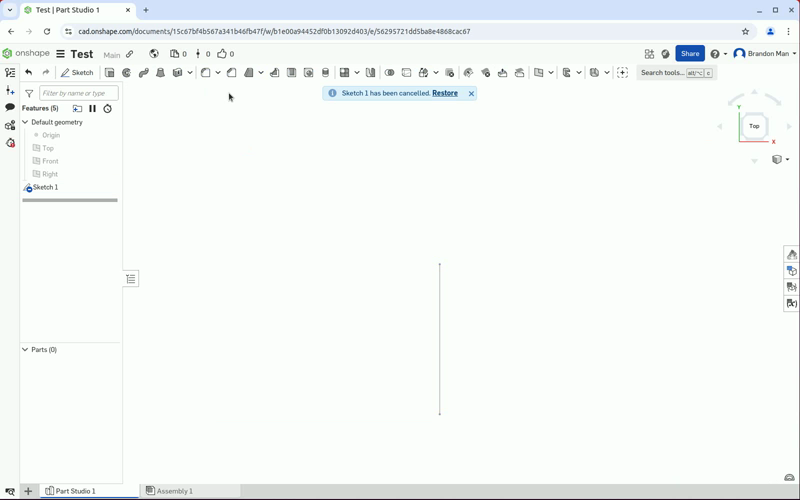
key(shift+s)
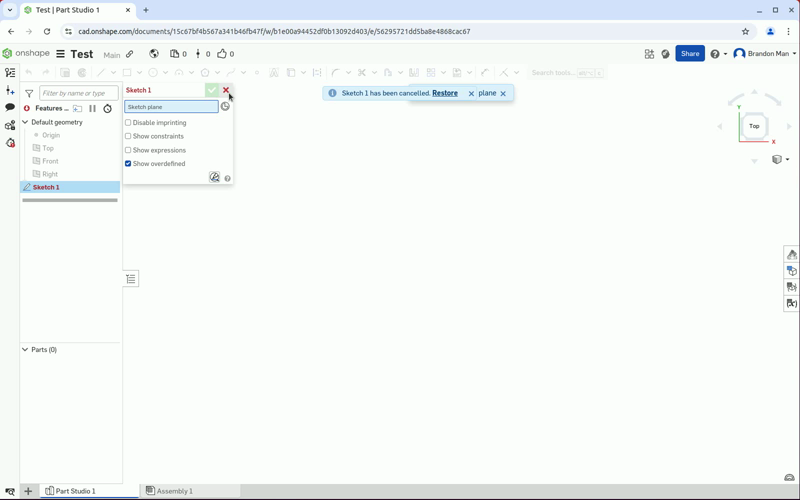
mouse_move(73, 150)
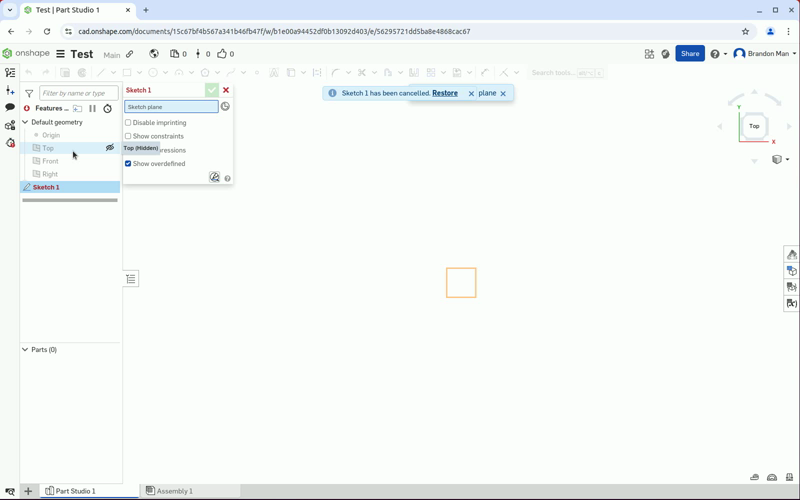
click(73, 150)
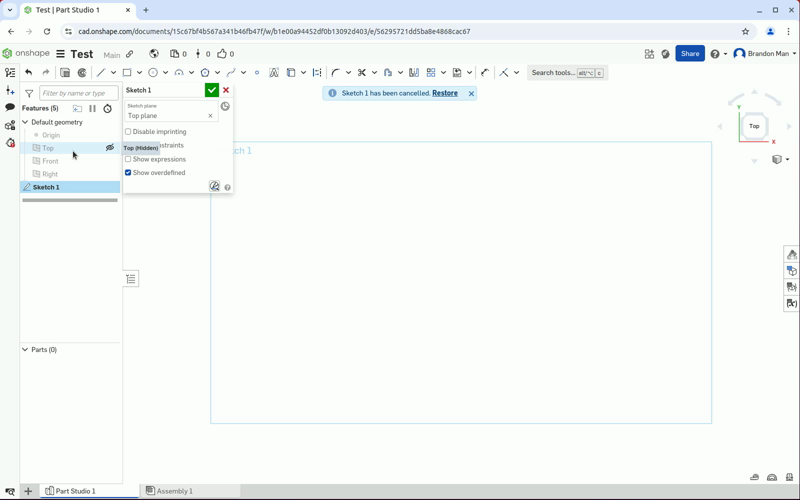
mouse_move(73, 352)
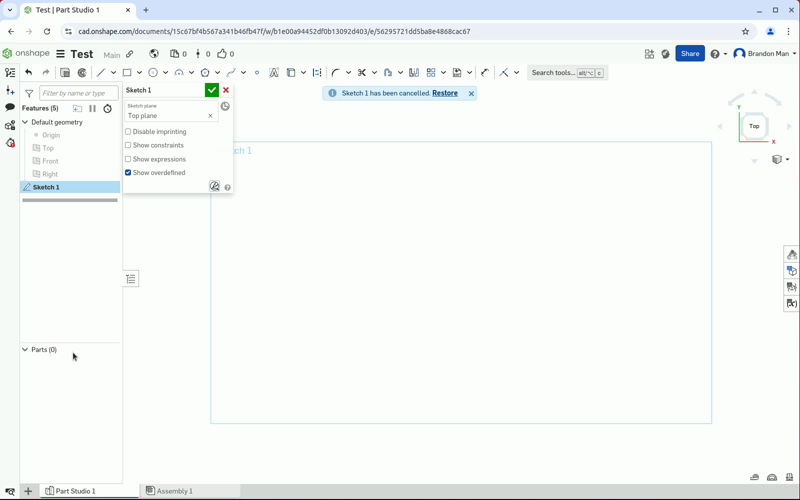
key(y)
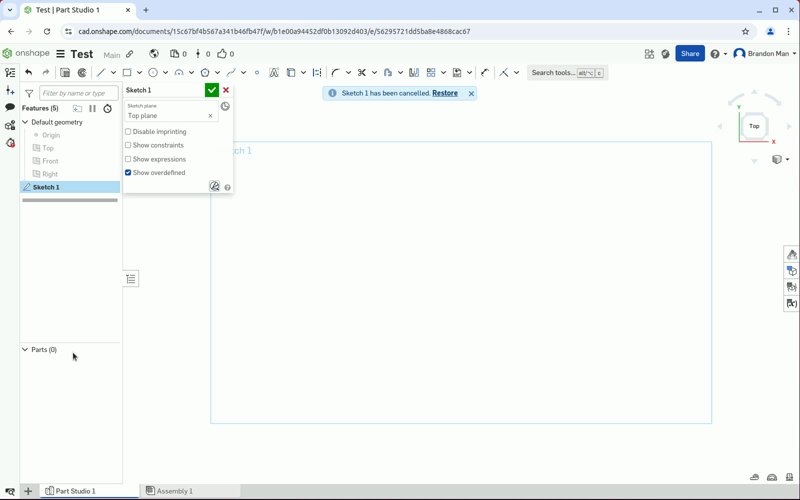
key(l)
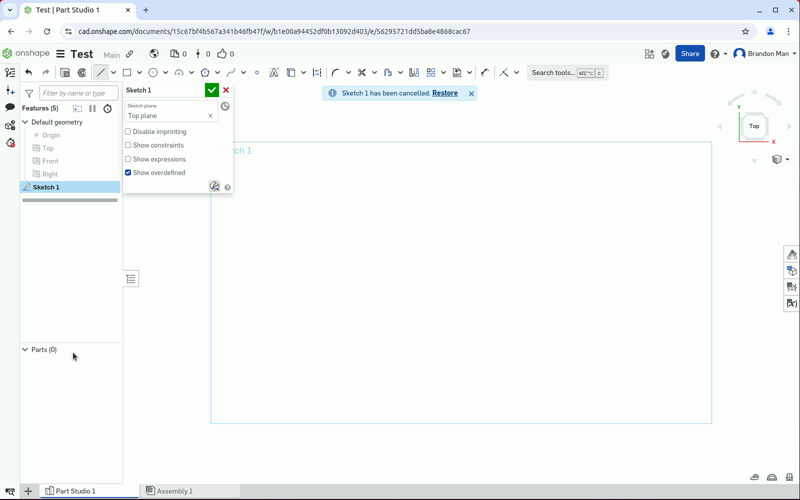
key_down(shift)
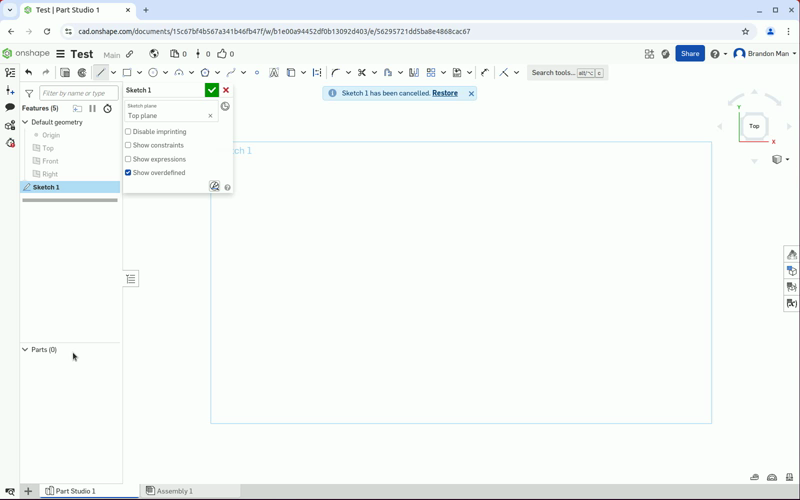
mouse_move(351, 335)
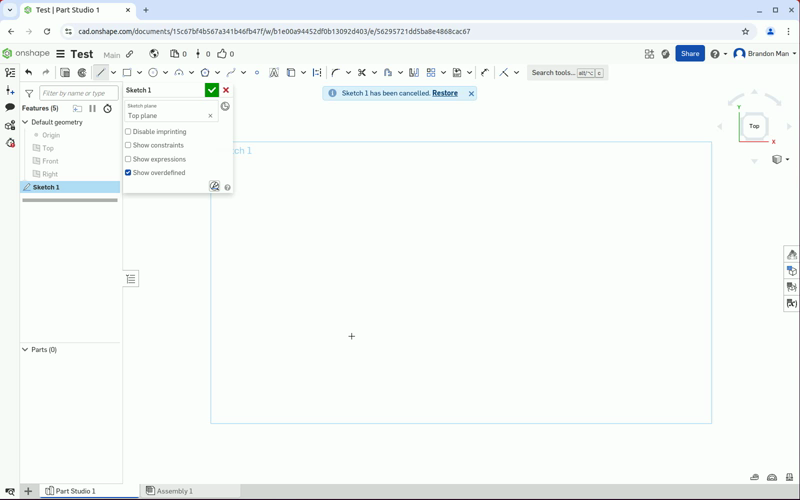
click(351, 335)
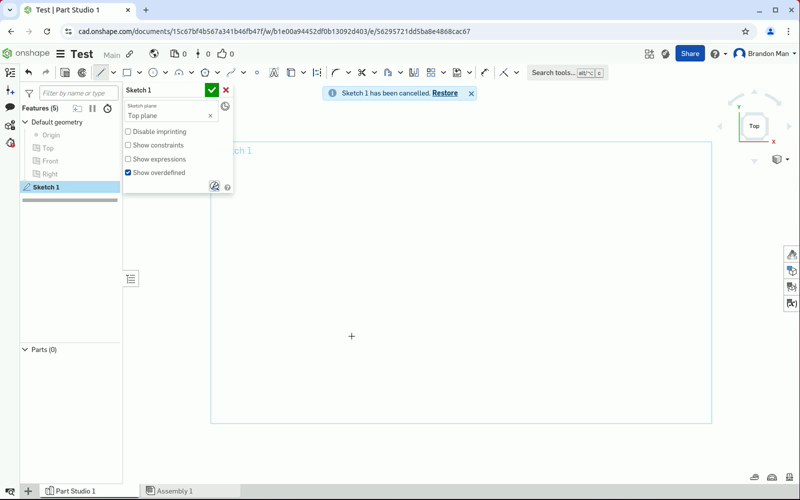
key_up(shift)
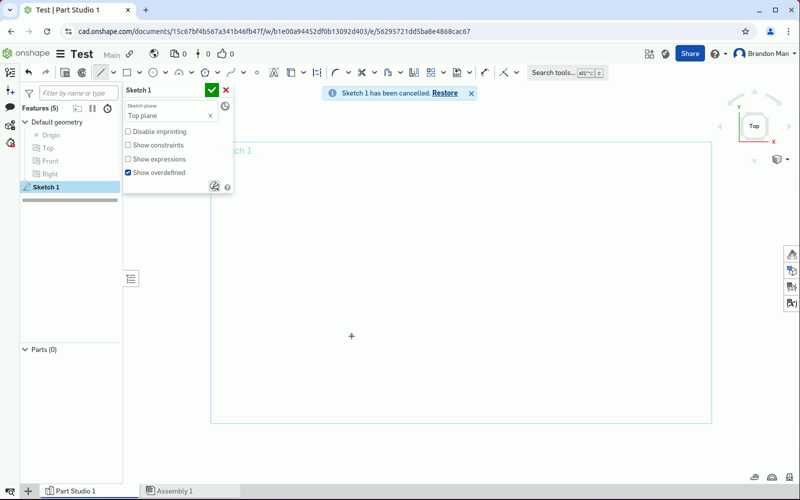
key_down(shift)
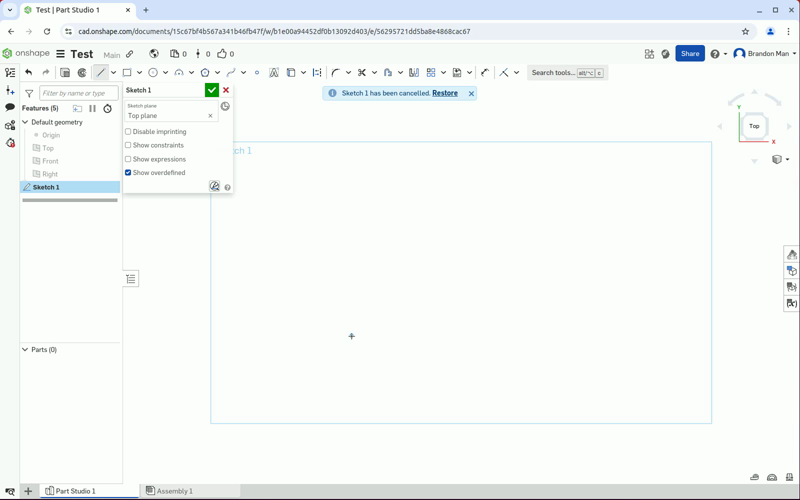
mouse_move(569, 335)
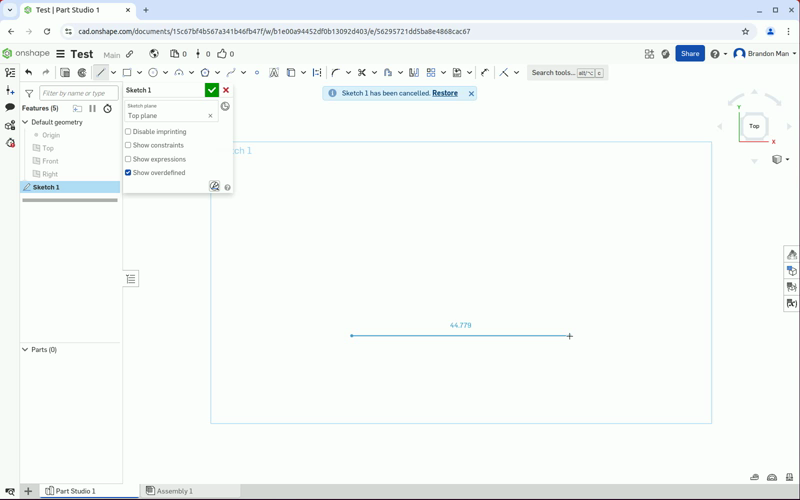
click(569, 335)
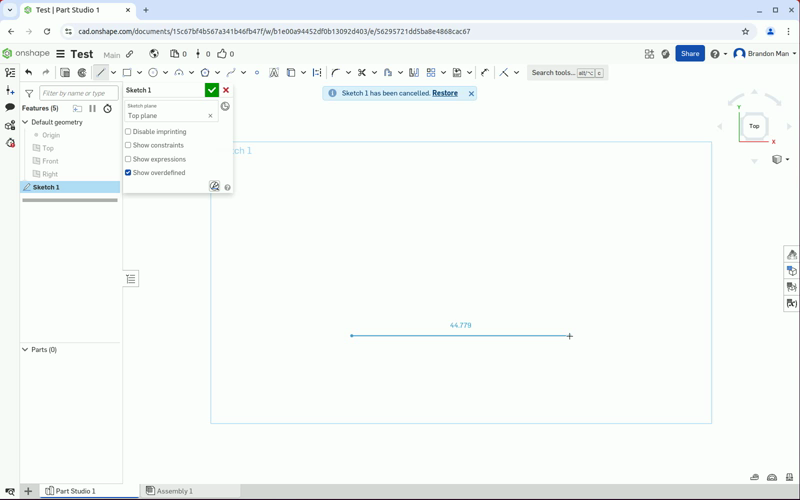
key_up(shift)
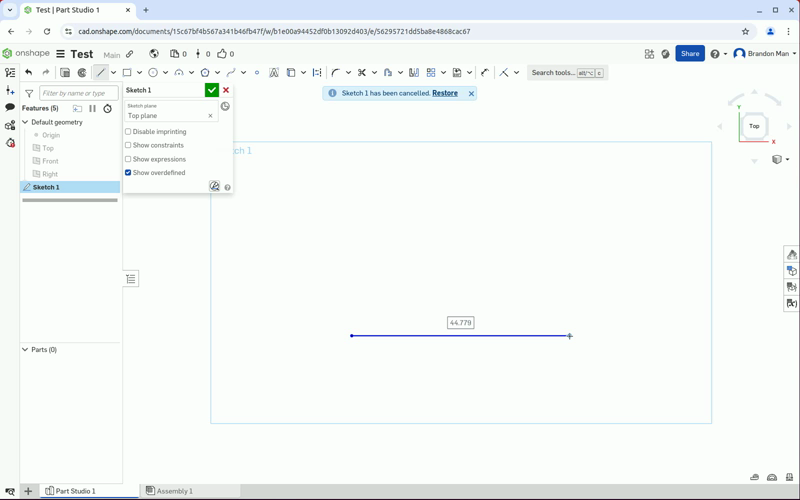
key_down(shift)
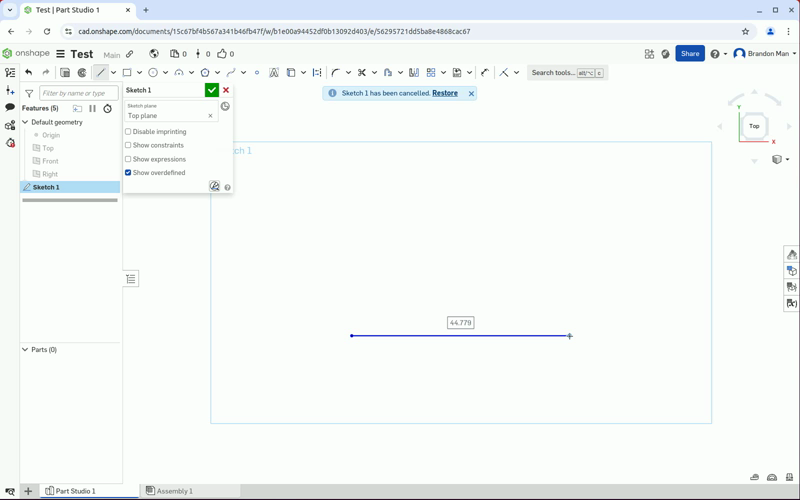
mouse_move(569, 230)
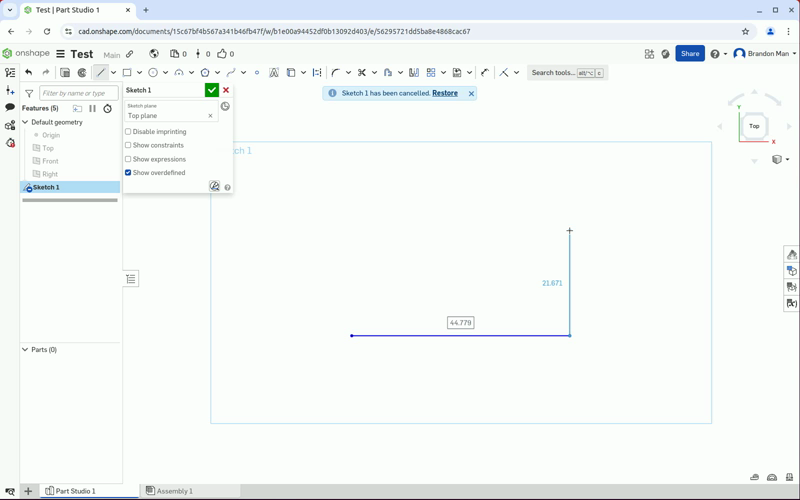
click(569, 230)
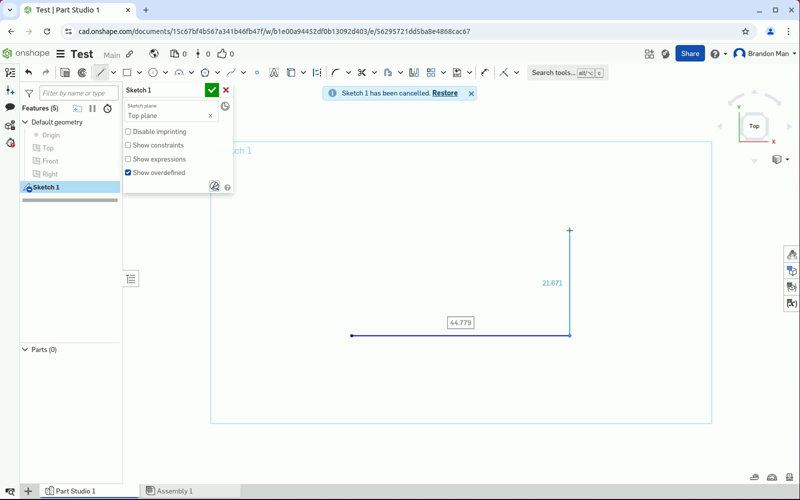
key_up(shift)
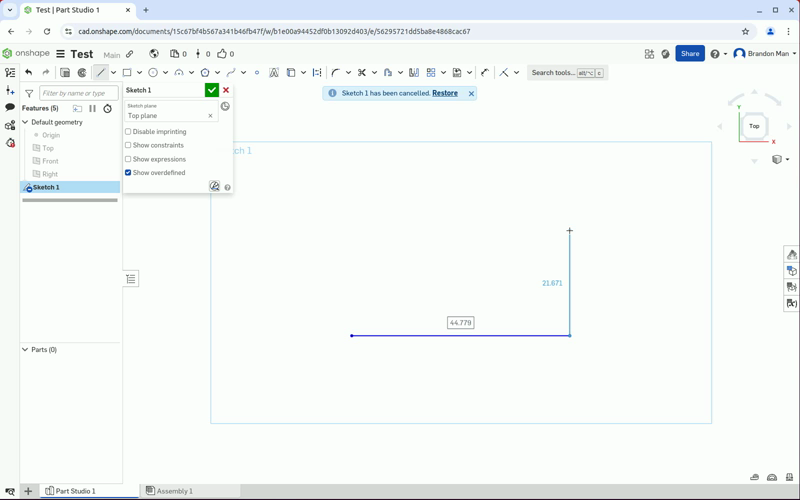
key_down(shift)
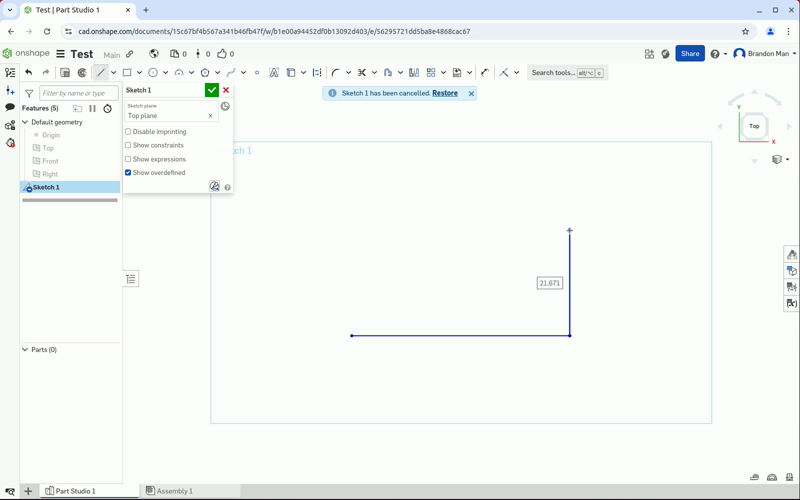
mouse_move(351, 230)
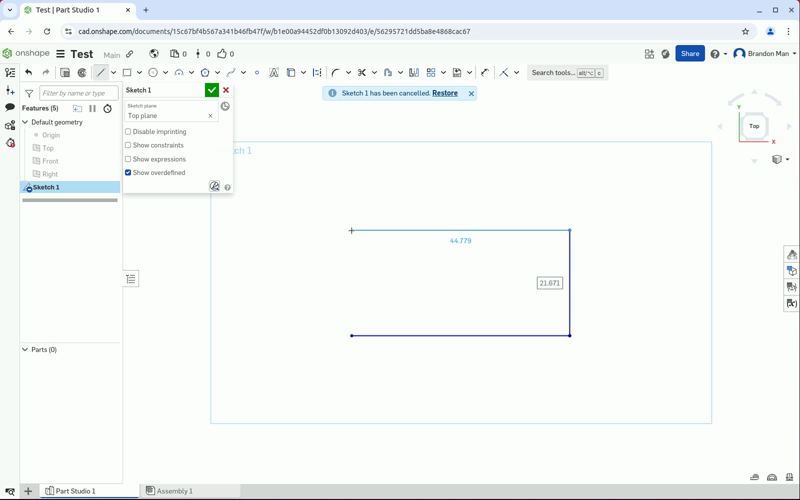
click(351, 230)
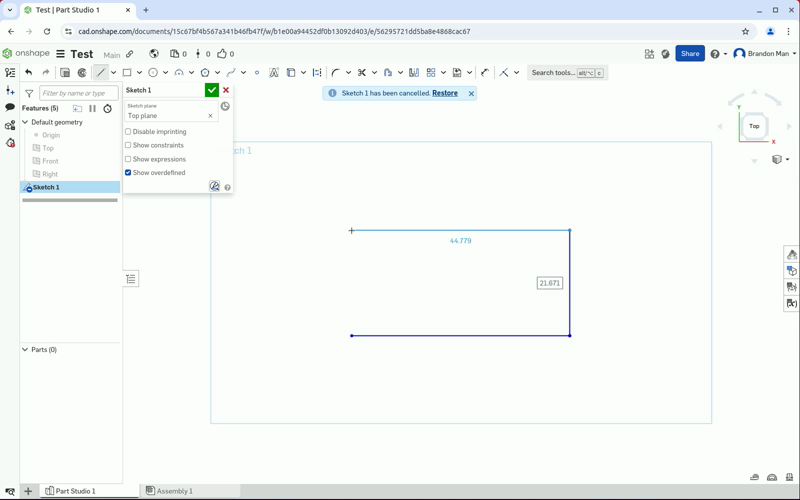
key_up(shift)
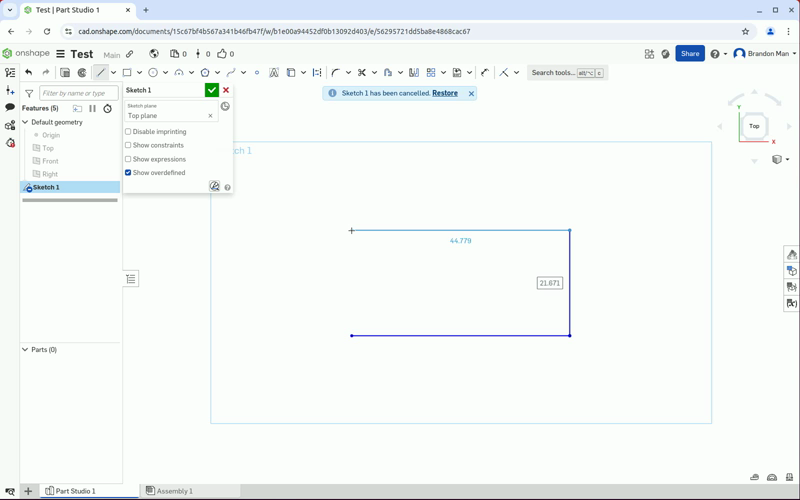
key_down(shift)
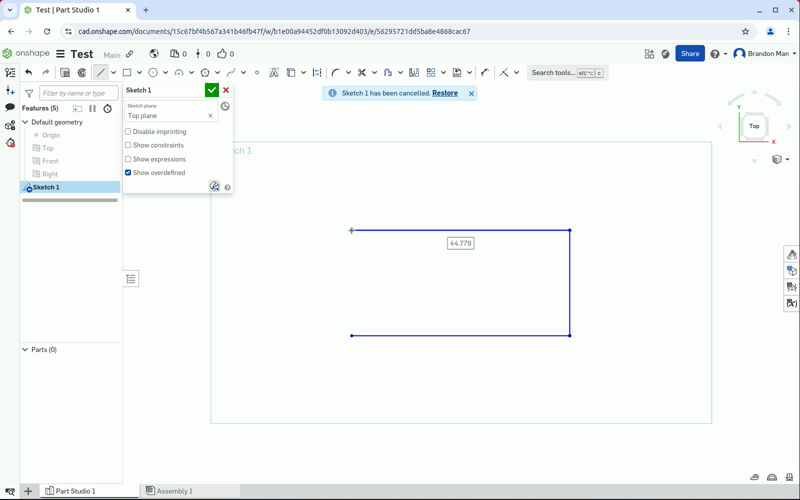
mouse_move(351, 335)
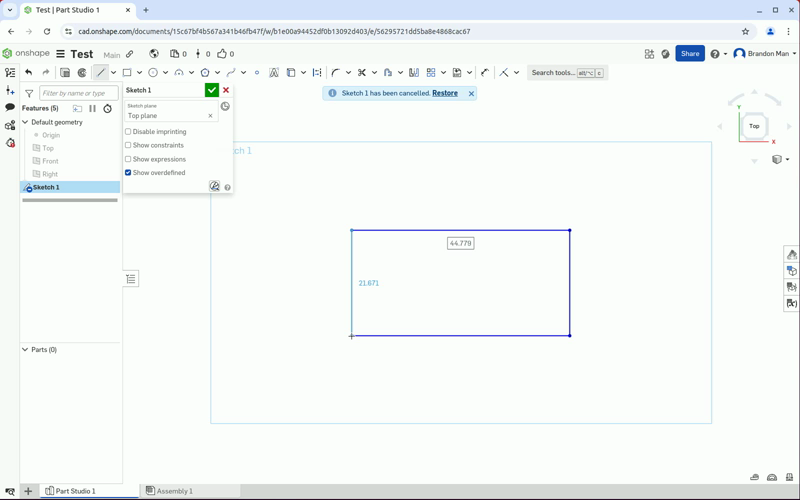
key_up(shift)
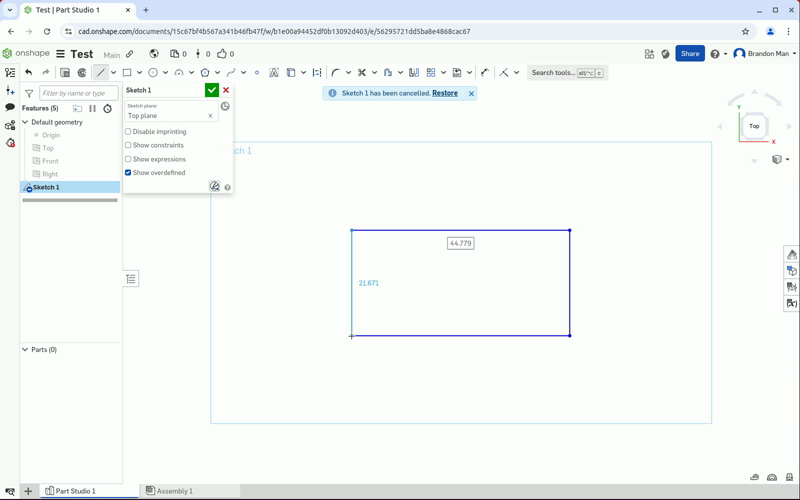
click(351, 335)
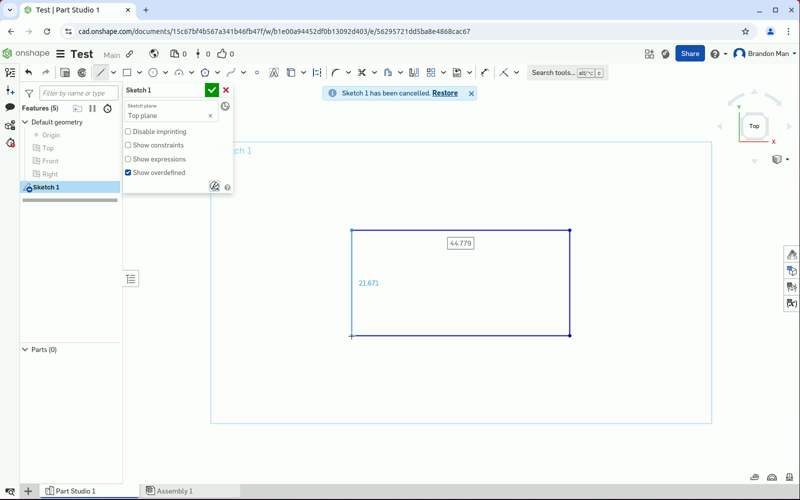
key(esc)
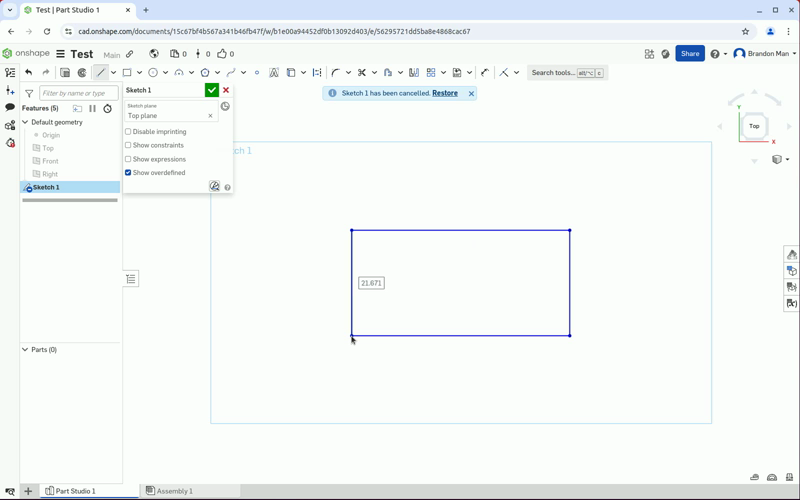
mouse_move(534, 296)
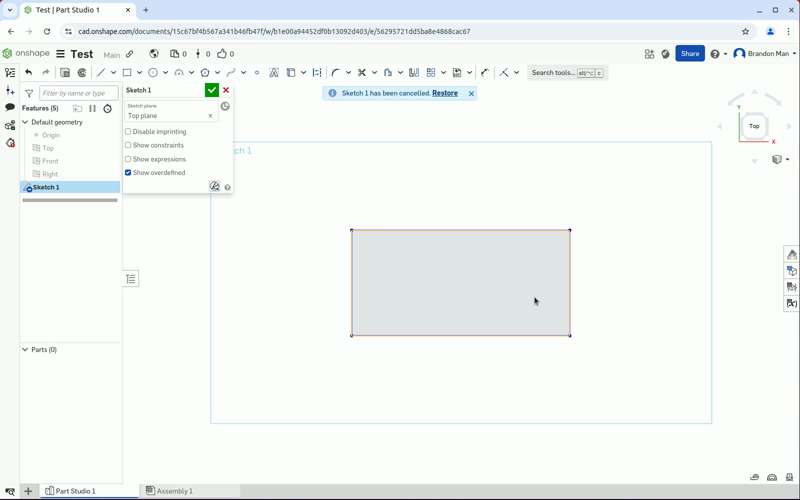
click(534, 296)
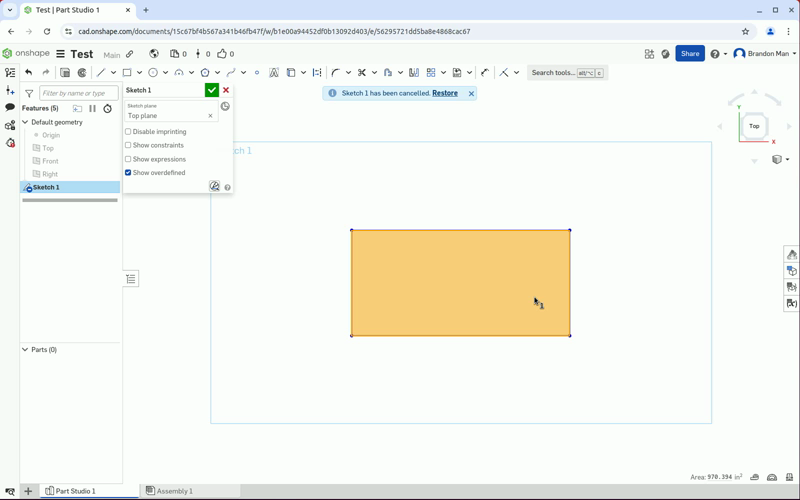
mouse_move(73, 352)
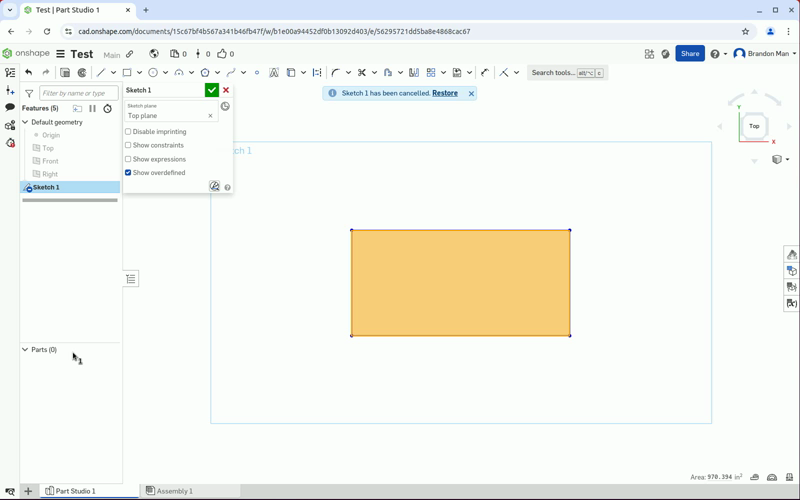
key(shift+y)
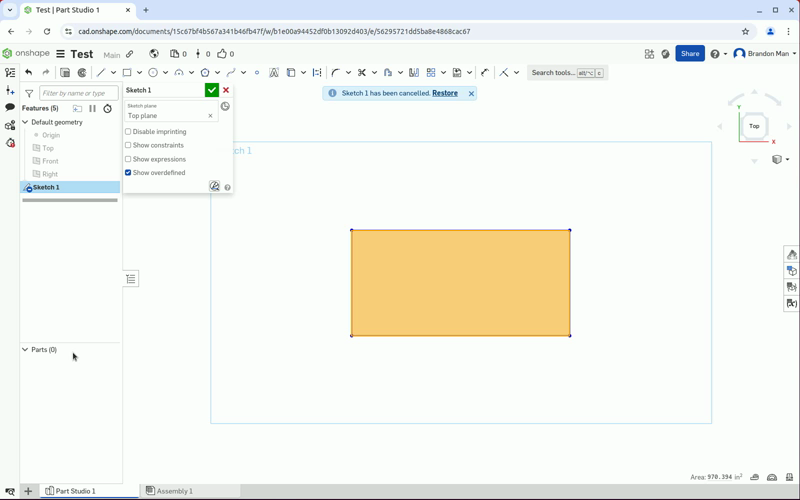
key(shift+e)
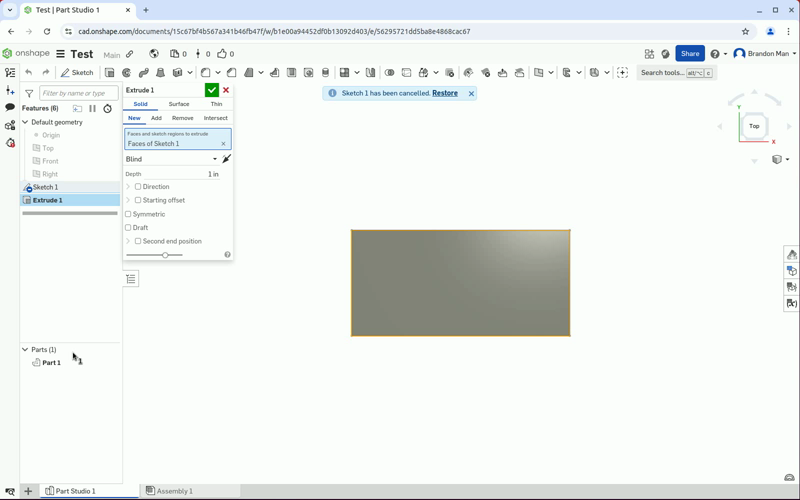
mouse_move(143, 106)
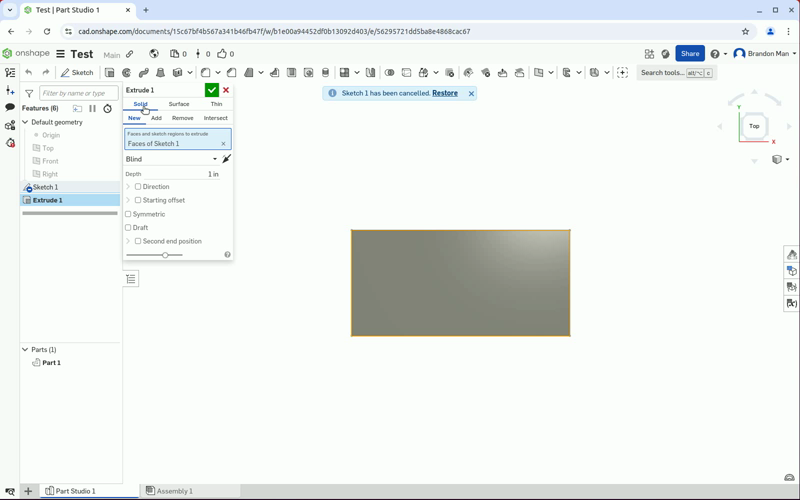
click(143, 106)
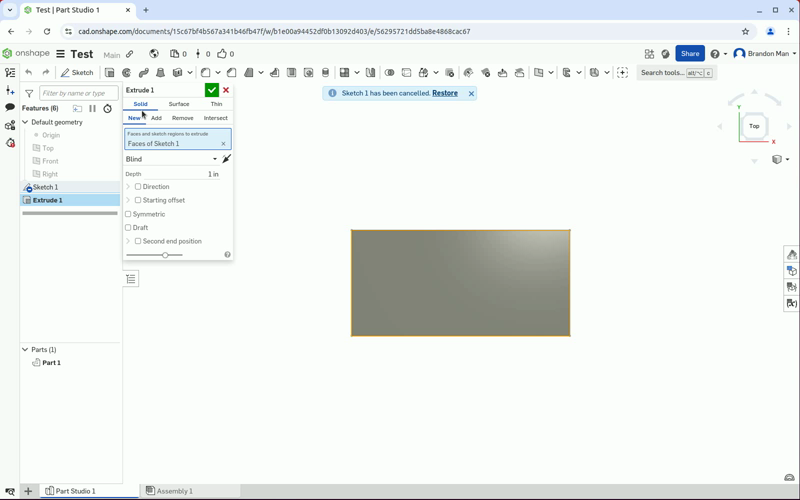
mouse_move(137, 120)
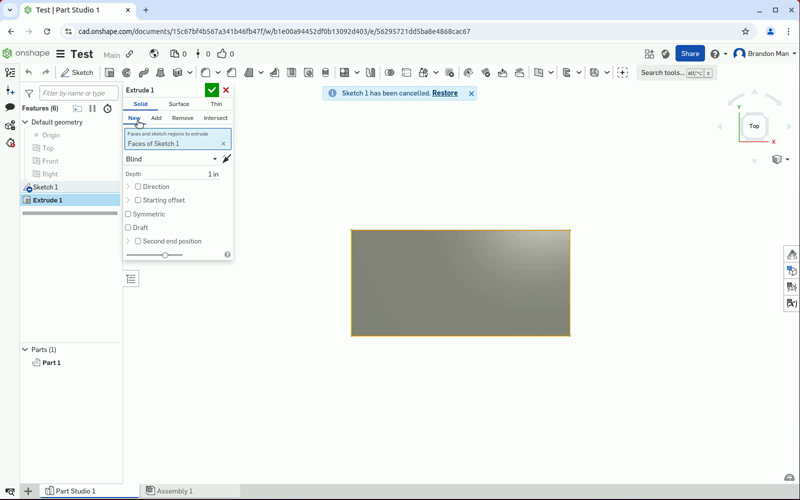
click(137, 120)
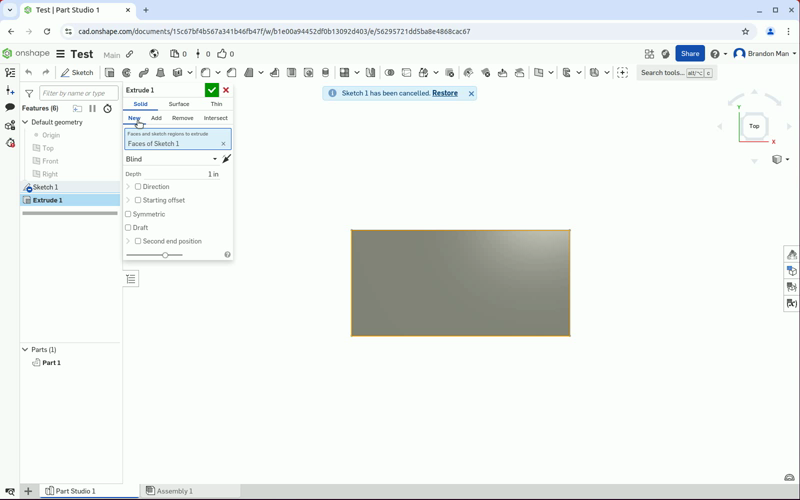
key(tab, 4)
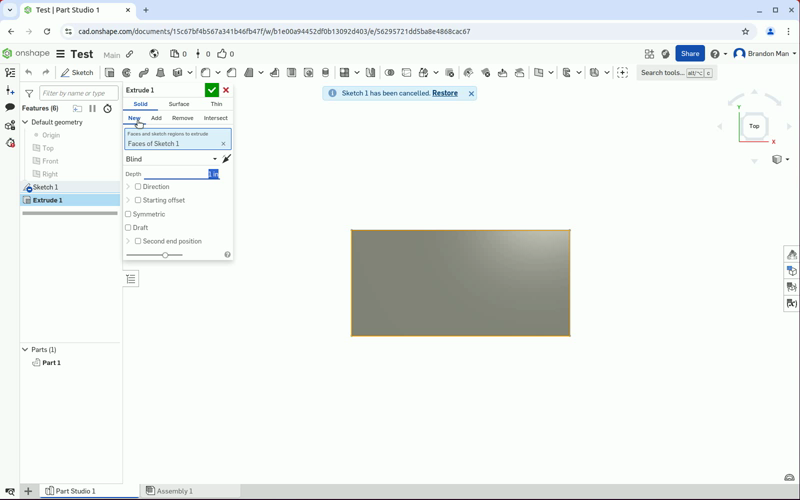
text(4.574)
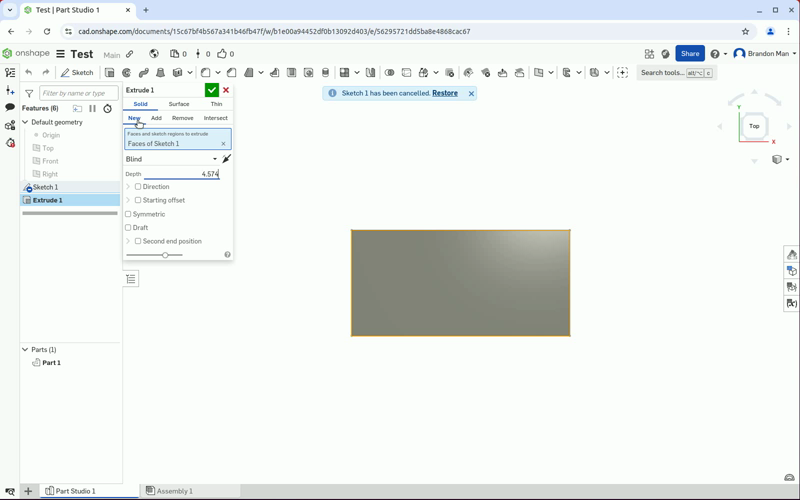
key(enter)
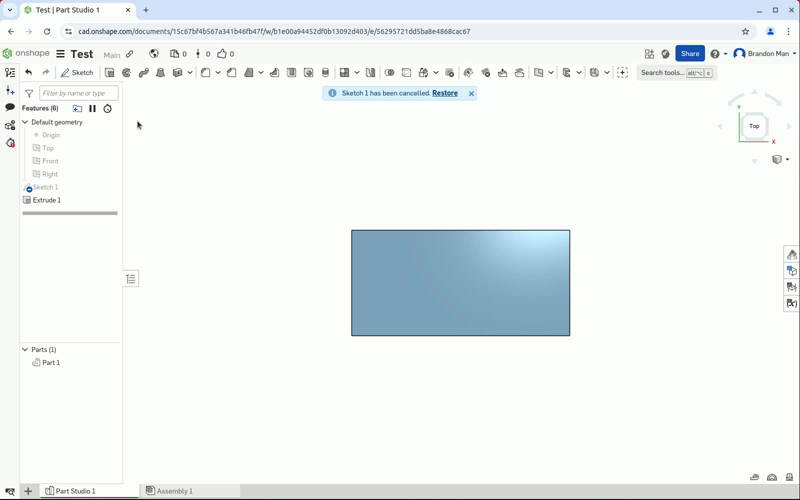
key(shift+h)
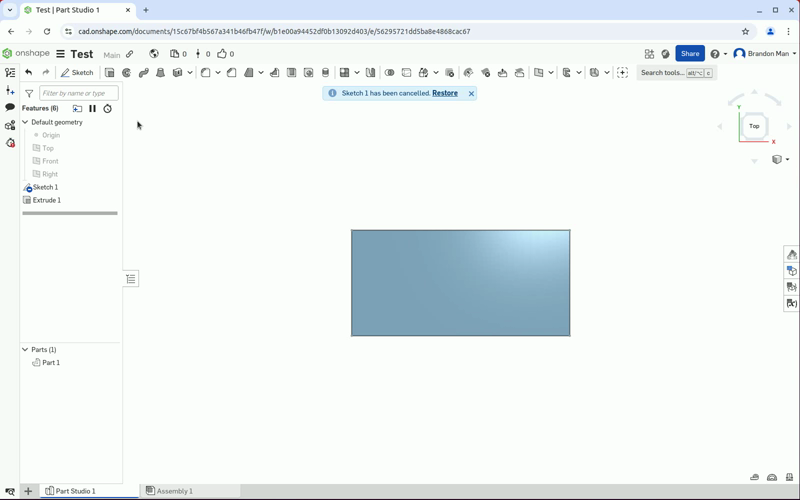
key(shift+h)
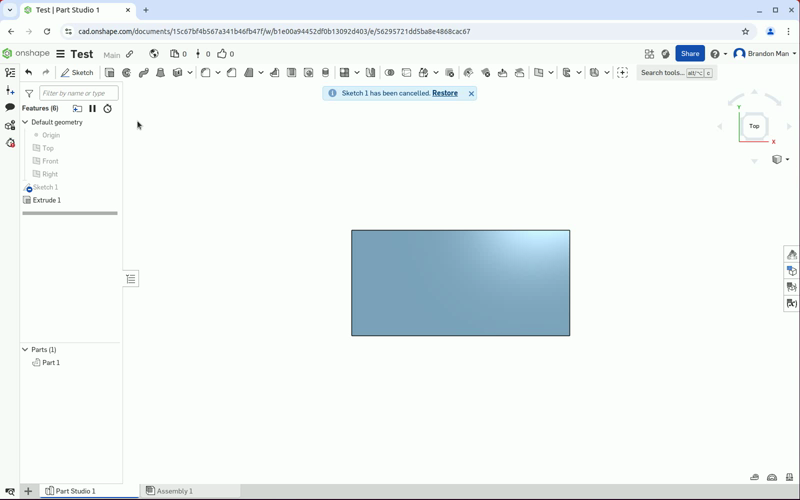
mouse_move(73, 189)
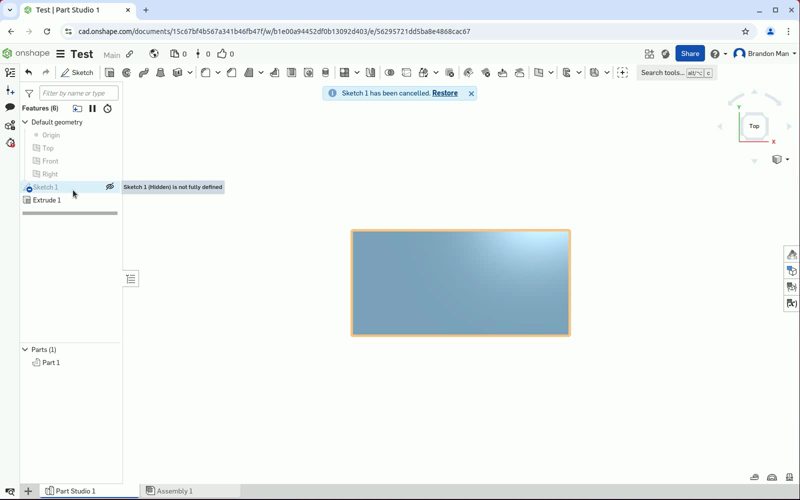
click(73, 189)
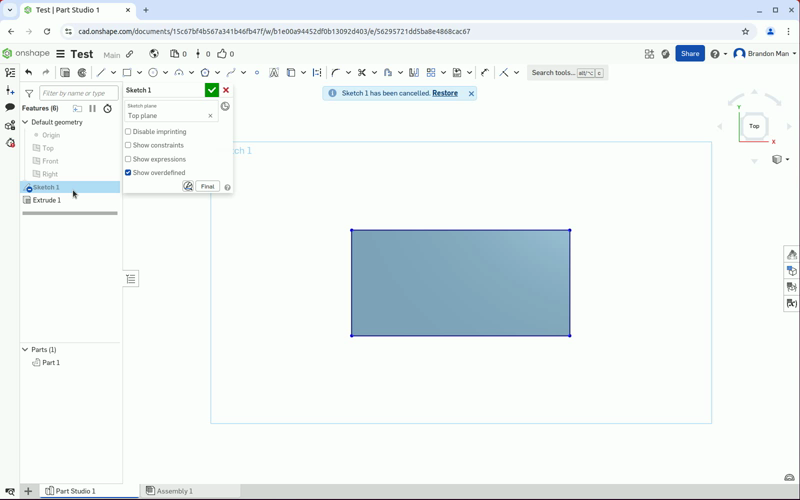
mouse_move(229, 92)
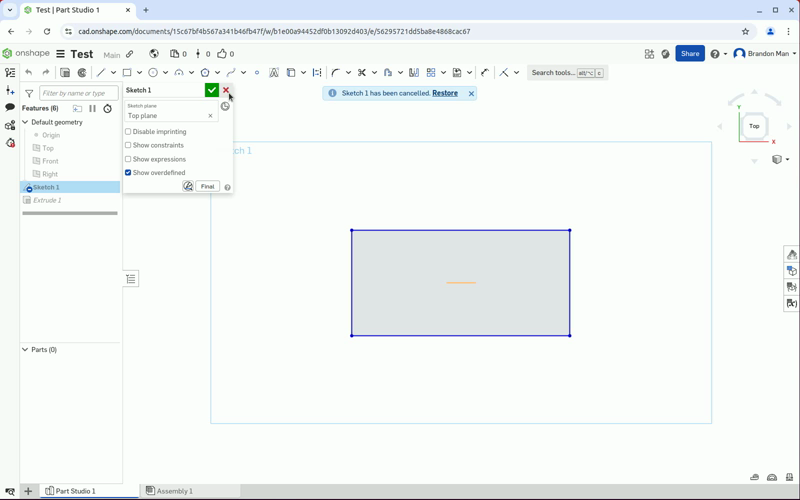
click(229, 92)
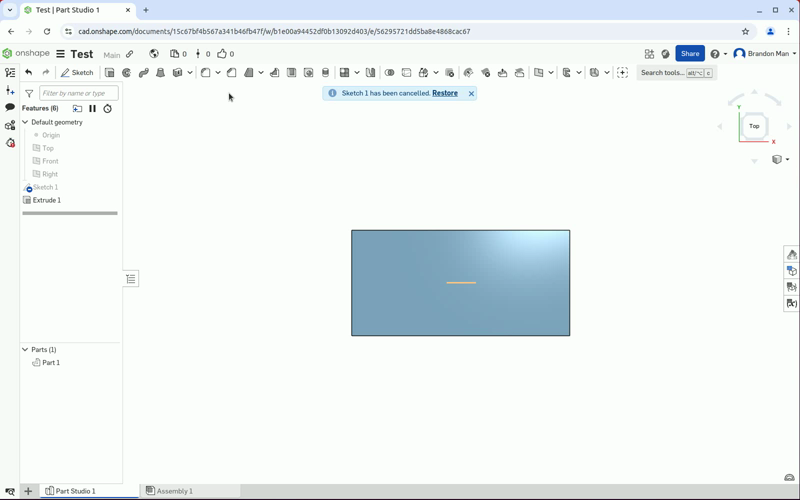
mouse_move(73, 352)
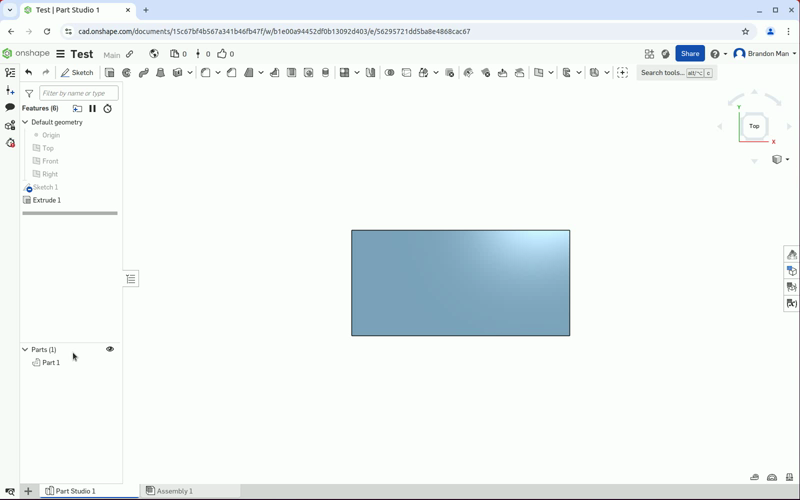
key(y)
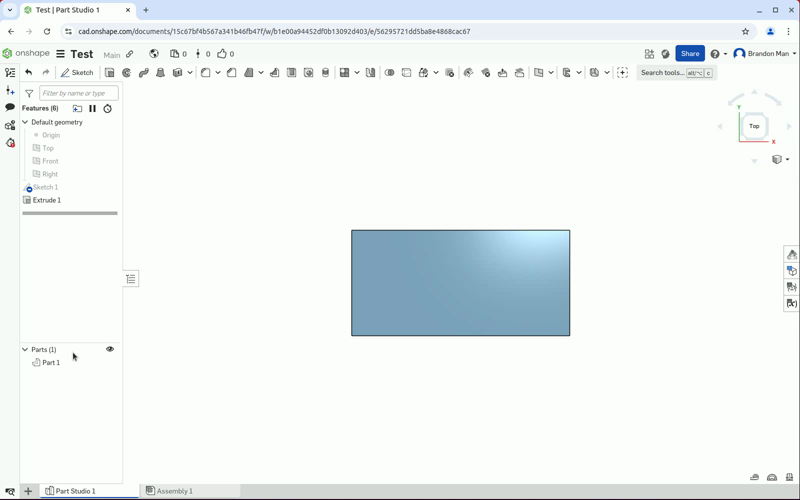
key(shift+p)
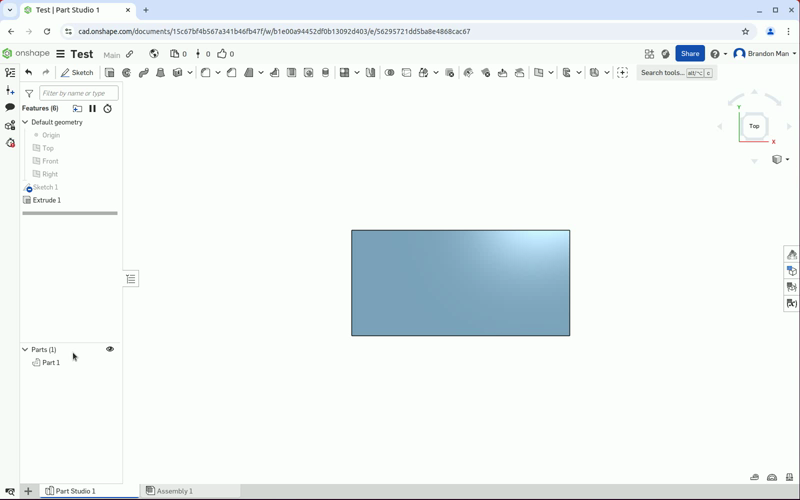
key(space)
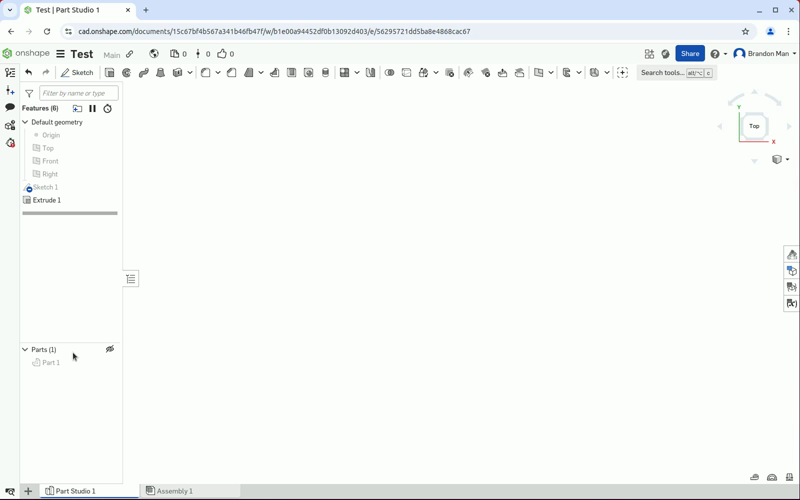
key_down(shift)
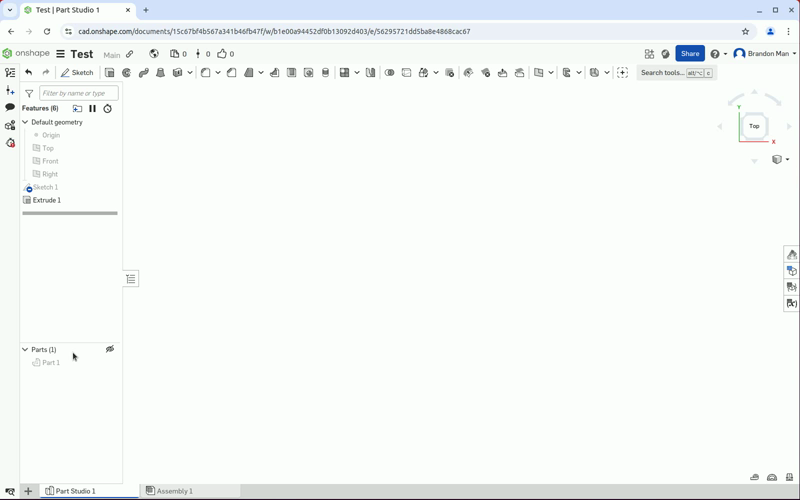
key(up)
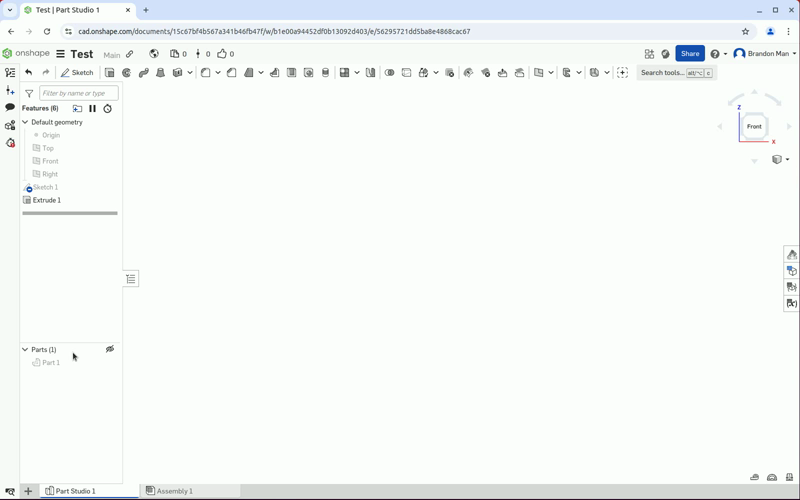
key_up(shift)
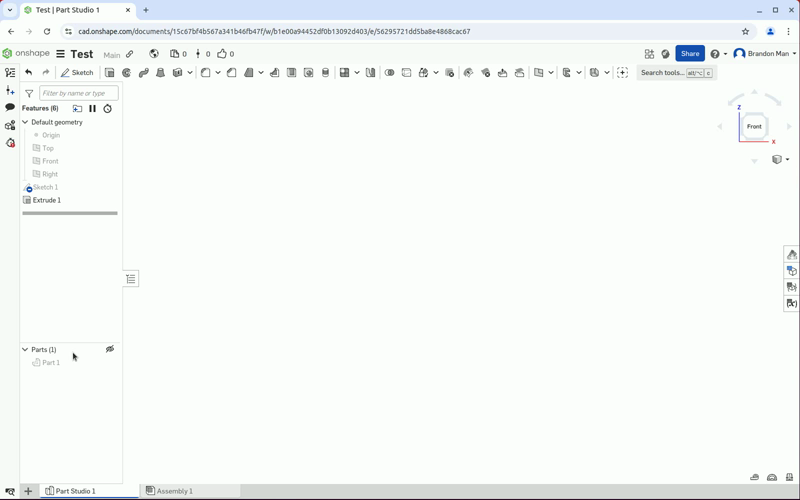
key(space)
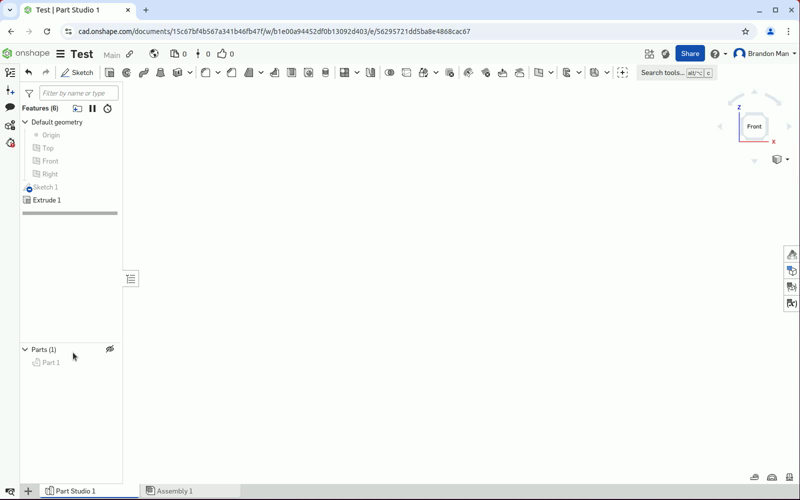
key_down(shift)
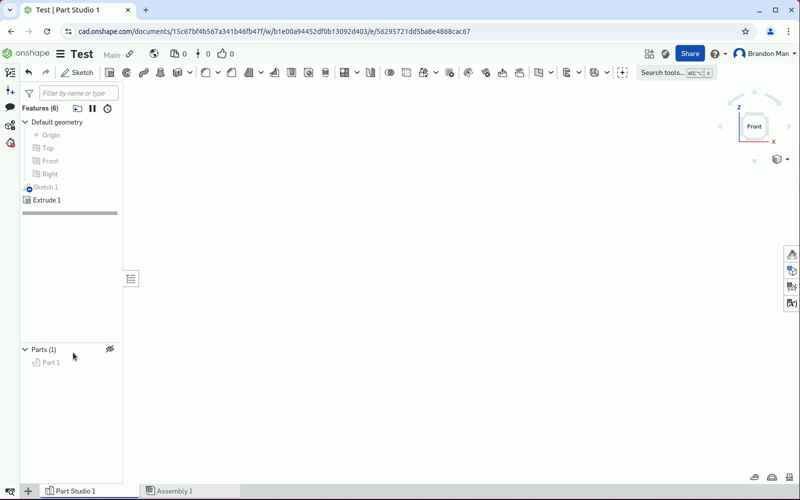
key(left)
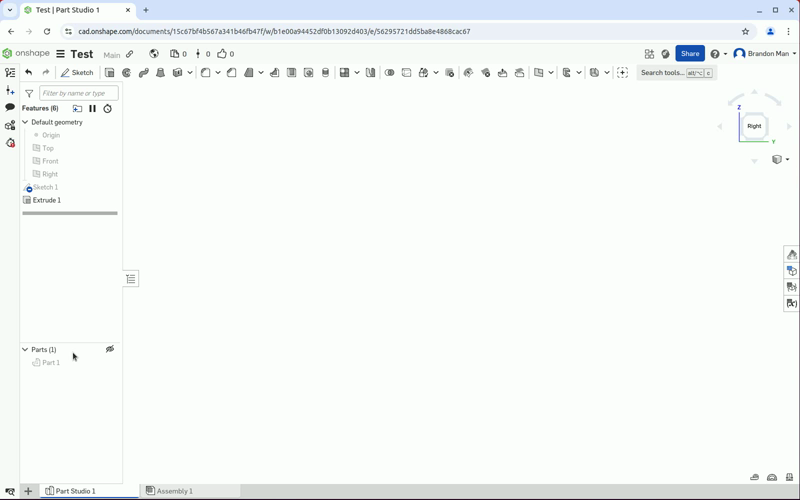
key_up(shift)
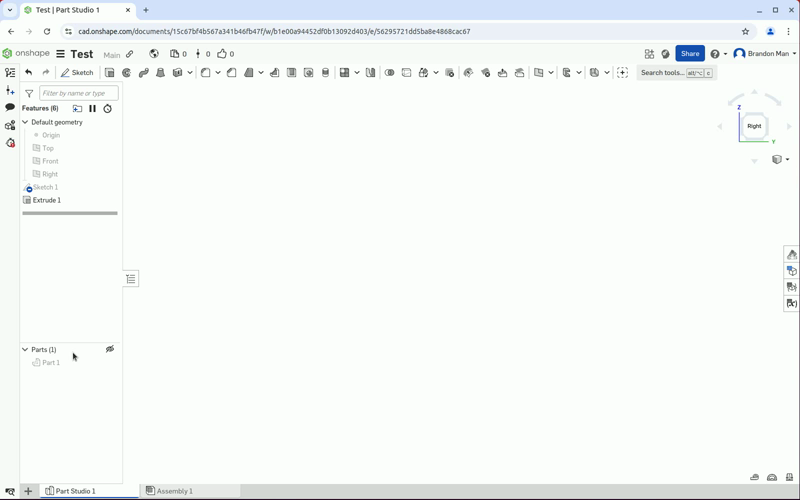
mouse_move(73, 352)
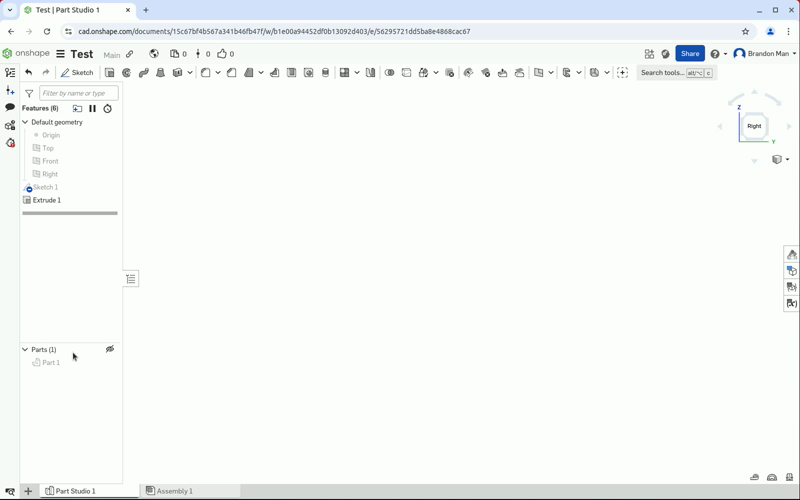
key(shift+y)
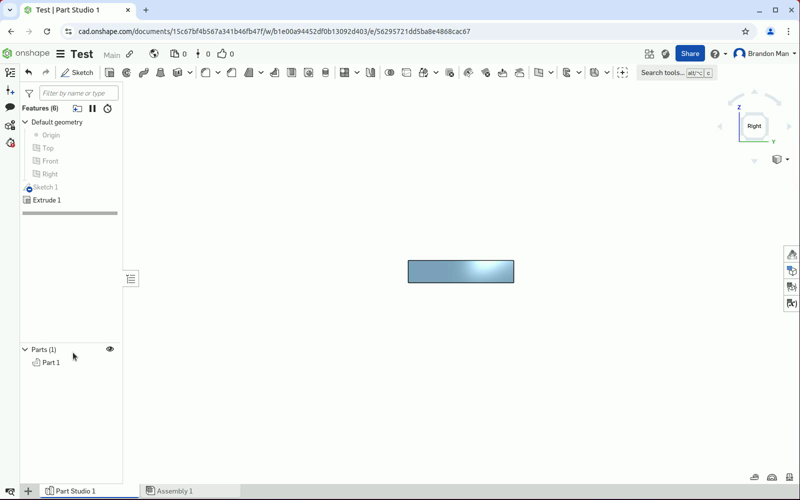
mouse_move(541, 75)
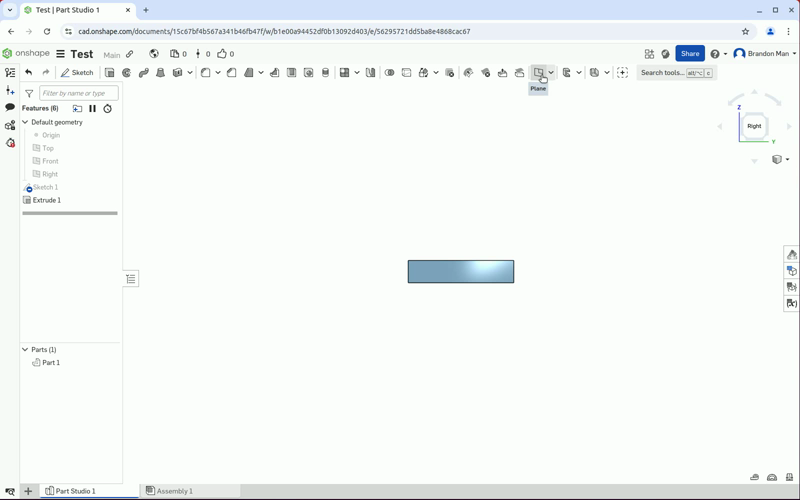
click(541, 75)
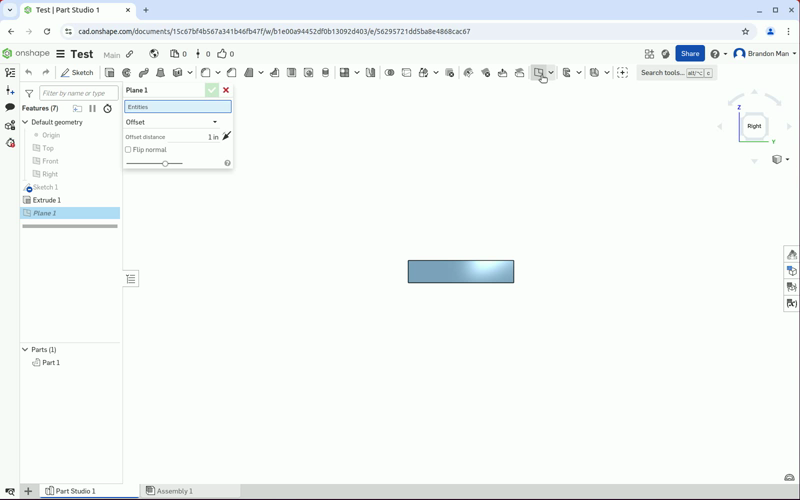
mouse_move(73, 176)
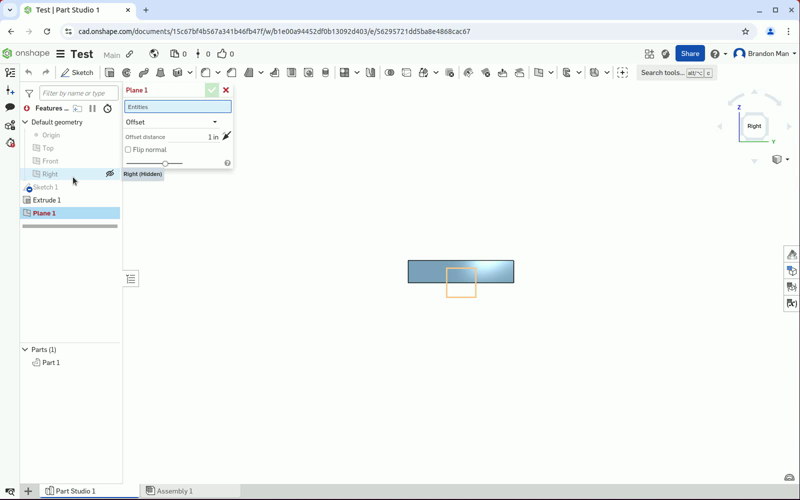
click(73, 176)
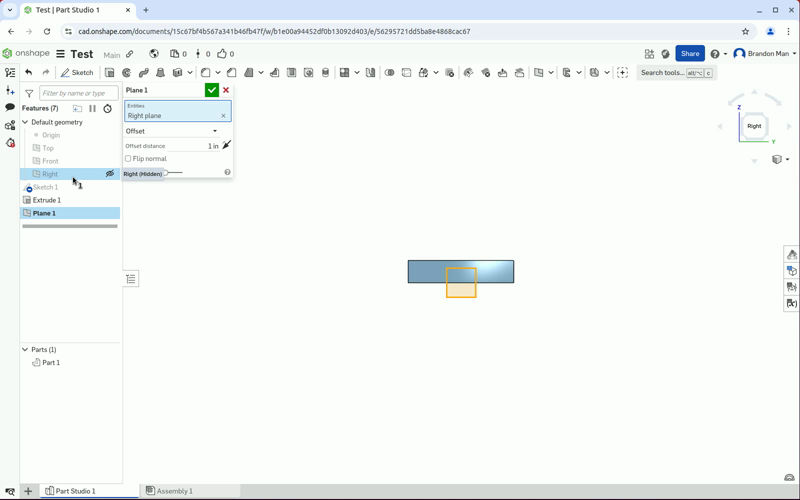
key(tab, 2)
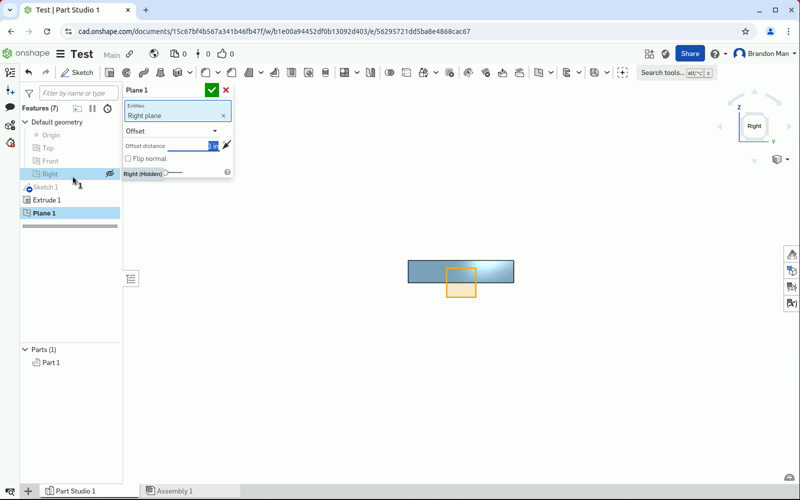
text(22.4)
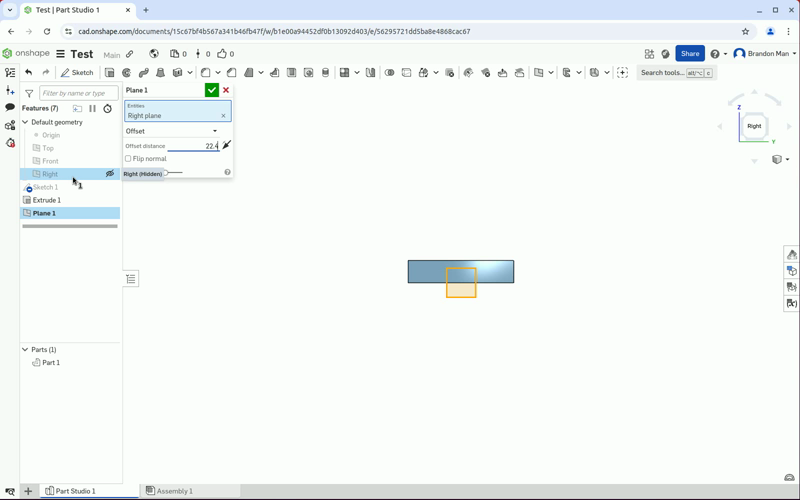
key(enter, 2)
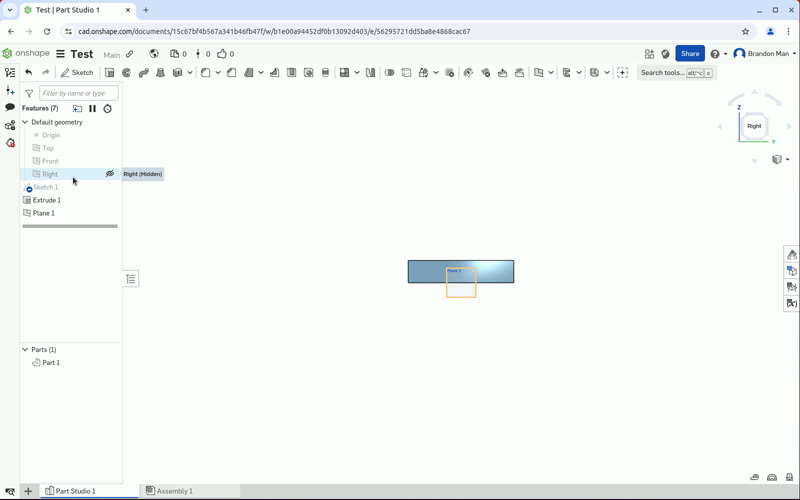
key(shift+s)
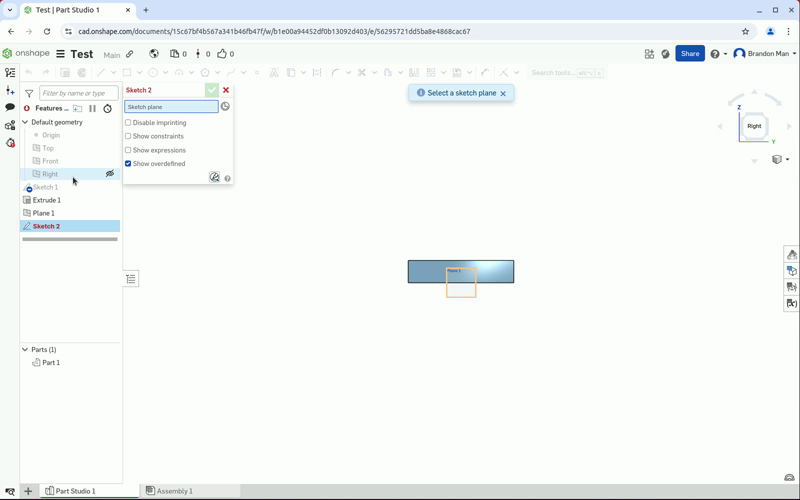
mouse_move(73, 215)
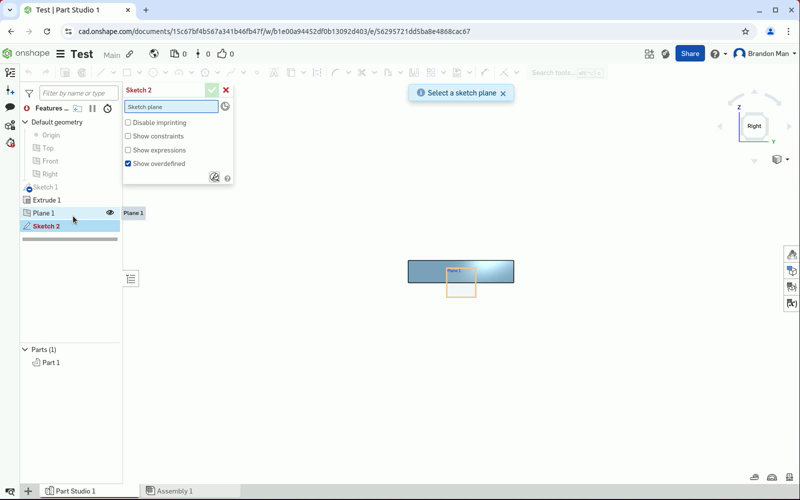
click(73, 215)
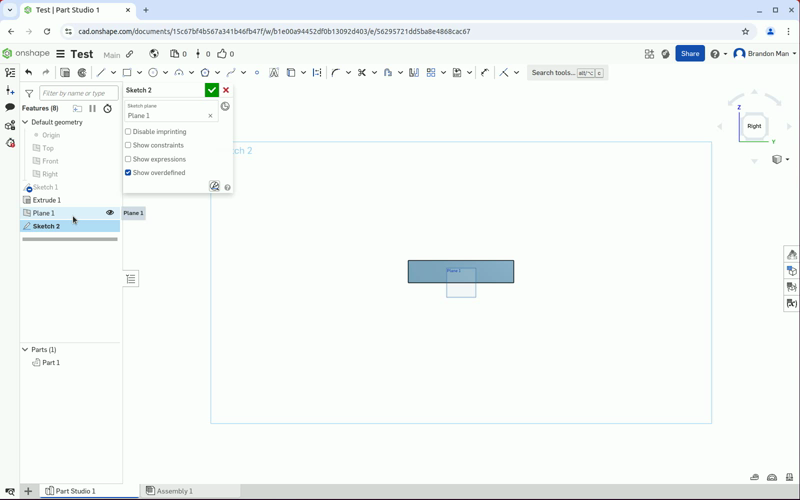
mouse_move(73, 352)
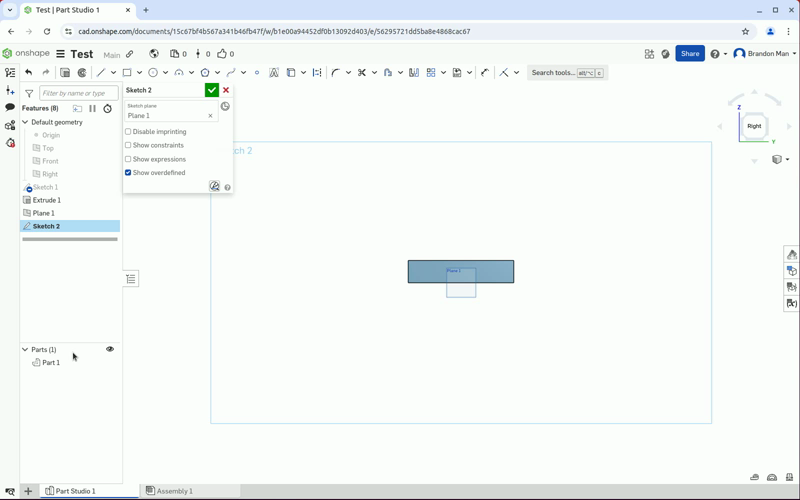
key(y)
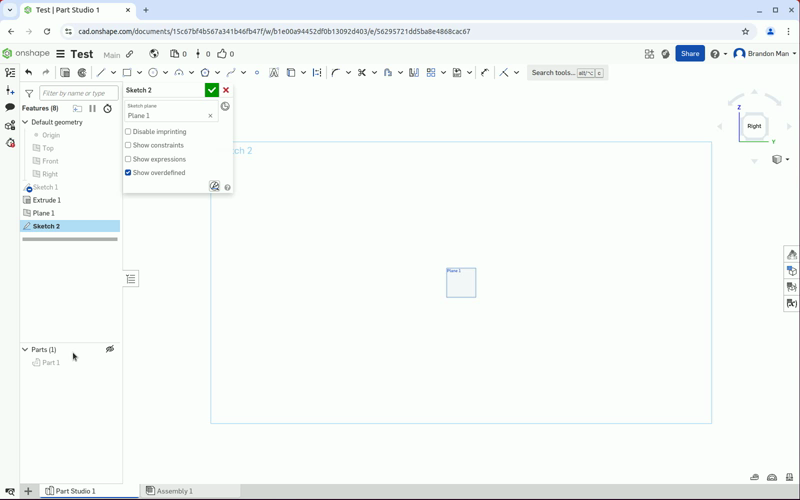
key(l)
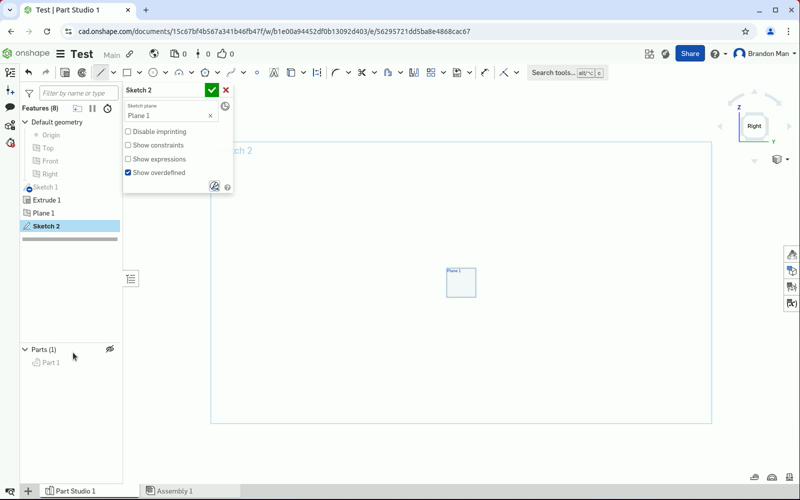
key_down(shift)
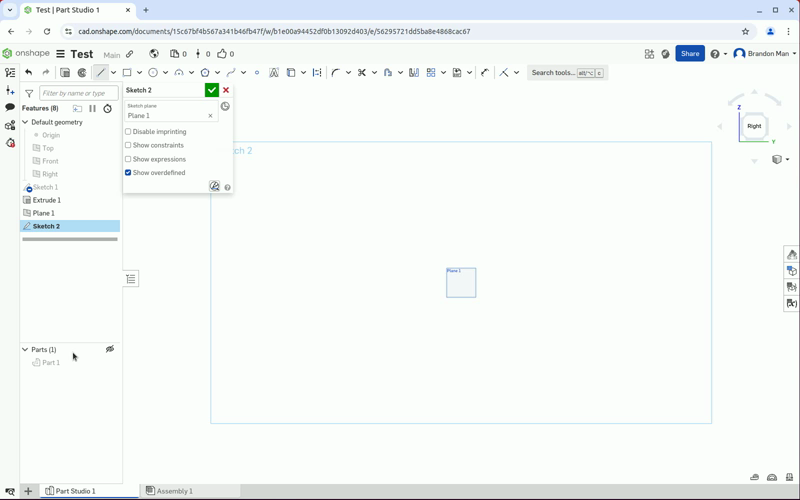
mouse_move(407, 282)
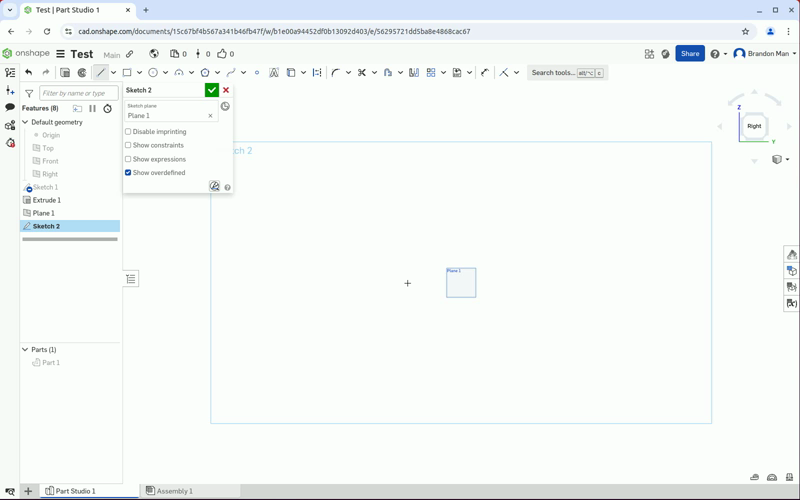
click(407, 282)
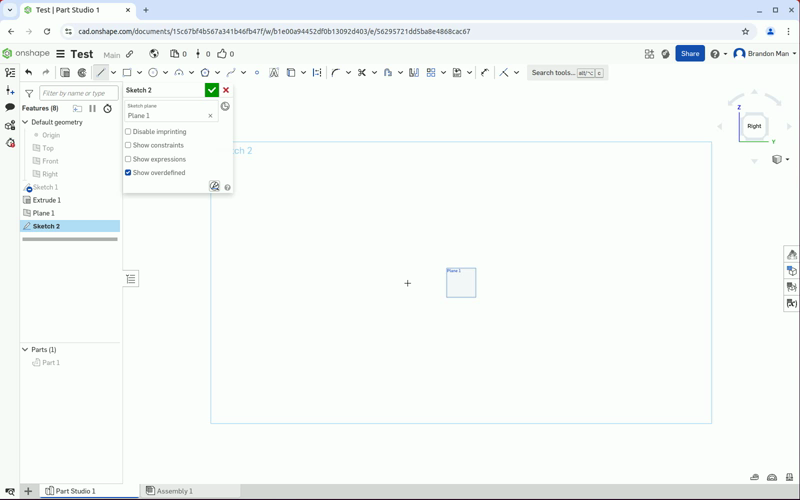
key_up(shift)
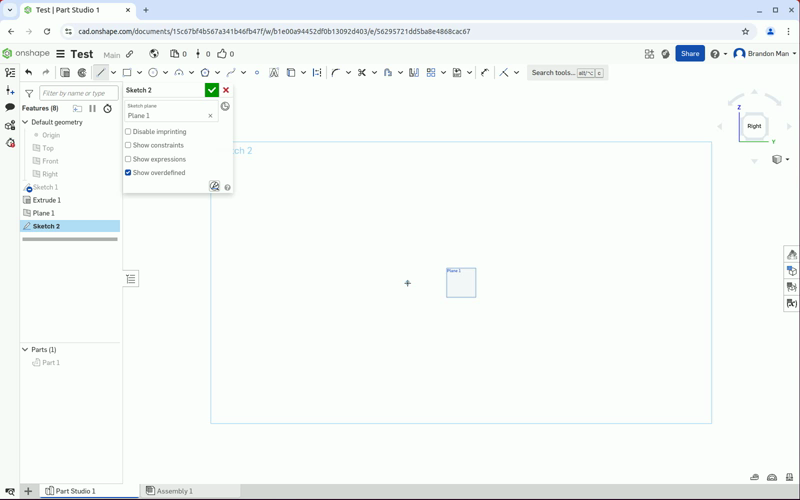
key_down(shift)
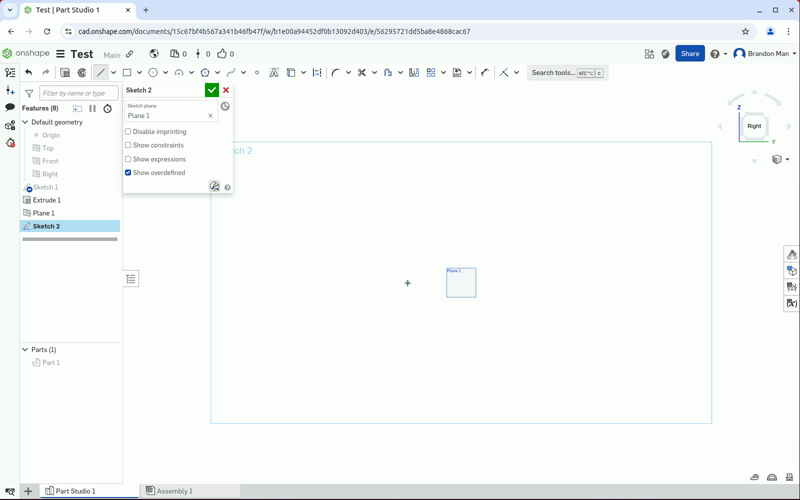
mouse_move(513, 282)
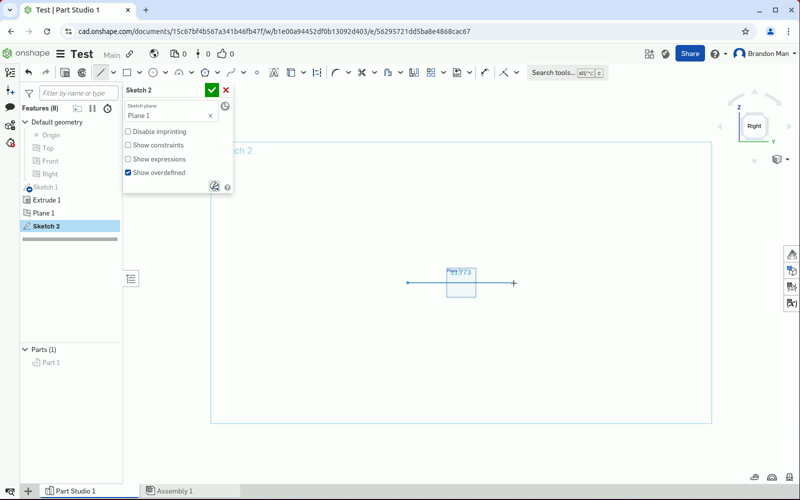
click(513, 282)
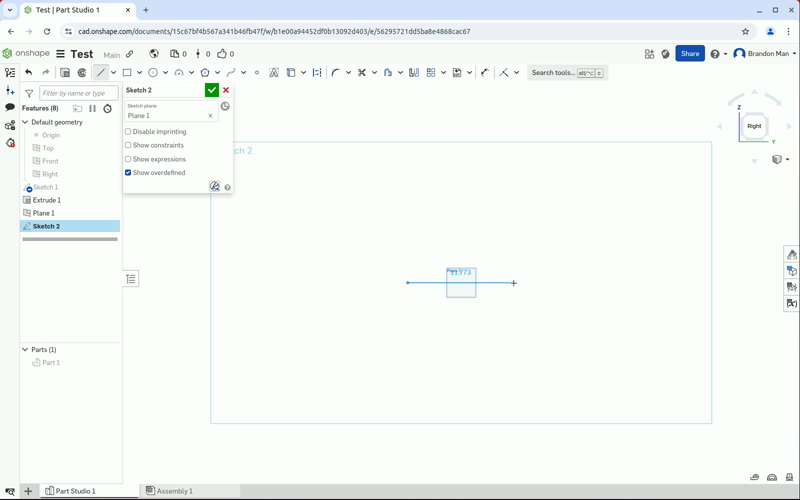
key_up(shift)
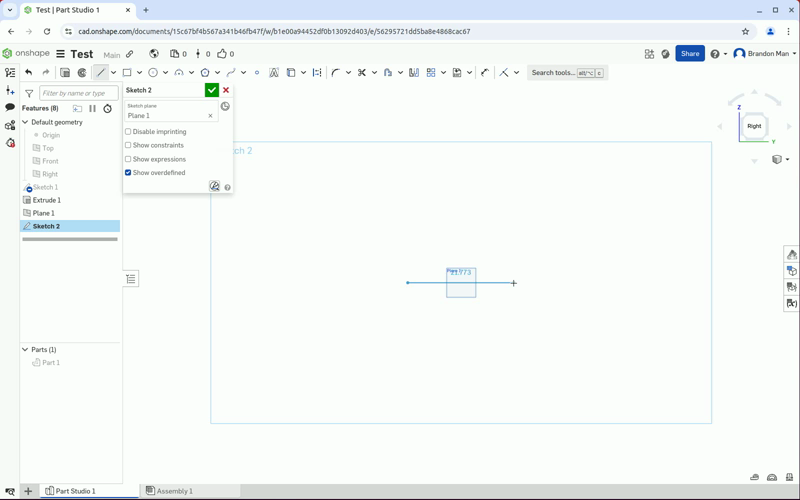
key_down(shift)
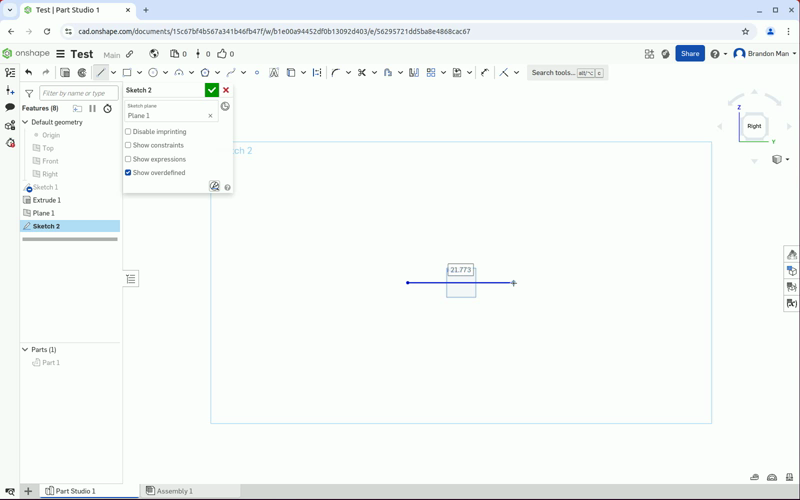
mouse_move(543, 282)
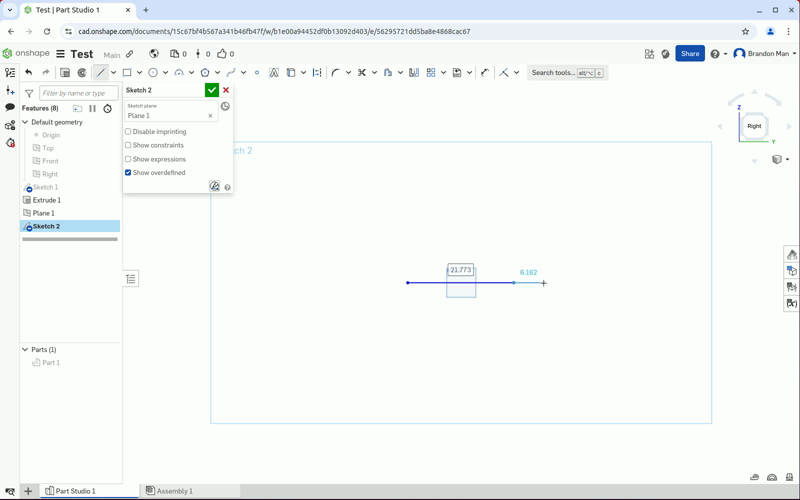
mouse_move(513, 260)
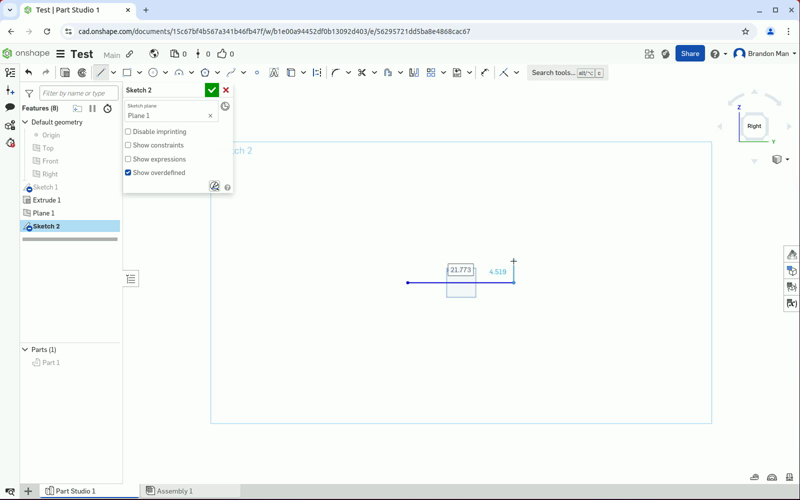
click(513, 260)
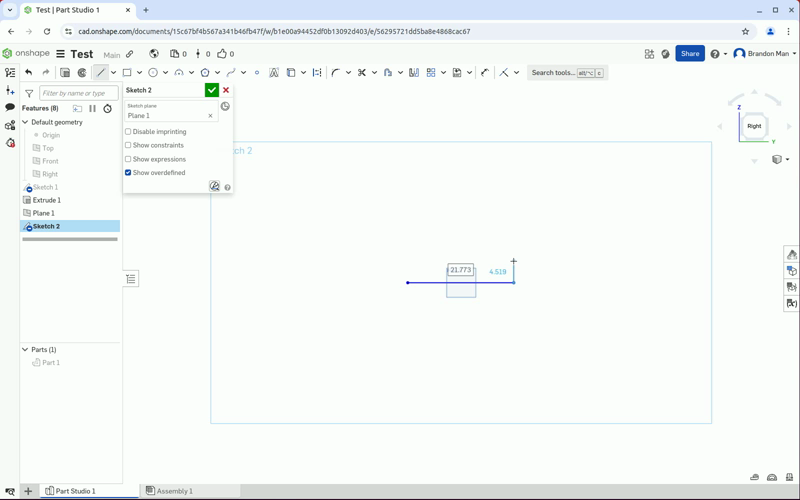
key_up(shift)
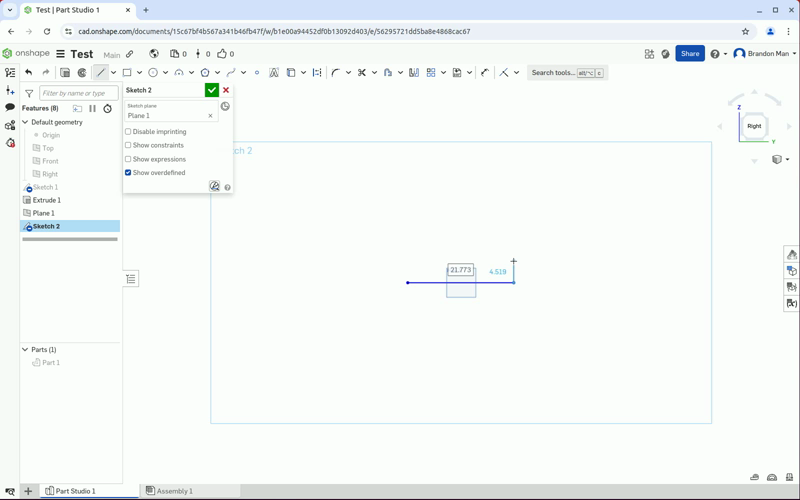
key_down(shift)
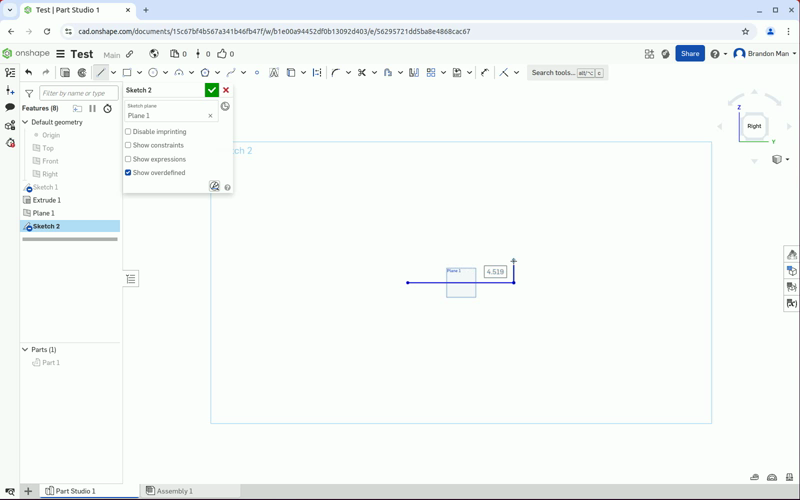
mouse_move(407, 260)
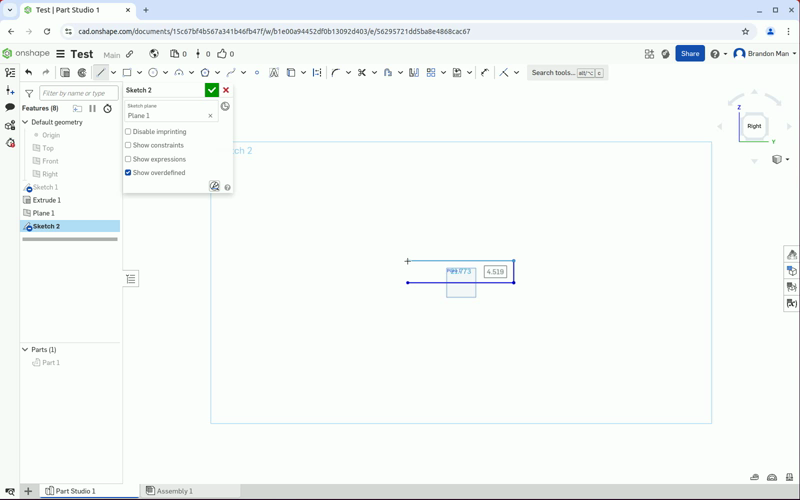
click(407, 260)
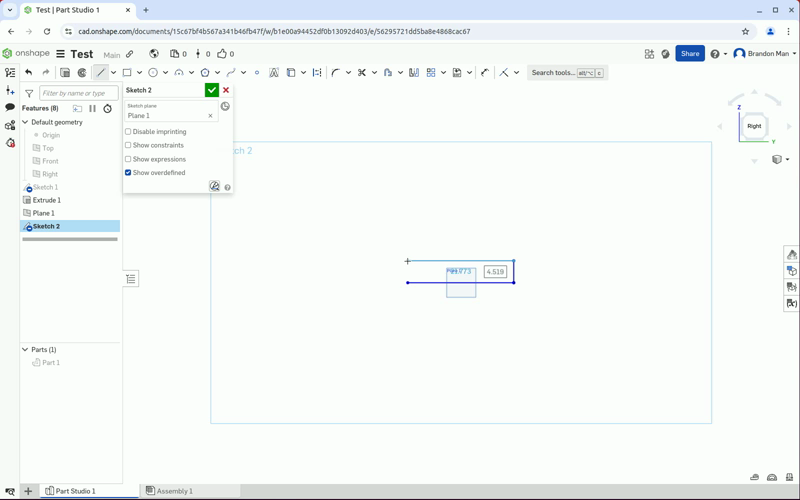
key_up(shift)
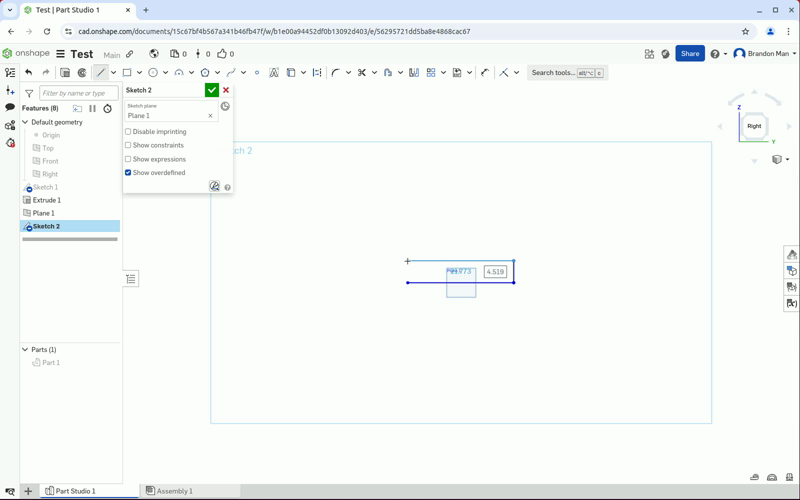
mouse_move(437, 260)
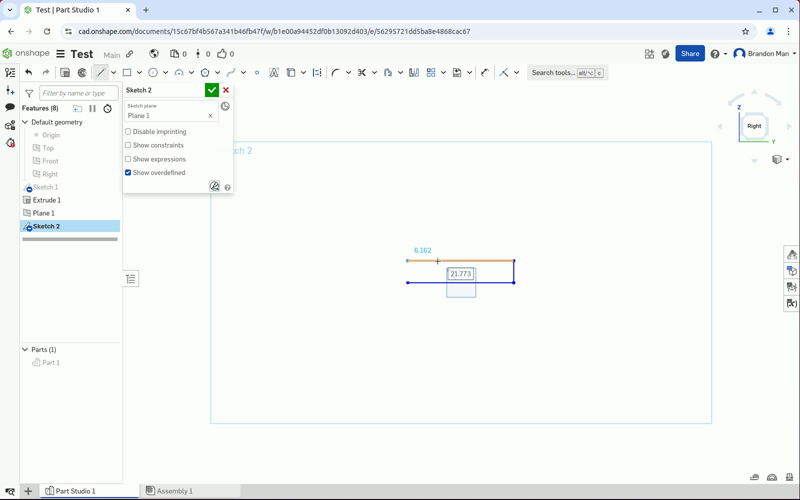
key_down(shift)
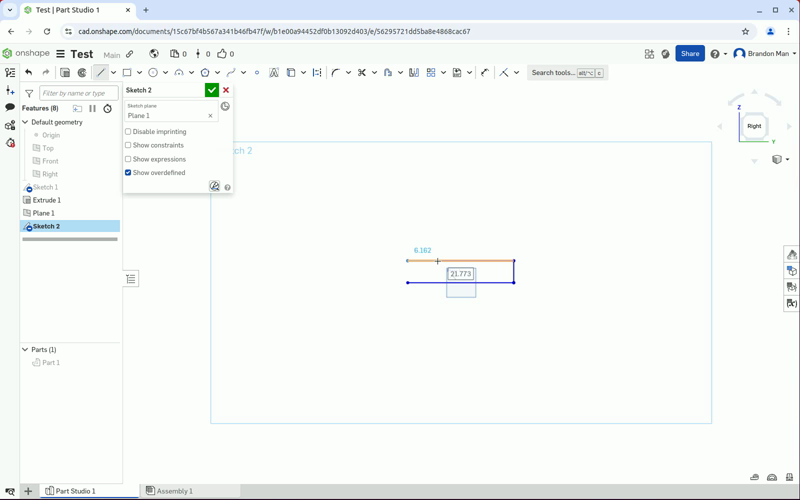
mouse_move(407, 282)
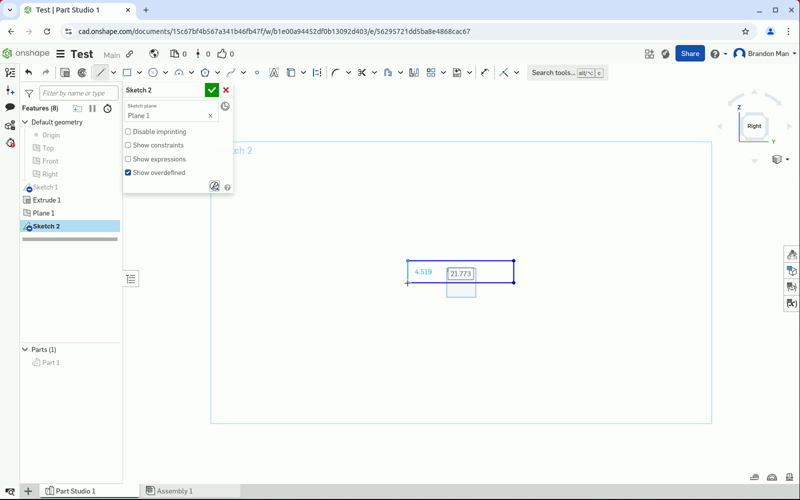
key_up(shift)
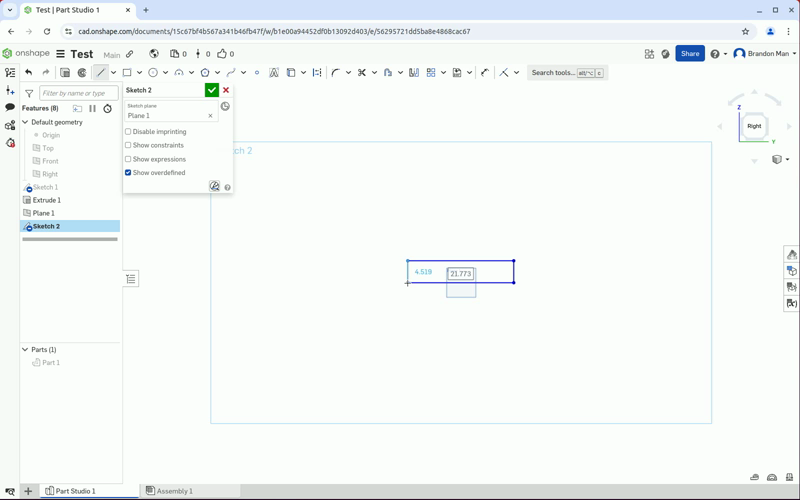
click(407, 282)
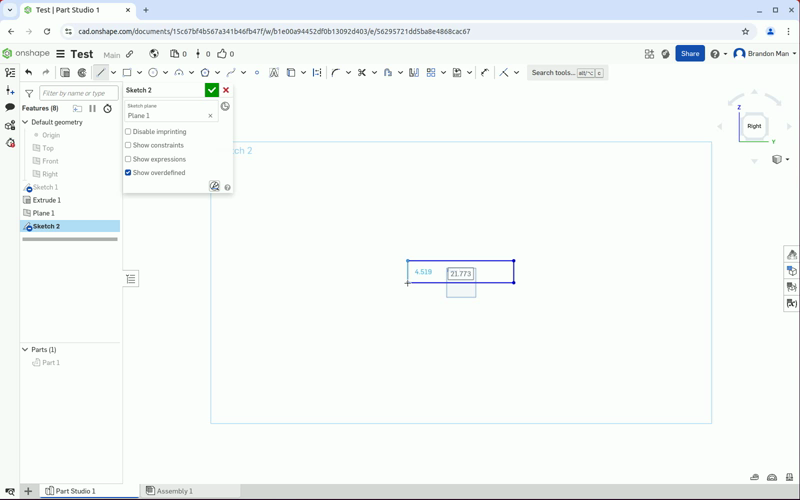
key(esc)
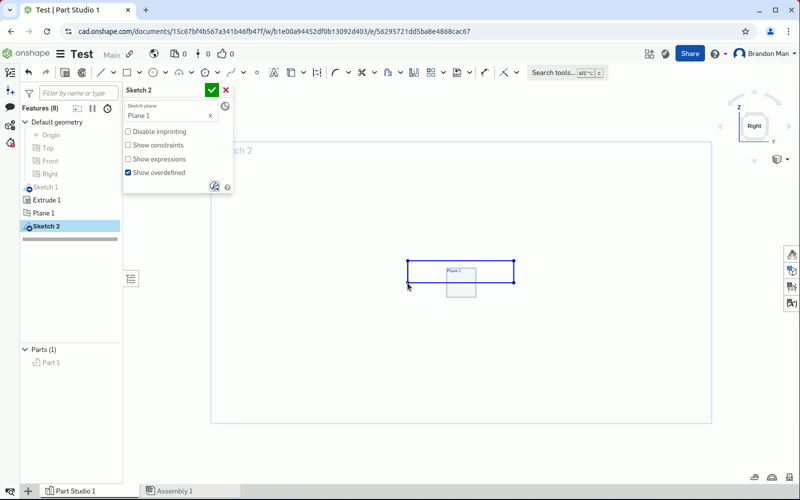
mouse_move(480, 265)
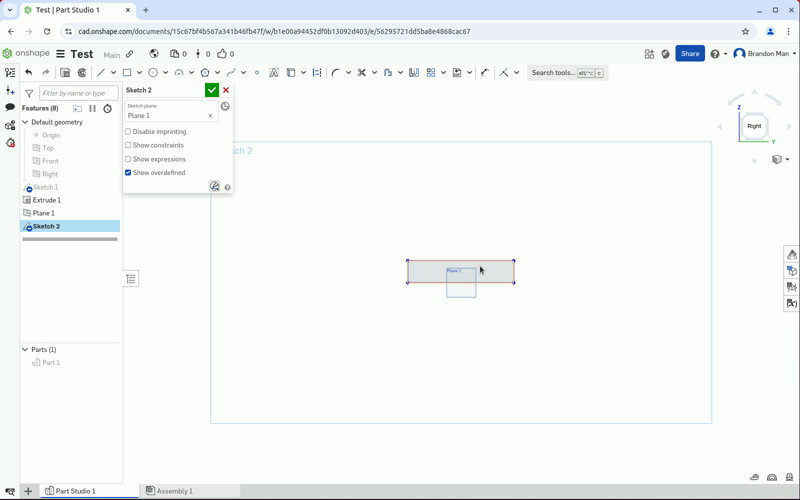
click(480, 265)
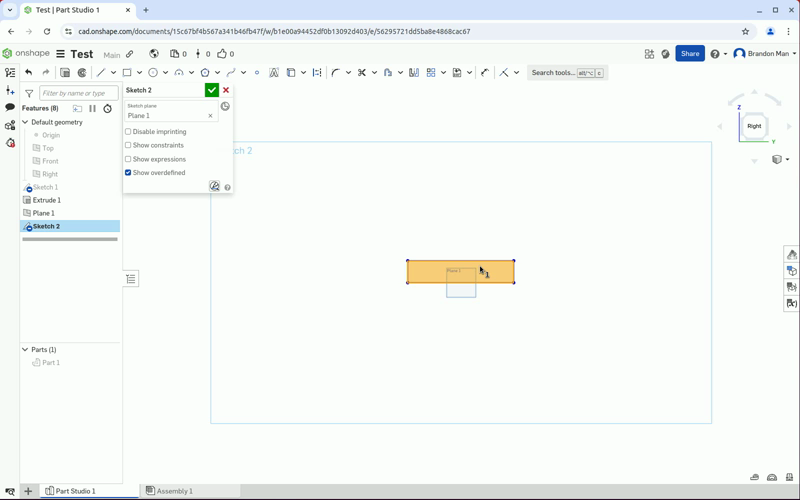
mouse_move(73, 352)
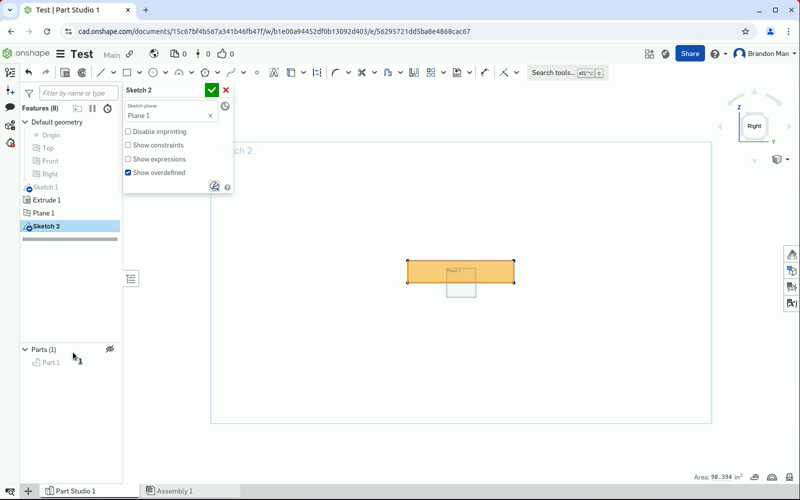
key(shift+y)
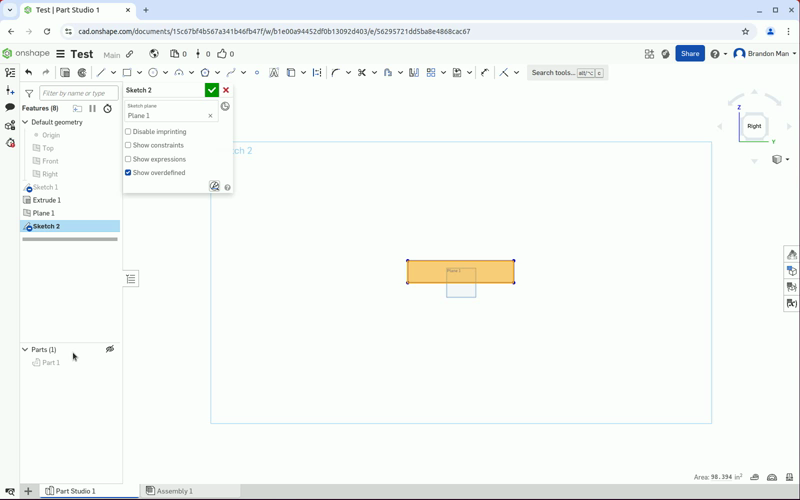
key(shift+e)
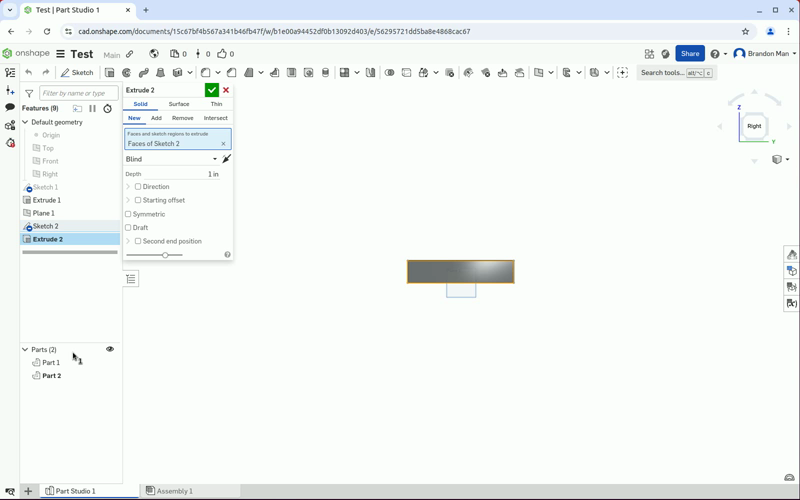
mouse_move(143, 106)
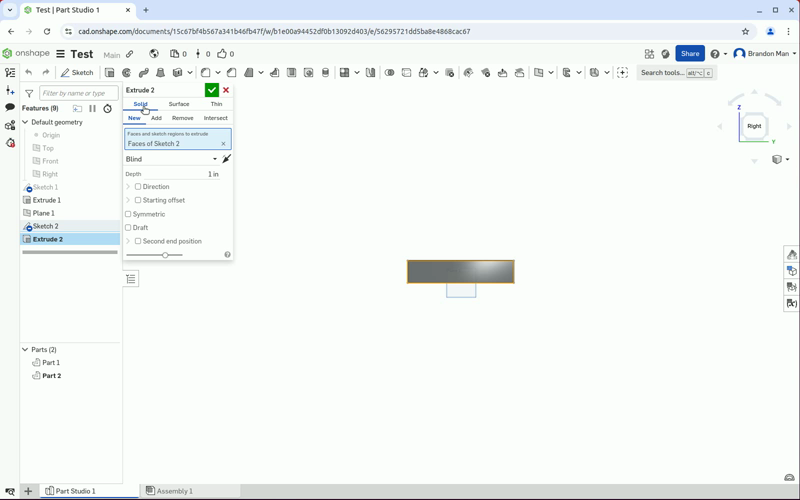
click(143, 106)
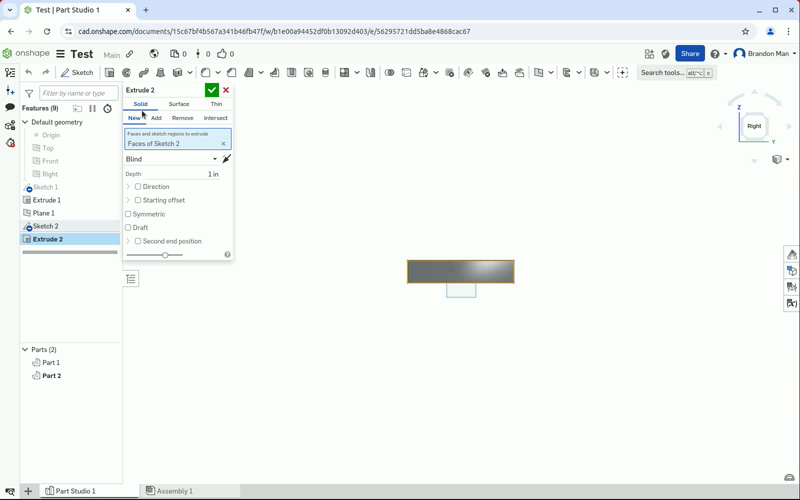
mouse_move(137, 120)
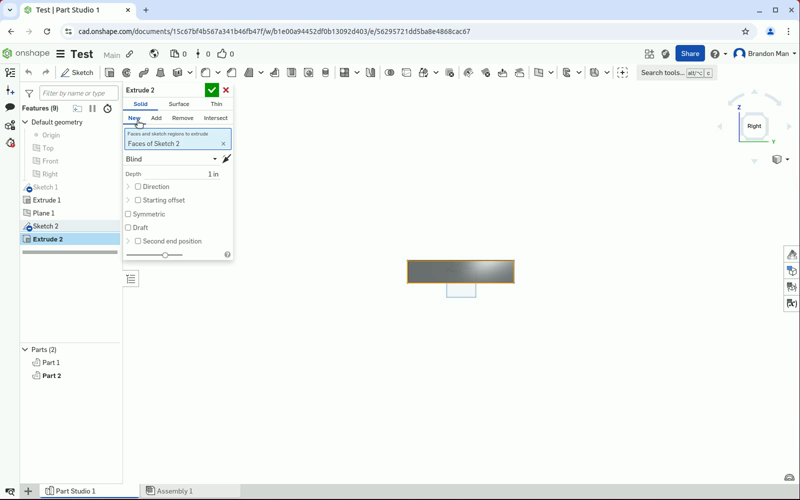
click(137, 120)
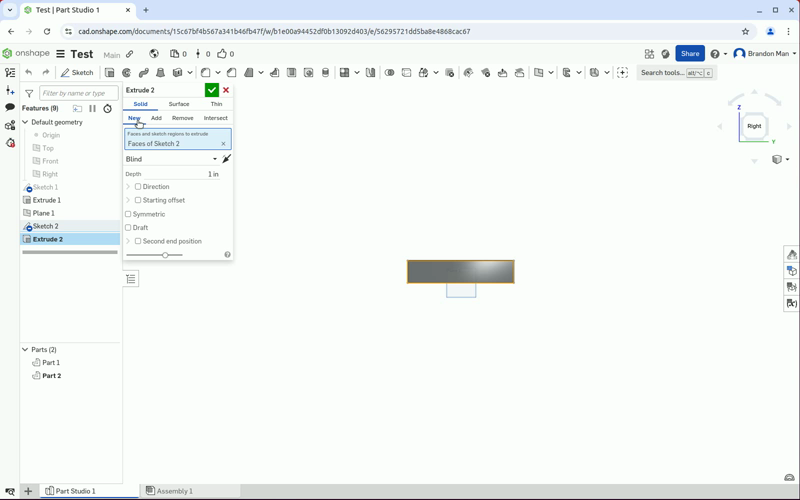
key(tab, 4)
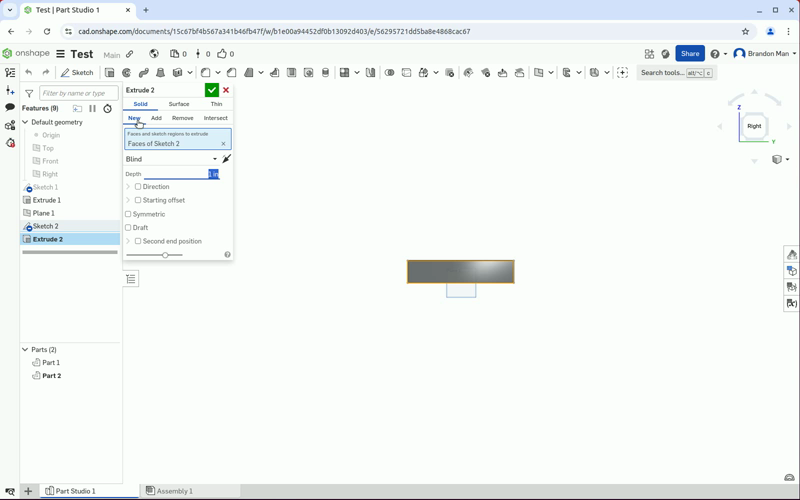
text(0.722)
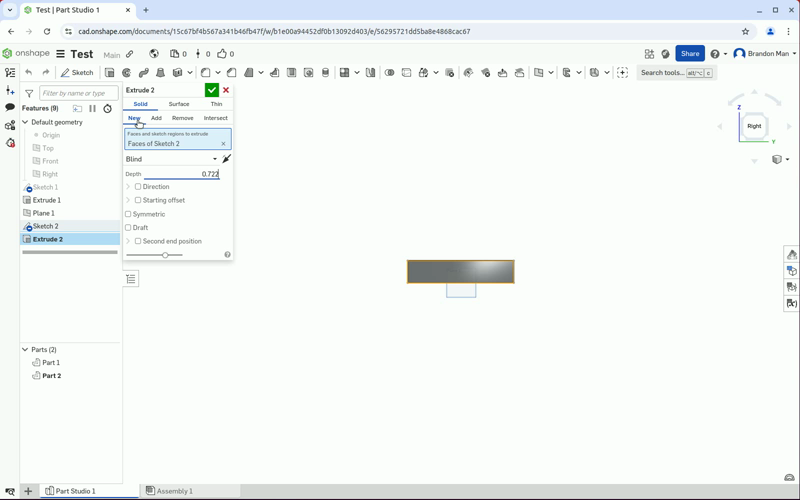
key(enter)
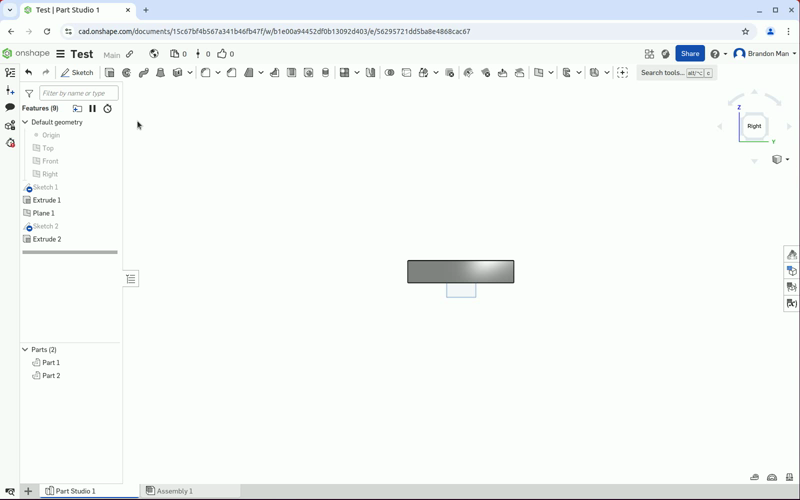
key(shift+h)
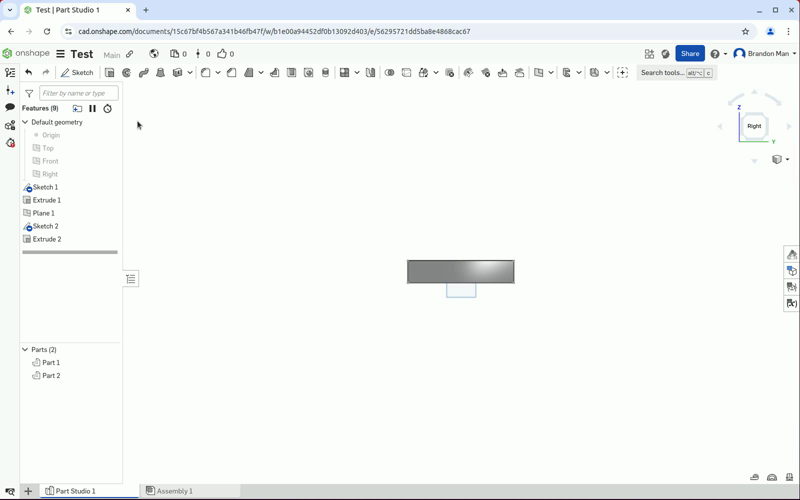
key(shift+h)
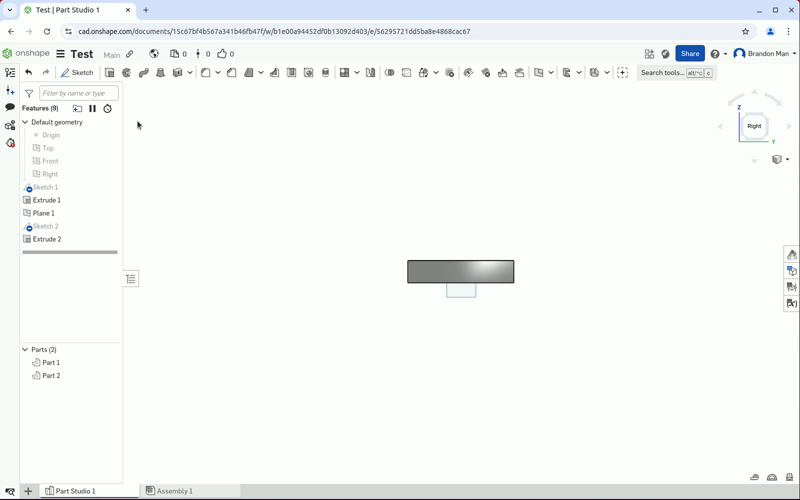
mouse_move(73, 189)
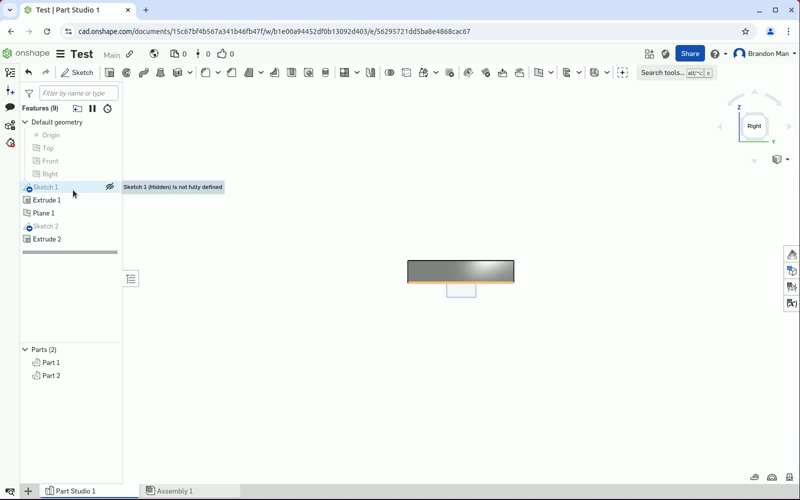
click(73, 189)
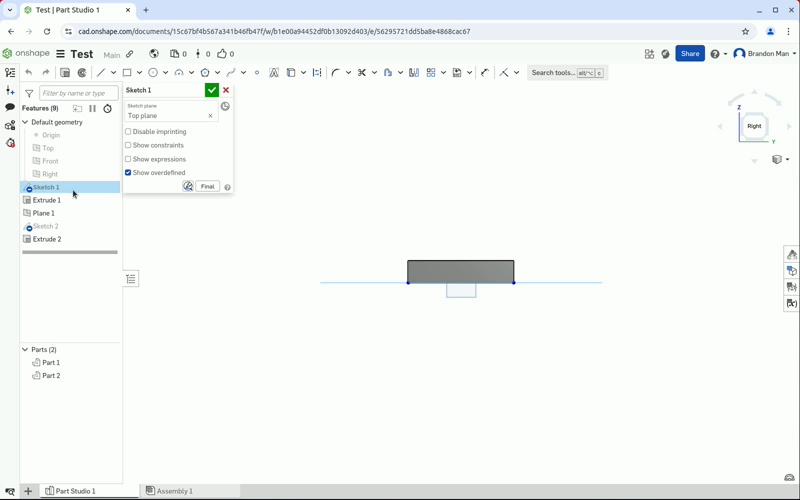
mouse_move(229, 92)
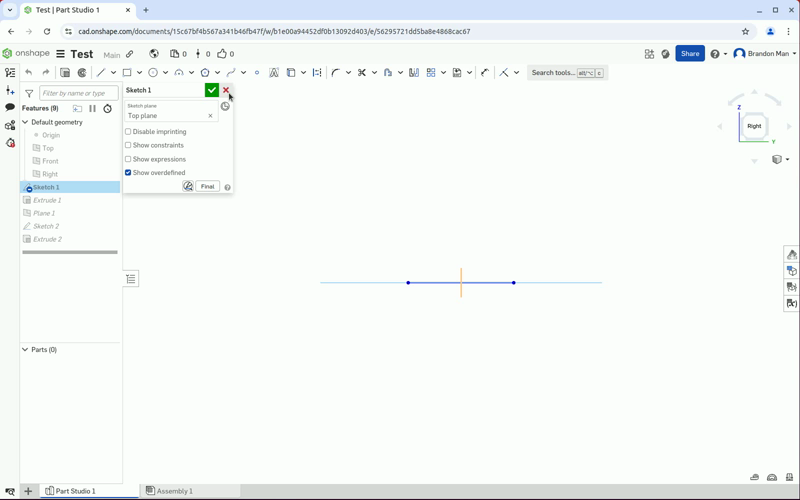
click(229, 92)
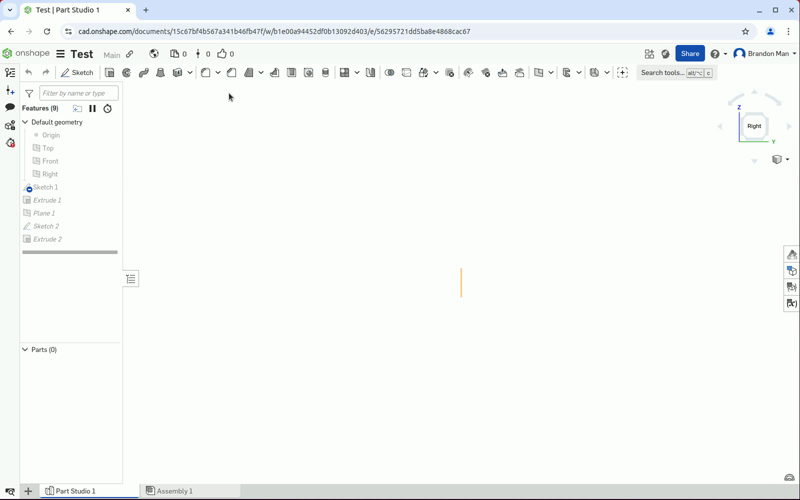
key(shift+s)
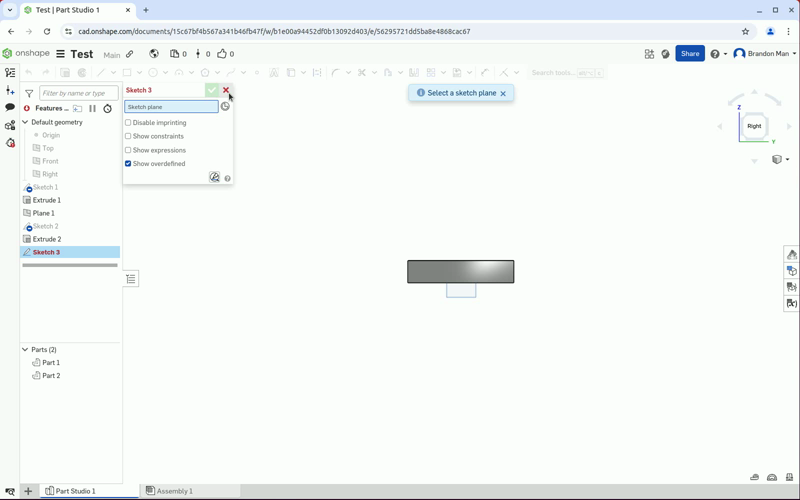
mouse_move(73, 215)
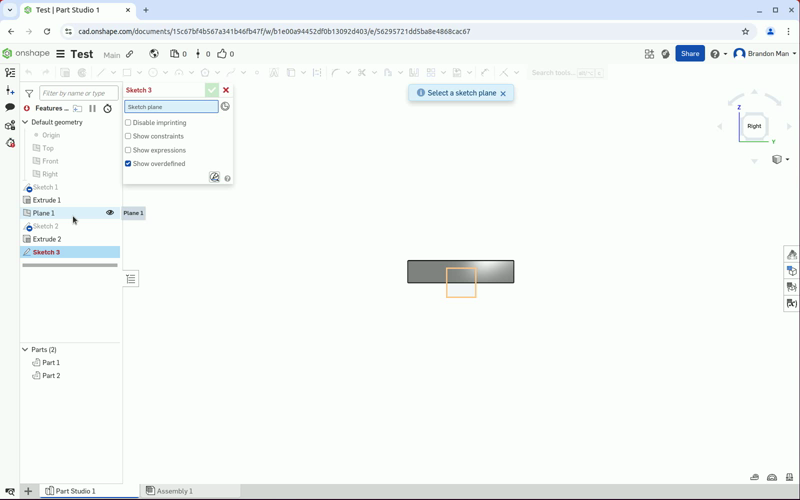
click(73, 215)
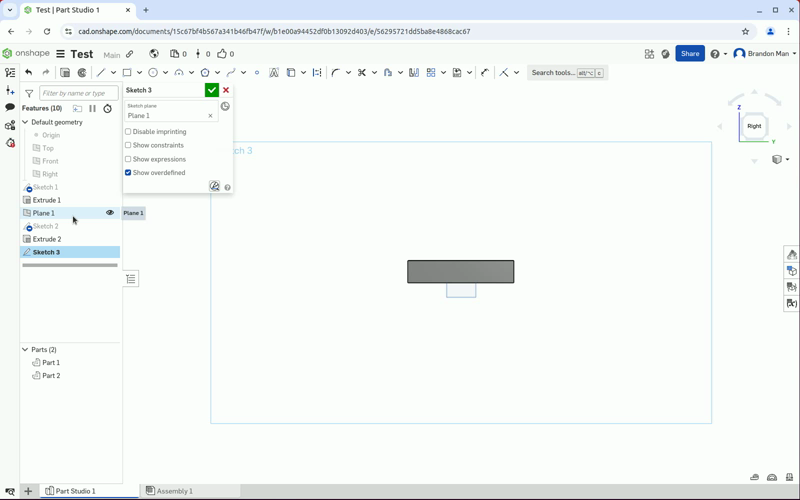
mouse_move(73, 352)
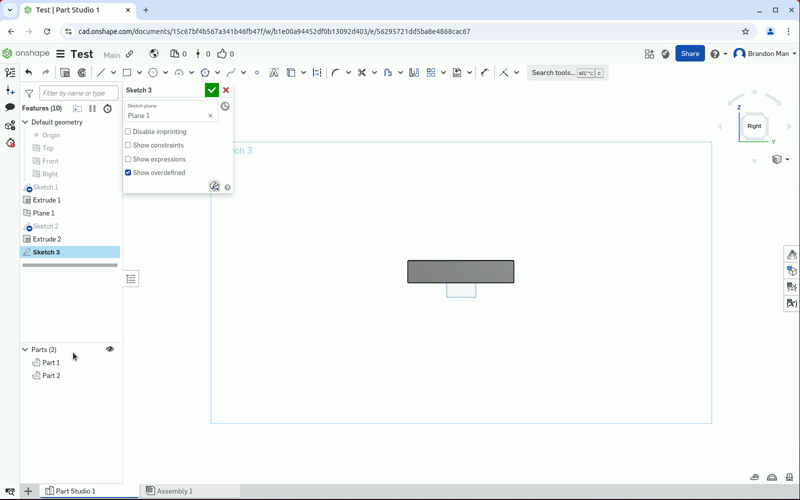
key(y)
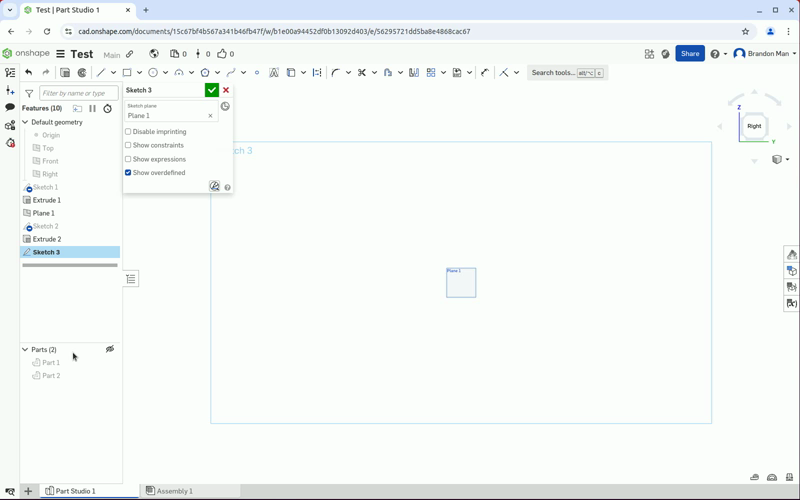
key(l)
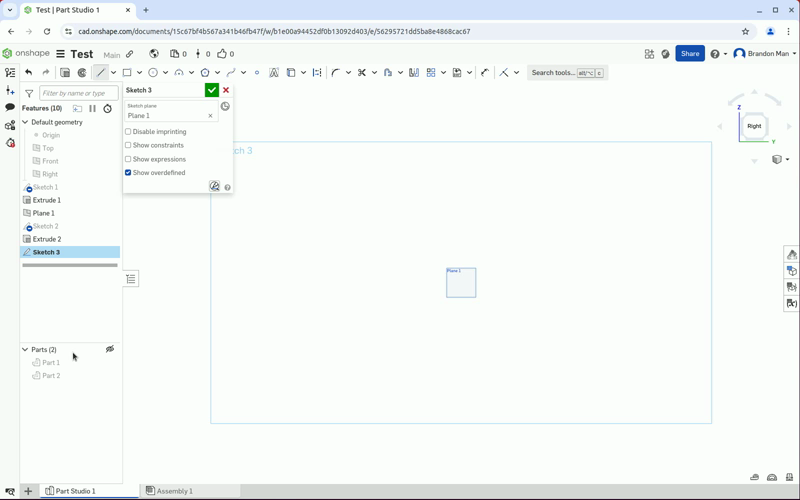
key_down(shift)
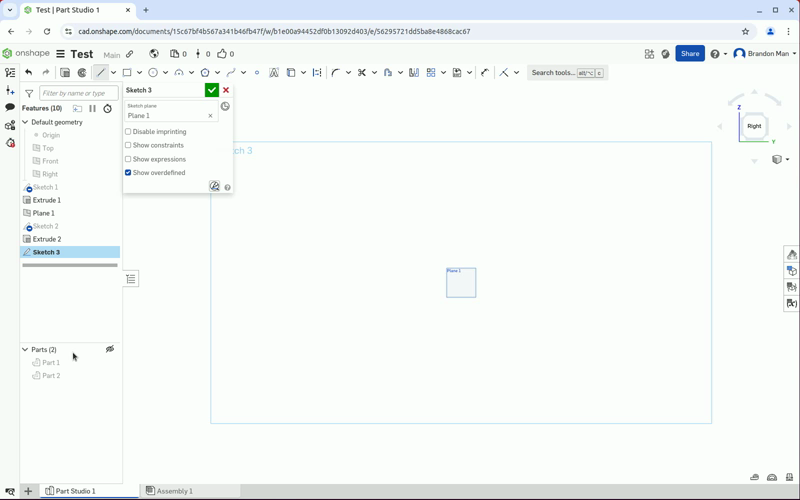
mouse_move(407, 260)
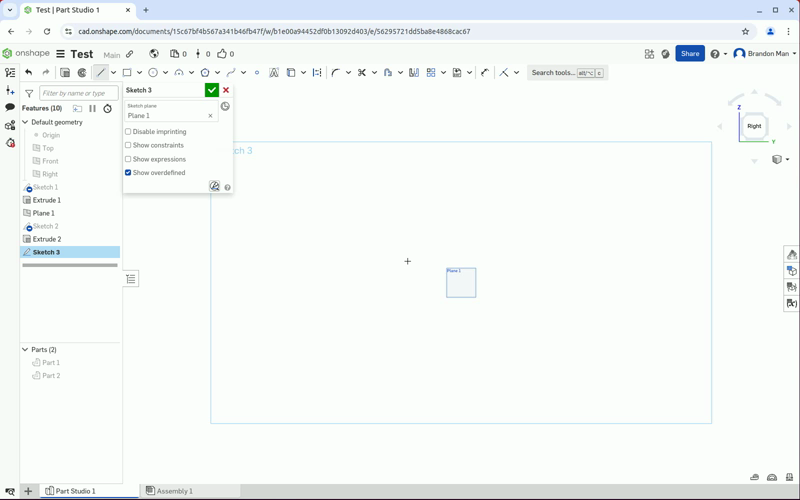
click(407, 260)
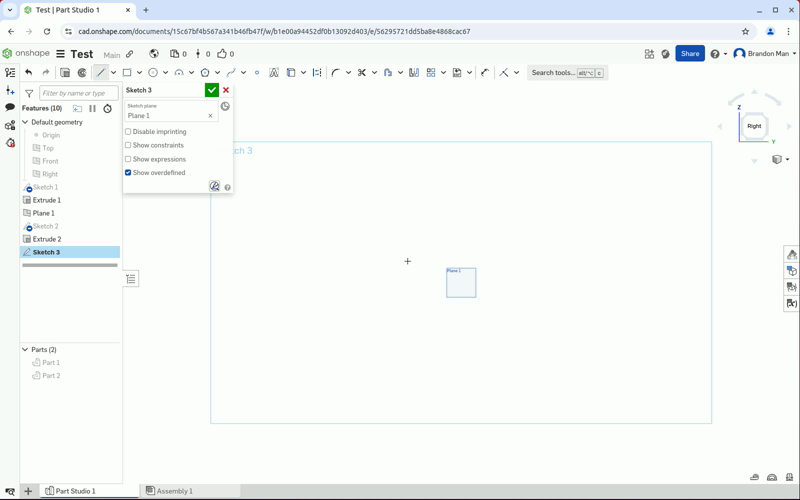
key_up(shift)
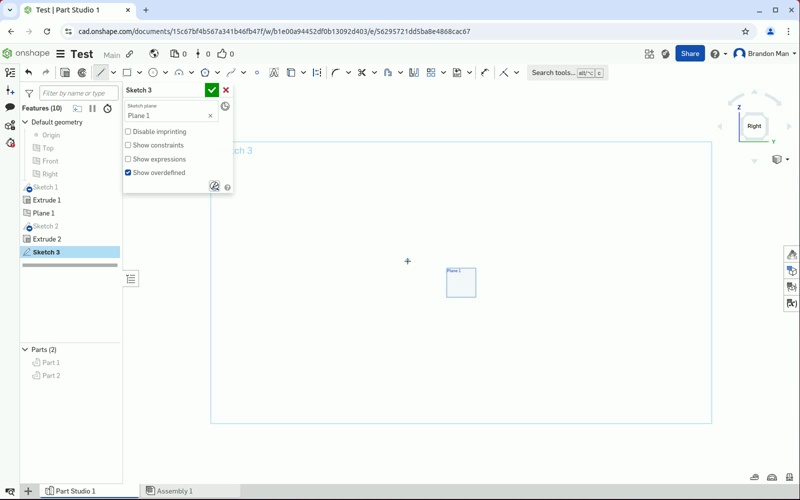
key_down(shift)
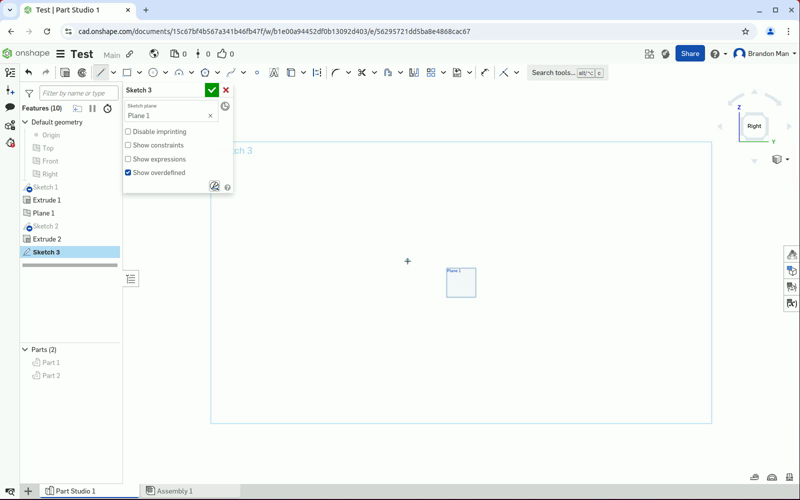
mouse_move(513, 260)
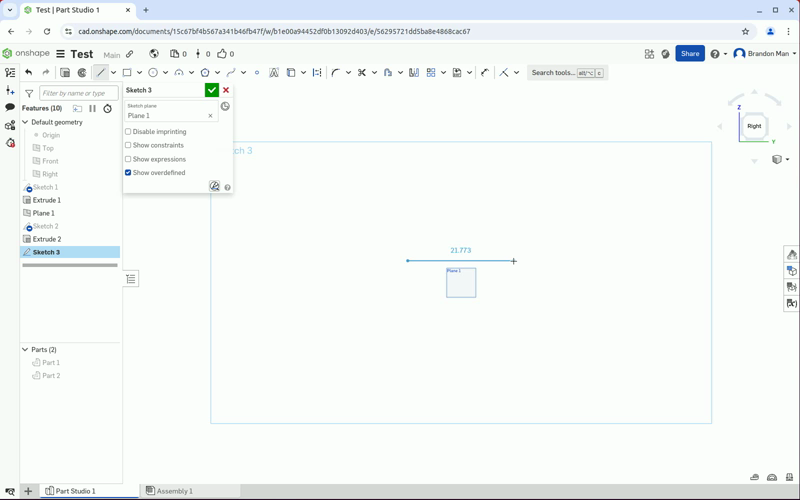
click(513, 260)
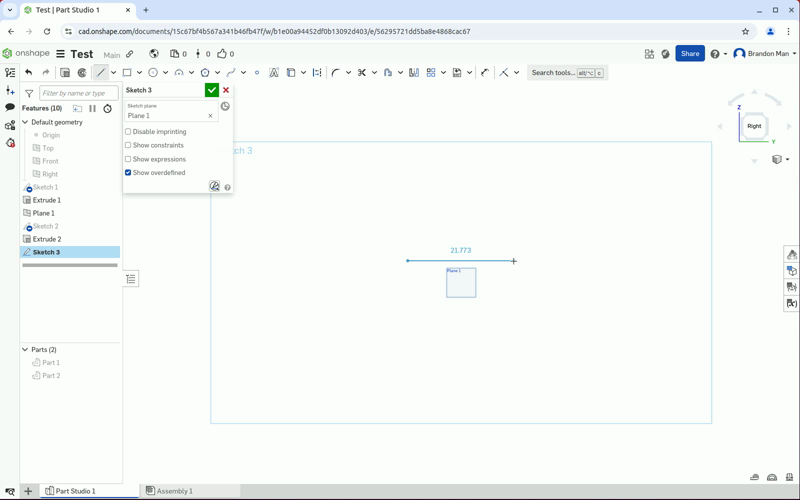
key_up(shift)
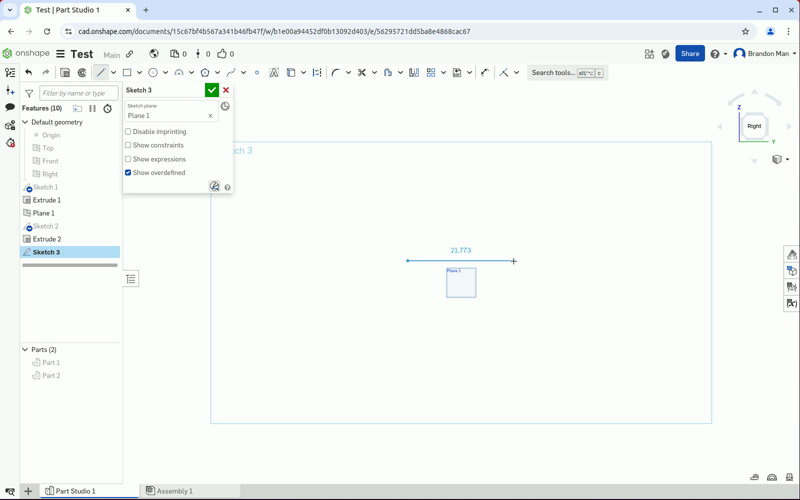
key_down(shift)
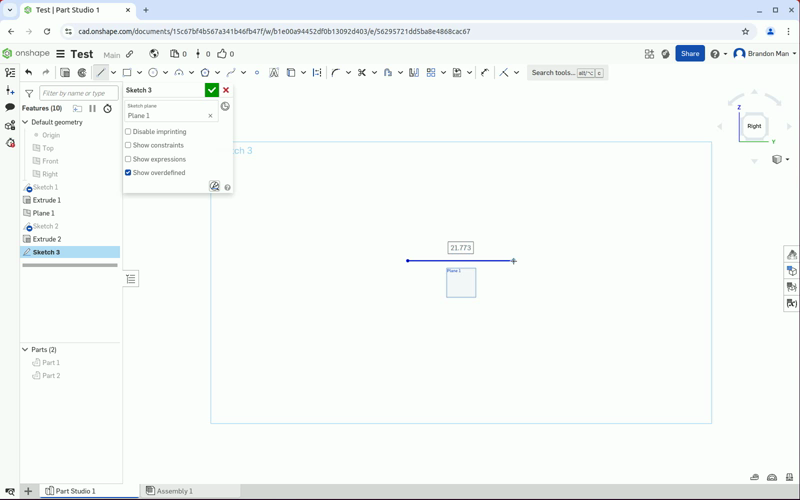
mouse_move(543, 260)
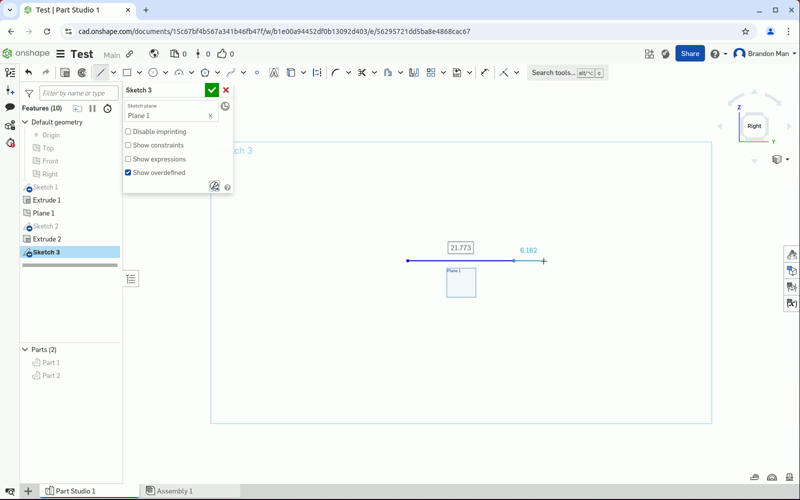
mouse_move(513, 257)
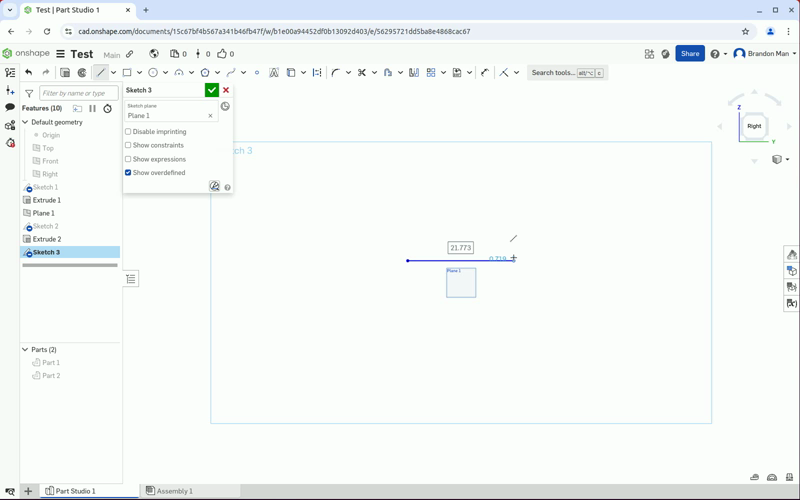
scroll(6)
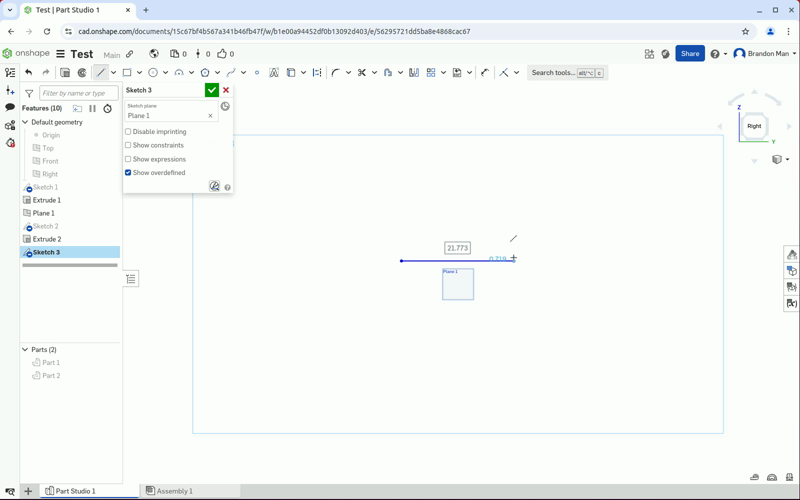
scroll(6)
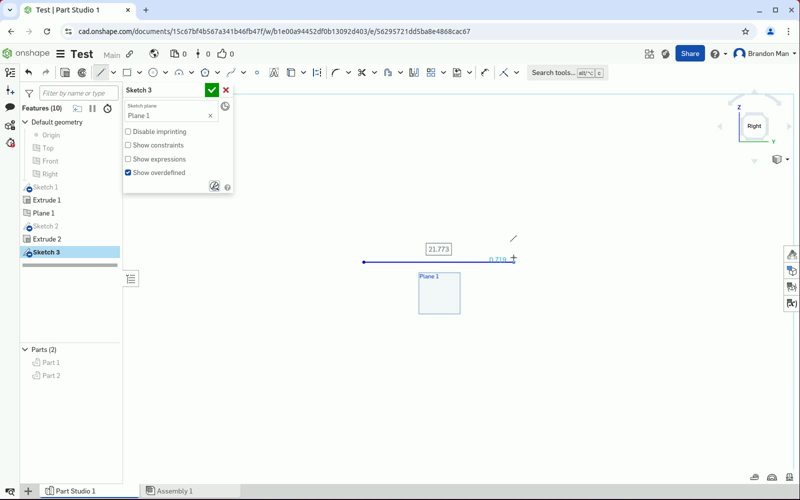
scroll(6)
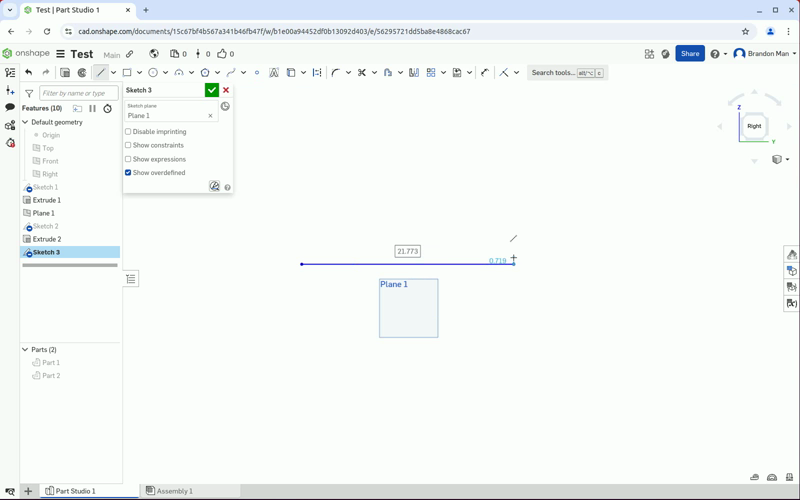
scroll(6)
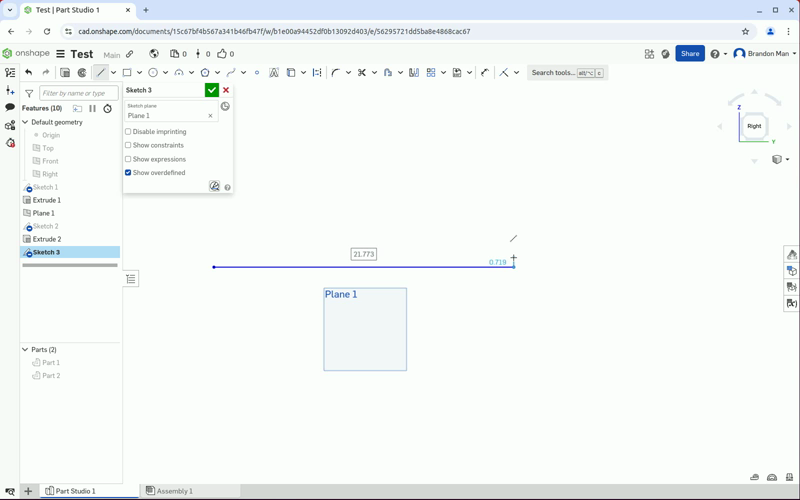
scroll(6)
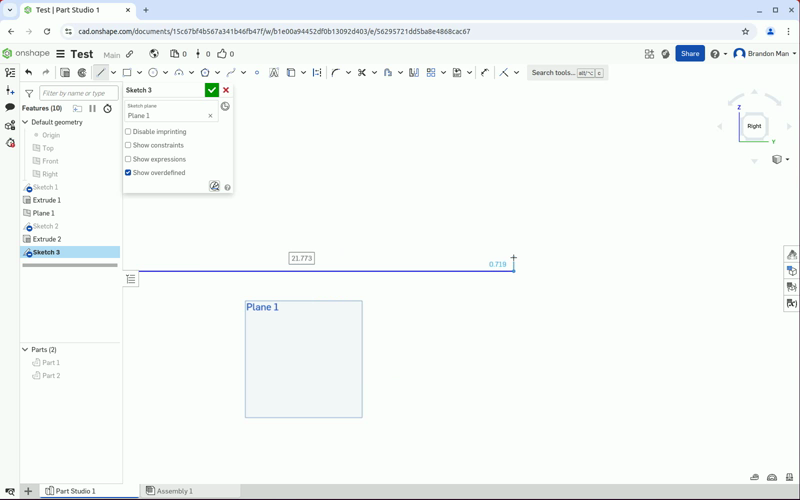
scroll(6)
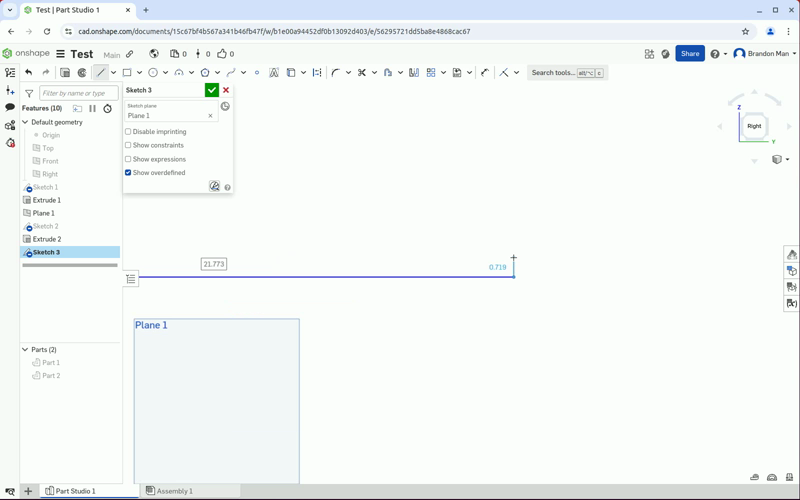
scroll(6)
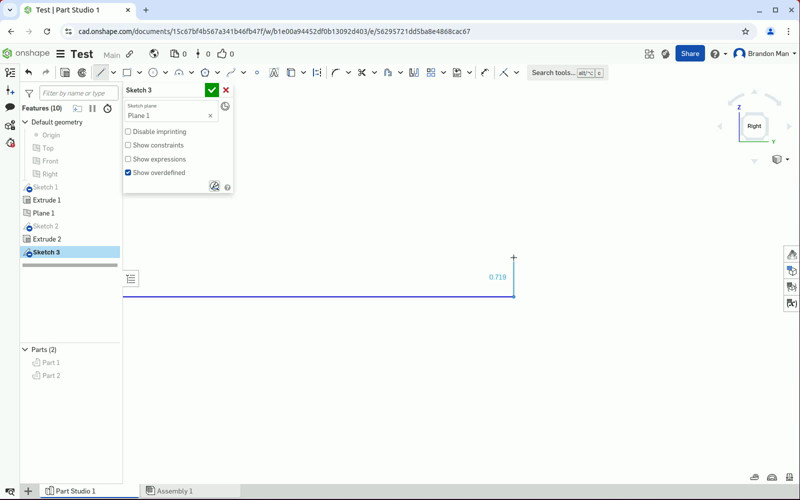
click(513, 257)
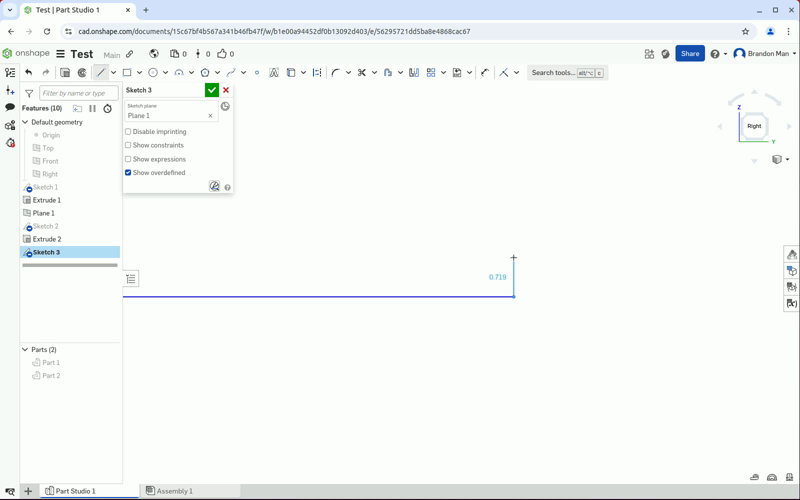
scroll(-6)
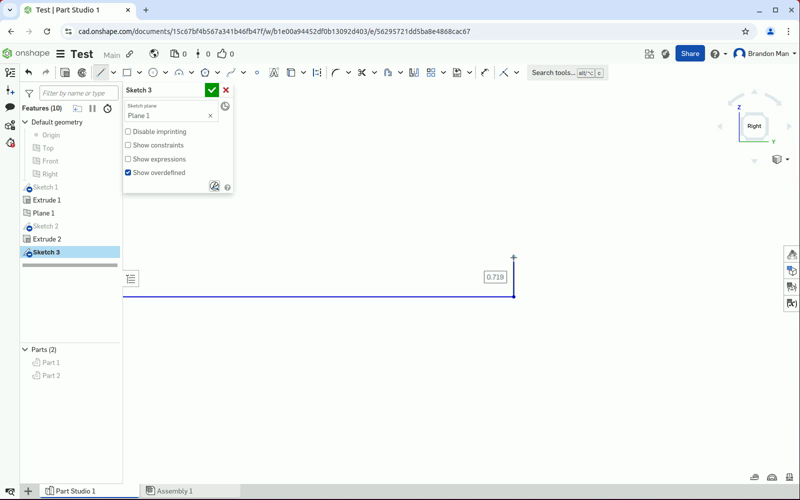
scroll(-6)
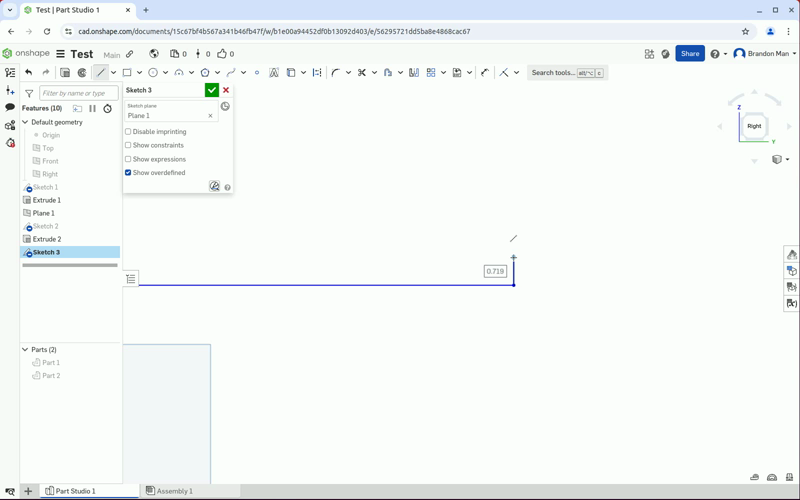
scroll(-6)
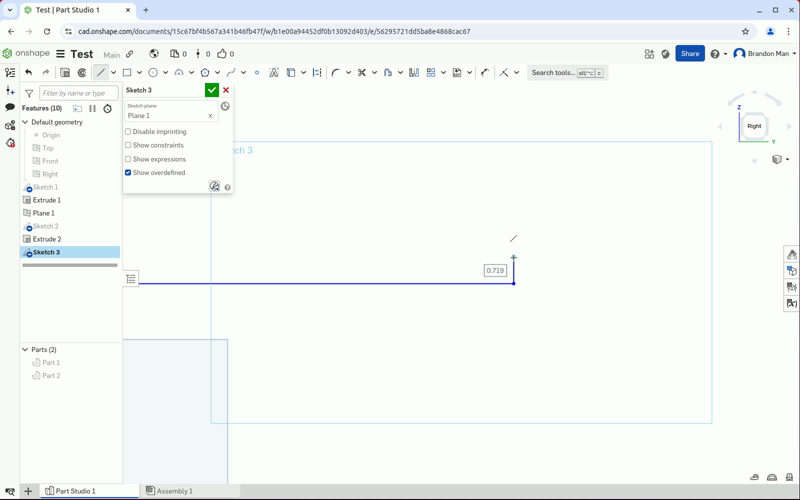
scroll(-6)
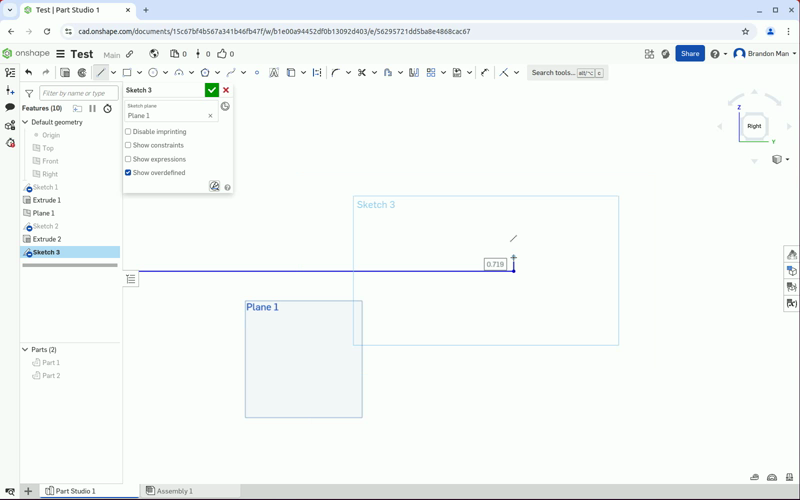
scroll(-6)
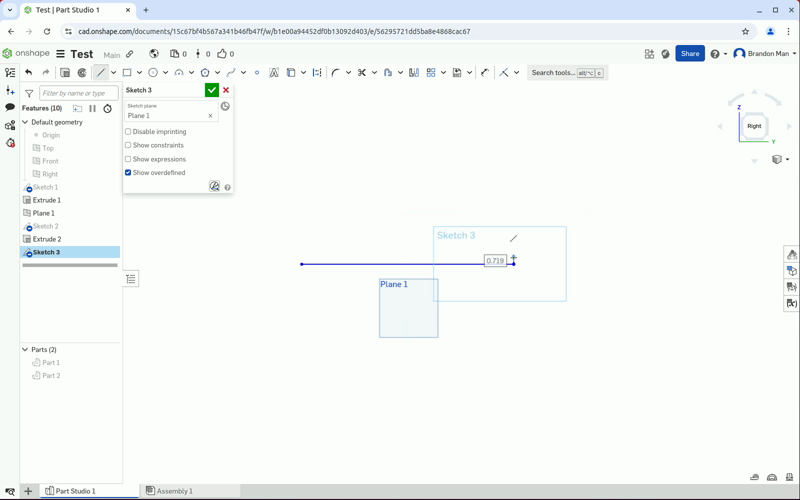
scroll(-6)
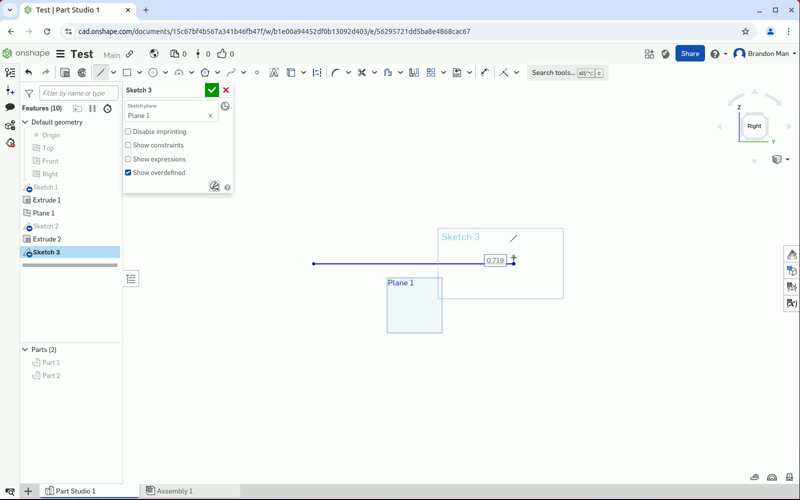
scroll(-6)
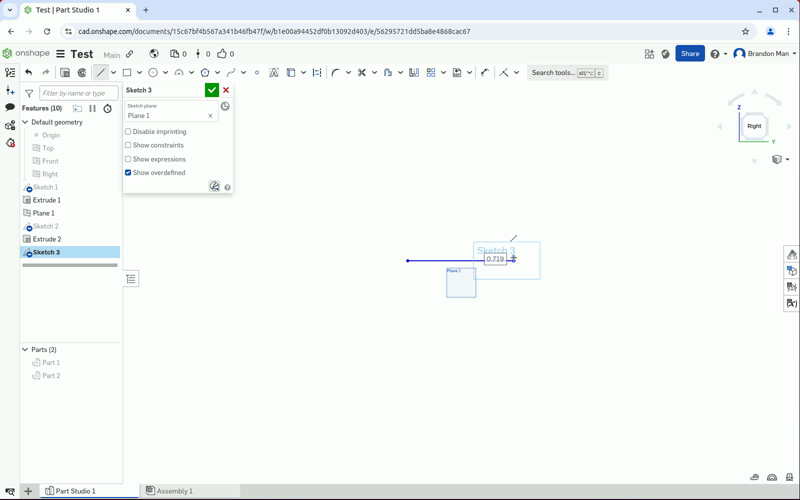
key_up(shift)
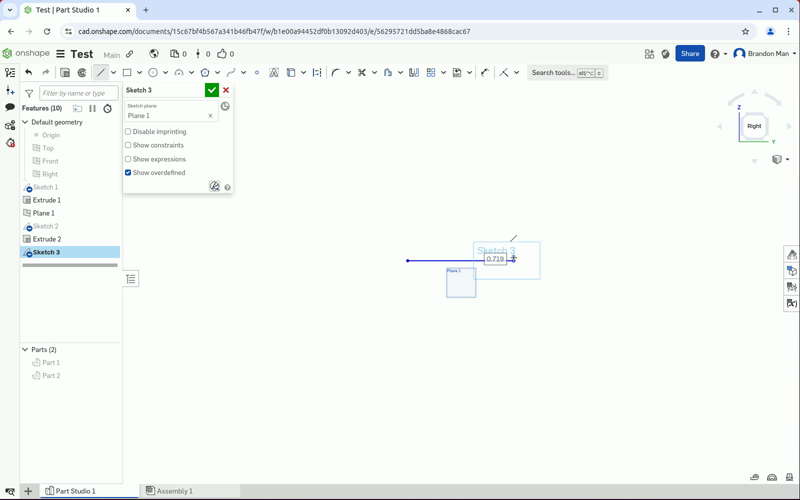
key_down(shift)
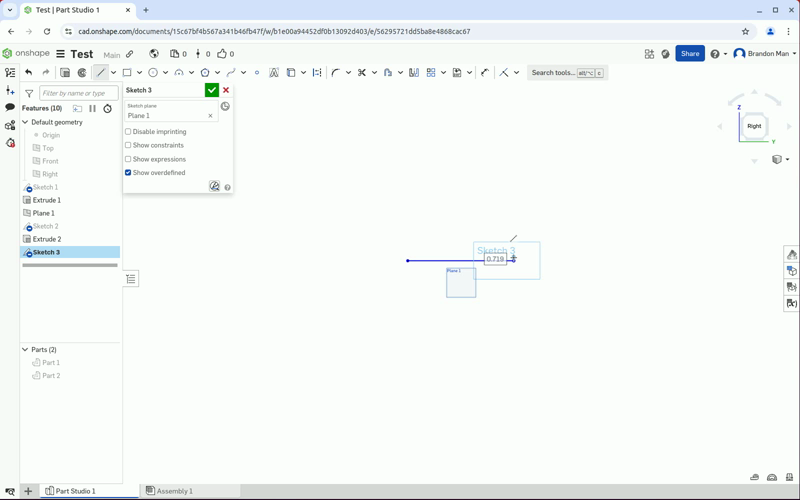
mouse_move(407, 257)
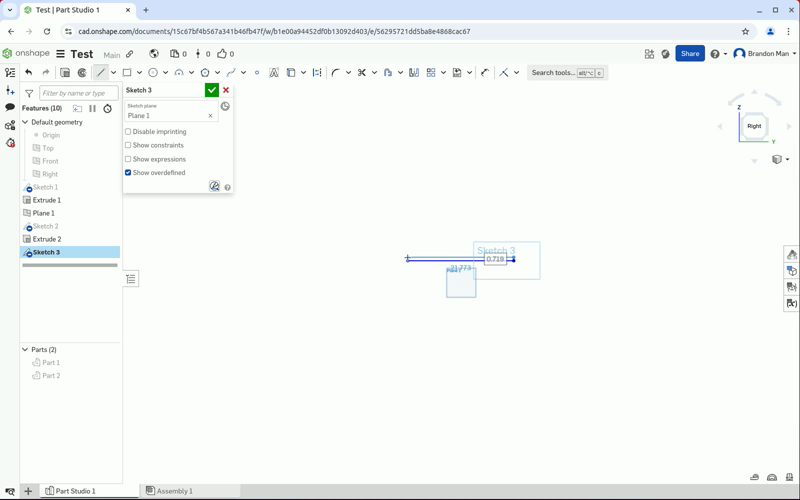
scroll(6)
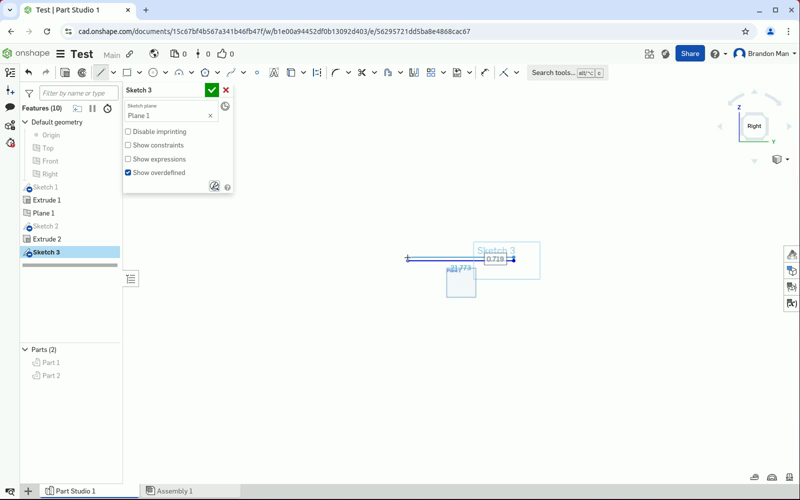
scroll(6)
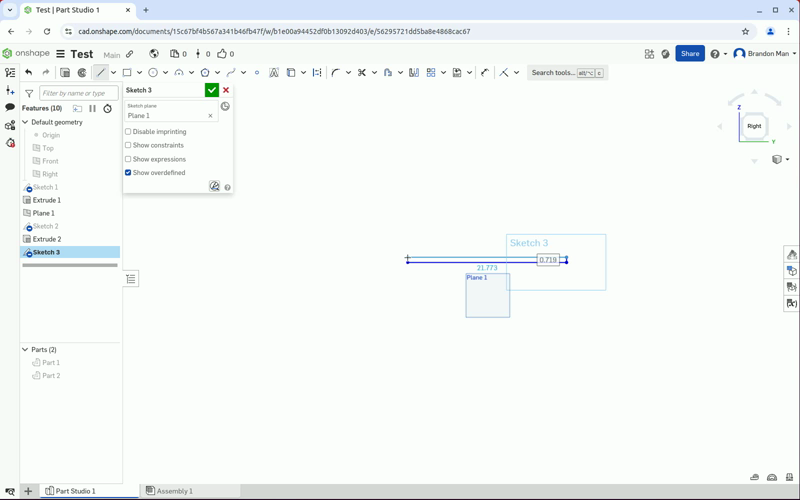
scroll(6)
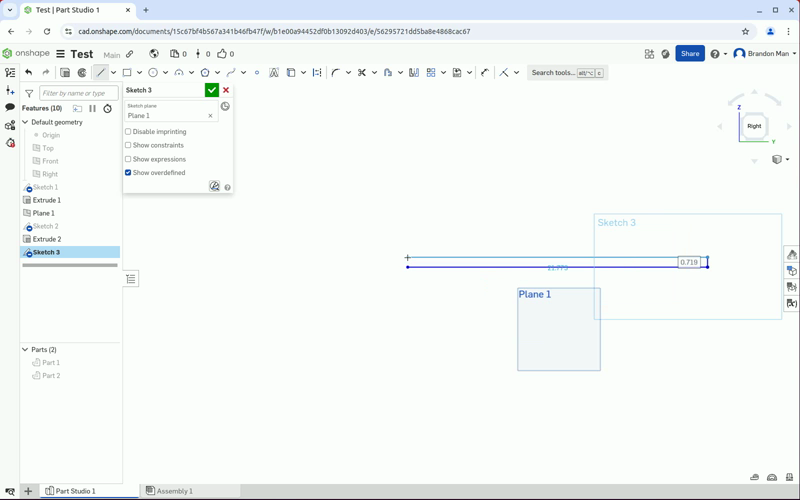
scroll(6)
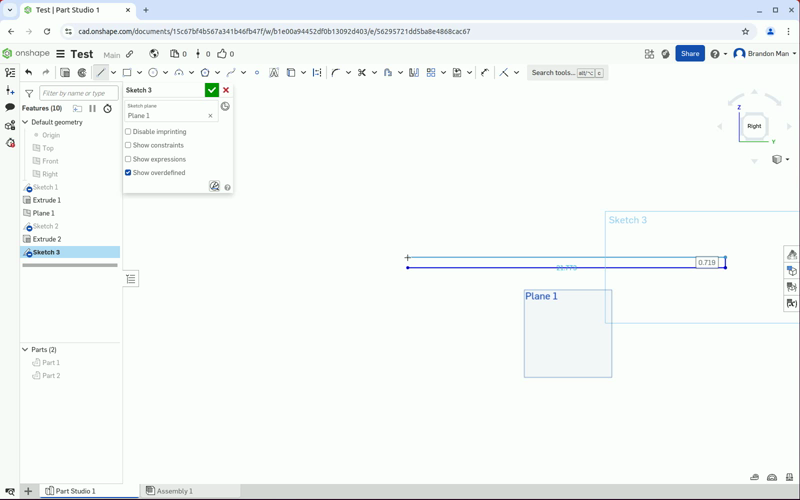
scroll(6)
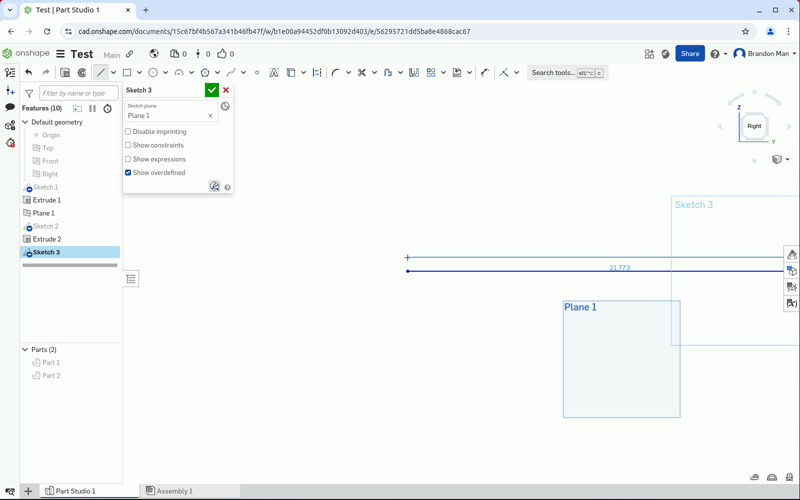
scroll(6)
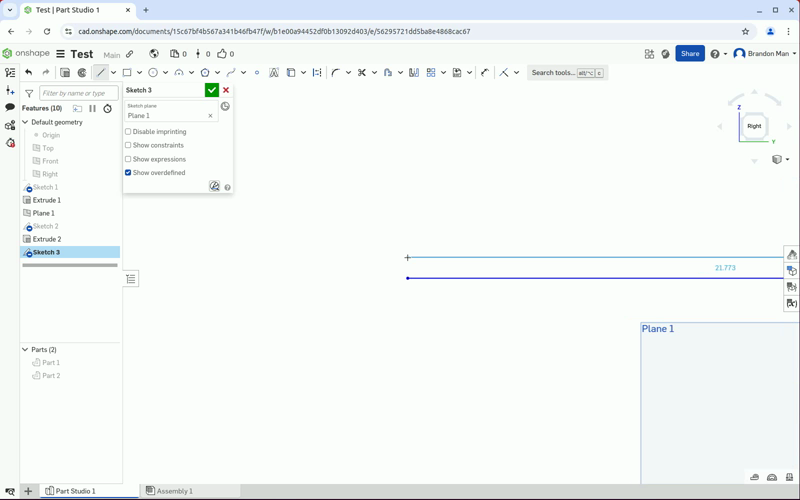
scroll(6)
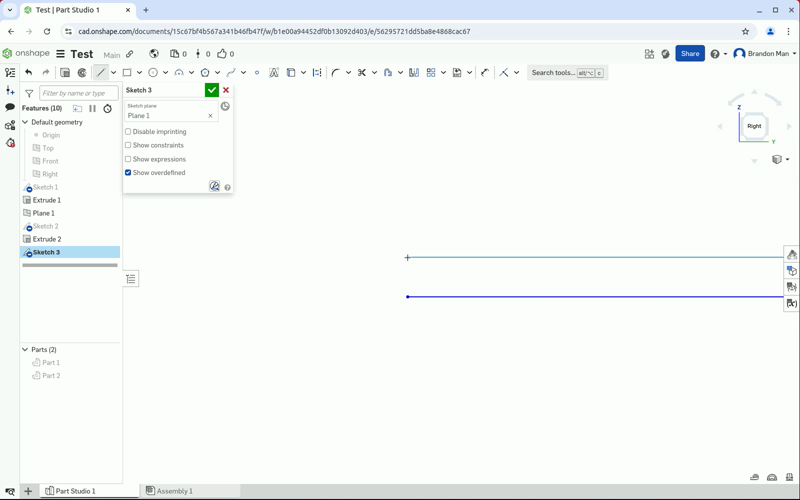
click(407, 257)
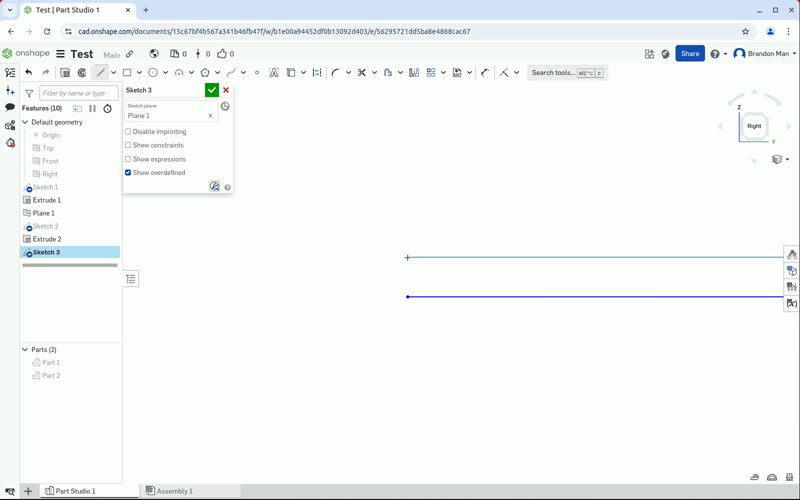
scroll(-6)
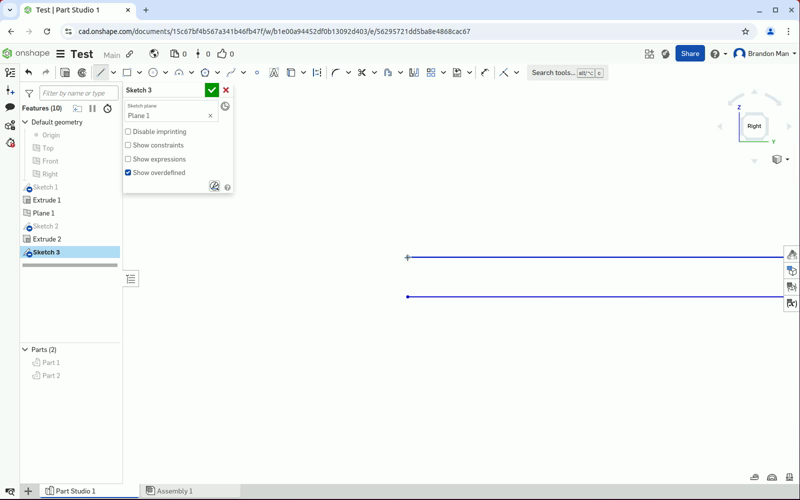
scroll(-6)
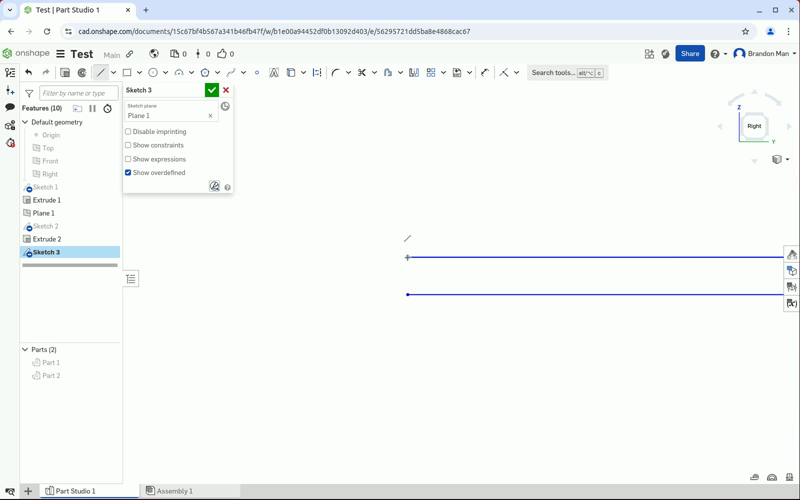
scroll(-6)
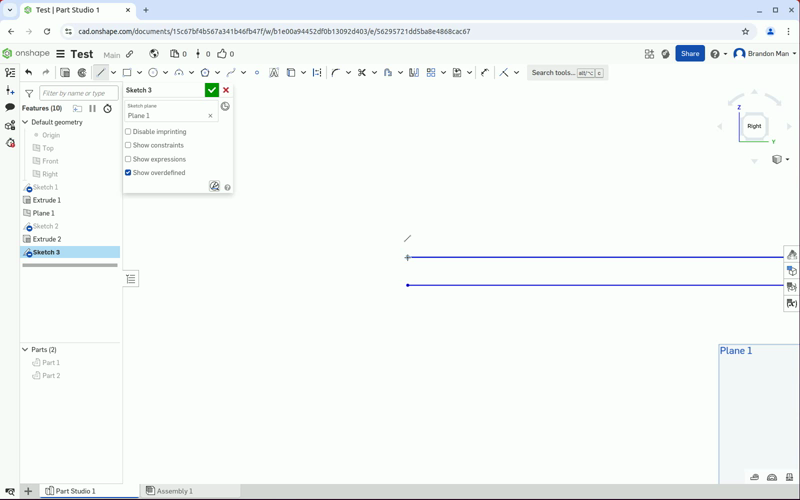
scroll(-6)
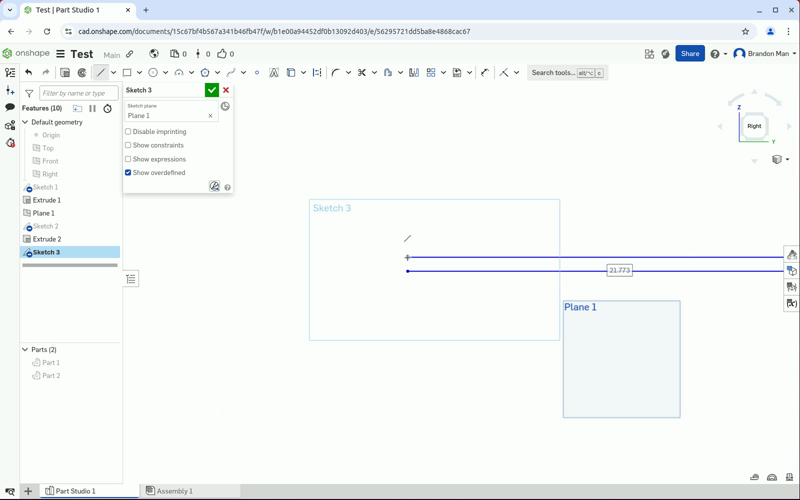
scroll(-6)
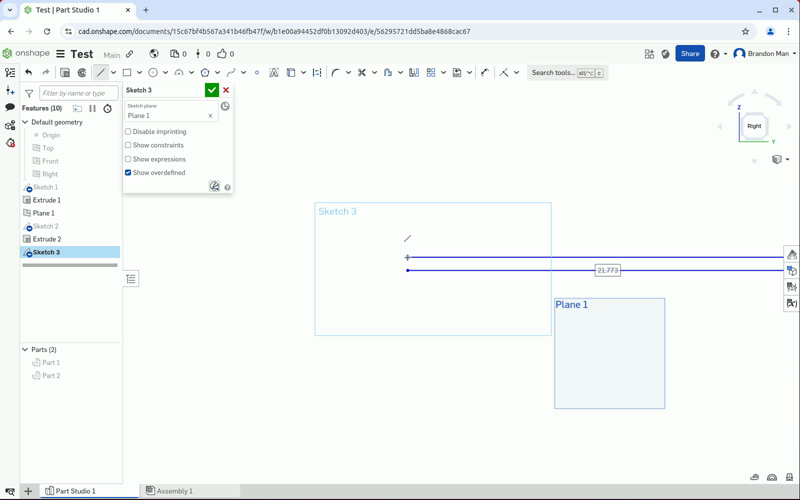
scroll(-6)
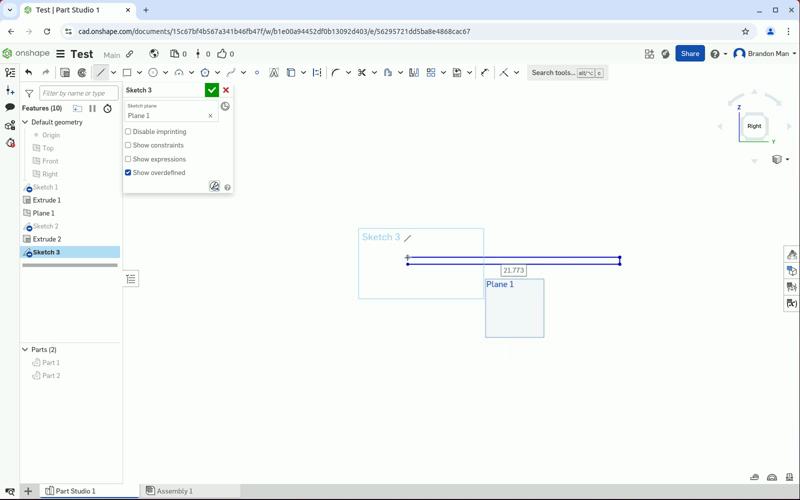
scroll(-6)
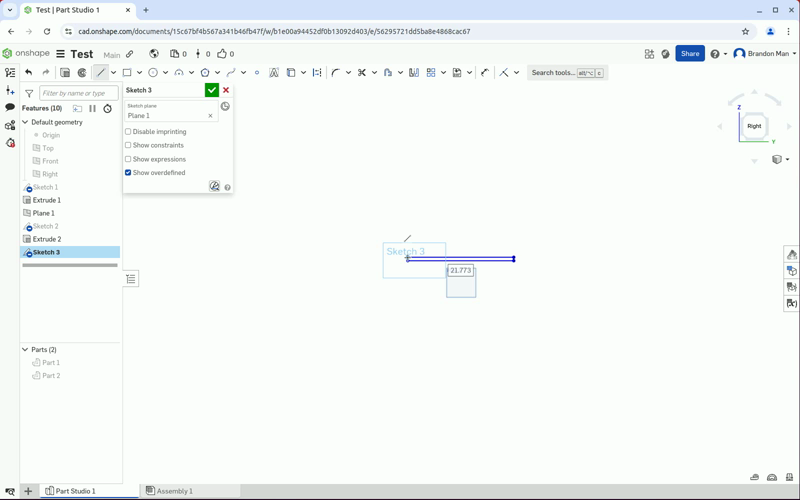
key_up(shift)
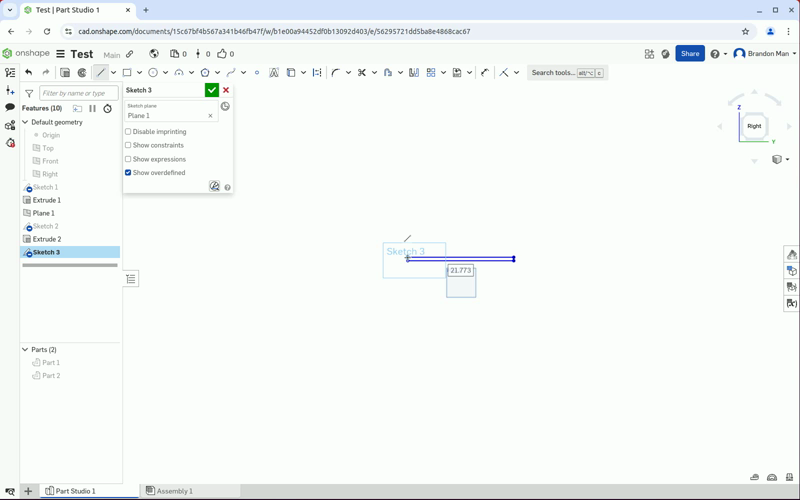
mouse_move(437, 257)
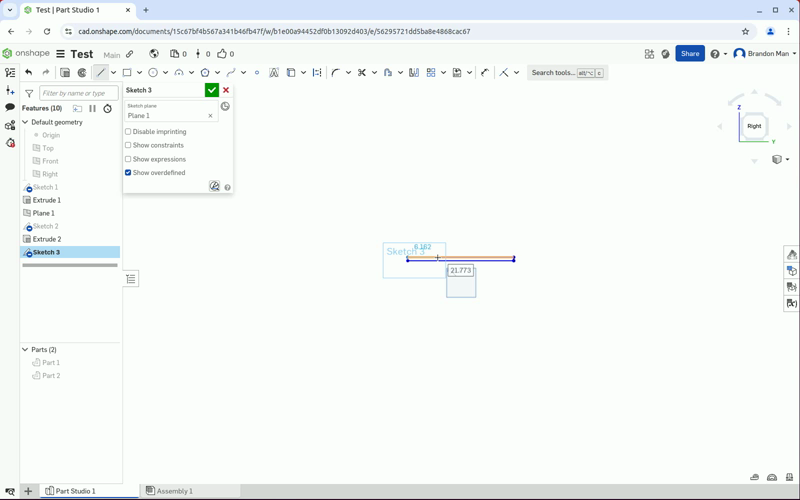
key_down(shift)
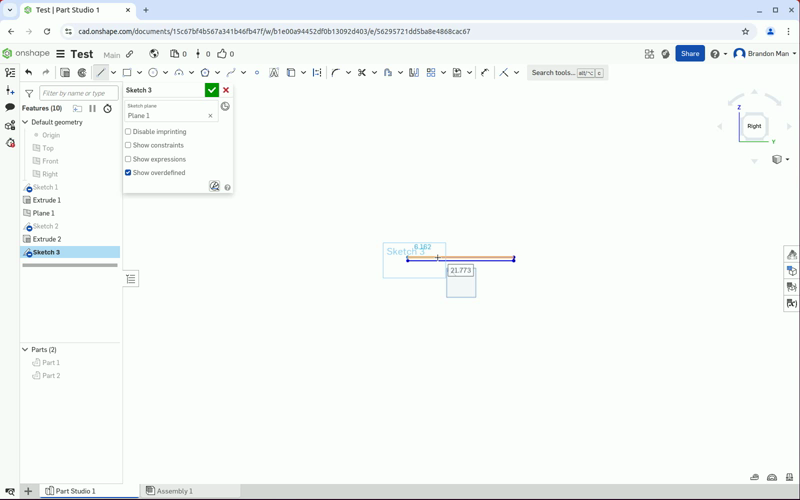
mouse_move(407, 260)
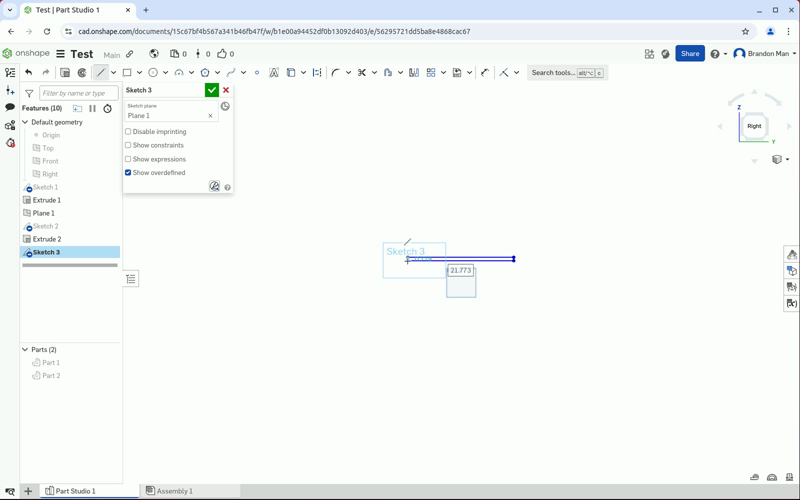
scroll(6)
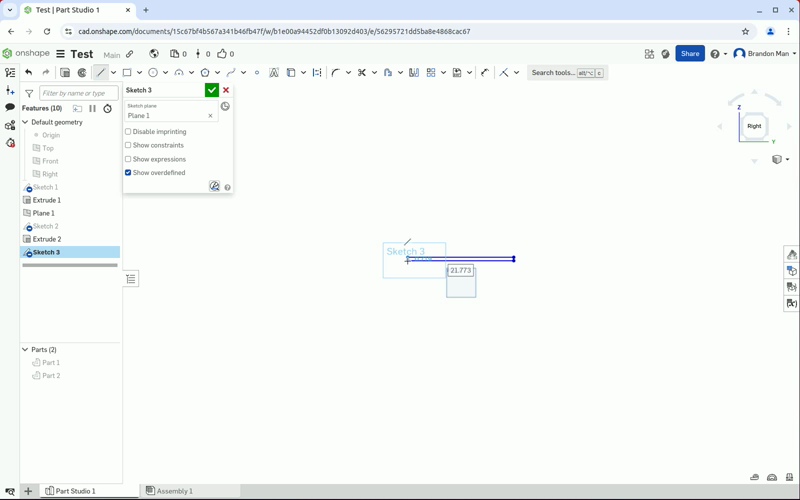
scroll(6)
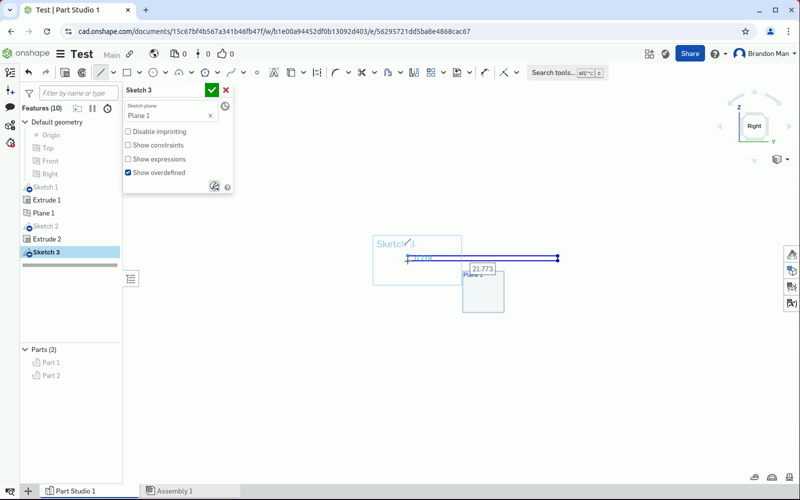
scroll(6)
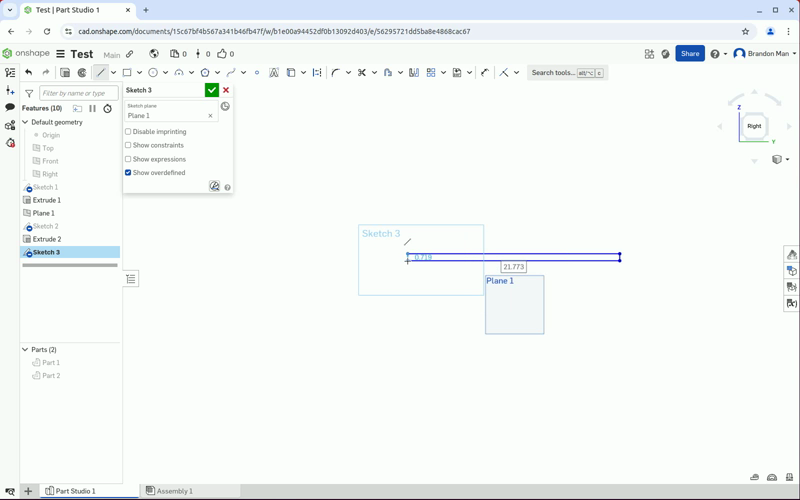
scroll(6)
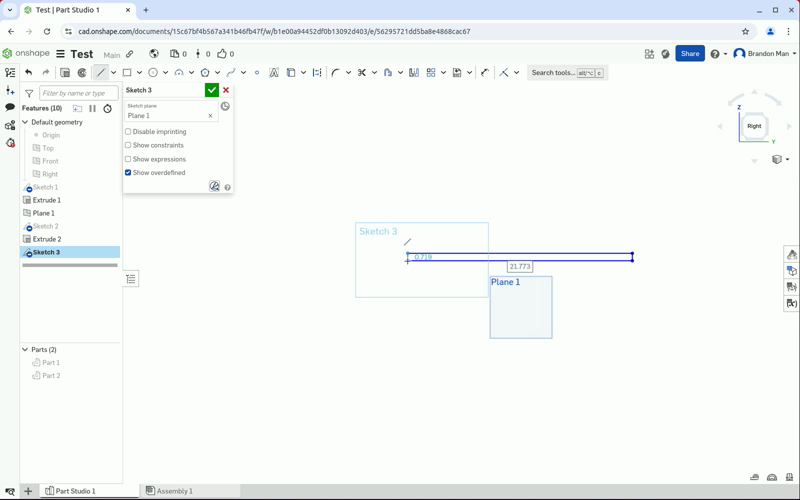
scroll(6)
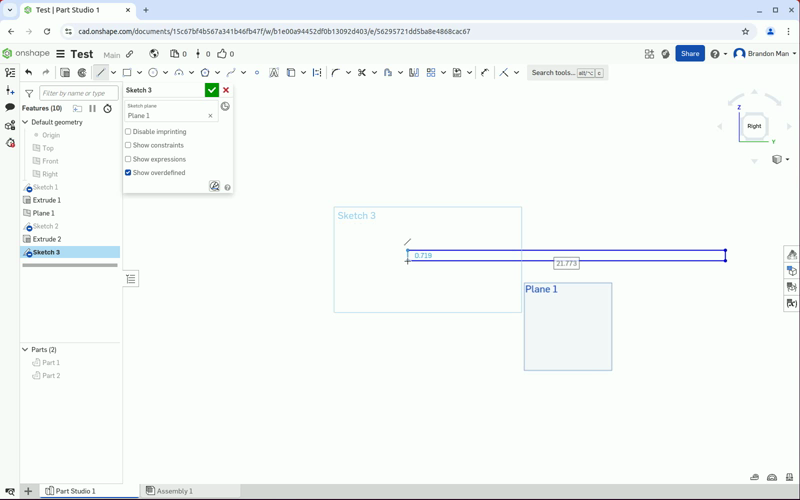
scroll(6)
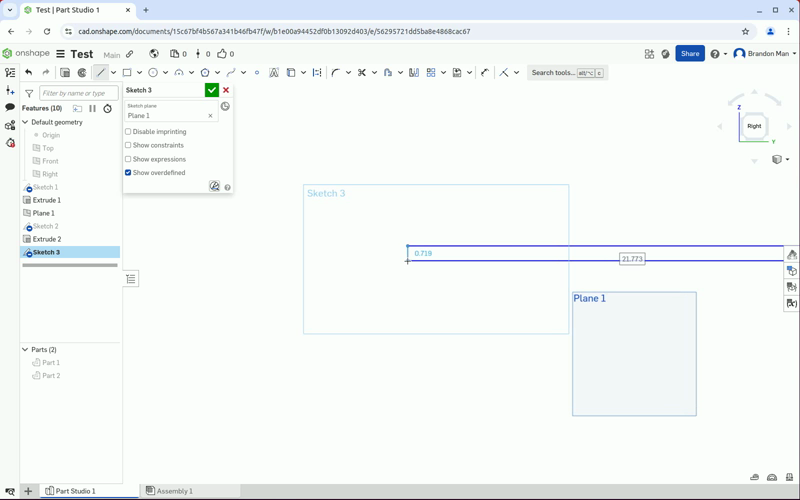
scroll(6)
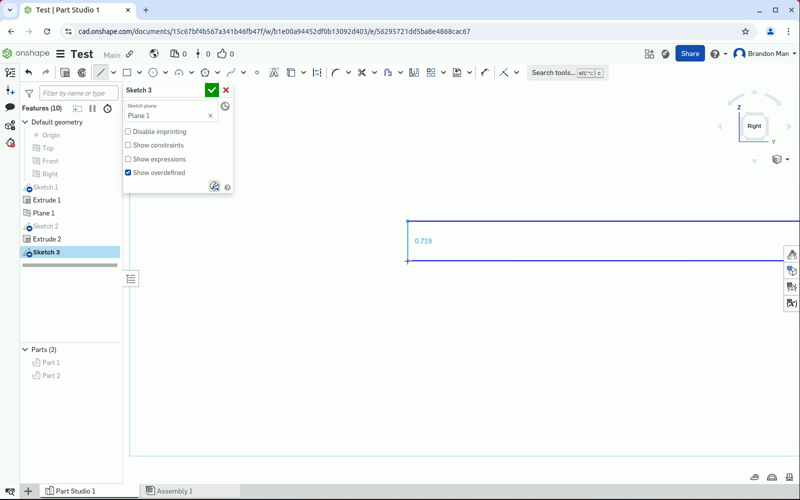
key_up(shift)
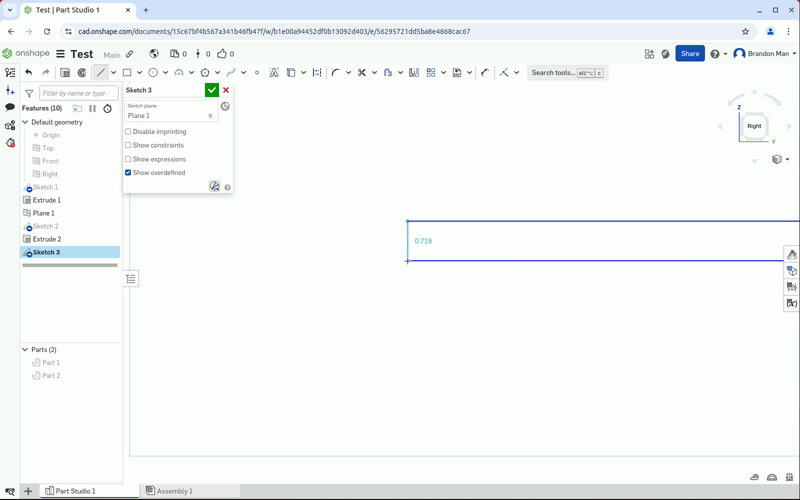
click(407, 260)
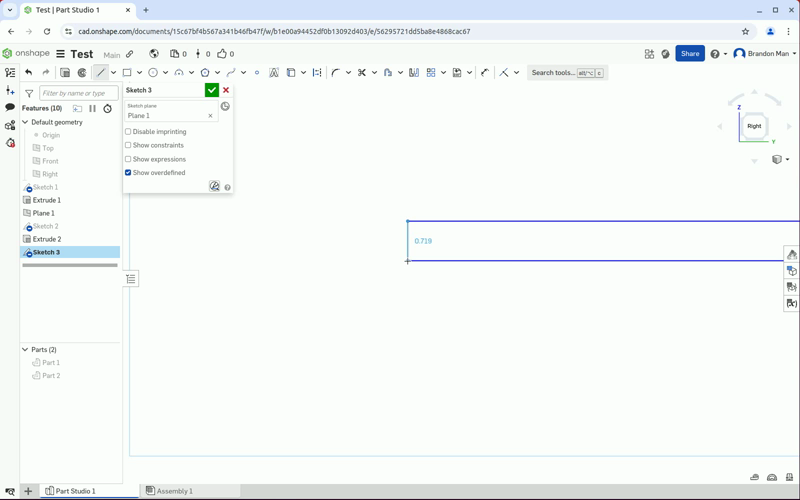
scroll(-6)
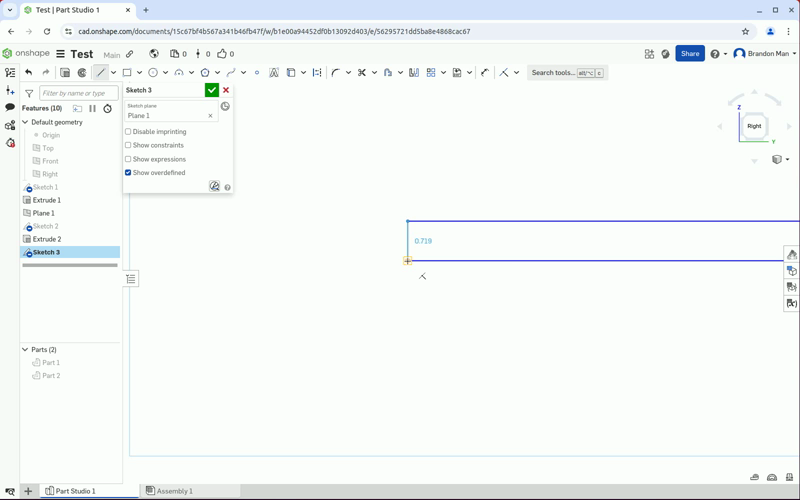
scroll(-6)
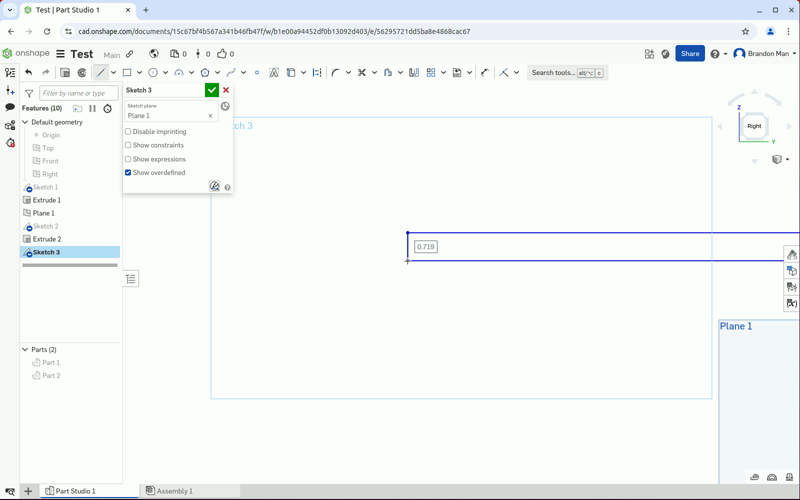
scroll(-6)
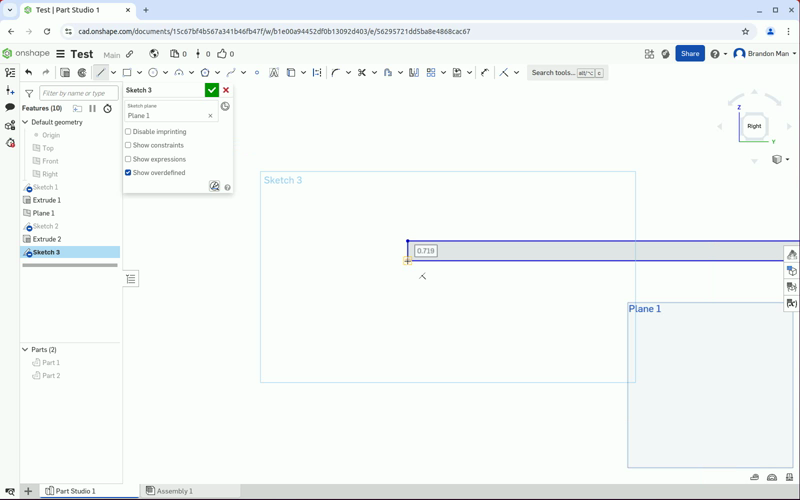
scroll(-6)
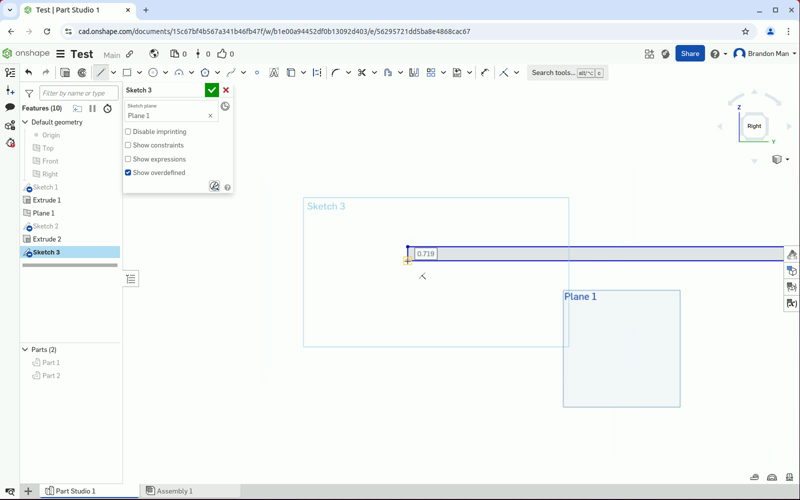
scroll(-6)
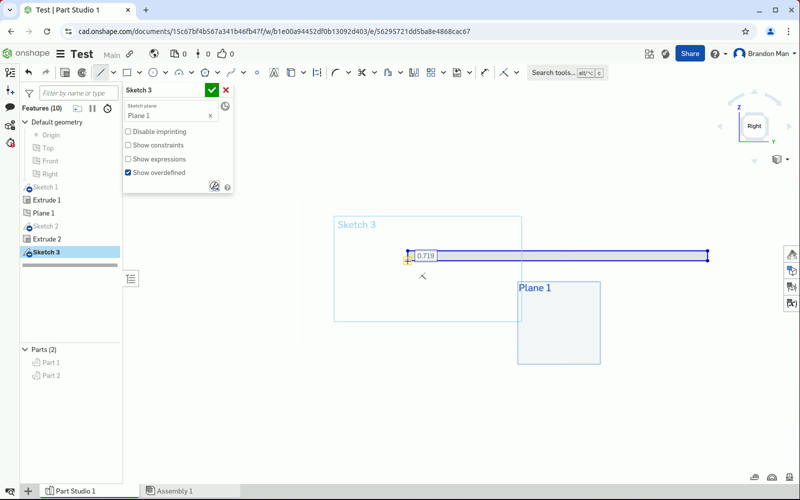
scroll(-6)
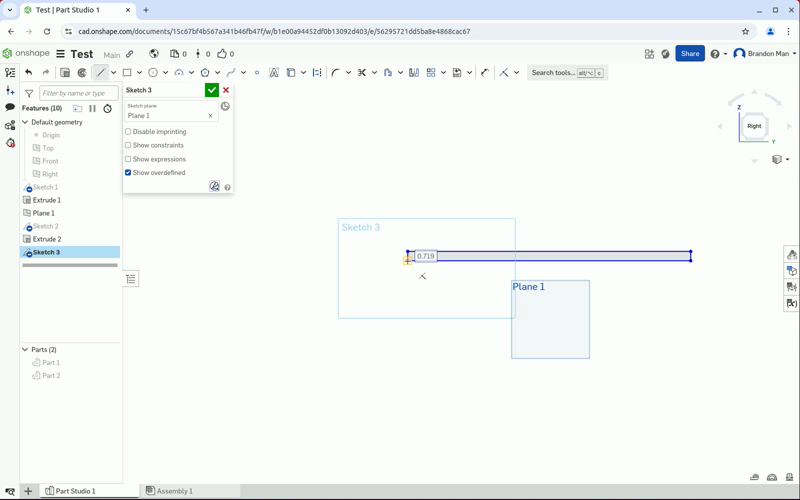
scroll(-6)
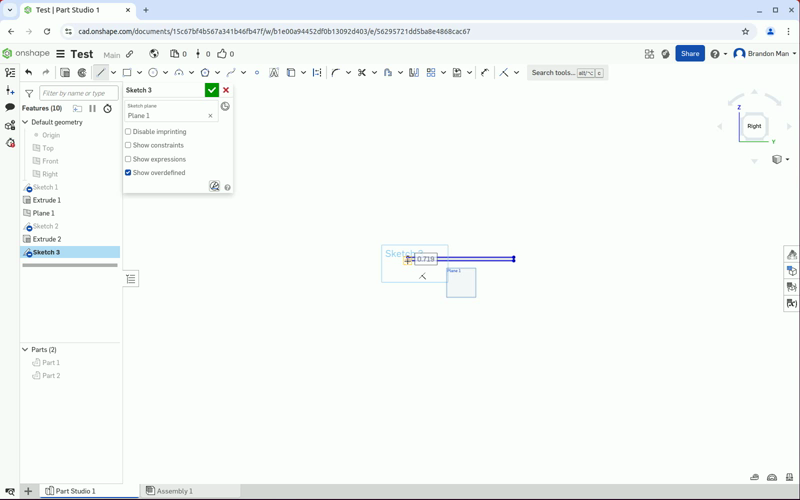
key(esc)
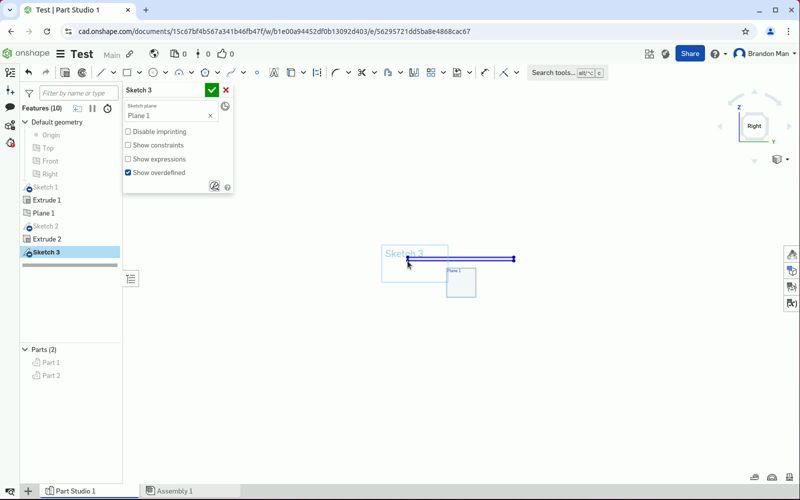
mouse_move(440, 260)
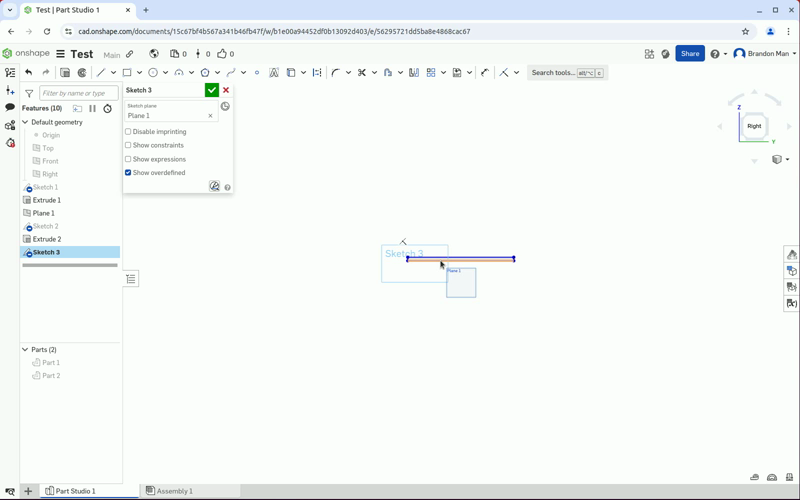
scroll(6)
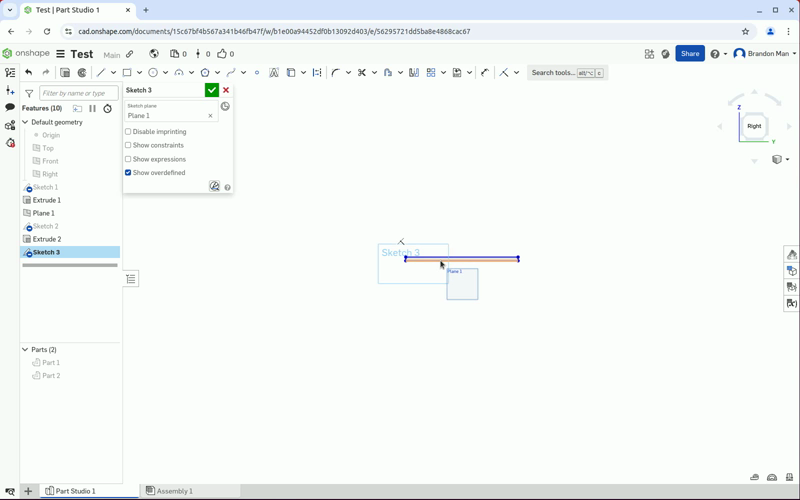
scroll(6)
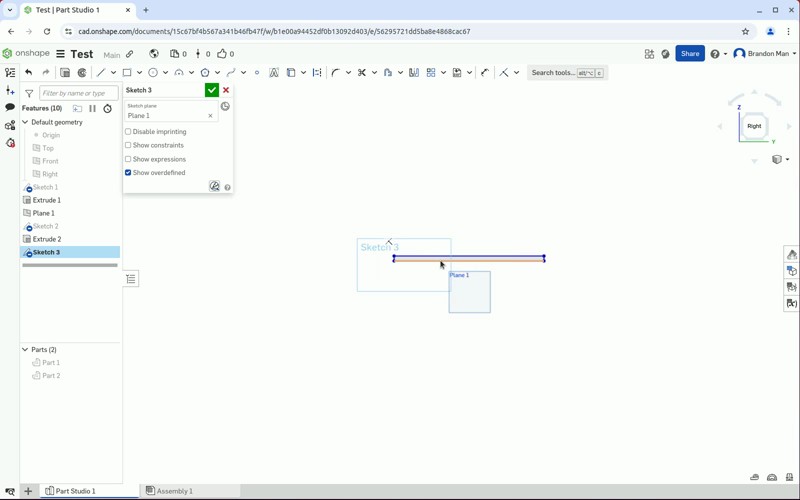
scroll(6)
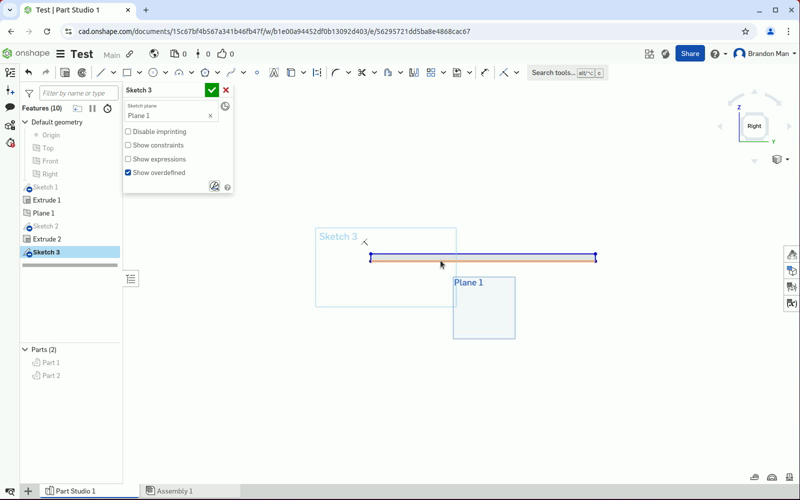
scroll(6)
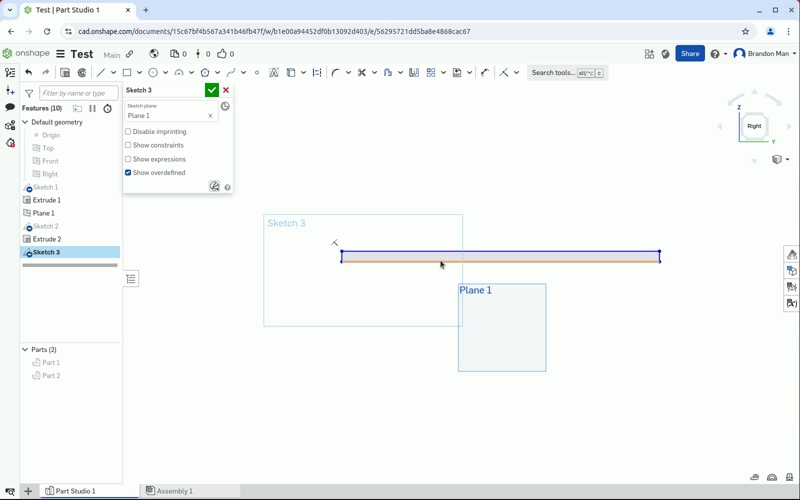
scroll(6)
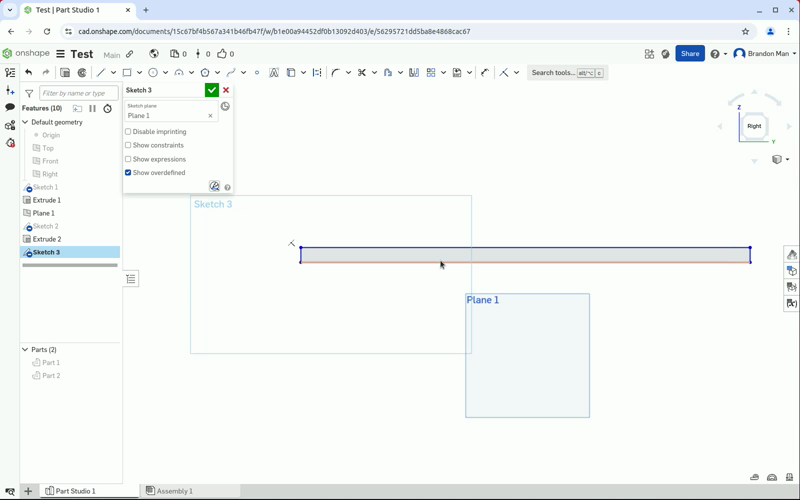
scroll(6)
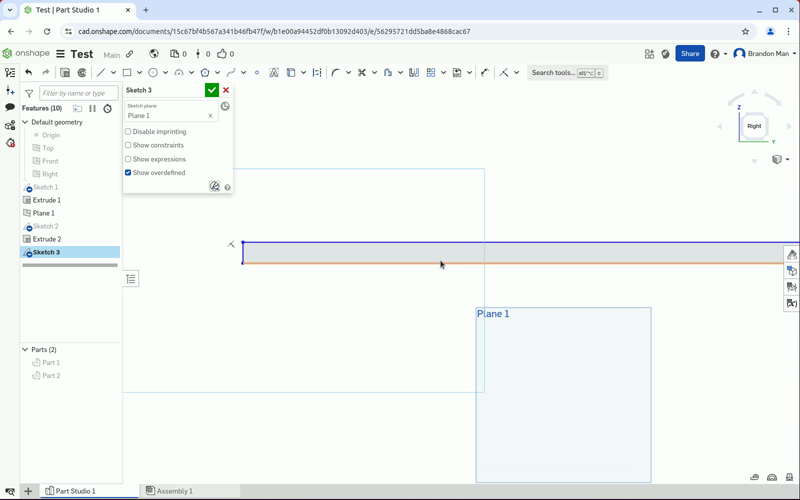
scroll(6)
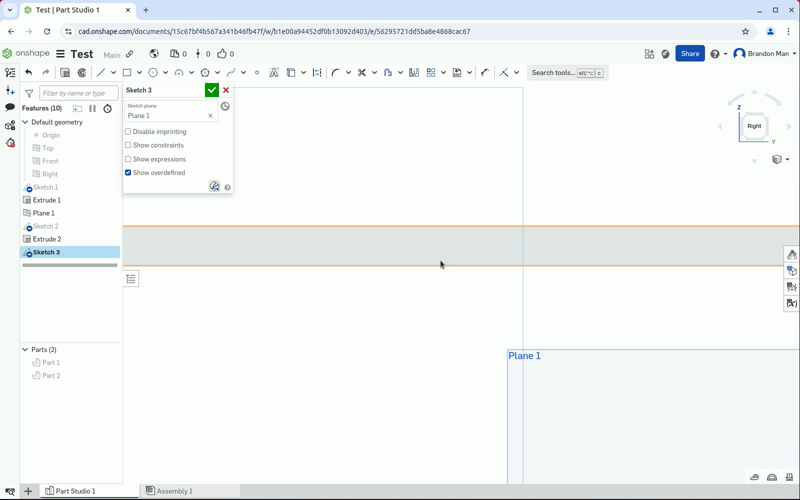
click(440, 260)
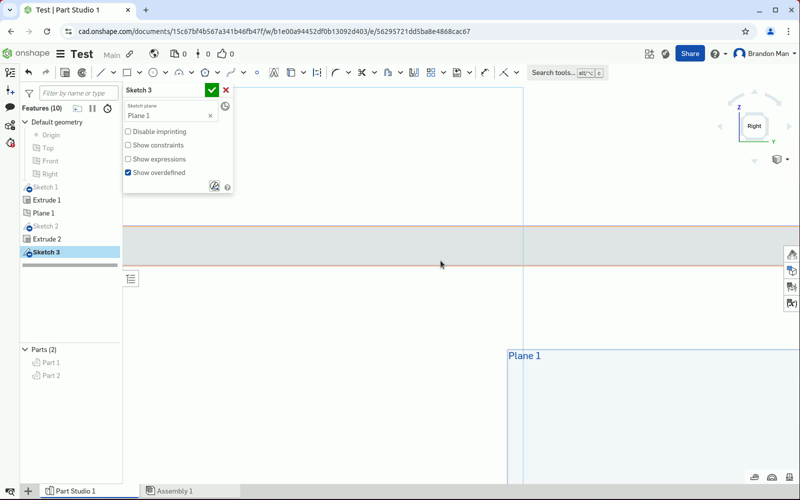
scroll(-6)
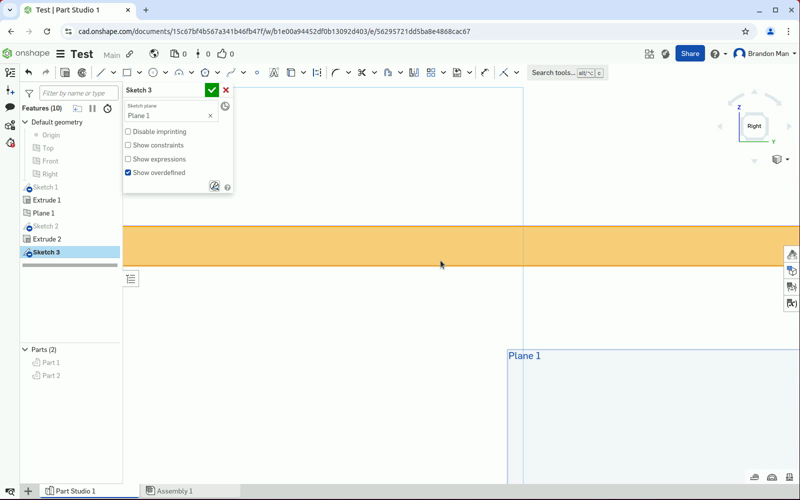
scroll(-6)
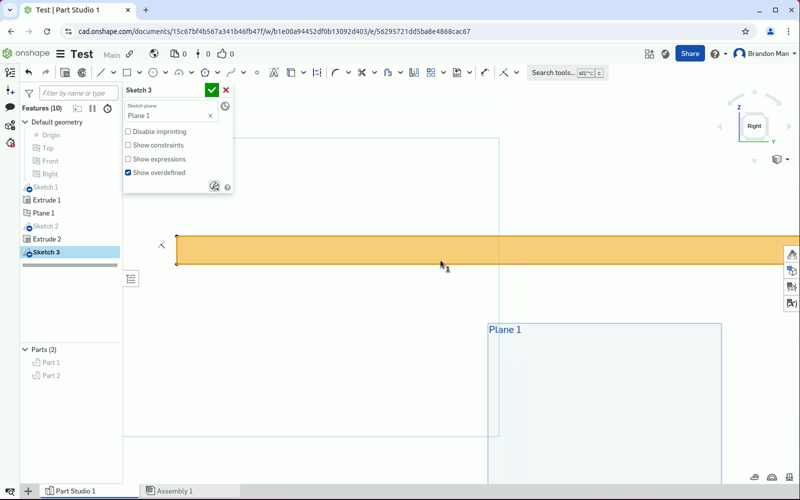
scroll(-6)
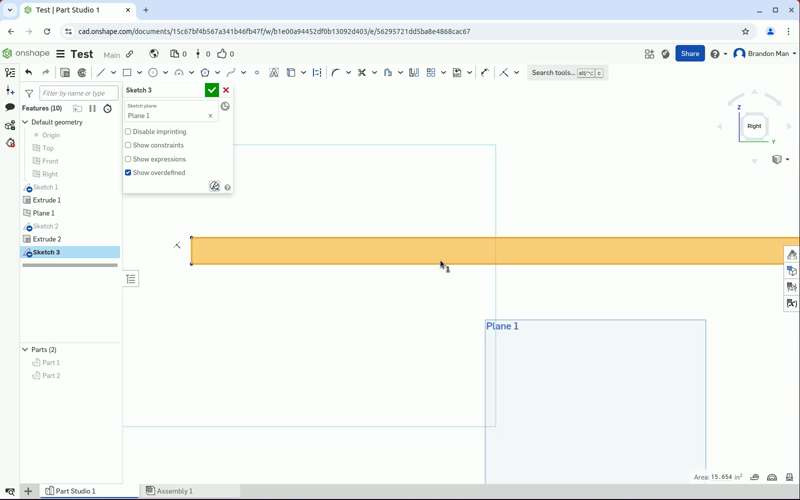
scroll(-6)
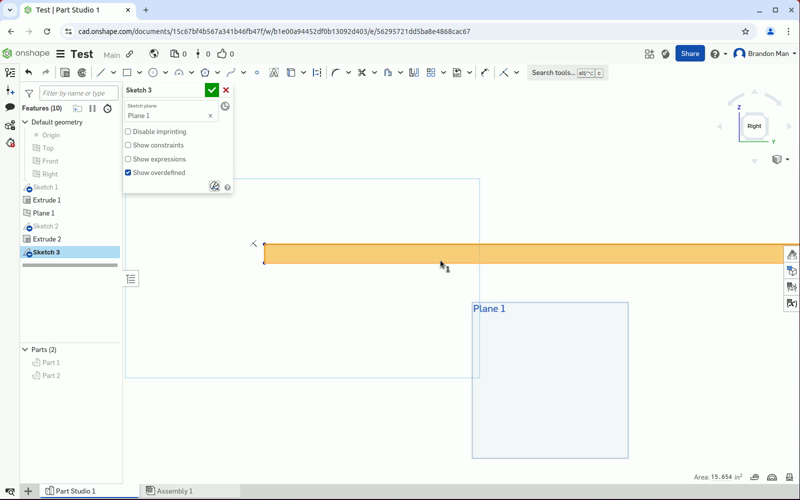
scroll(-6)
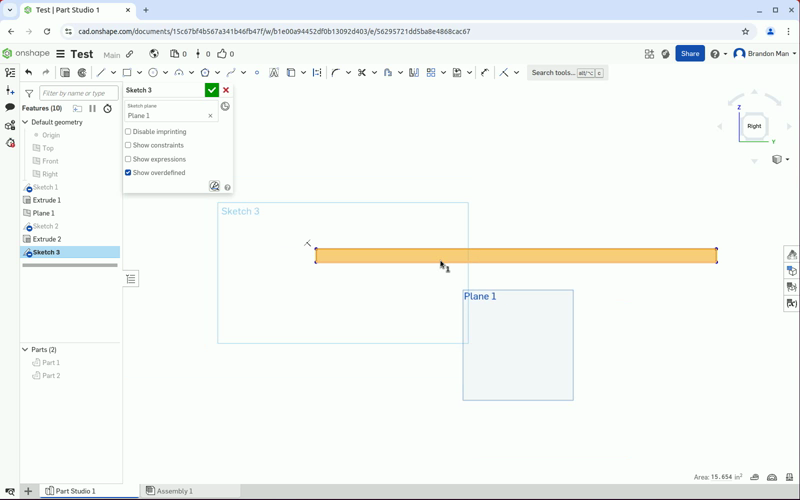
scroll(-6)
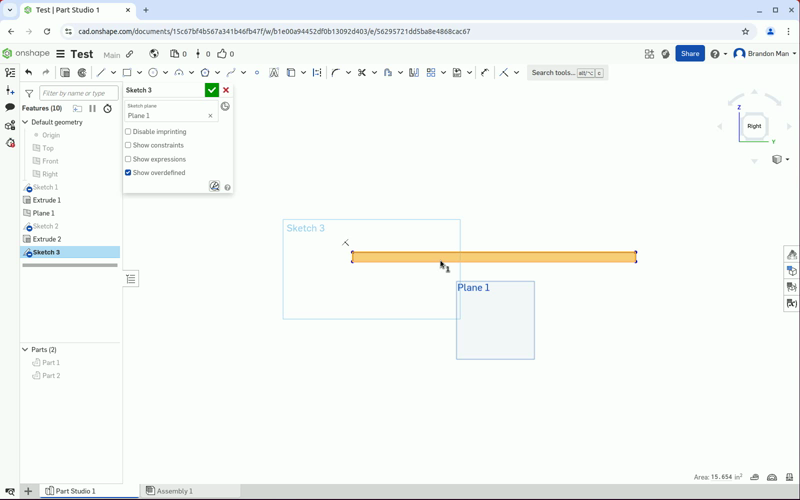
scroll(-6)
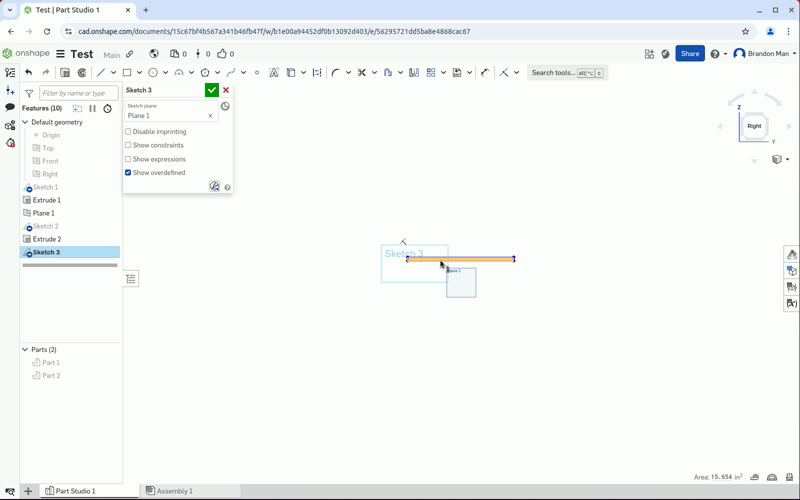
mouse_move(73, 352)
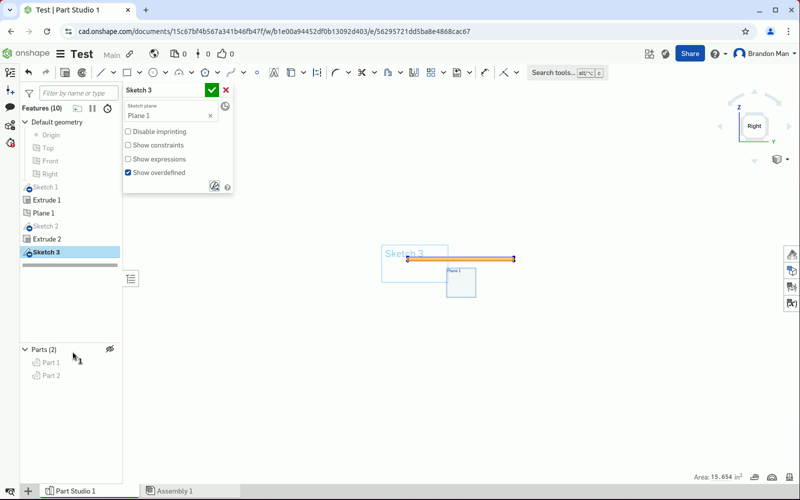
key(shift+y)
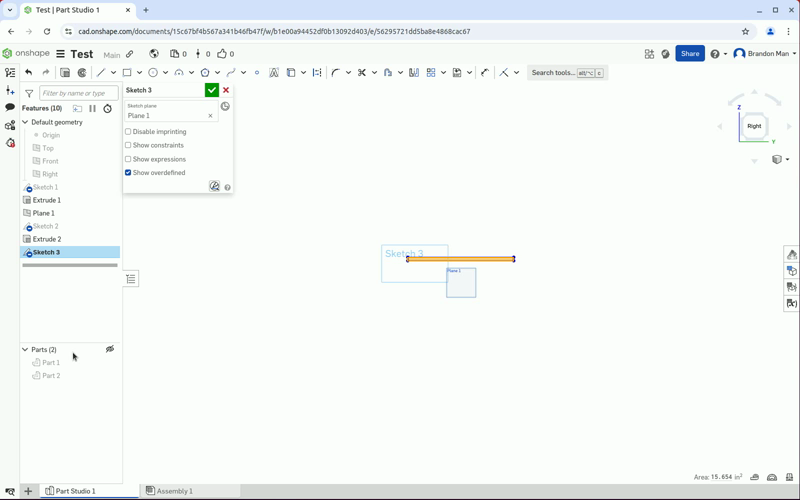
key(shift+e)
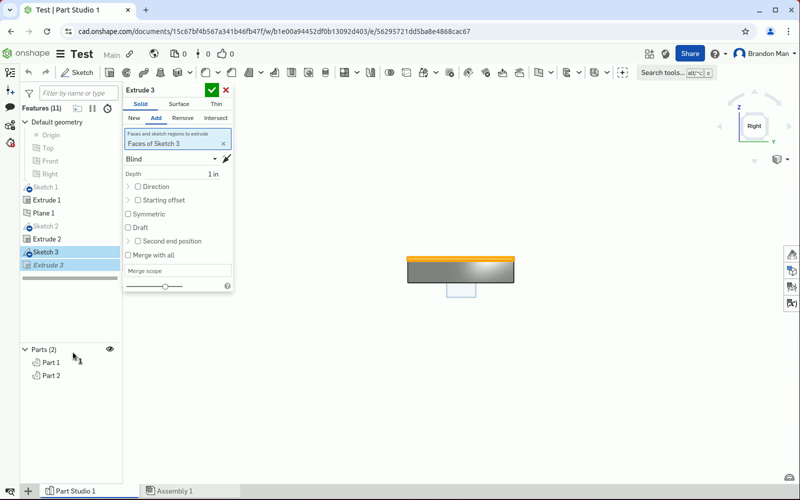
mouse_move(143, 106)
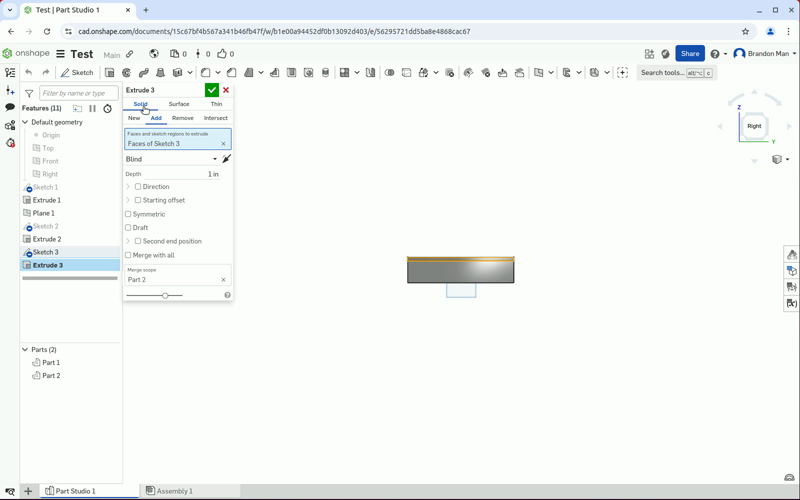
click(143, 106)
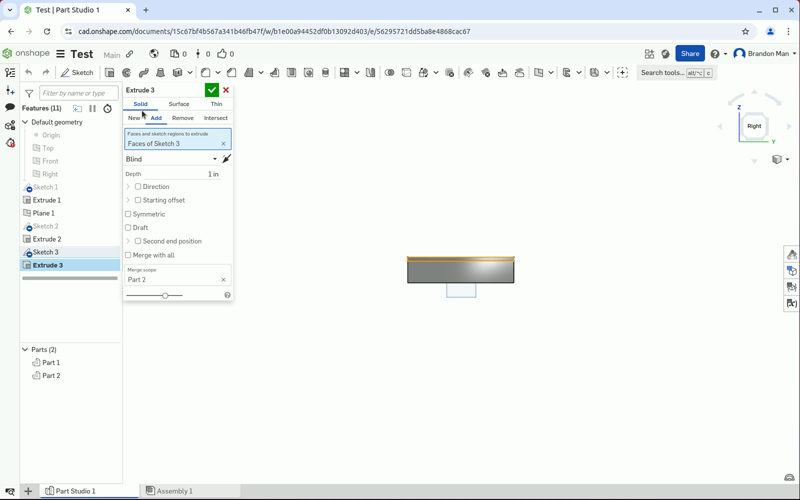
mouse_move(137, 120)
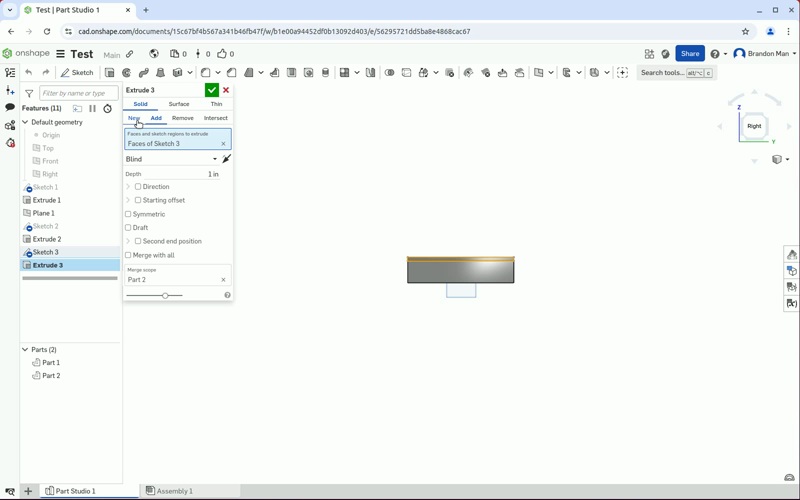
click(137, 120)
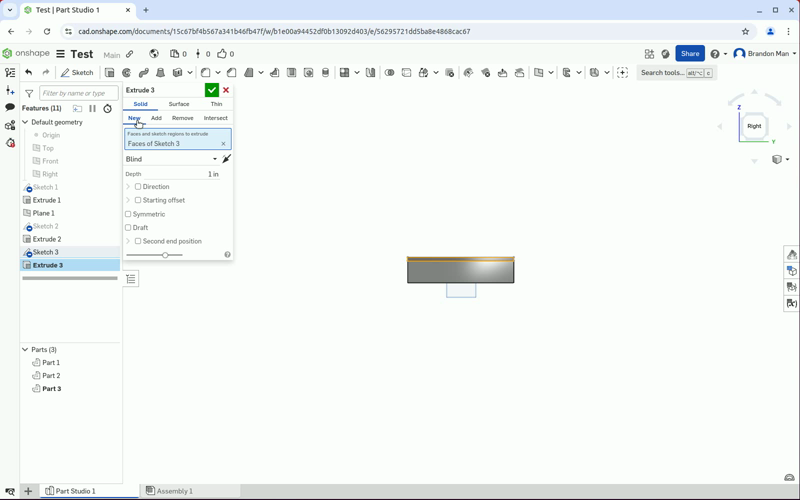
key(tab, 4)
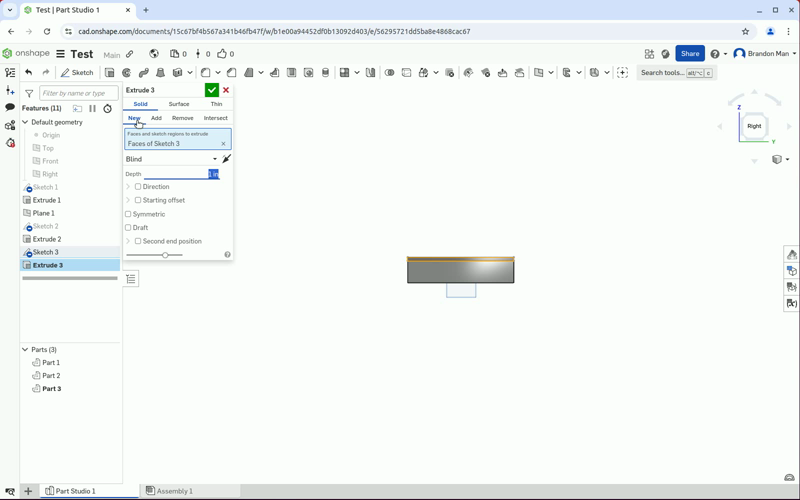
text(0.722)
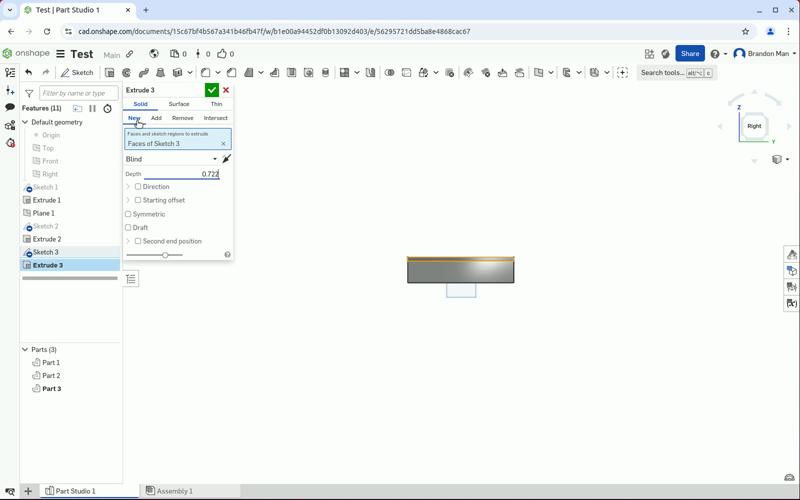
key(enter)
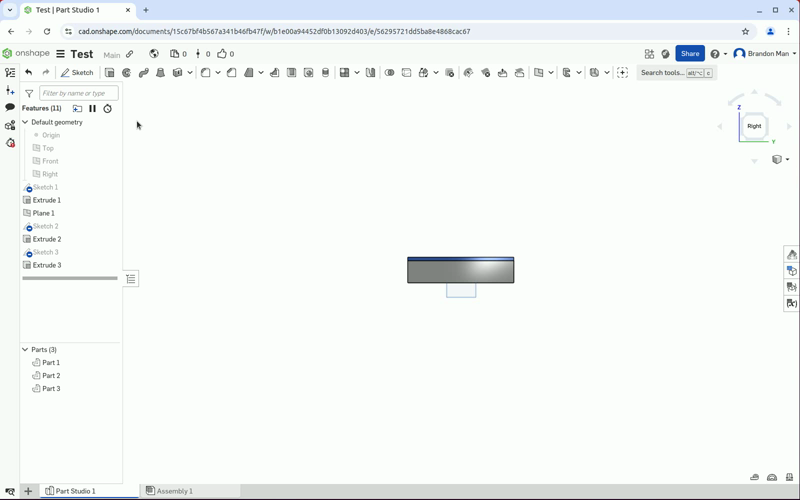
key(shift+h)
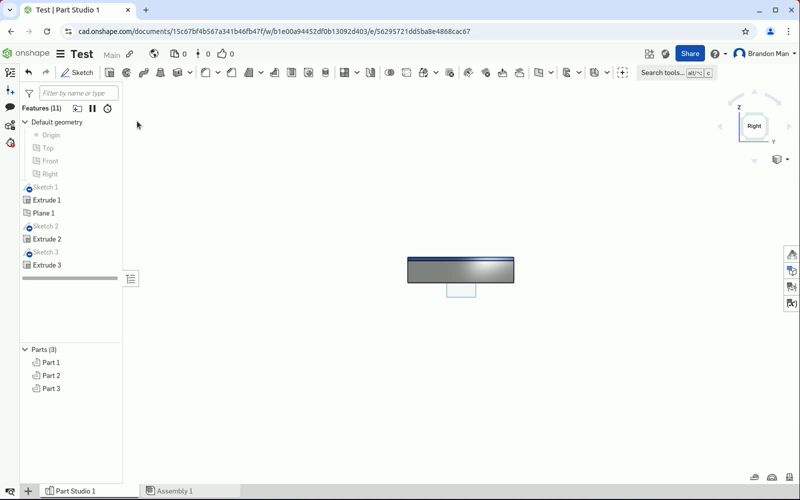
key(shift+h)
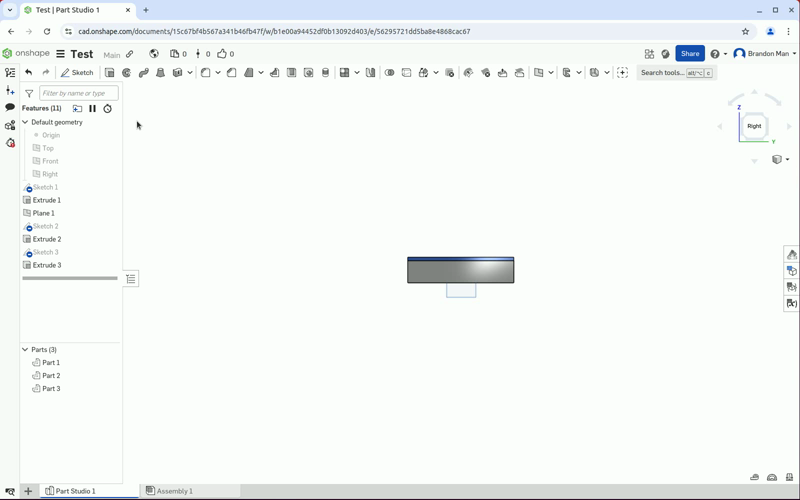
mouse_move(73, 189)
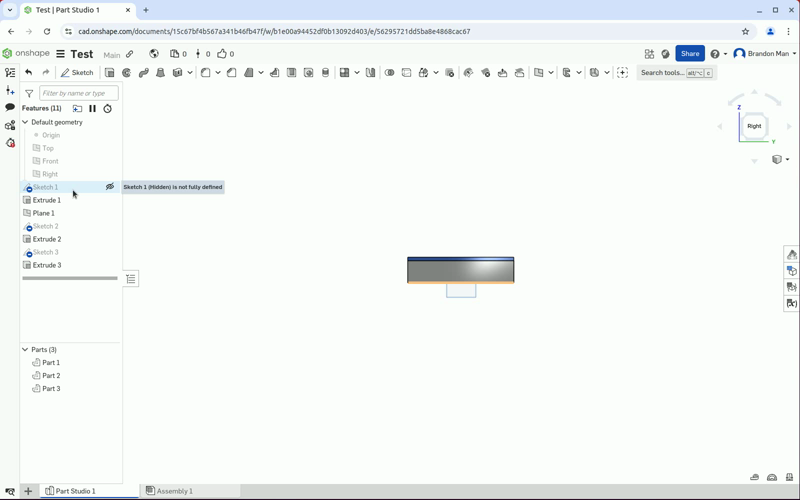
click(73, 189)
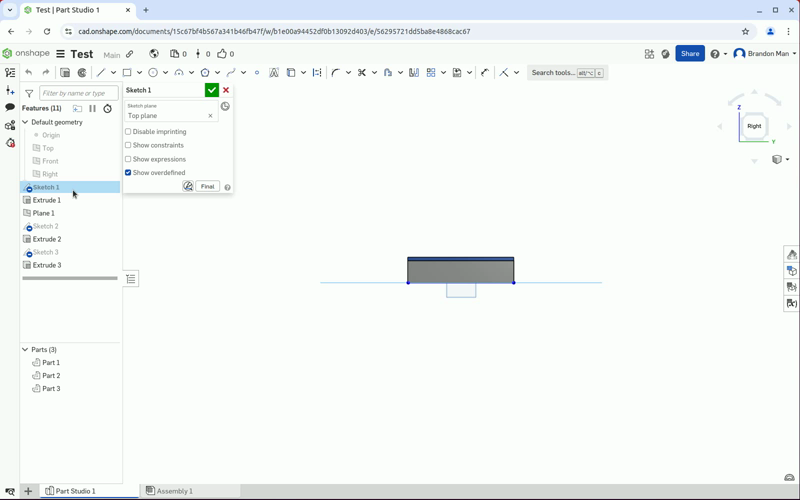
mouse_move(229, 92)
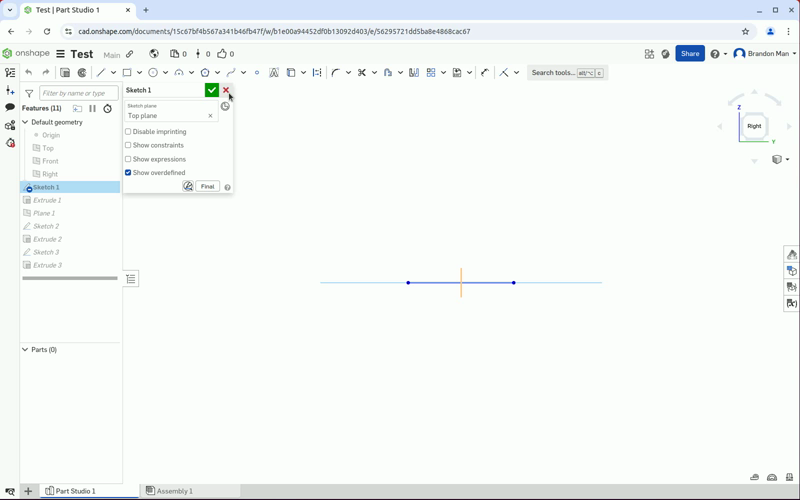
click(229, 92)
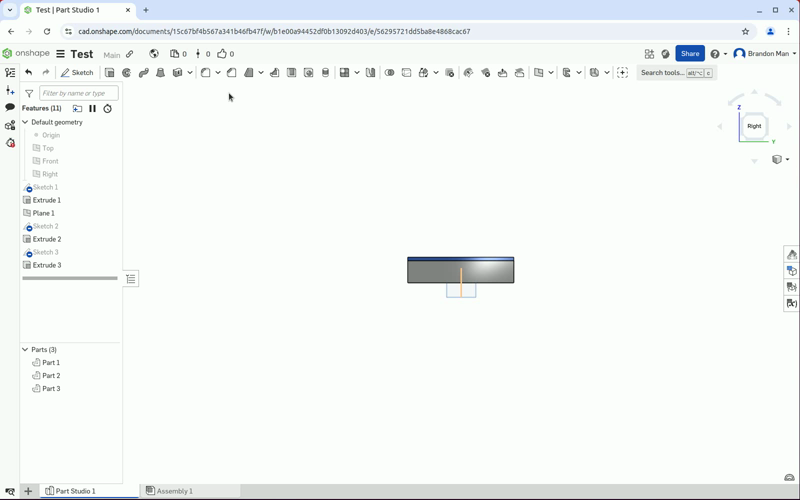
mouse_move(73, 352)
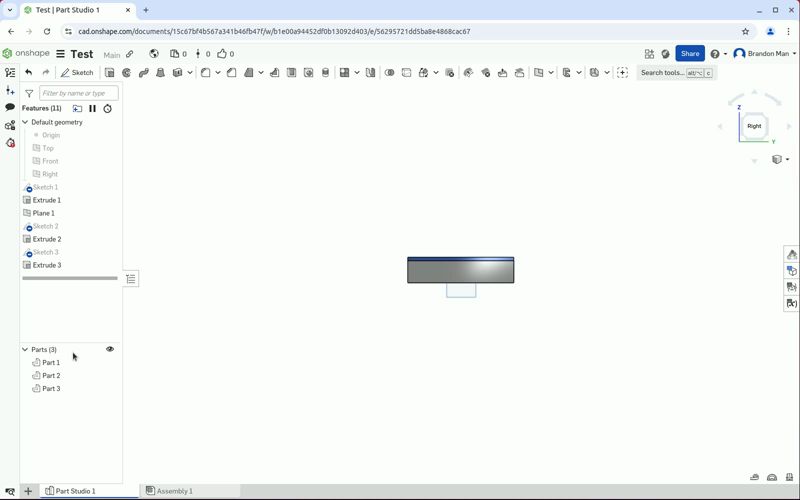
key(y)
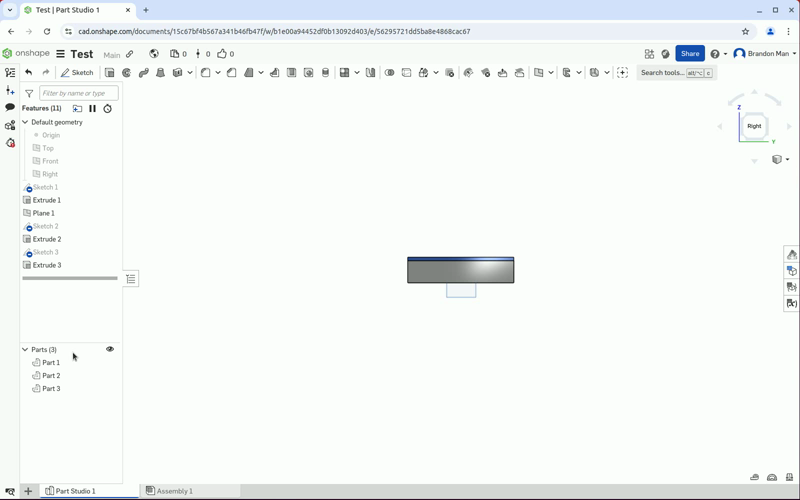
key(shift+p)
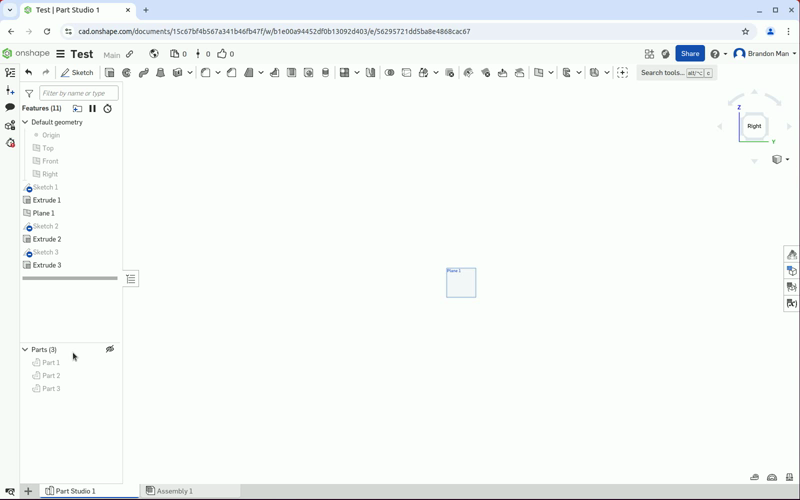
key(space)
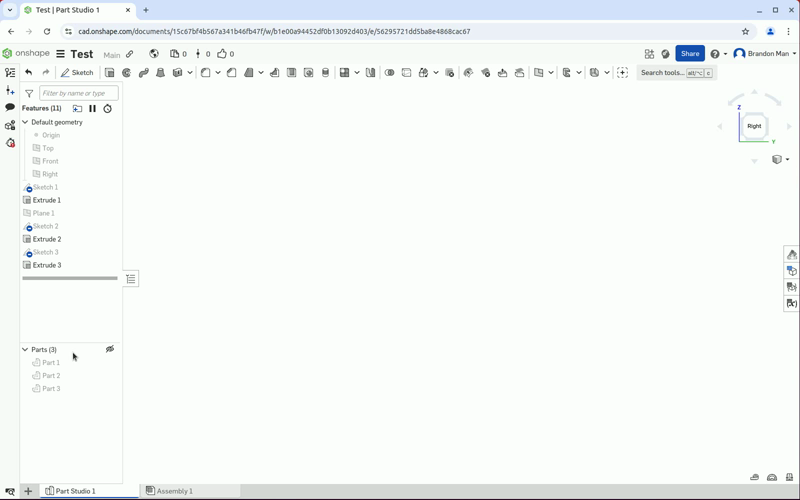
key_down(shift)
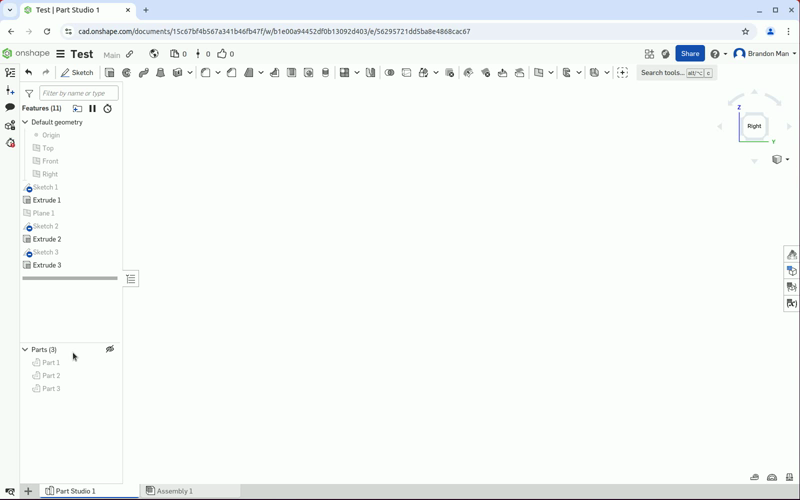
key(right)
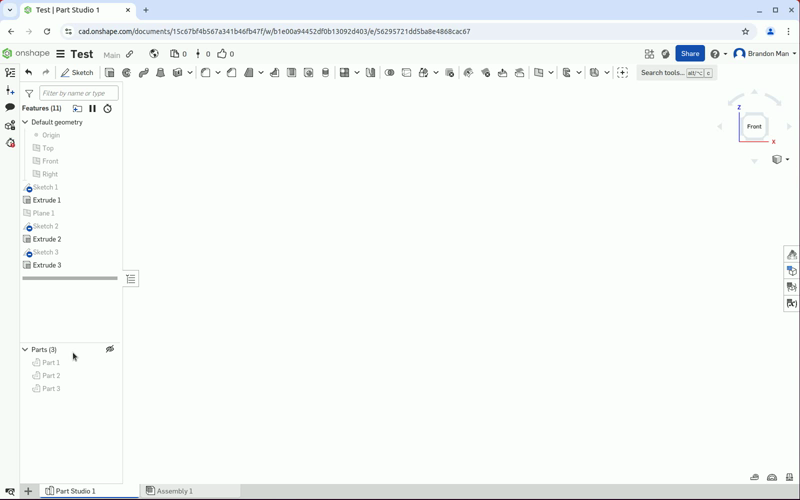
key_up(shift)
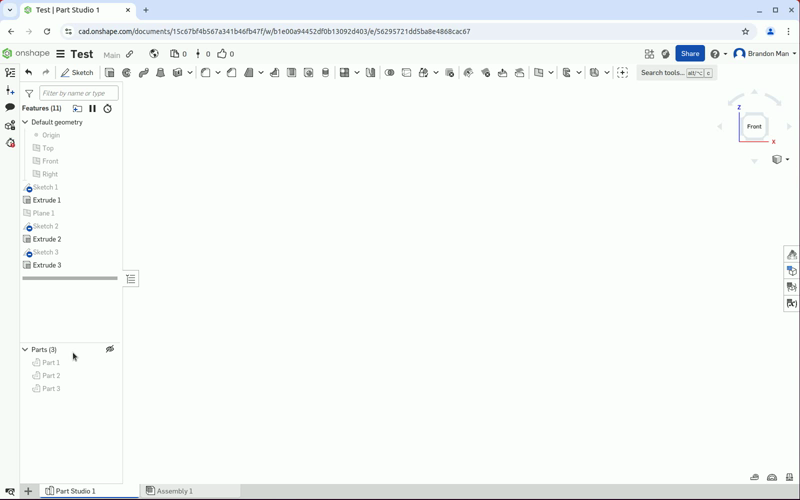
mouse_move(73, 352)
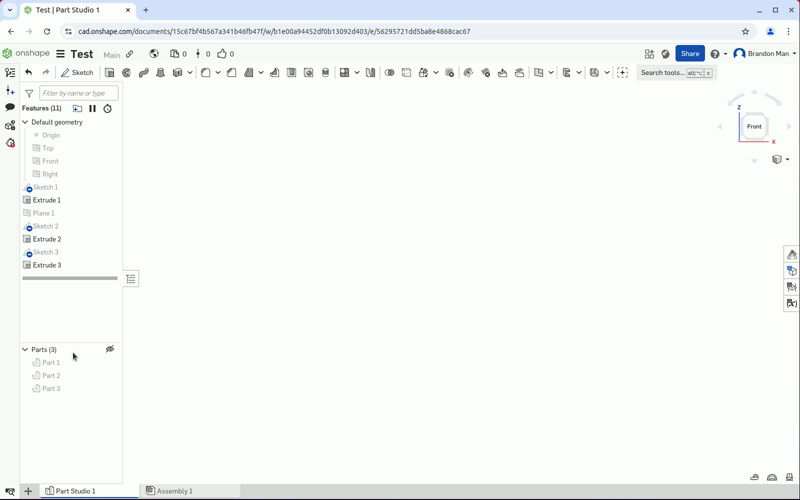
key(shift+y)
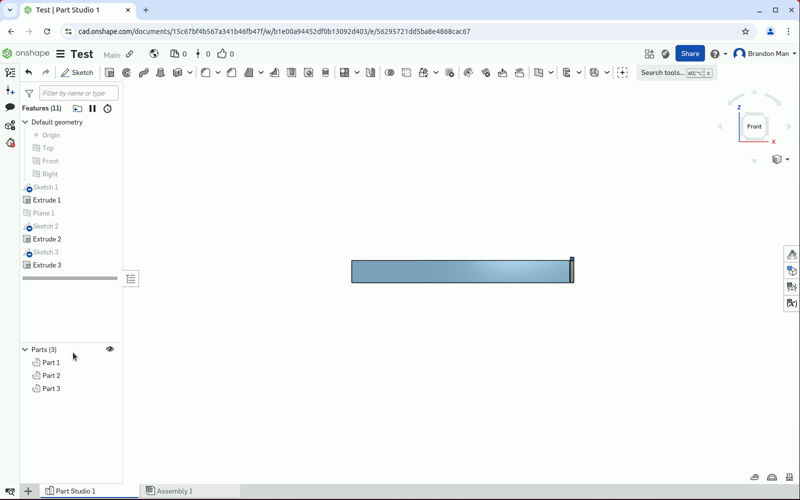
mouse_move(541, 75)
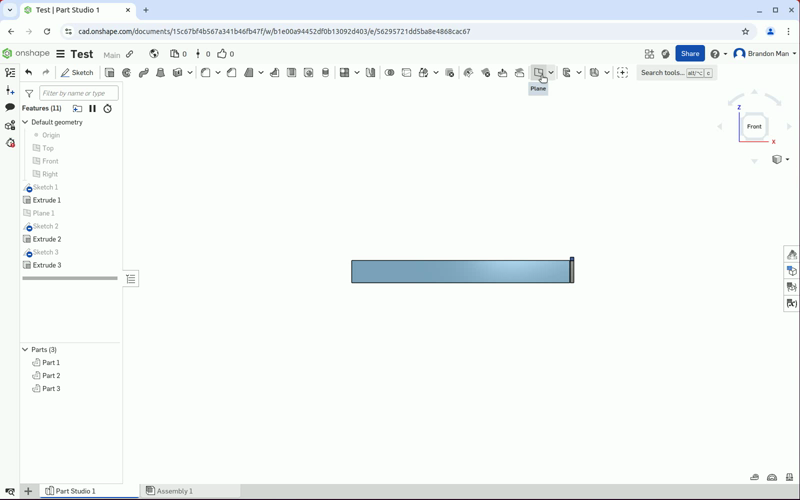
click(541, 75)
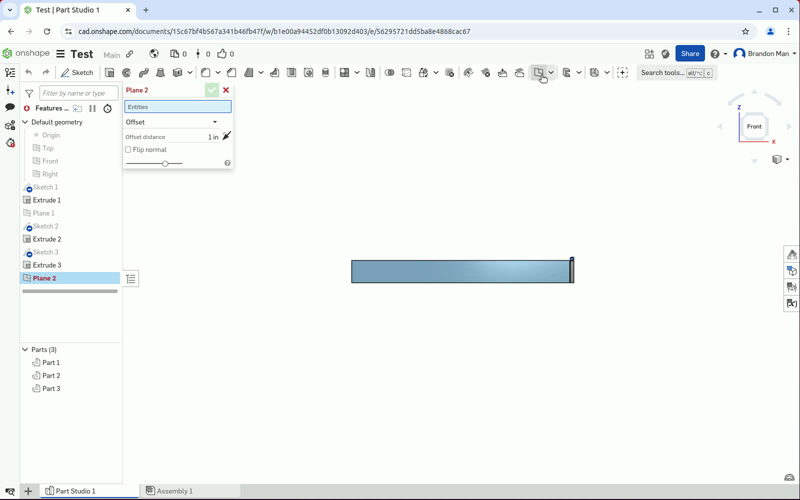
mouse_move(73, 163)
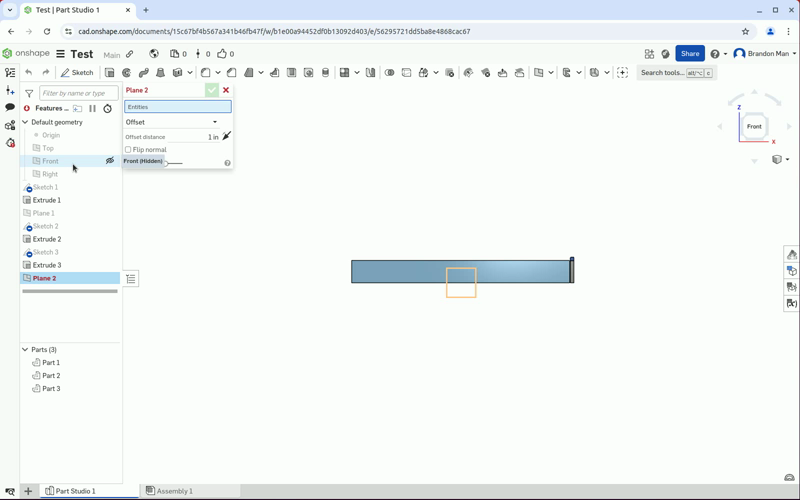
click(73, 163)
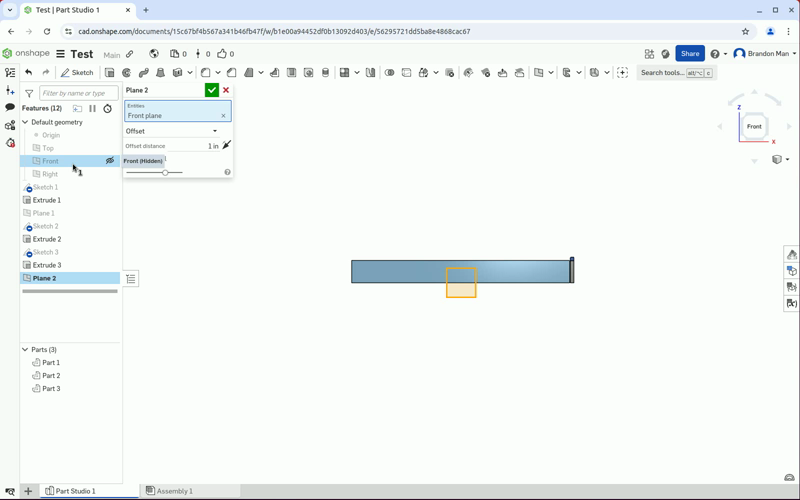
key(tab, 2)
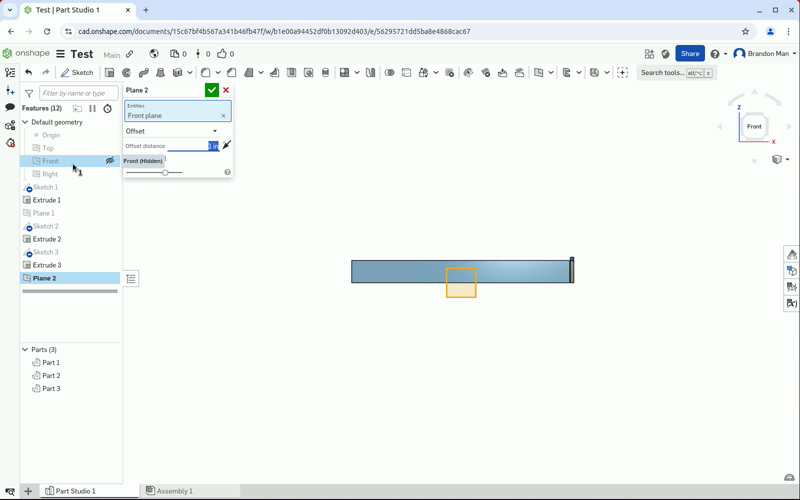
text(10.845)
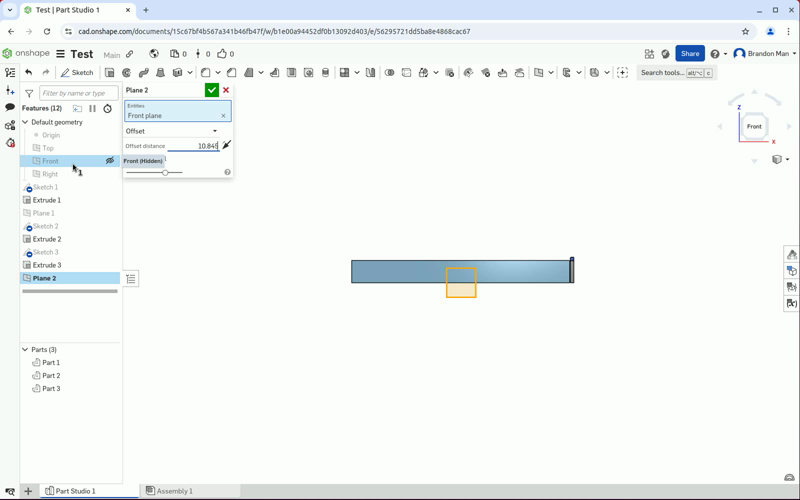
key(enter, 2)
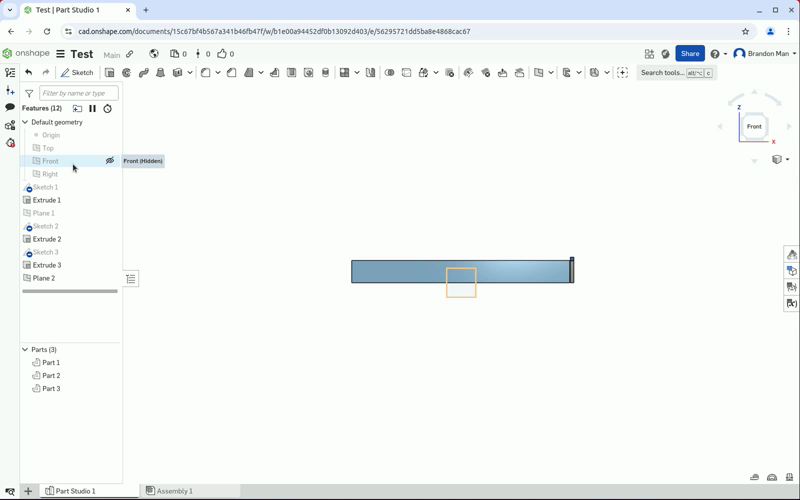
key(shift+s)
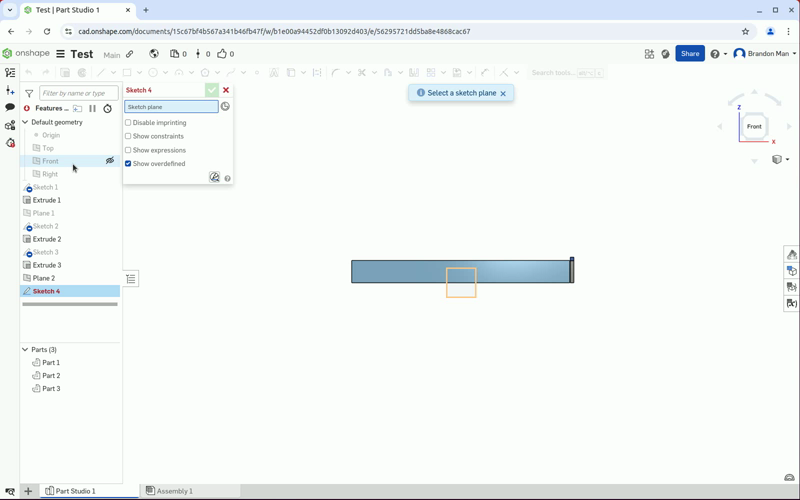
mouse_move(73, 280)
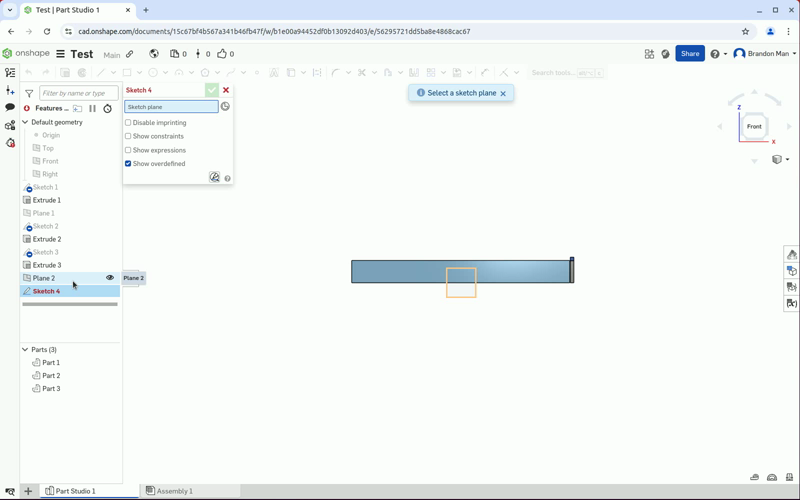
click(73, 280)
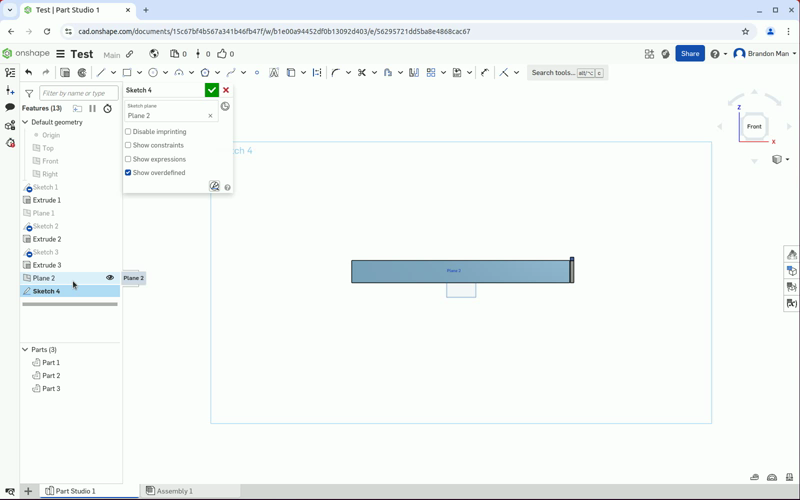
mouse_move(73, 352)
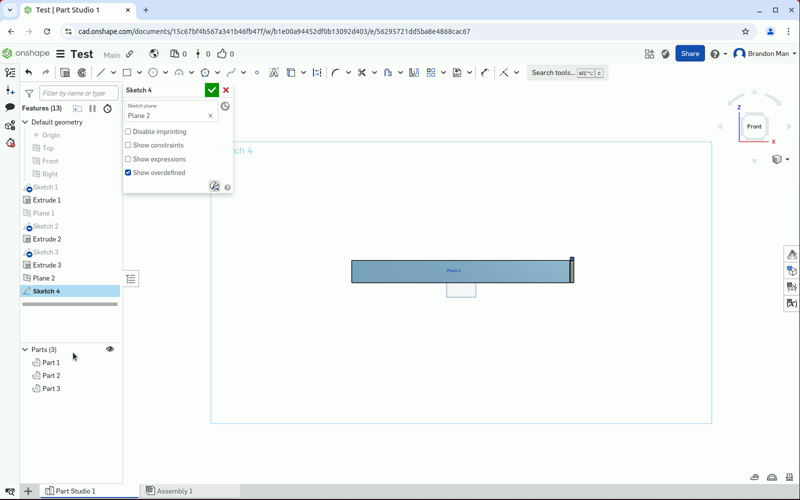
key(y)
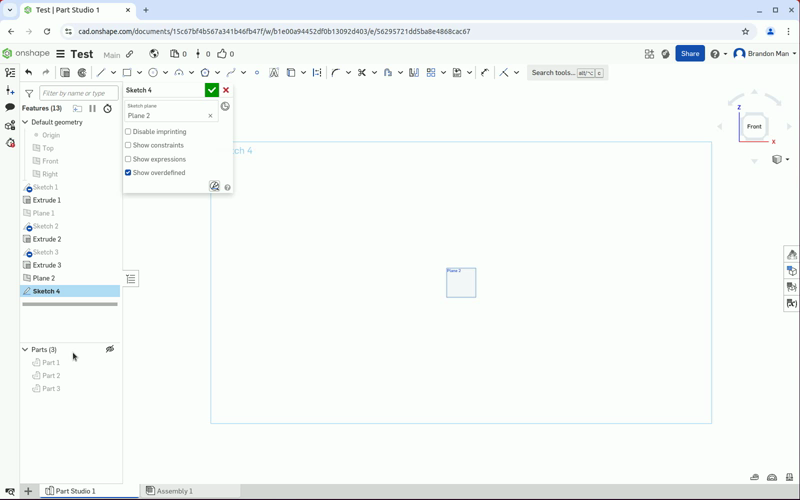
key(l)
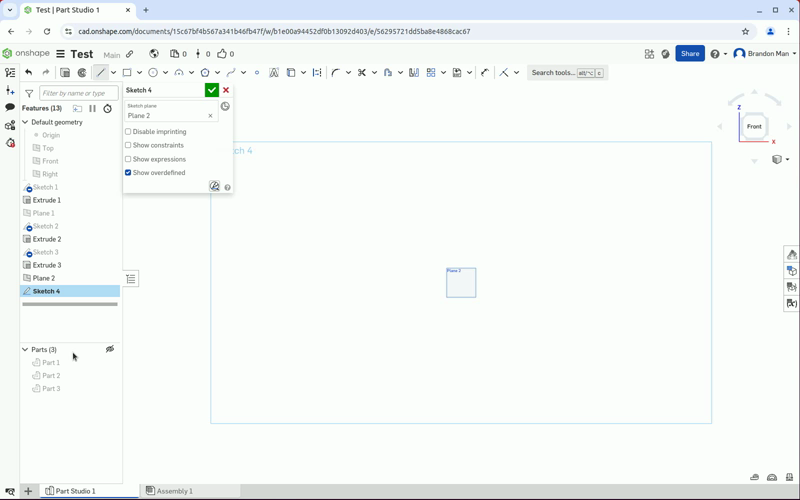
key_down(shift)
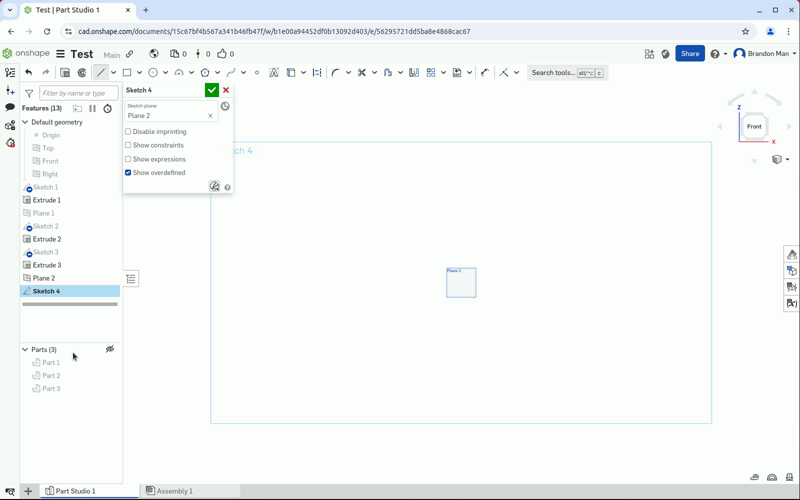
mouse_move(348, 282)
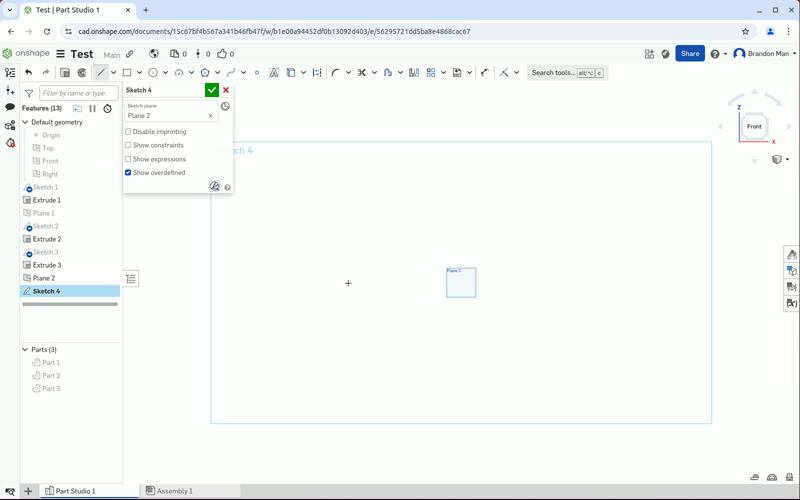
click(348, 282)
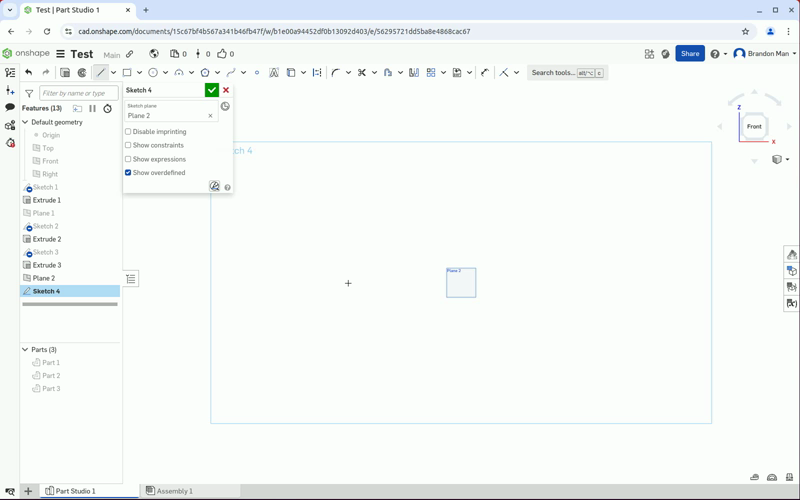
key_up(shift)
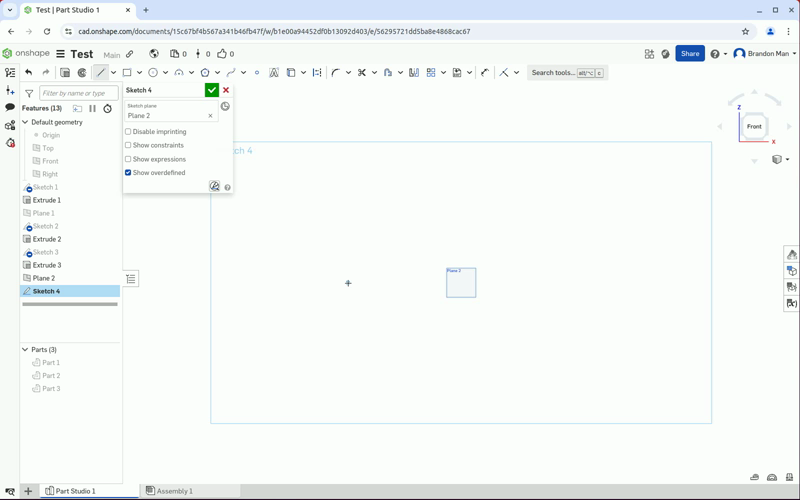
key_down(shift)
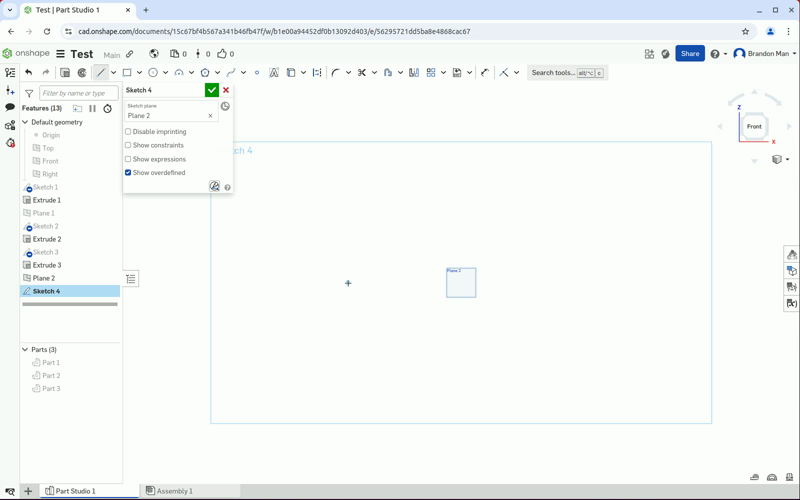
mouse_move(378, 282)
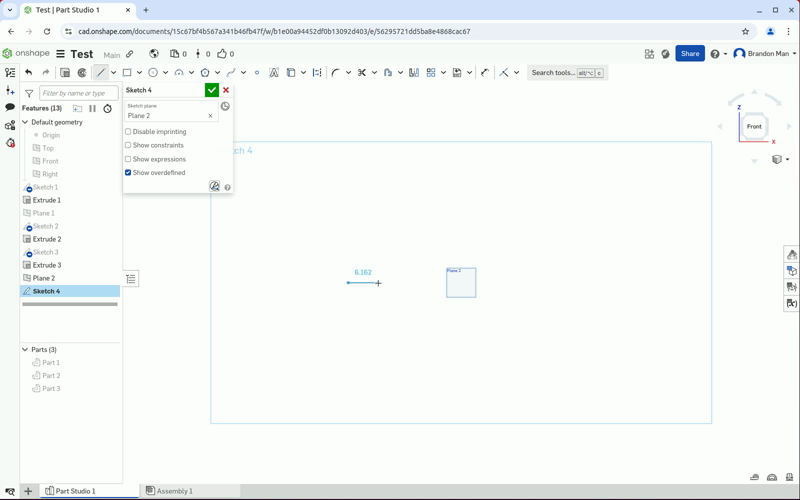
mouse_move(350, 282)
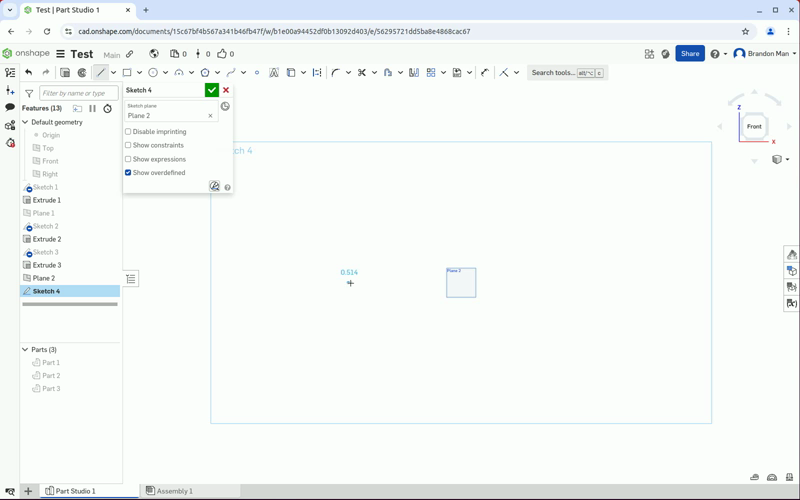
scroll(6)
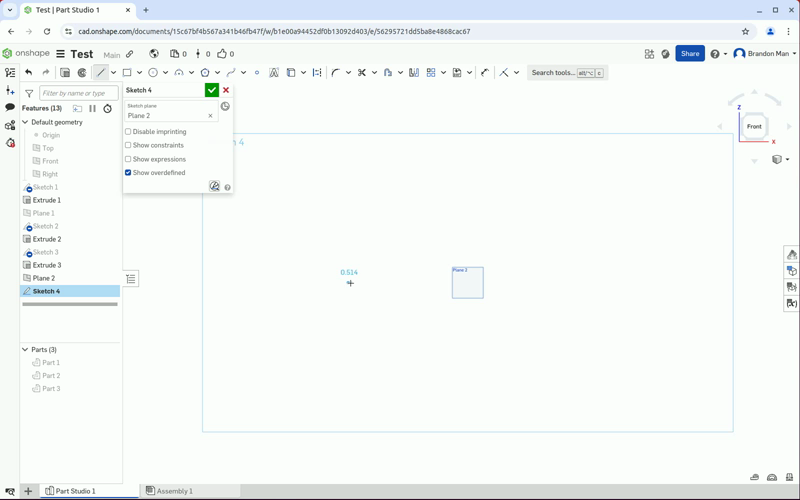
scroll(6)
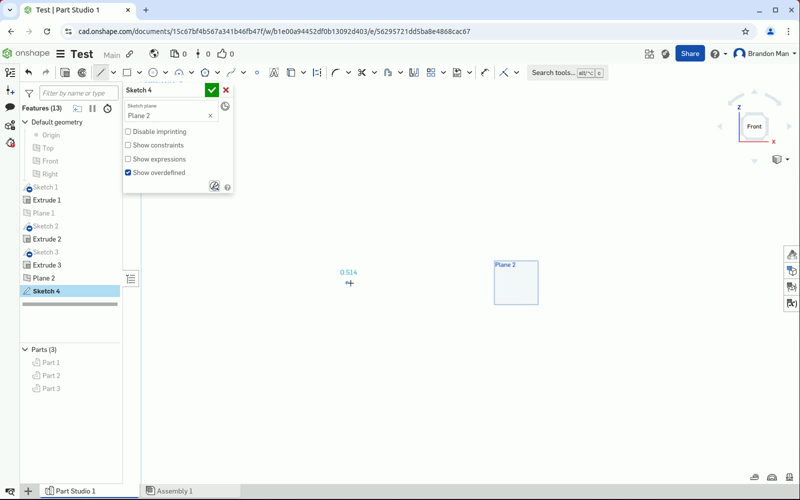
scroll(6)
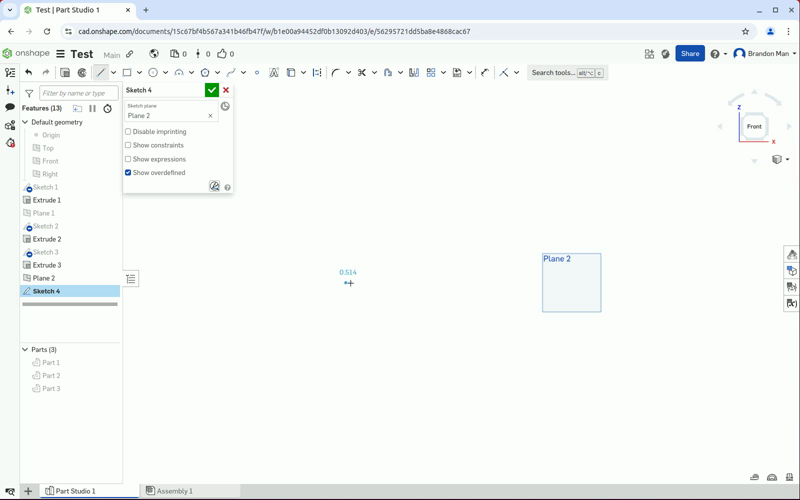
scroll(6)
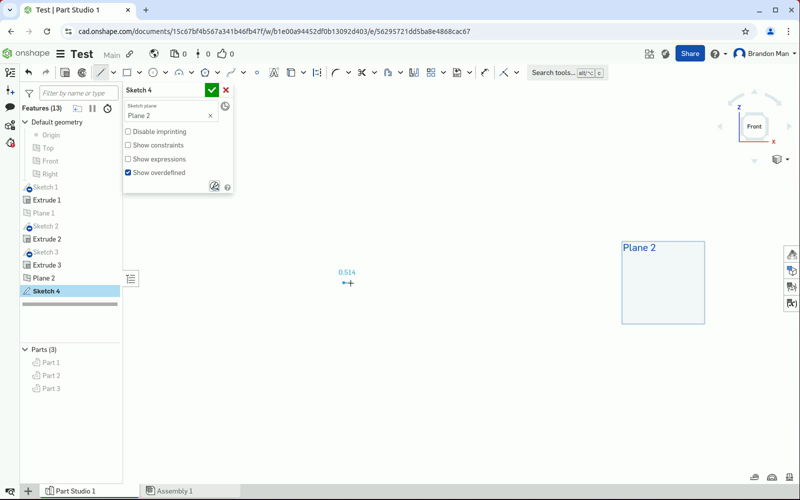
scroll(6)
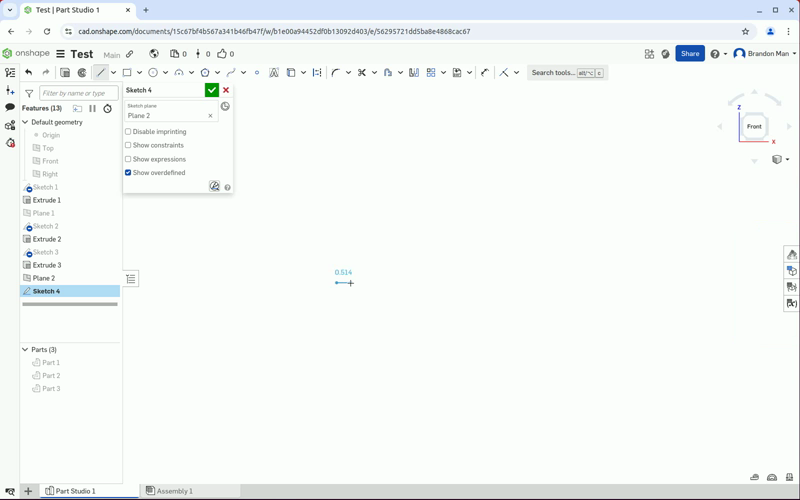
scroll(6)
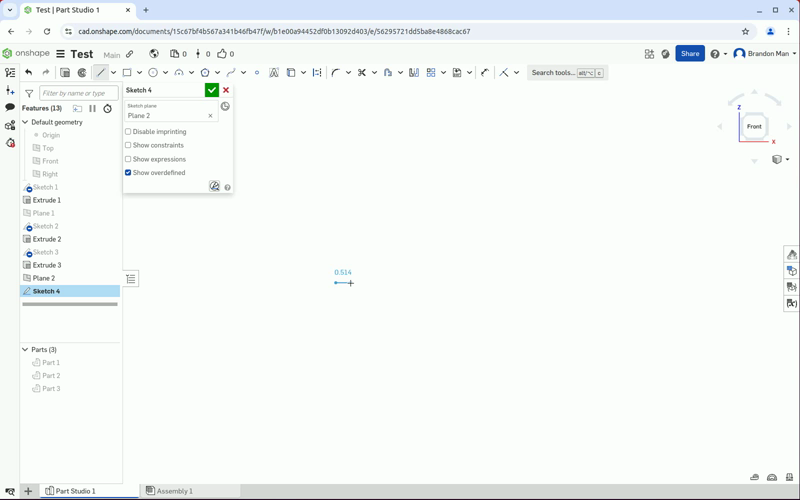
scroll(6)
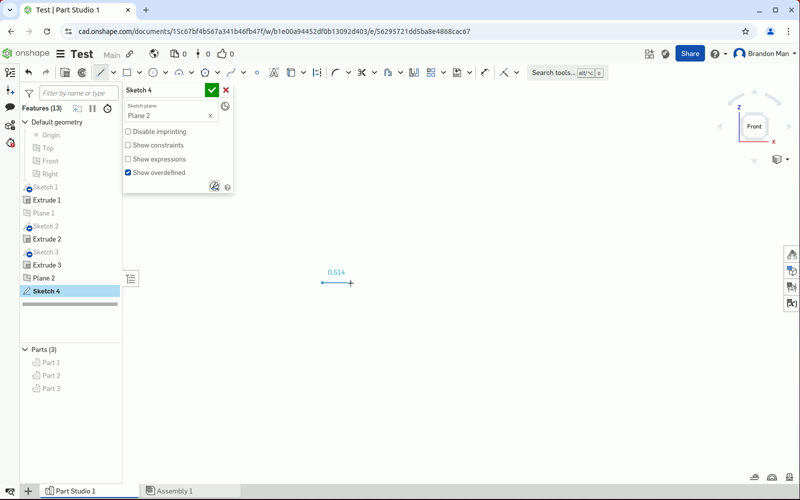
click(350, 282)
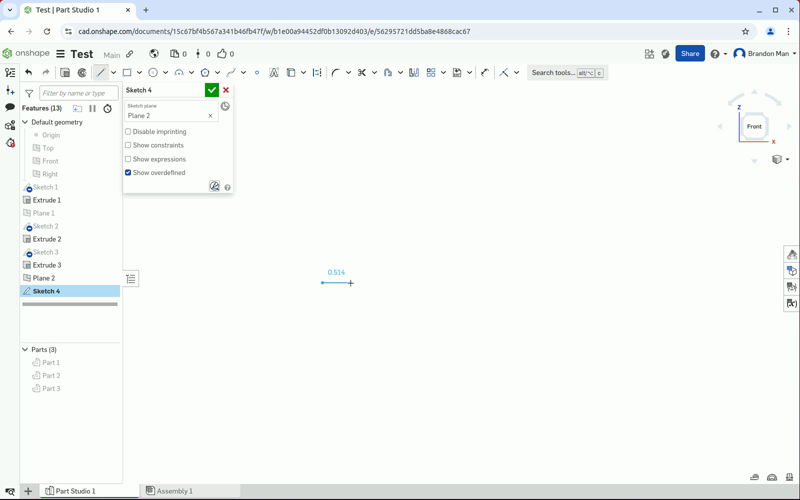
scroll(-6)
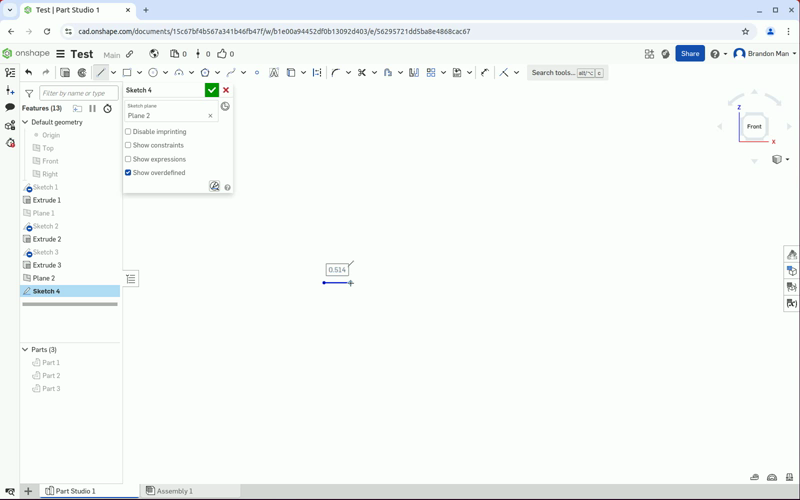
scroll(-6)
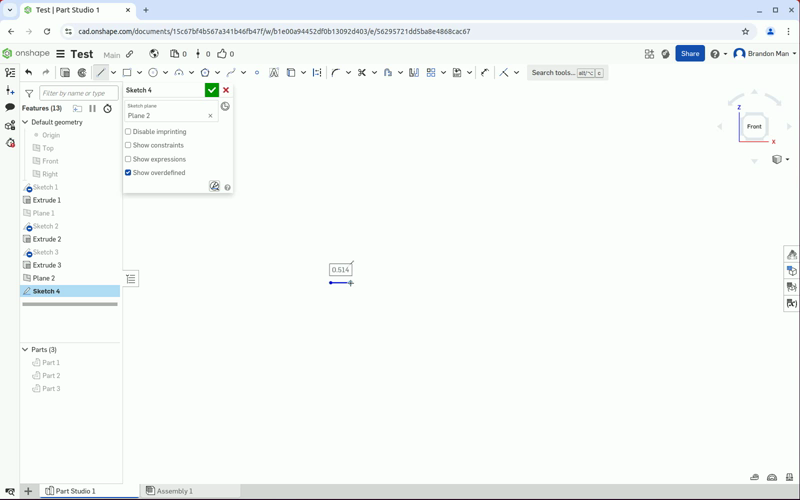
scroll(-6)
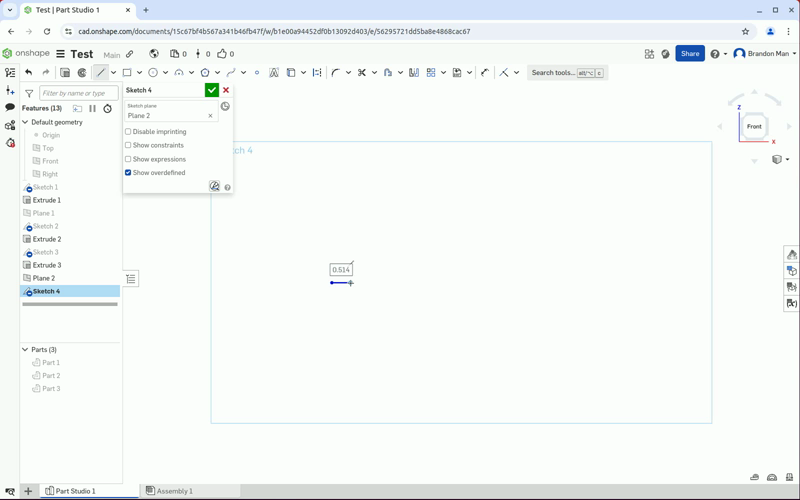
scroll(-6)
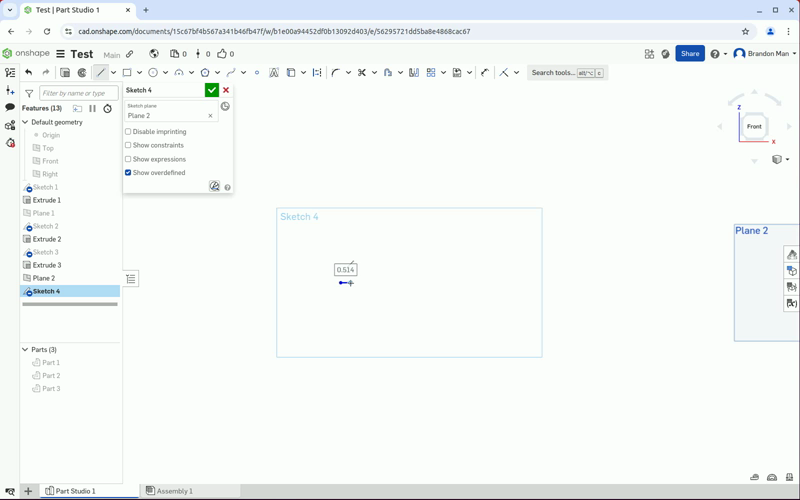
scroll(-6)
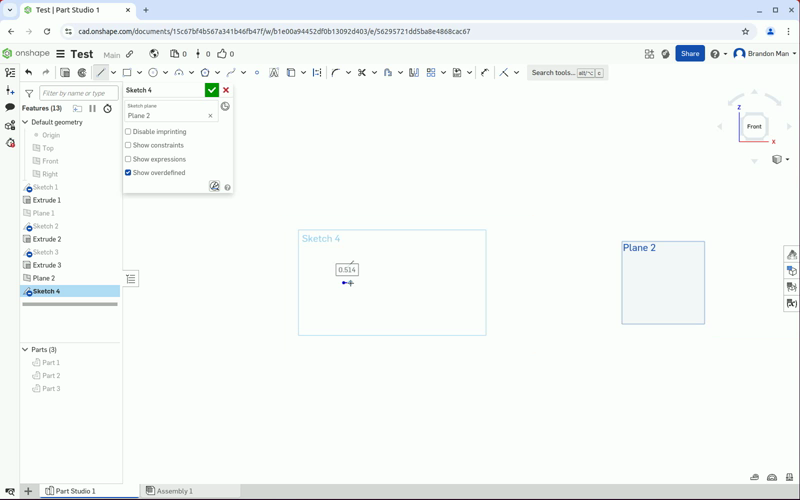
scroll(-6)
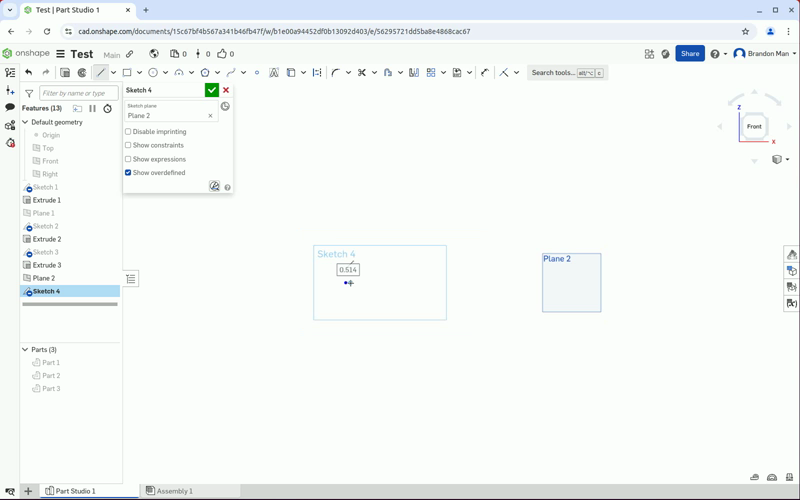
scroll(-6)
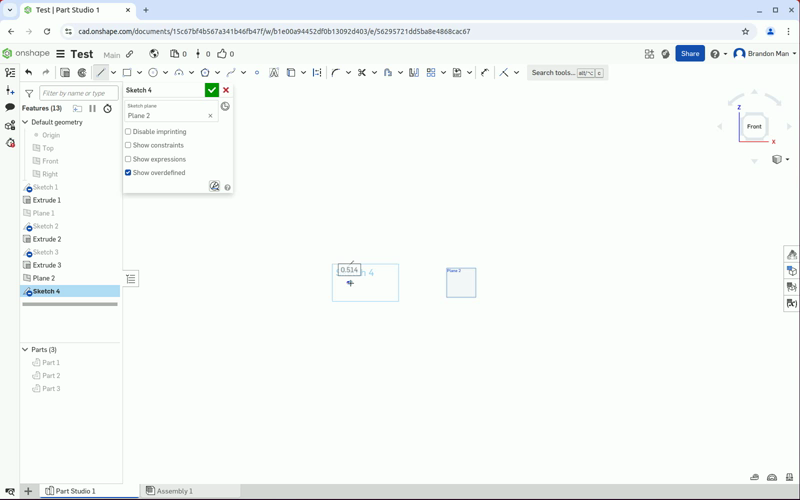
key_up(shift)
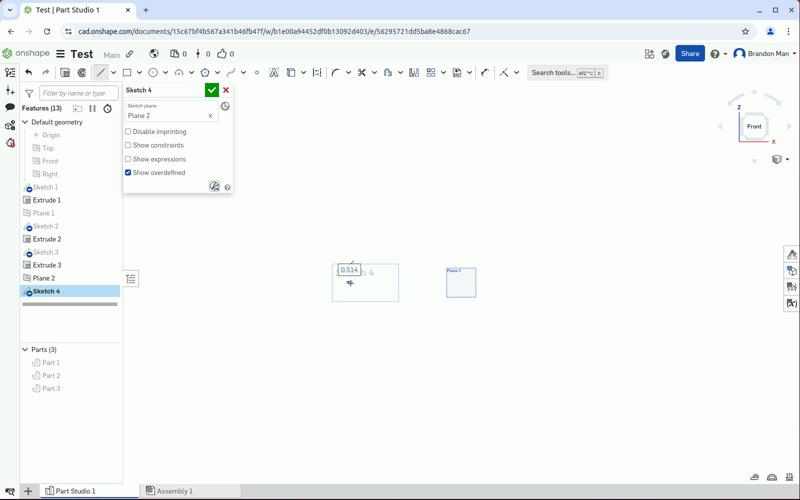
key_down(shift)
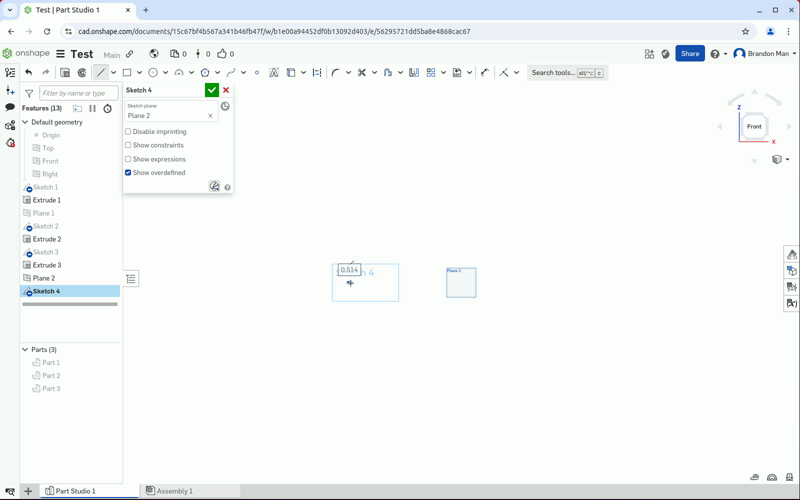
mouse_move(380, 282)
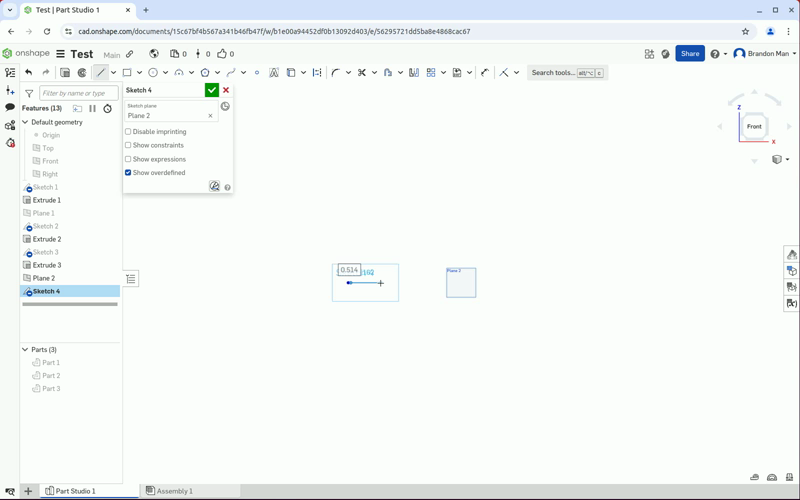
mouse_move(350, 259)
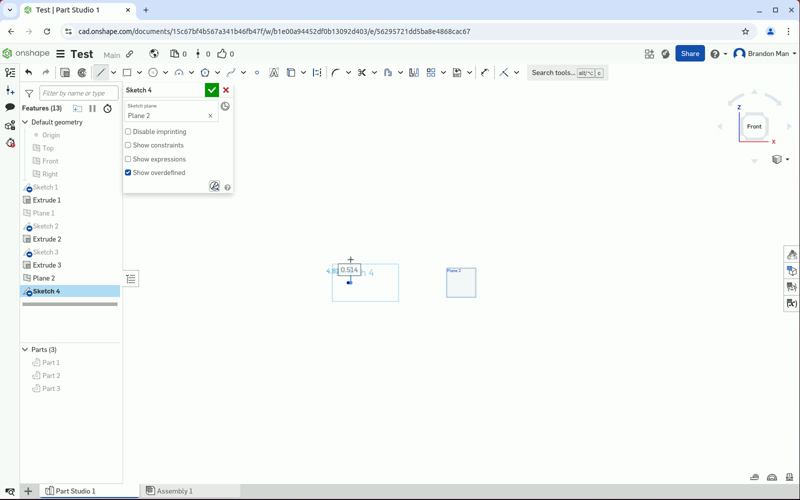
click(350, 259)
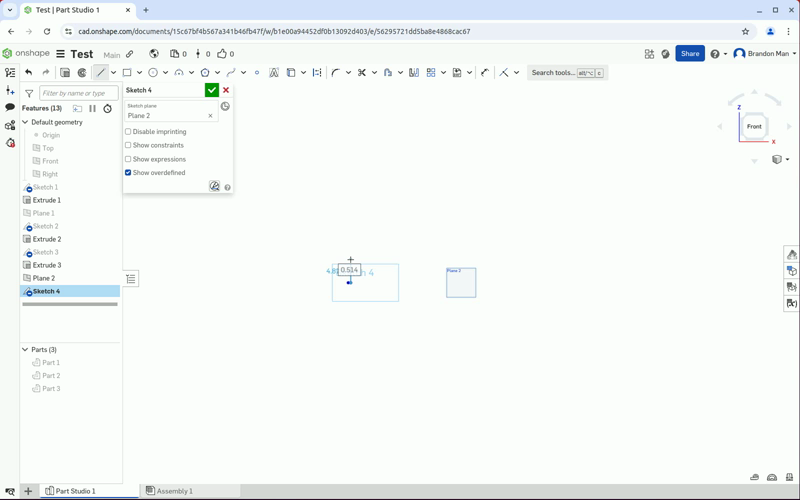
key_up(shift)
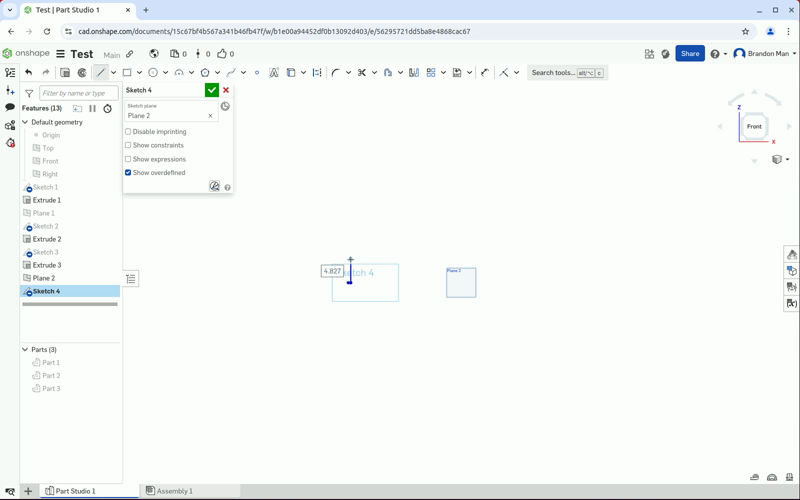
key_down(shift)
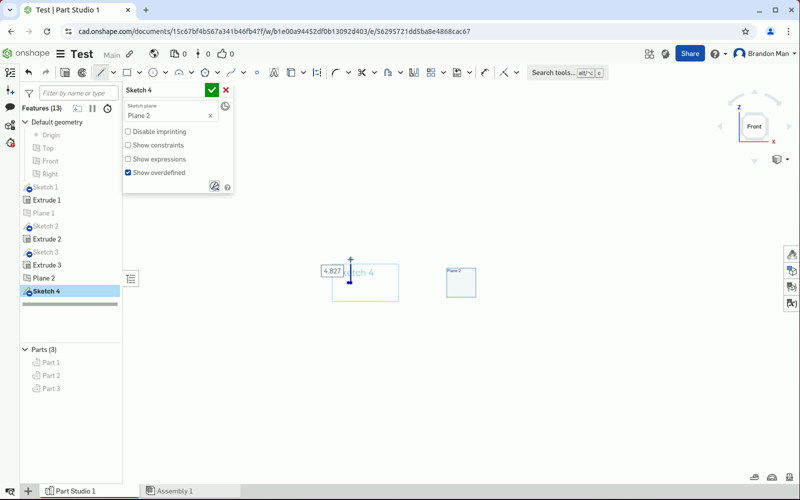
mouse_move(569, 259)
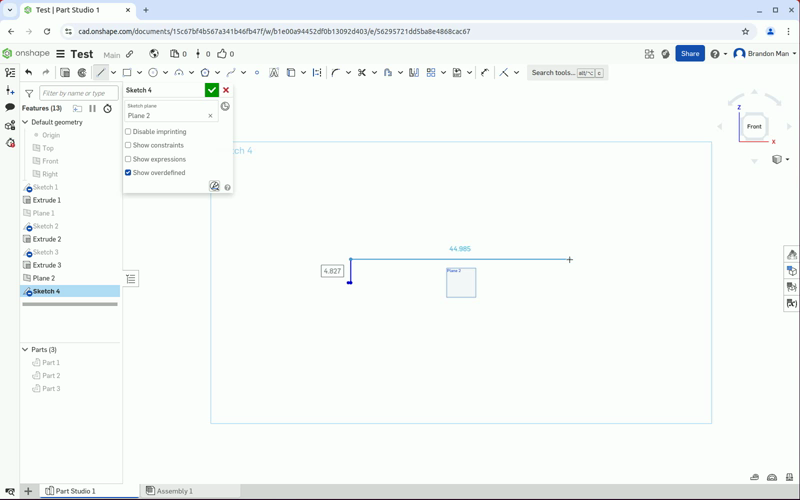
click(569, 259)
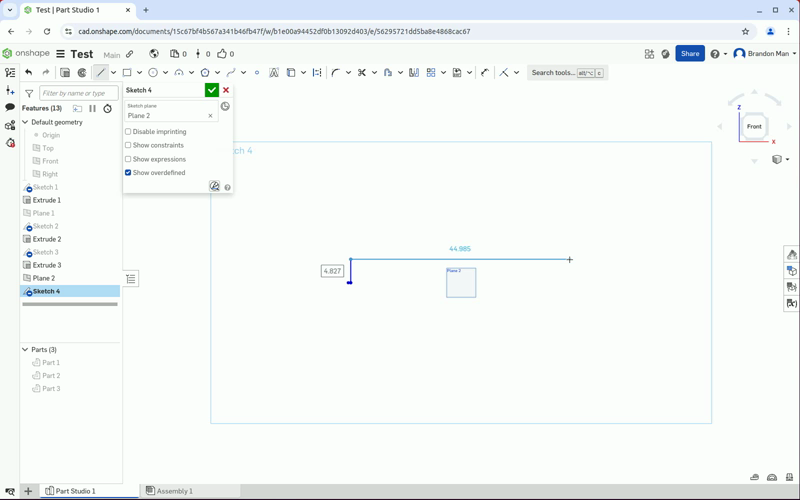
key_up(shift)
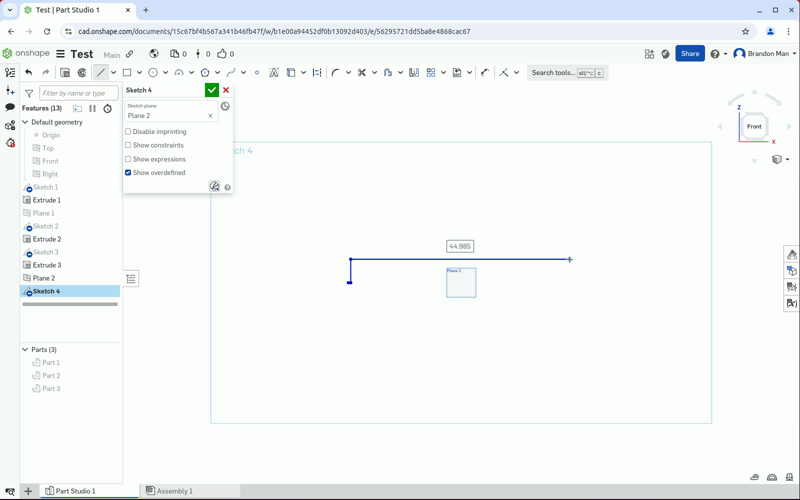
key_down(shift)
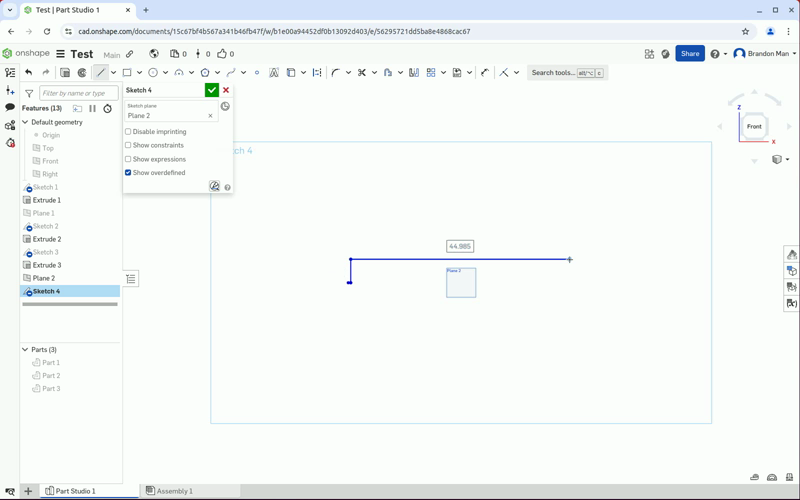
mouse_move(589, 259)
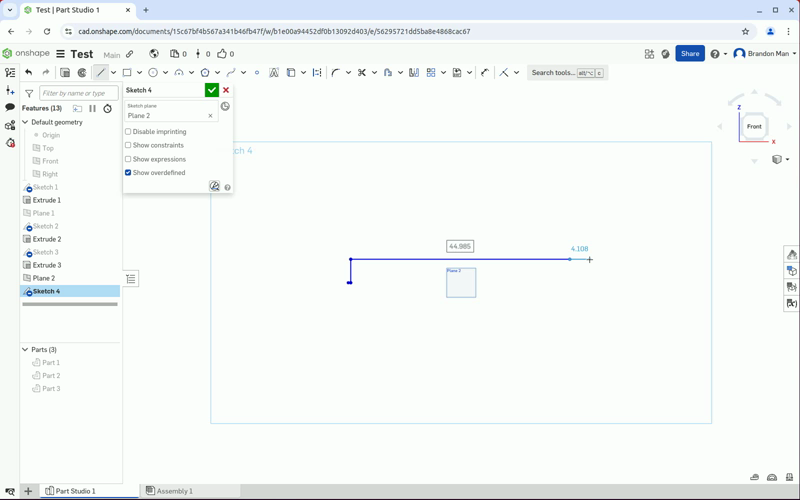
mouse_move(569, 282)
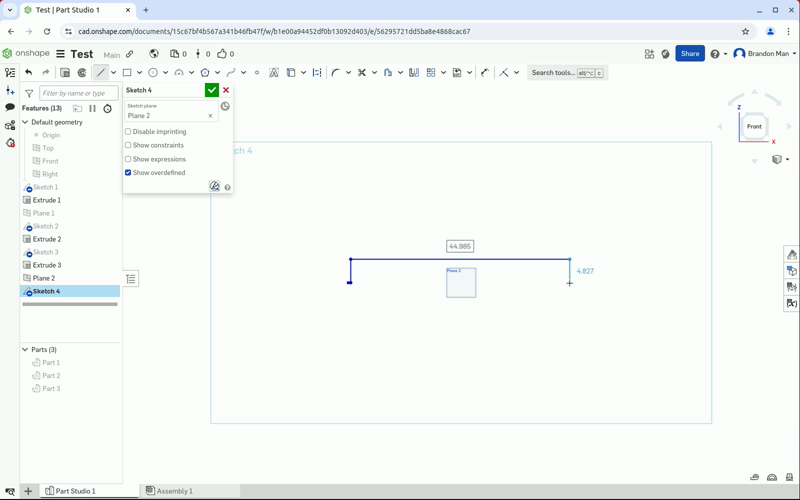
click(569, 282)
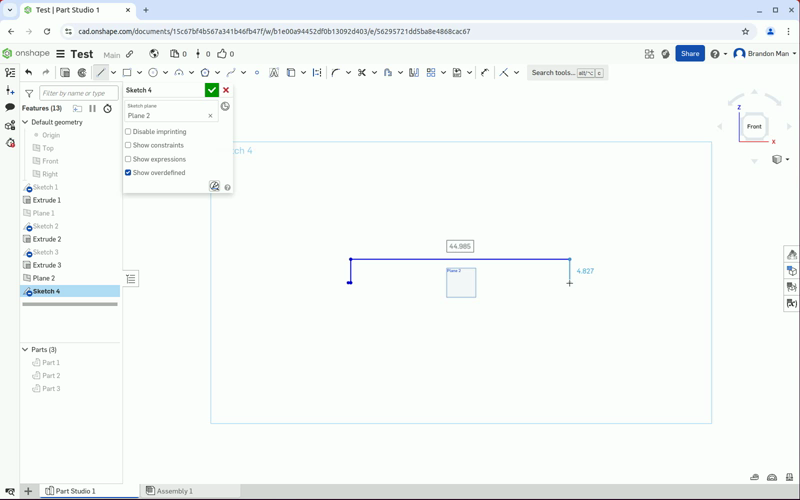
key_up(shift)
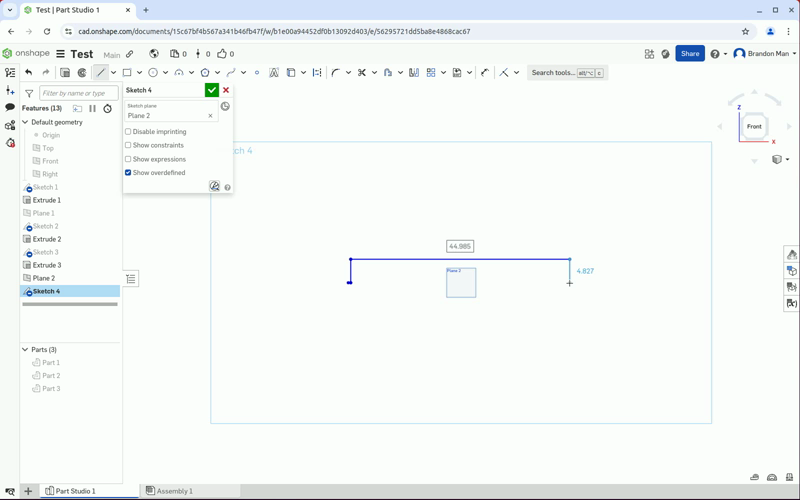
key_down(shift)
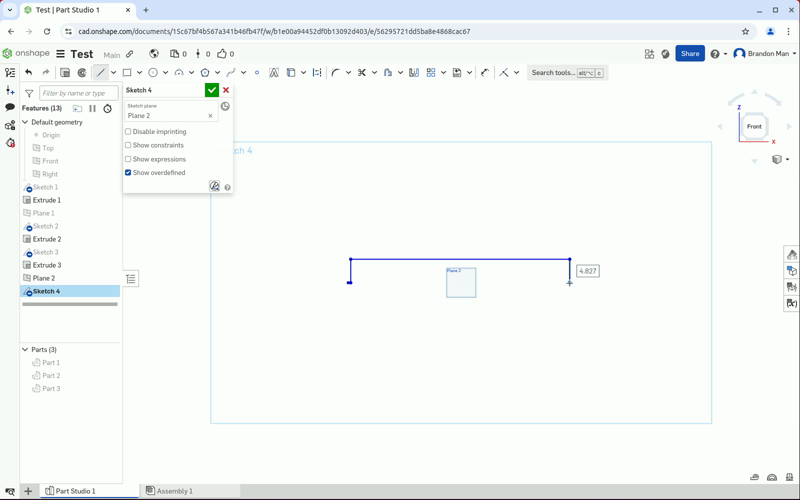
mouse_move(589, 282)
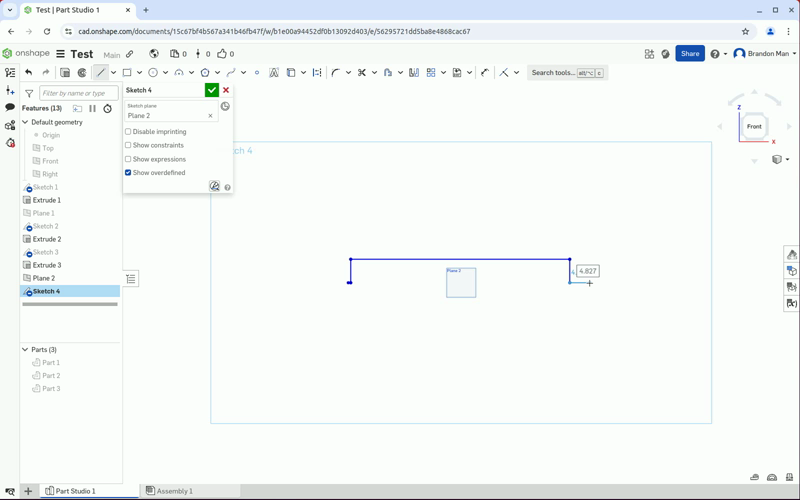
mouse_move(572, 282)
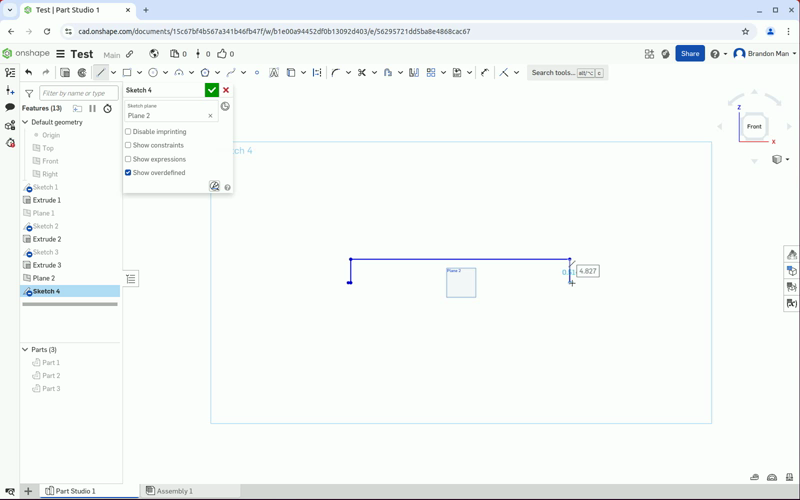
scroll(6)
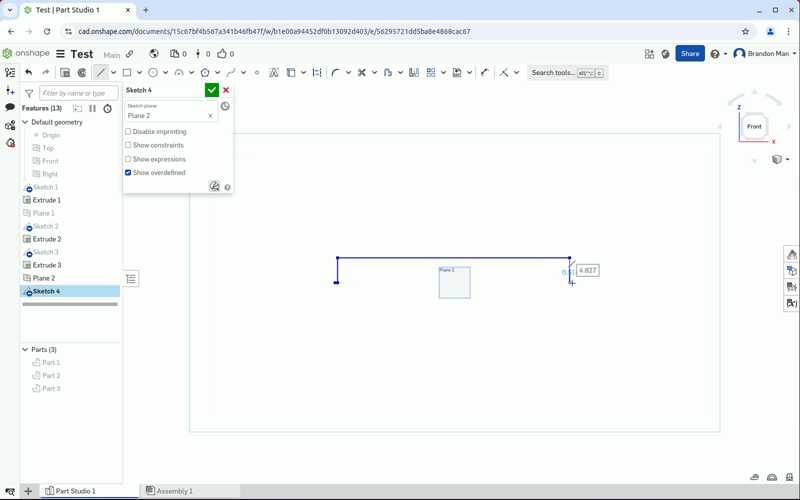
scroll(6)
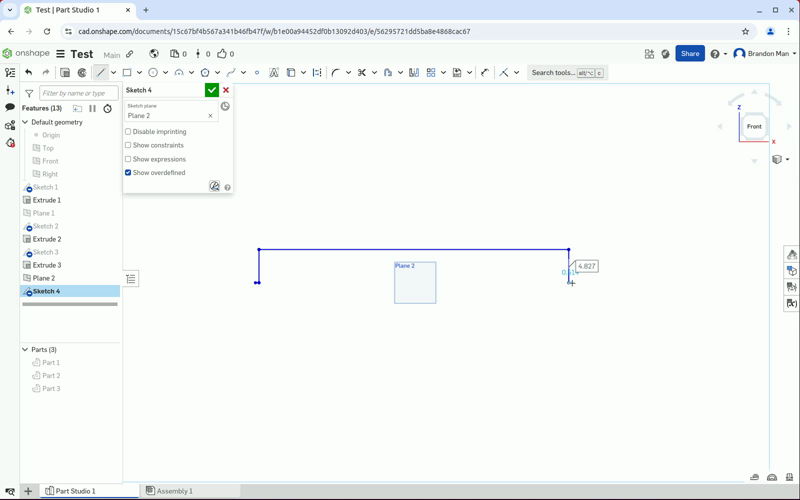
scroll(6)
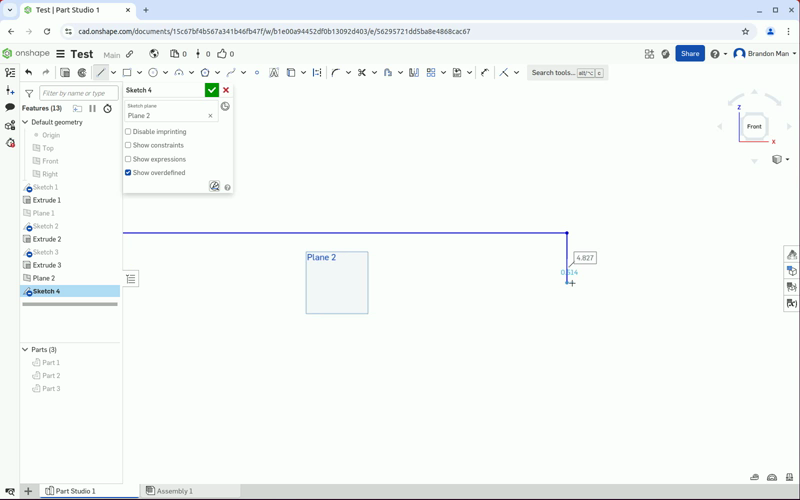
scroll(6)
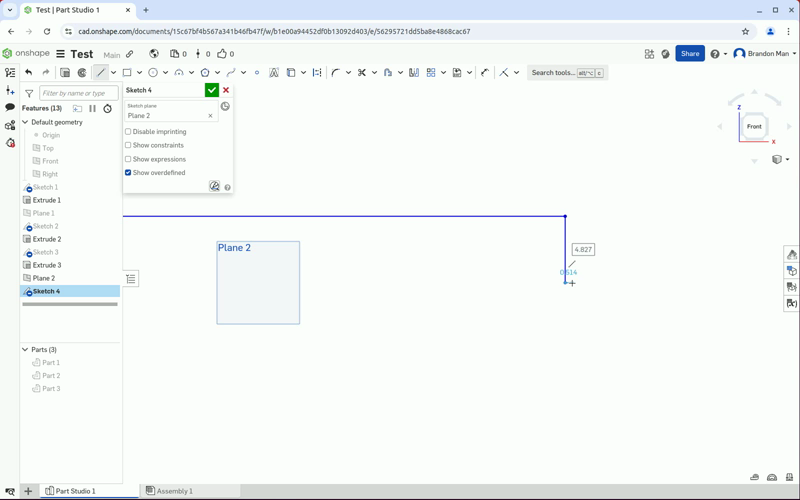
scroll(6)
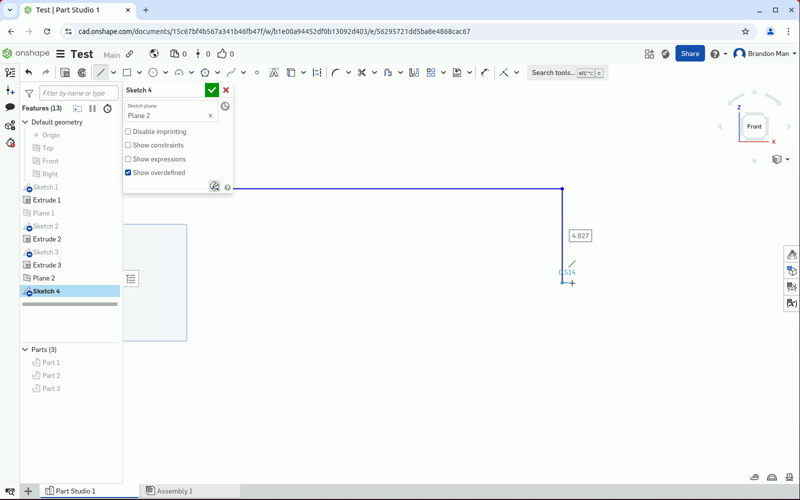
scroll(6)
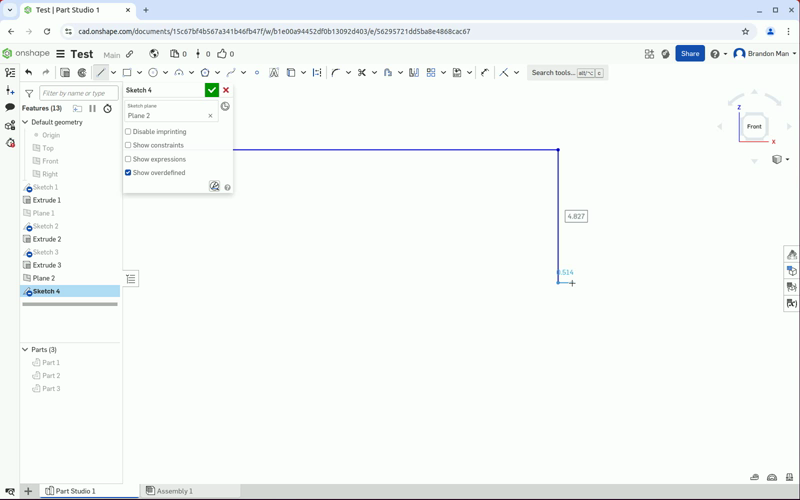
scroll(6)
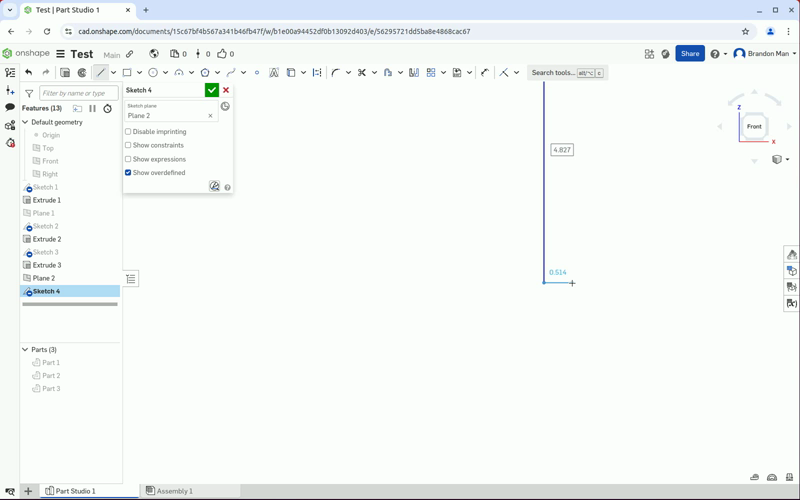
click(572, 282)
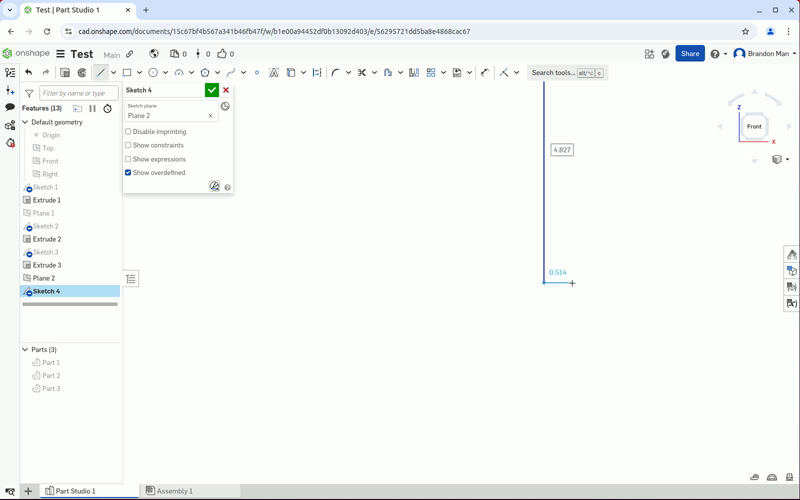
scroll(-6)
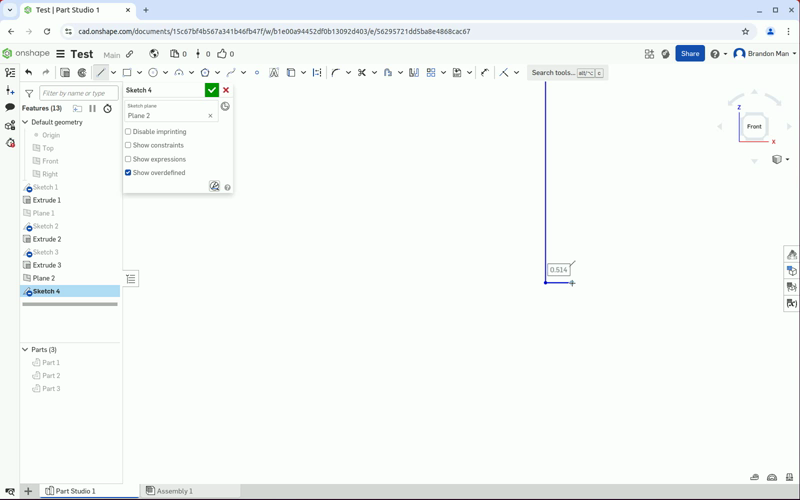
scroll(-6)
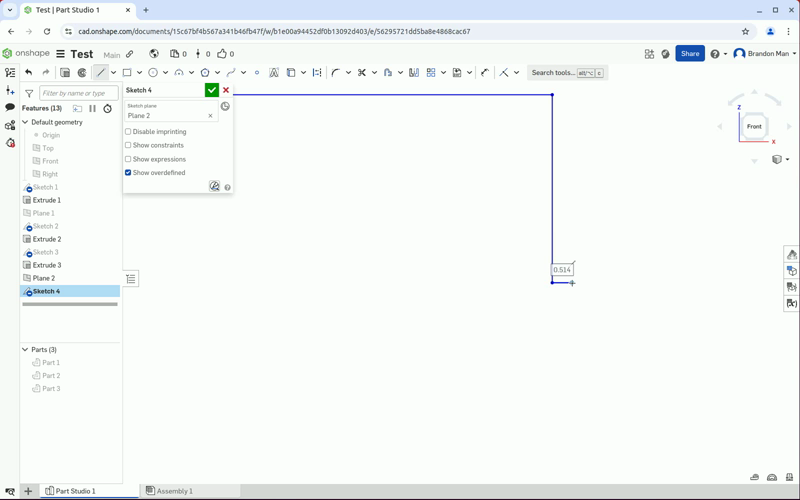
scroll(-6)
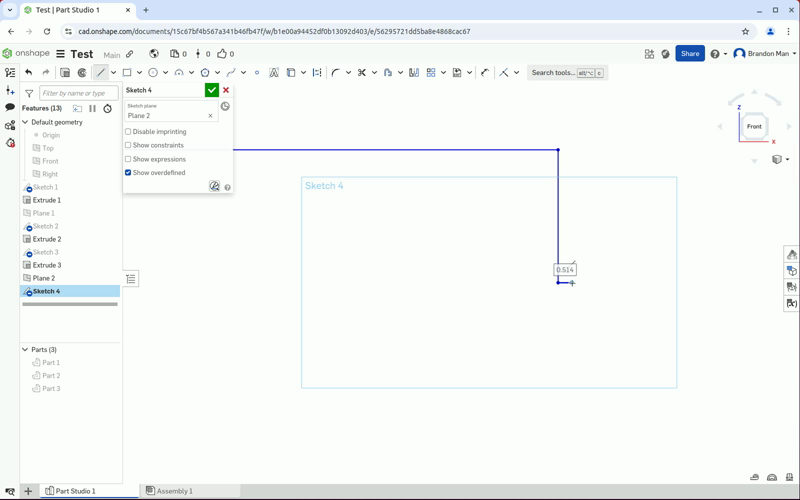
scroll(-6)
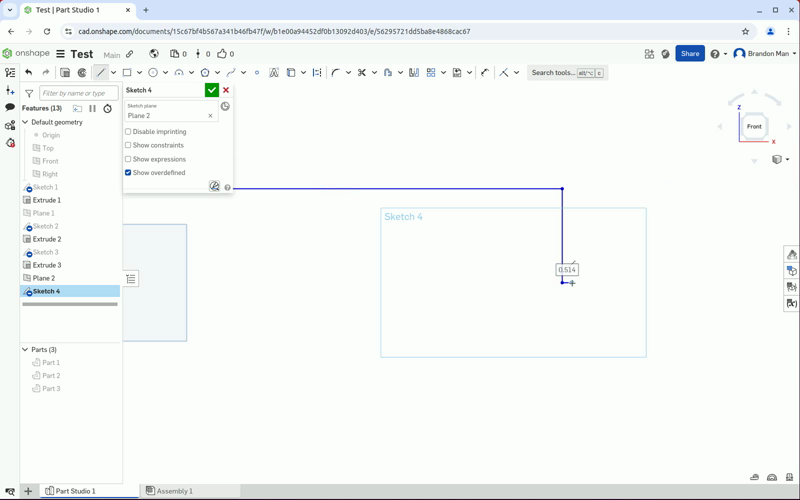
scroll(-6)
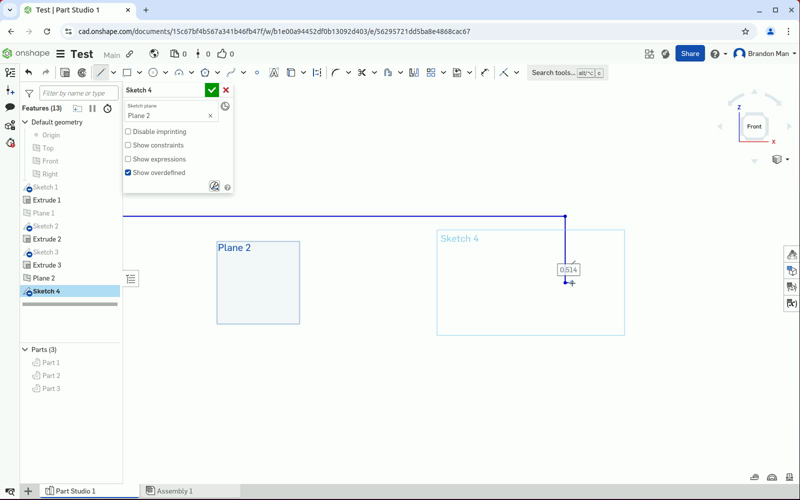
scroll(-6)
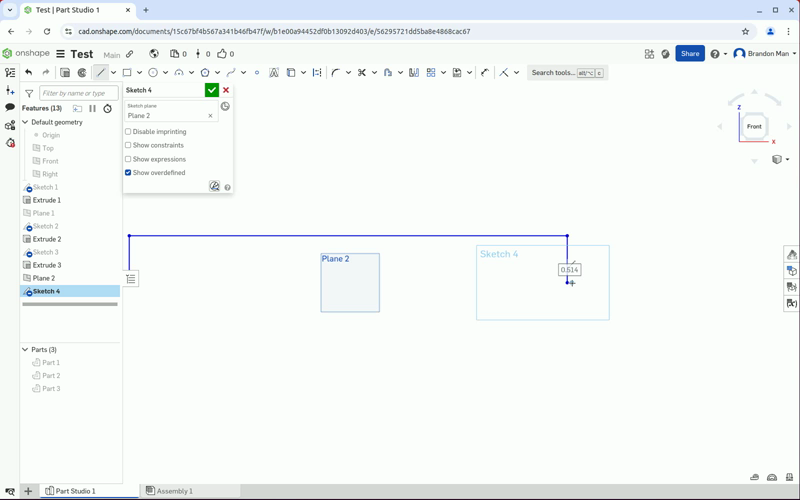
scroll(-6)
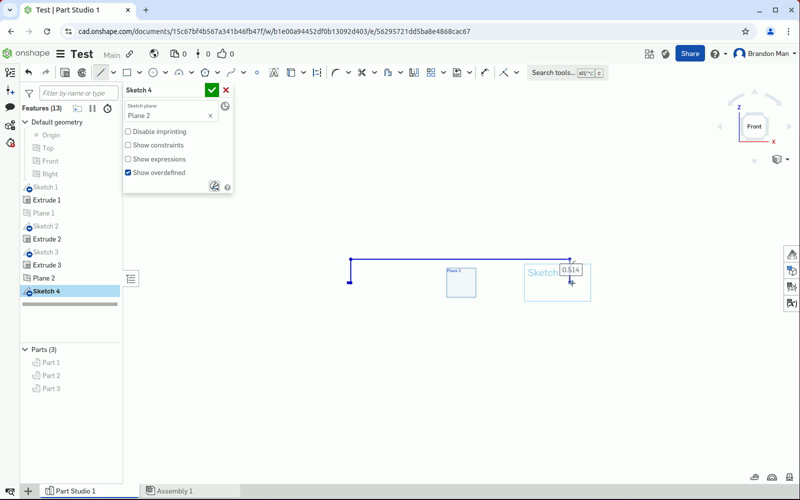
key_up(shift)
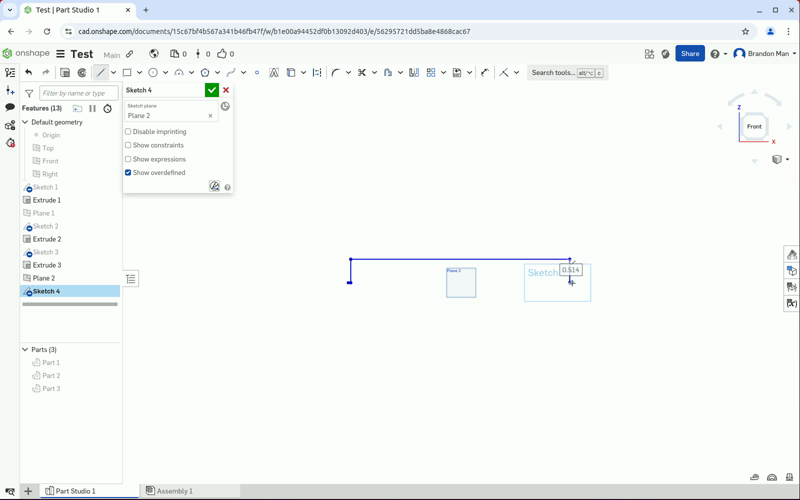
key_down(shift)
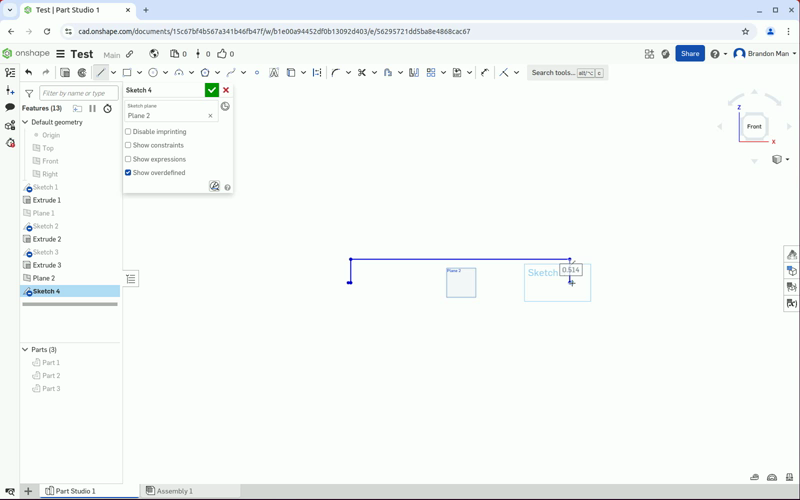
mouse_move(589, 282)
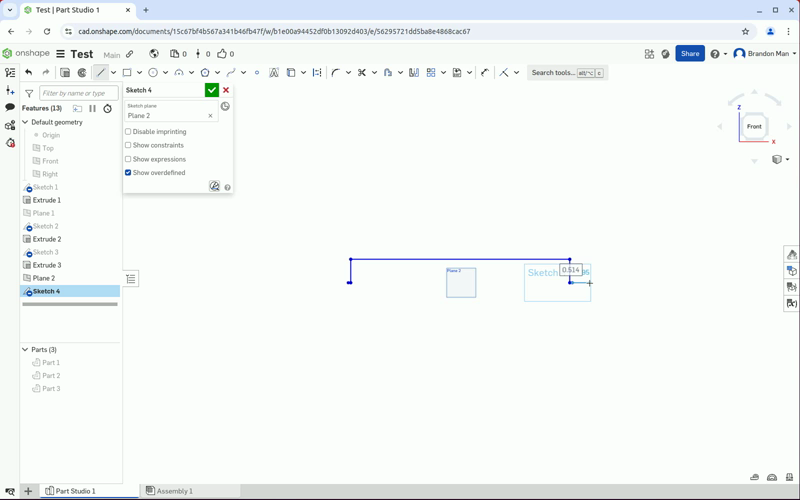
mouse_move(572, 257)
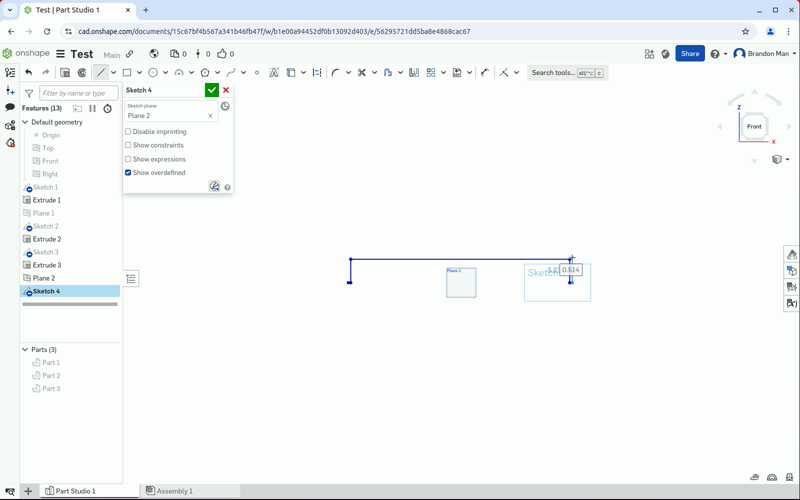
scroll(6)
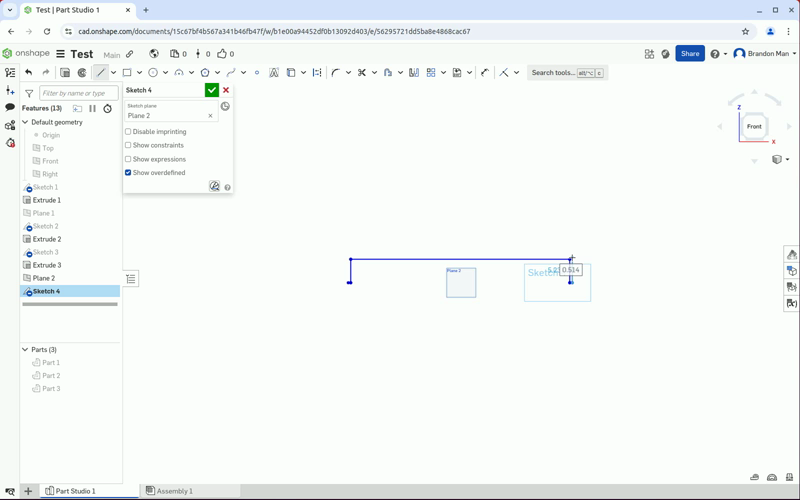
scroll(6)
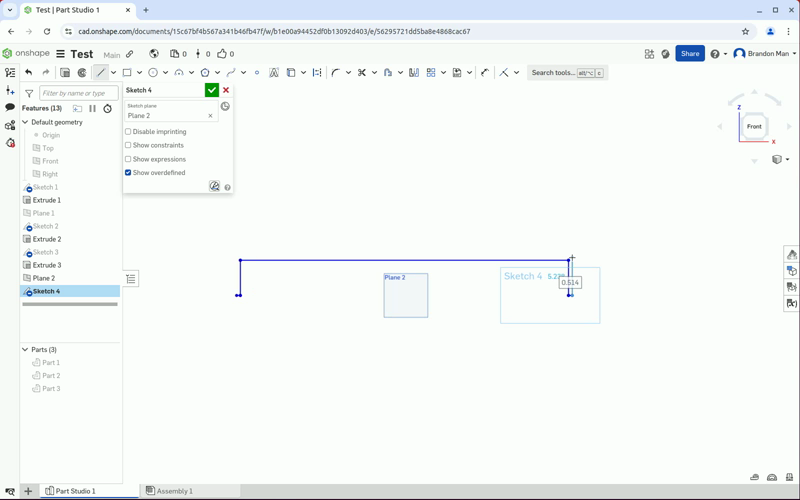
scroll(6)
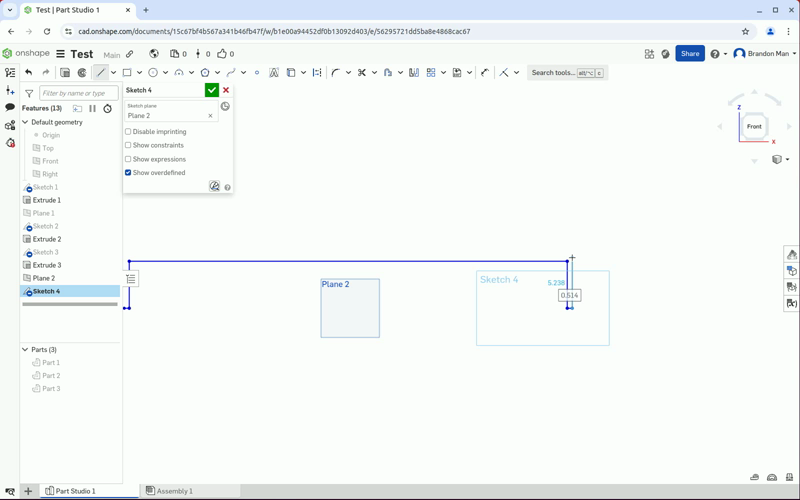
scroll(6)
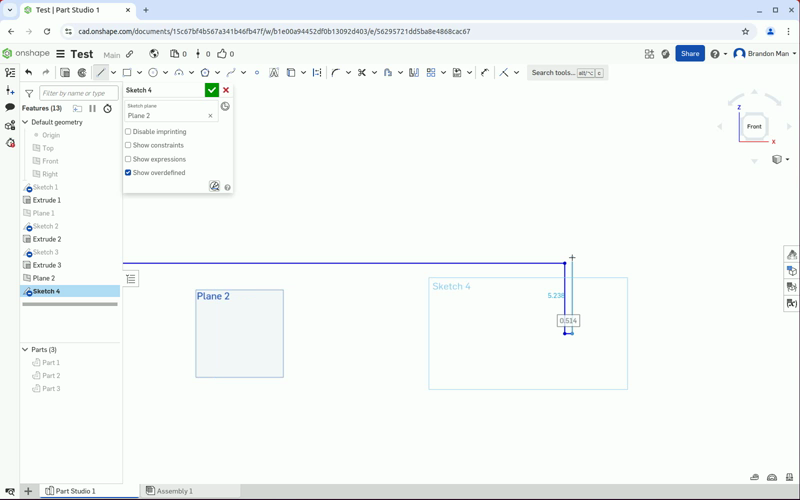
scroll(6)
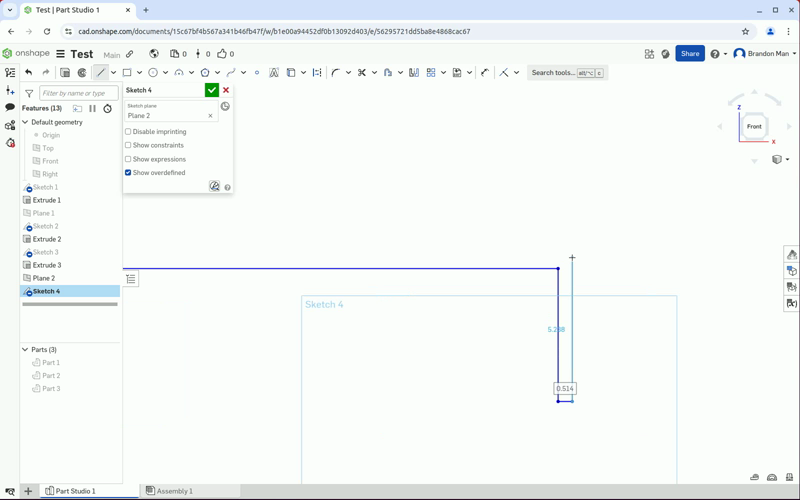
scroll(6)
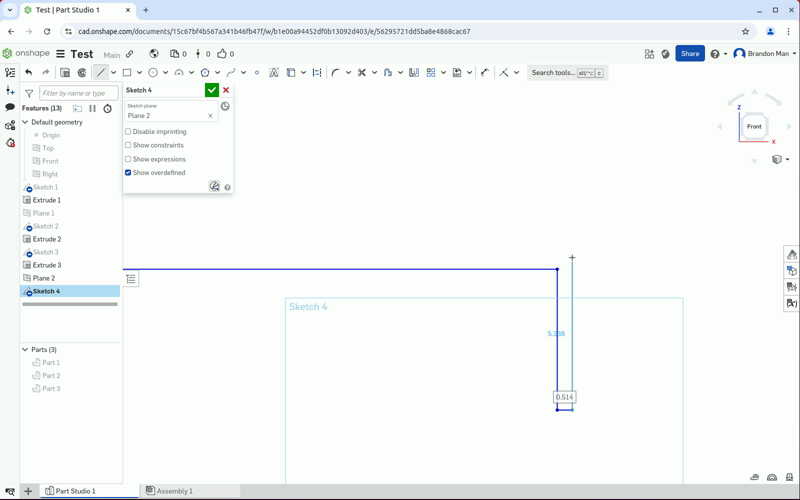
scroll(6)
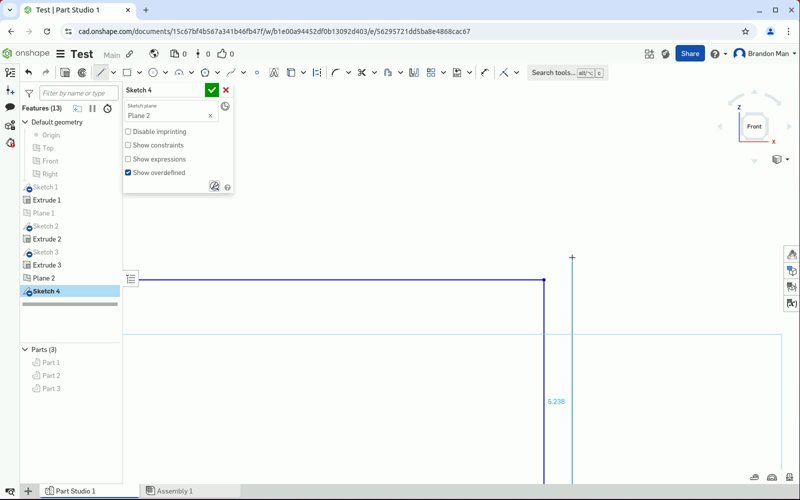
click(572, 257)
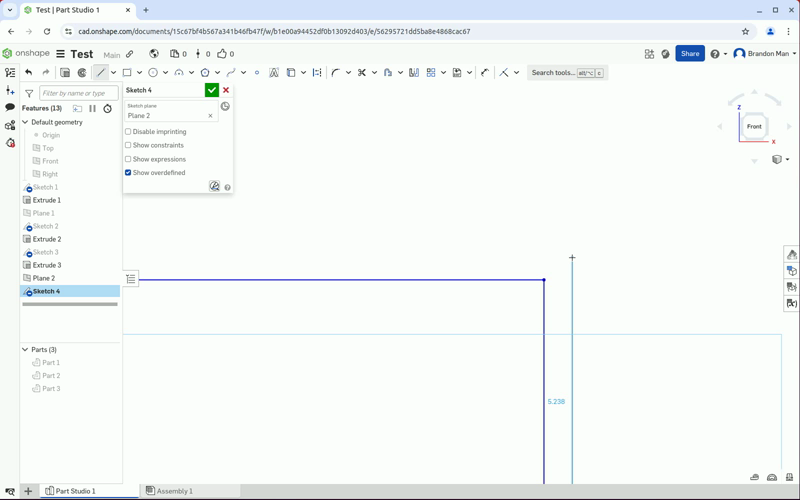
scroll(-6)
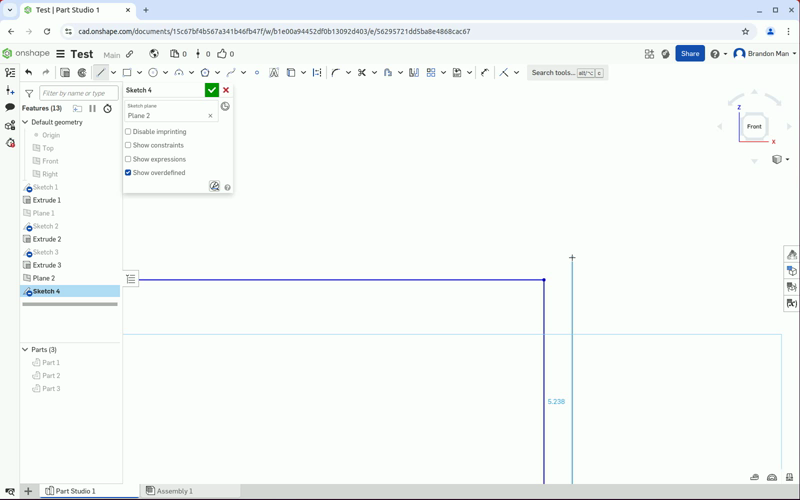
scroll(-6)
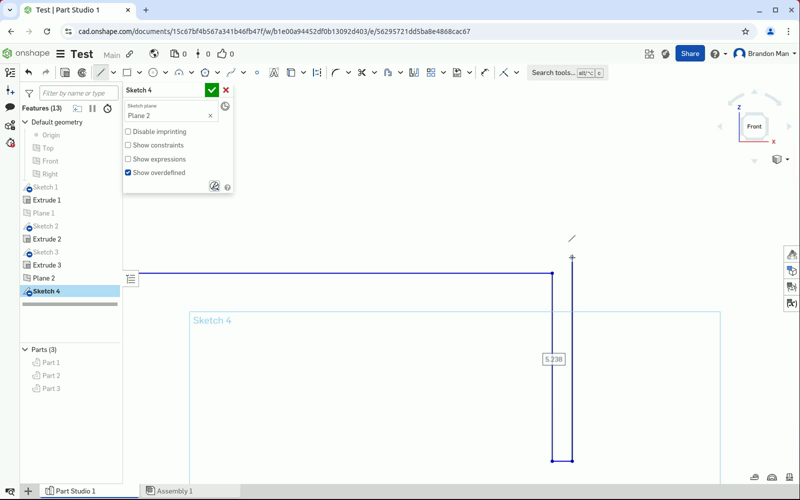
scroll(-6)
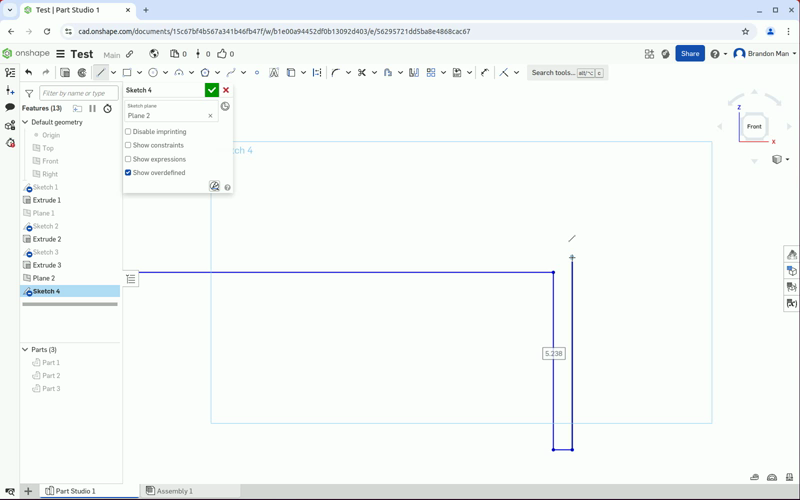
scroll(-6)
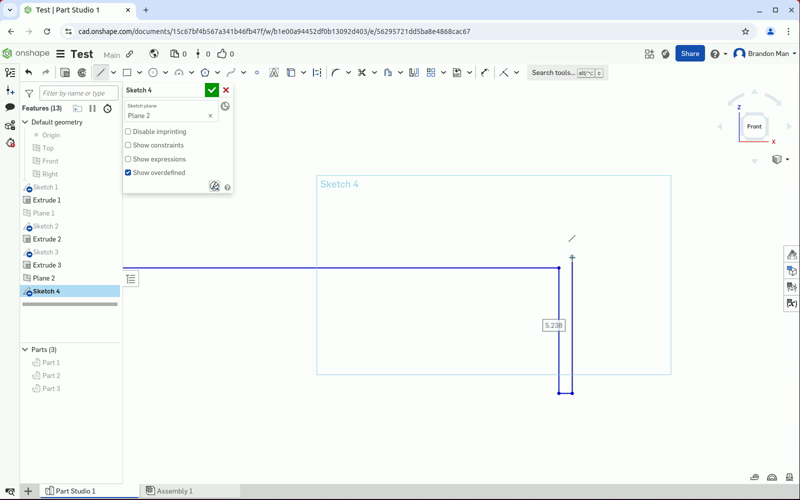
scroll(-6)
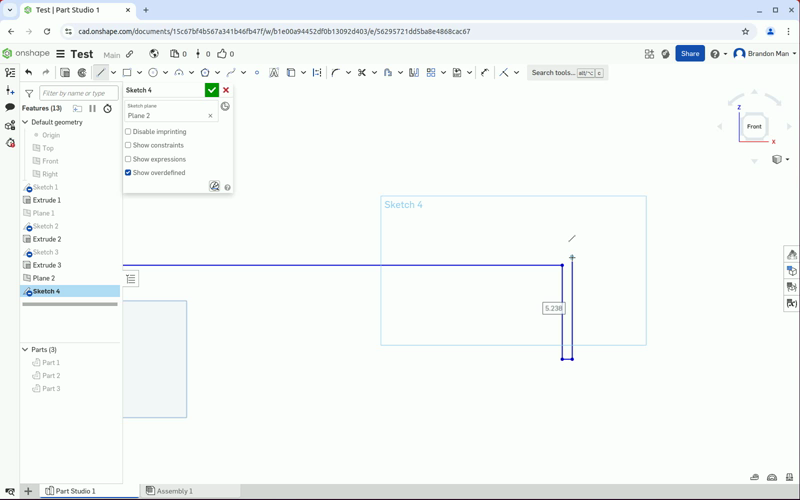
scroll(-6)
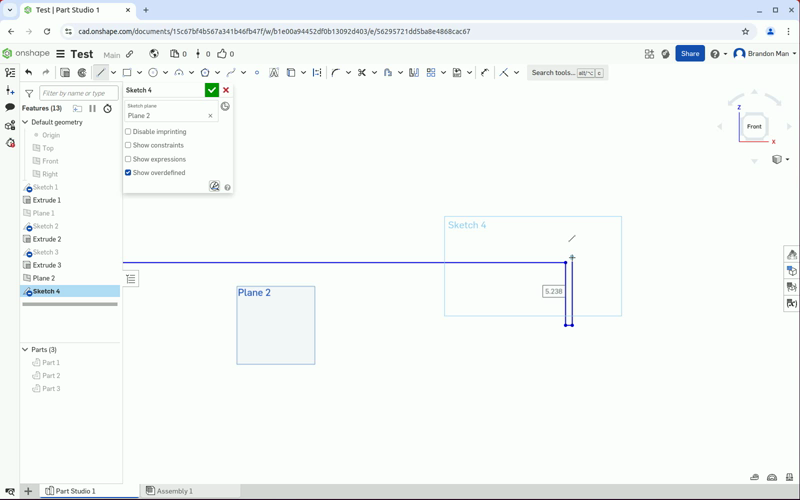
scroll(-6)
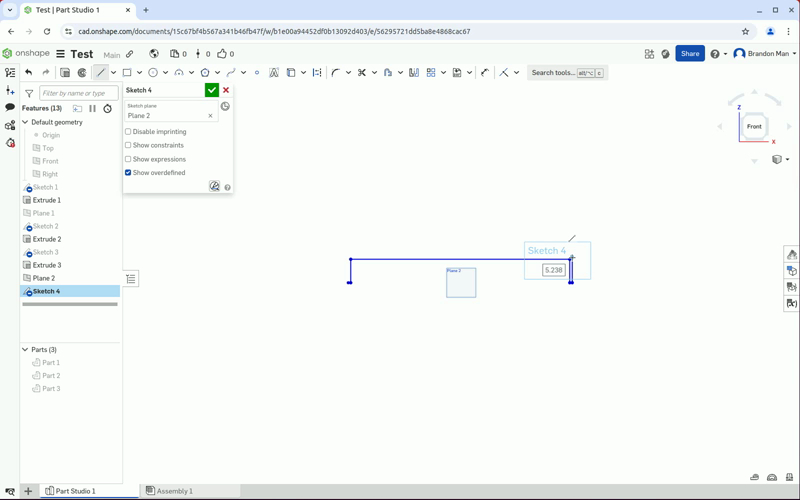
key_up(shift)
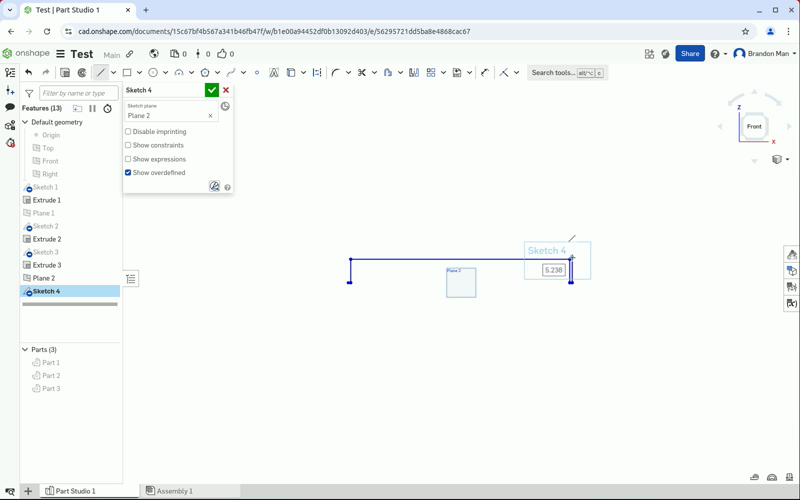
key_down(shift)
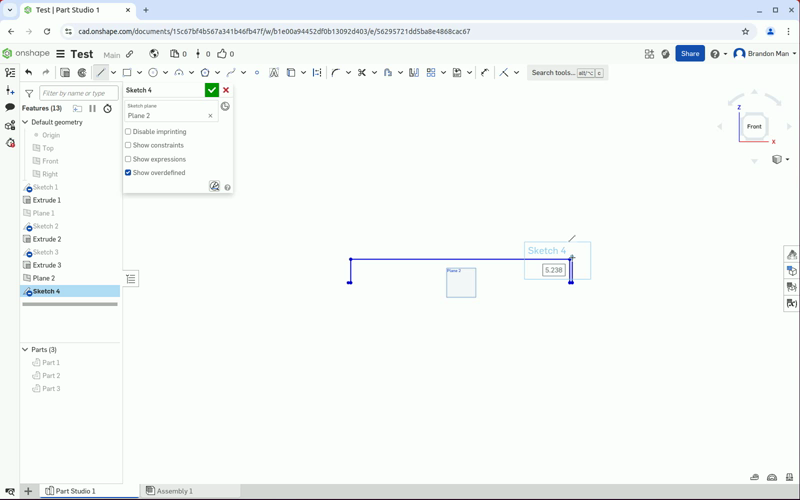
mouse_move(348, 257)
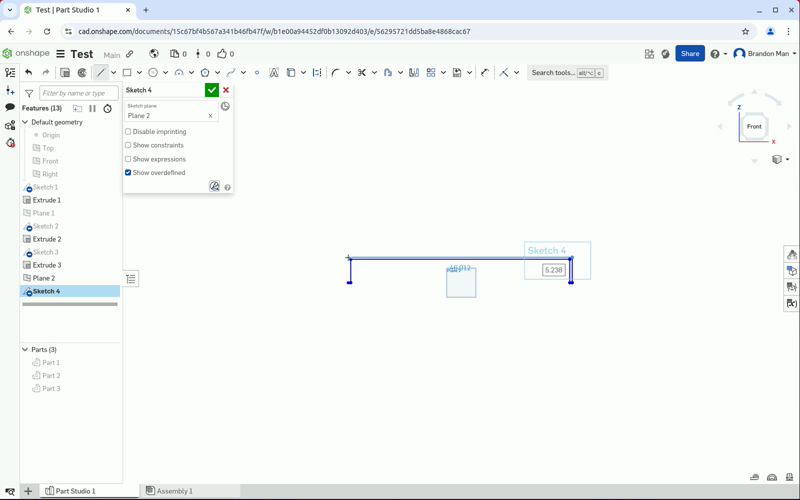
scroll(6)
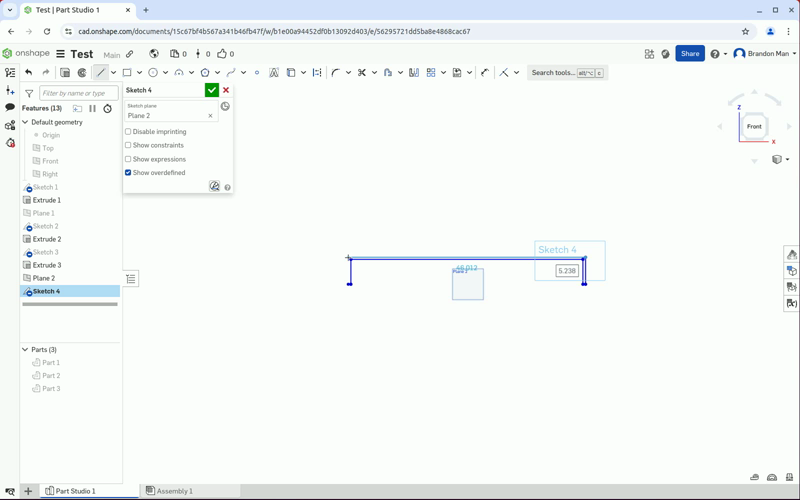
scroll(6)
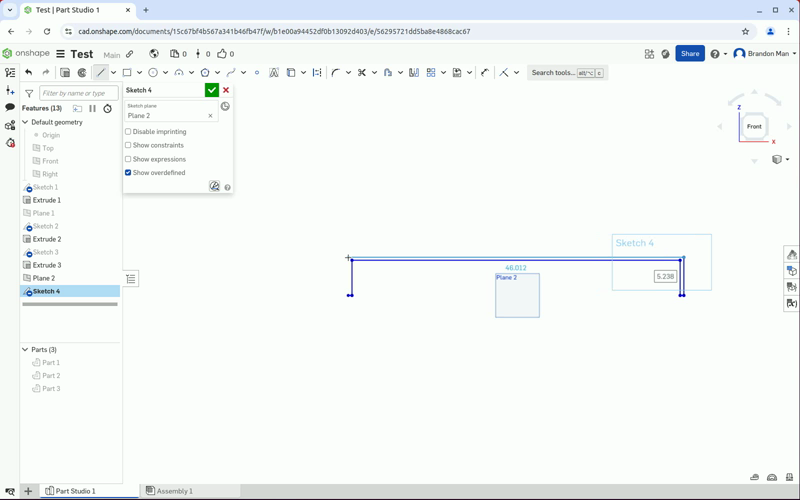
scroll(6)
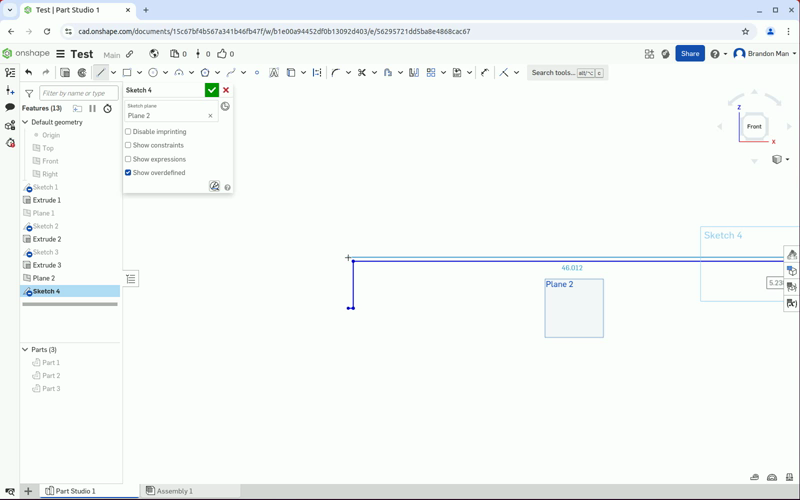
scroll(6)
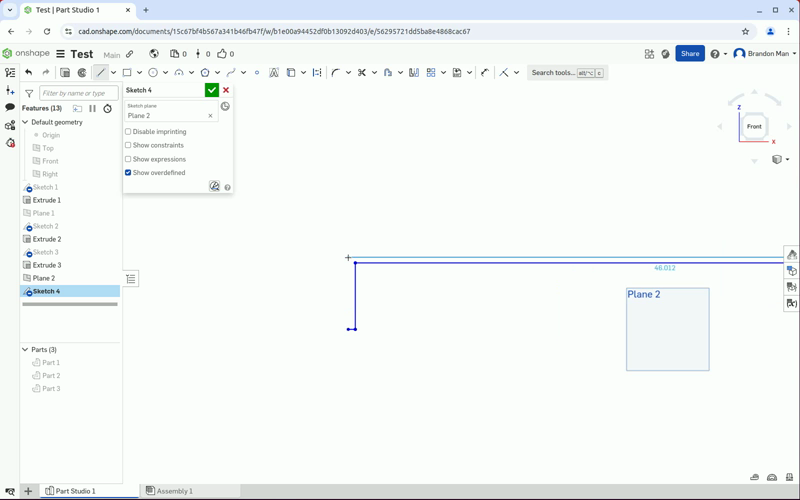
scroll(6)
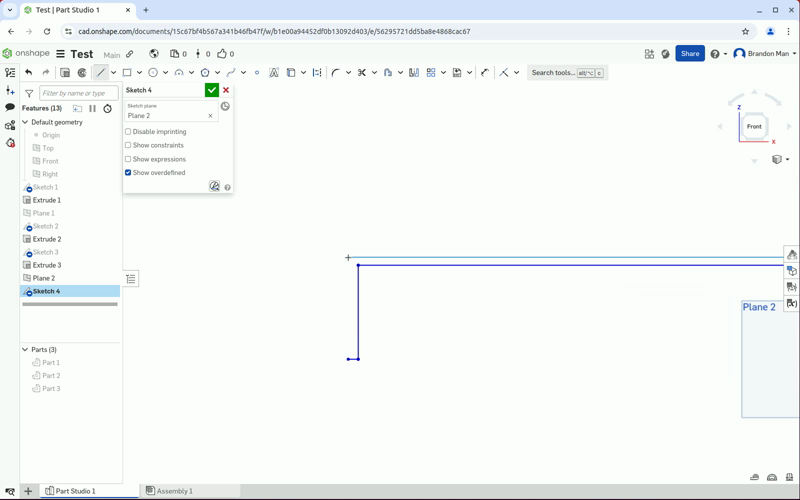
scroll(6)
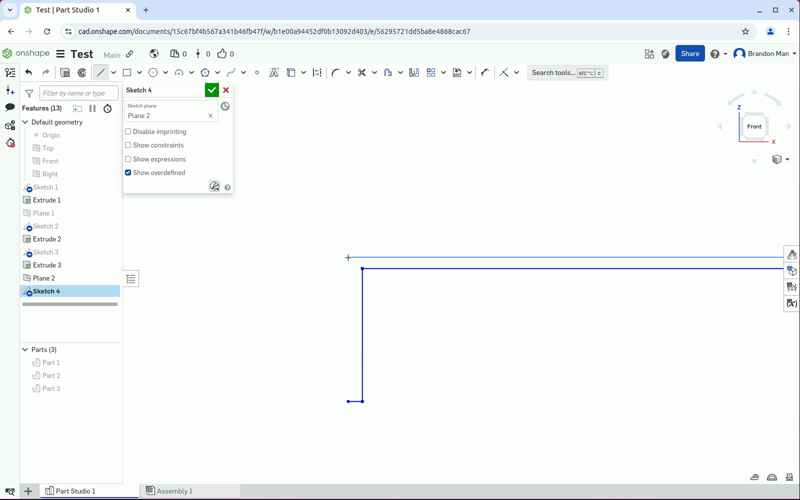
scroll(6)
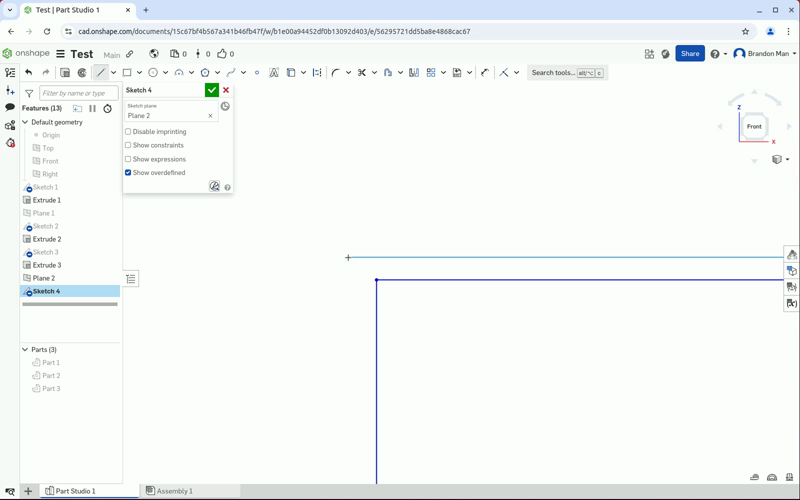
click(348, 257)
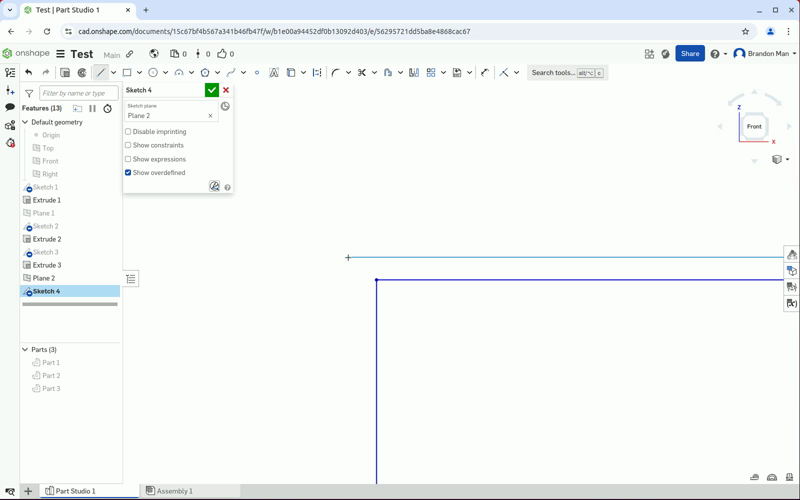
scroll(-6)
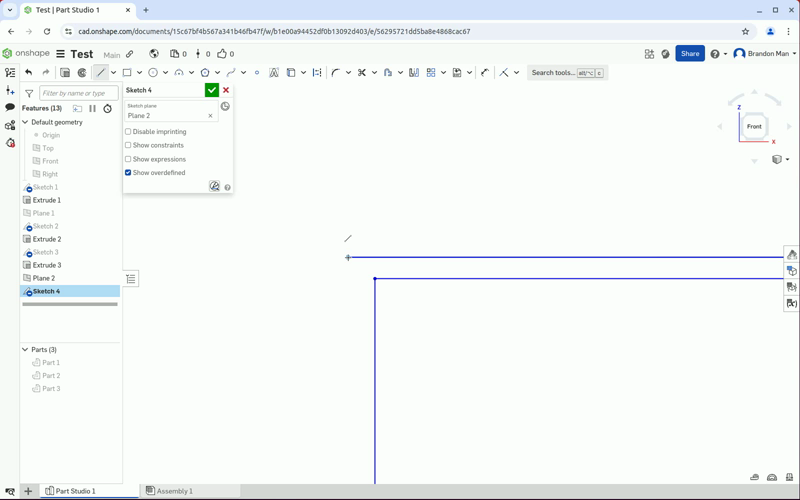
scroll(-6)
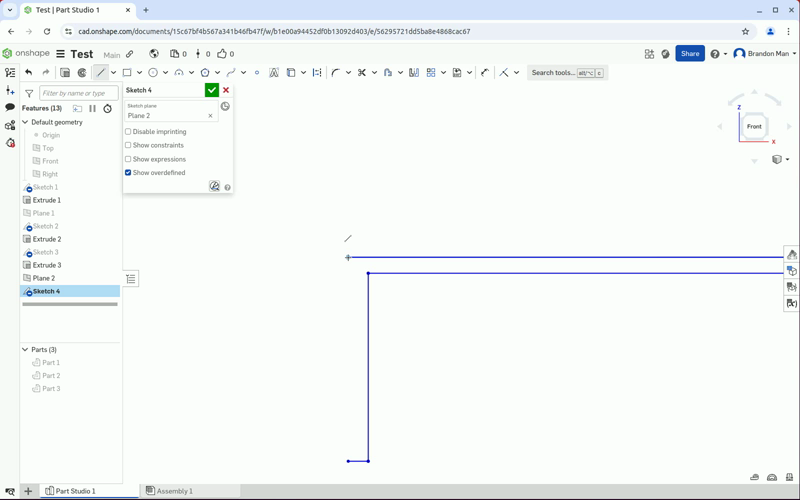
scroll(-6)
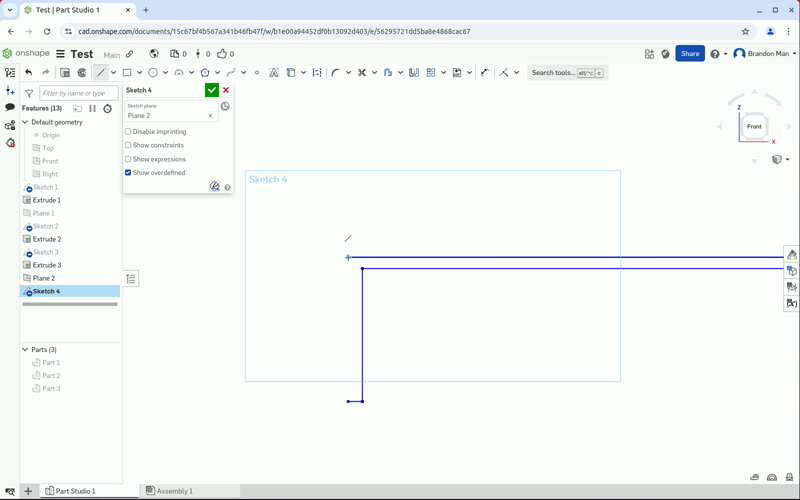
scroll(-6)
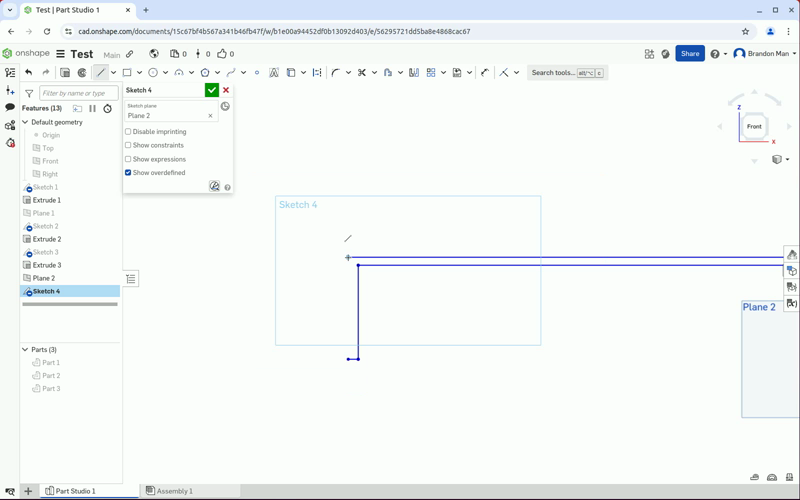
scroll(-6)
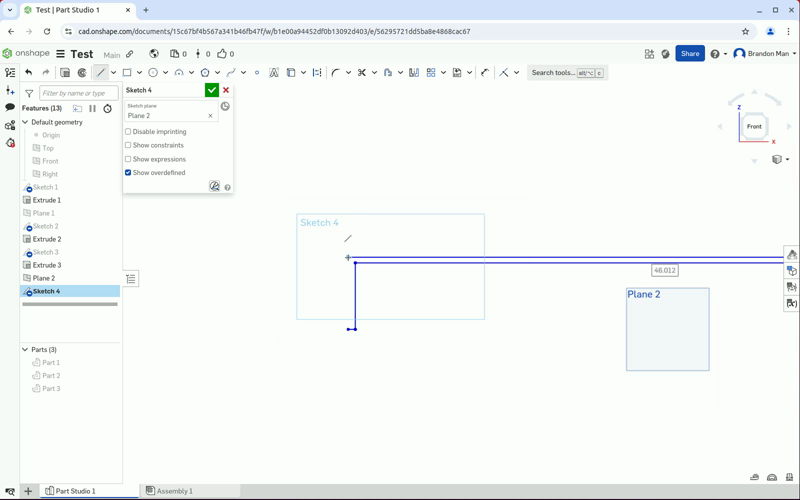
scroll(-6)
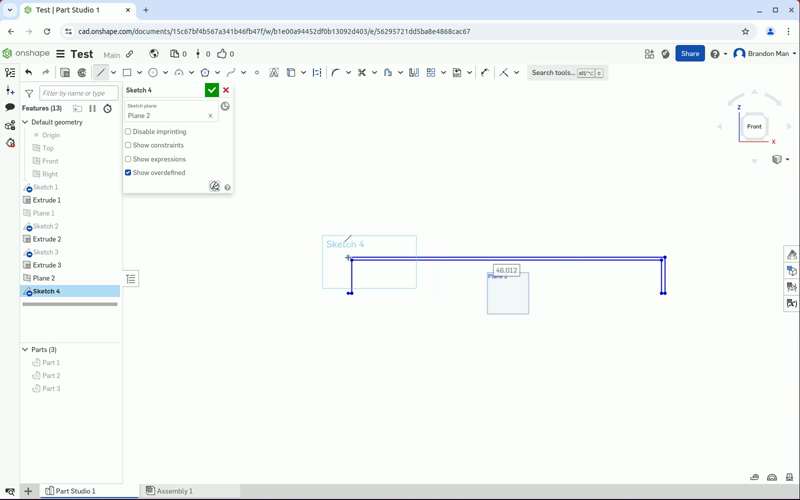
scroll(-6)
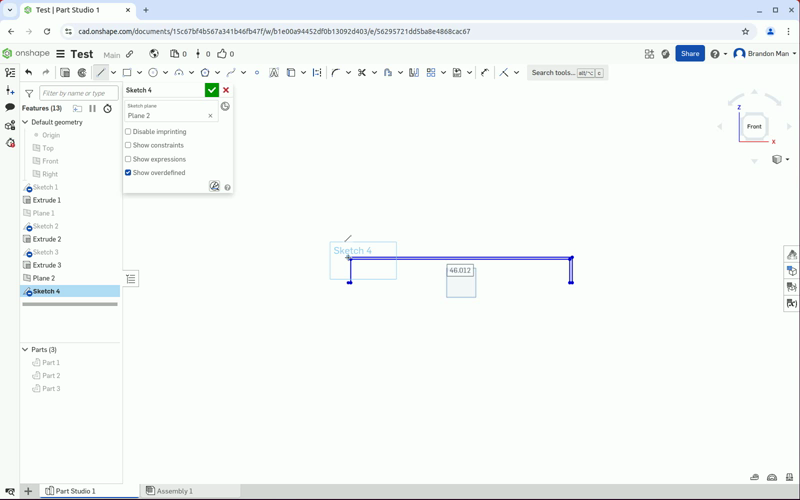
key_up(shift)
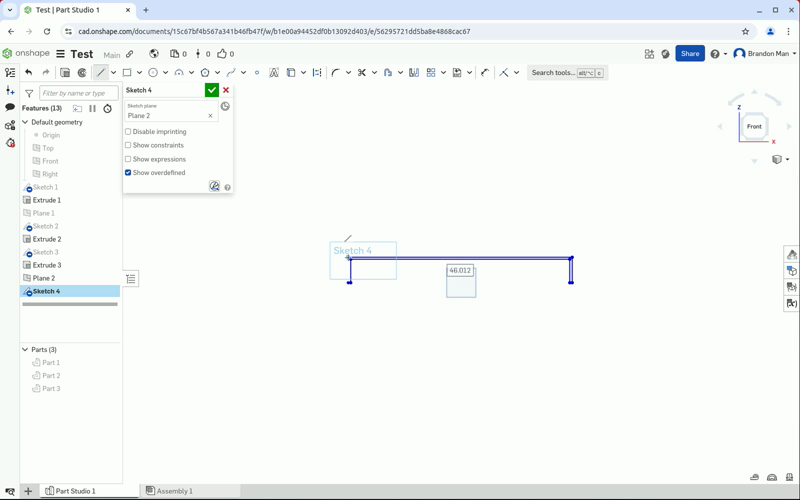
mouse_move(378, 257)
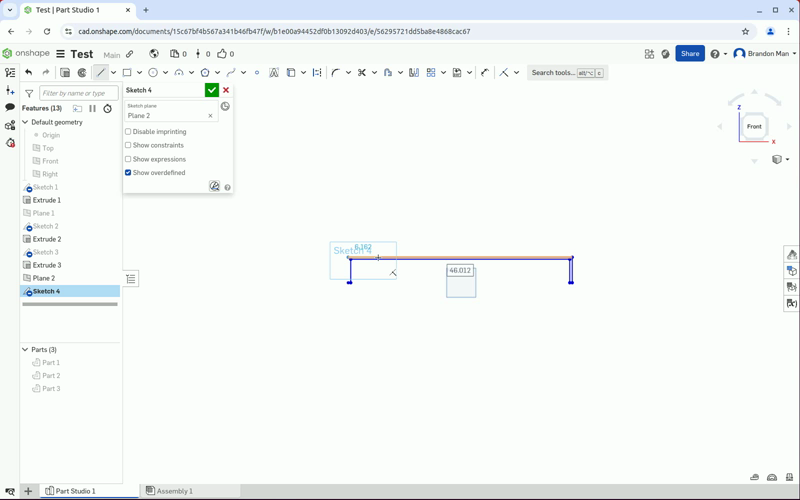
key_down(shift)
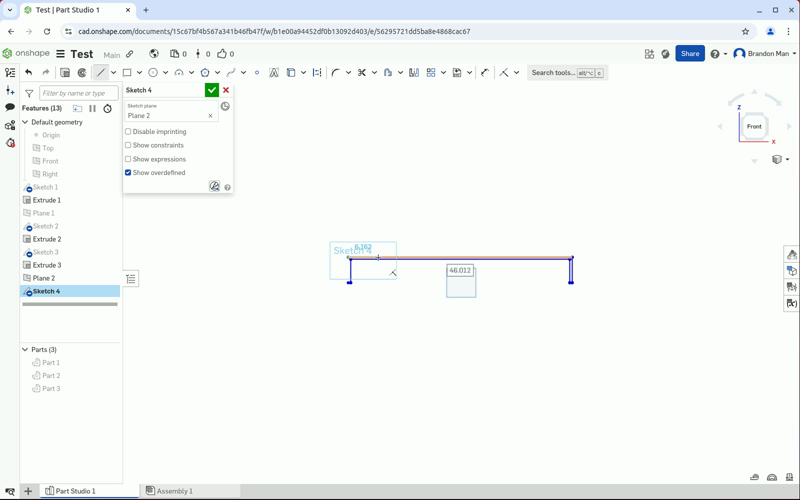
mouse_move(348, 282)
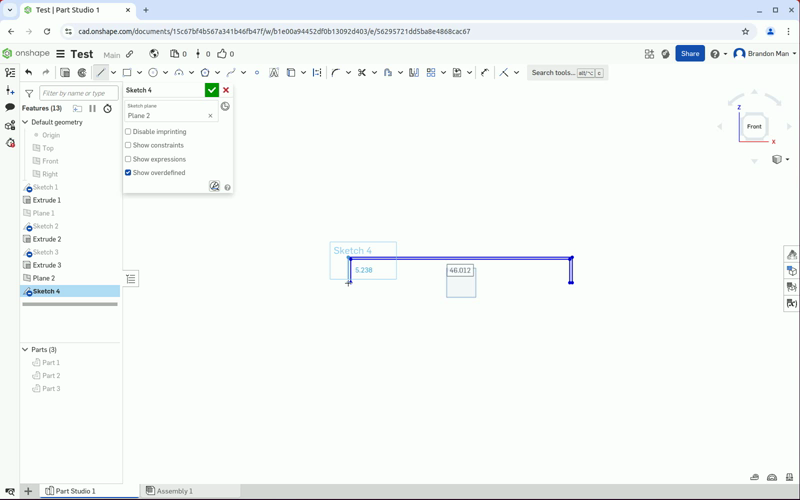
scroll(6)
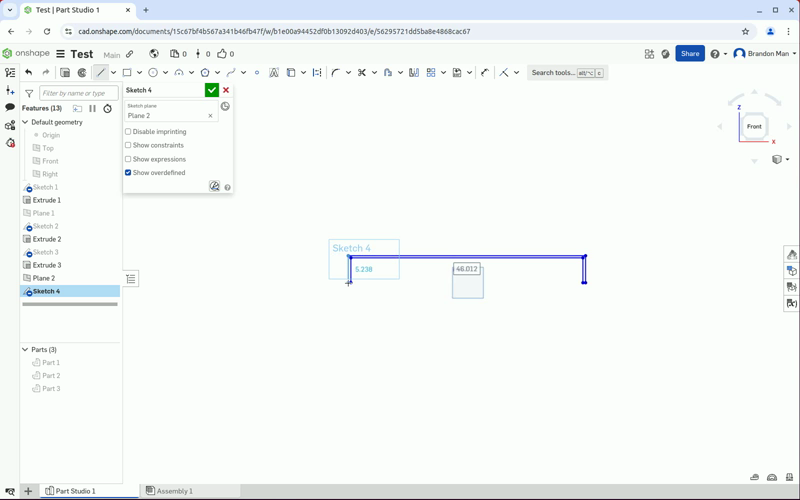
scroll(6)
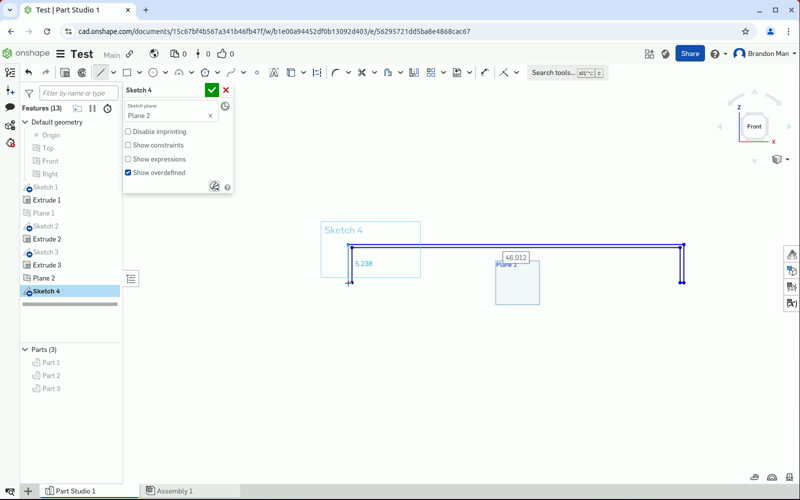
scroll(6)
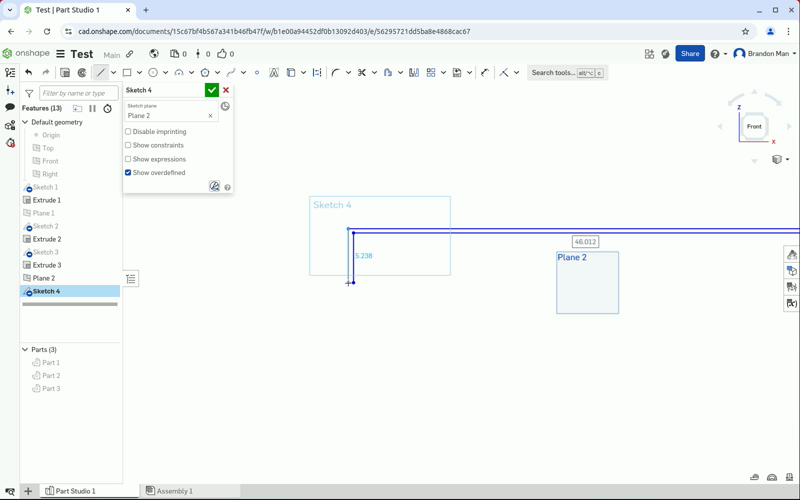
scroll(6)
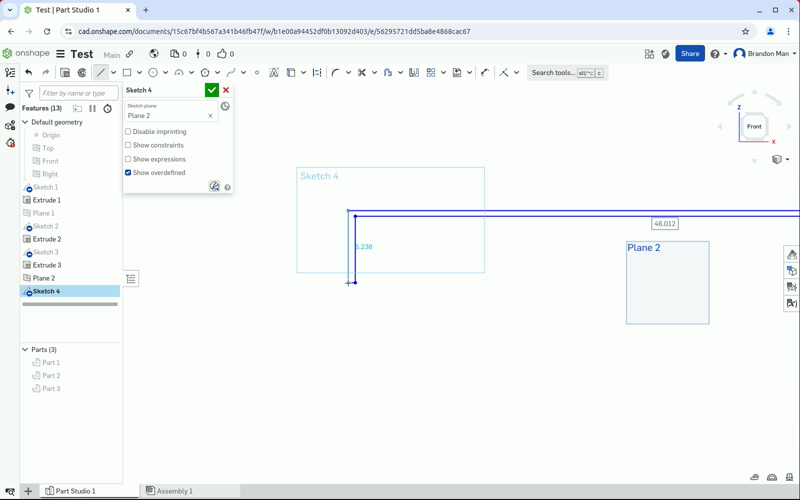
scroll(6)
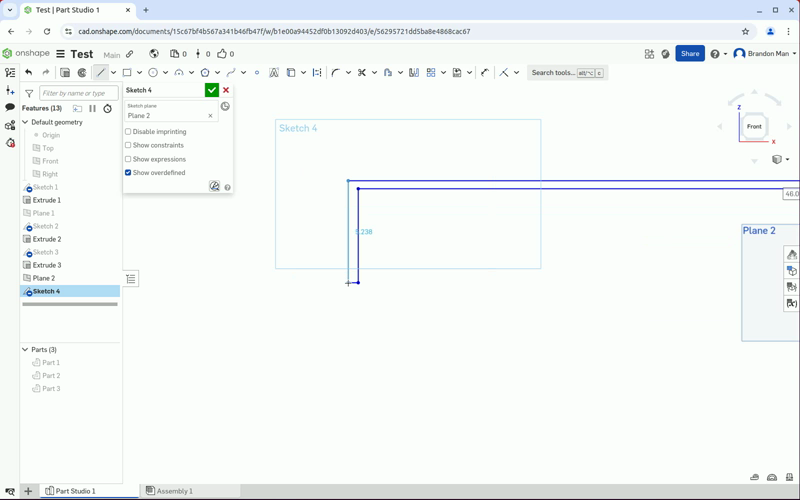
scroll(6)
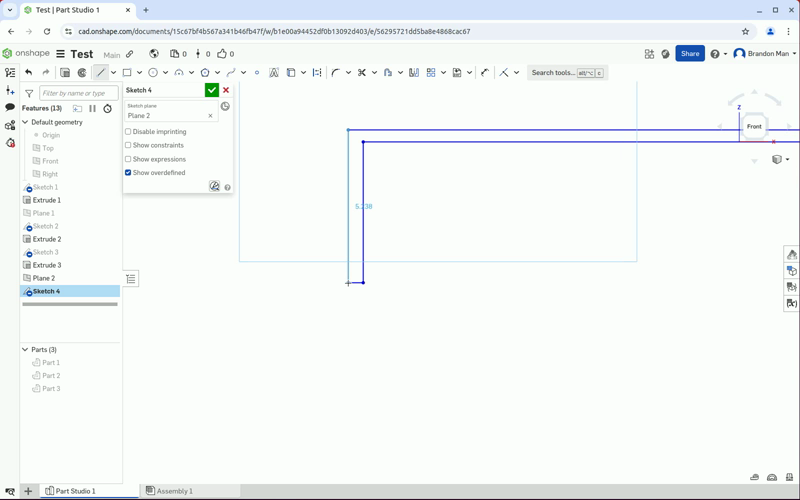
scroll(6)
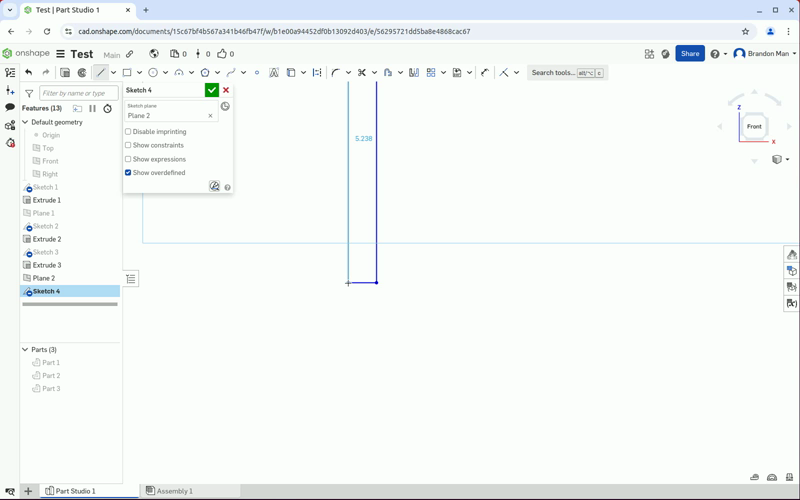
key_up(shift)
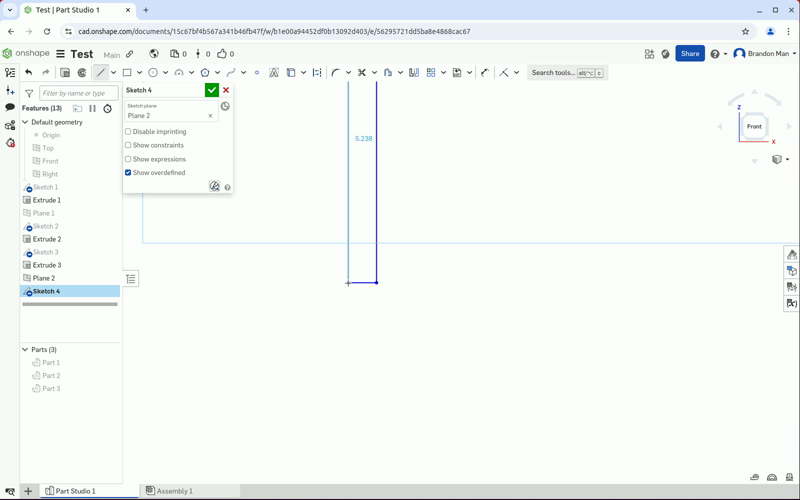
click(348, 282)
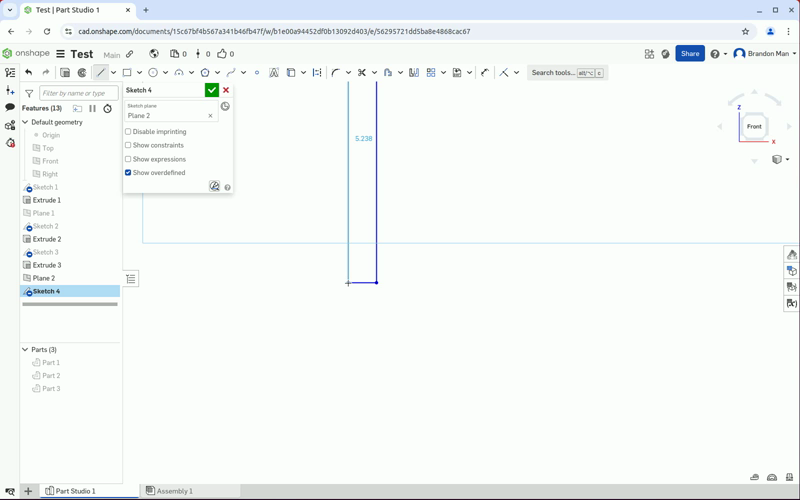
scroll(-6)
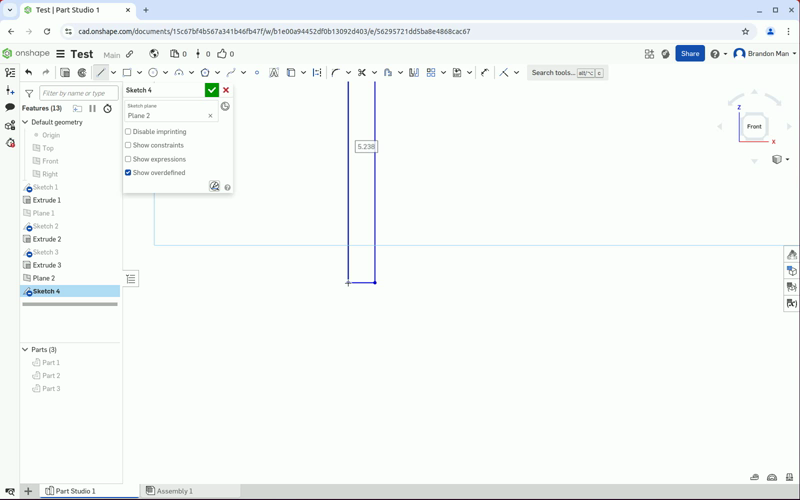
scroll(-6)
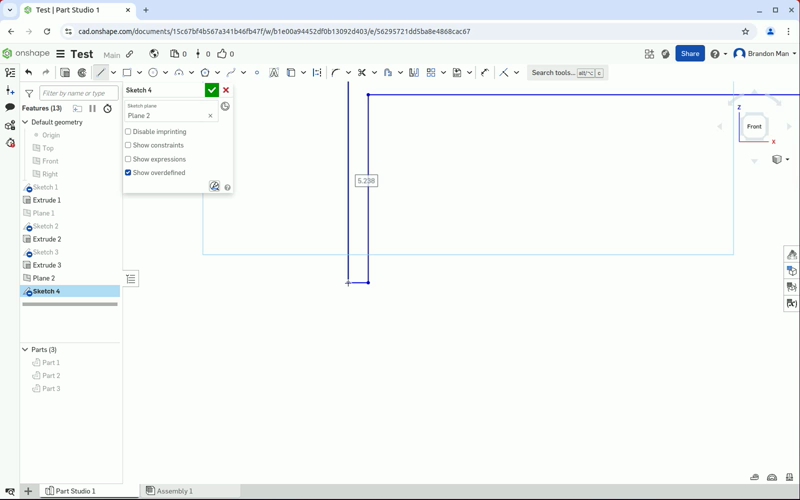
scroll(-6)
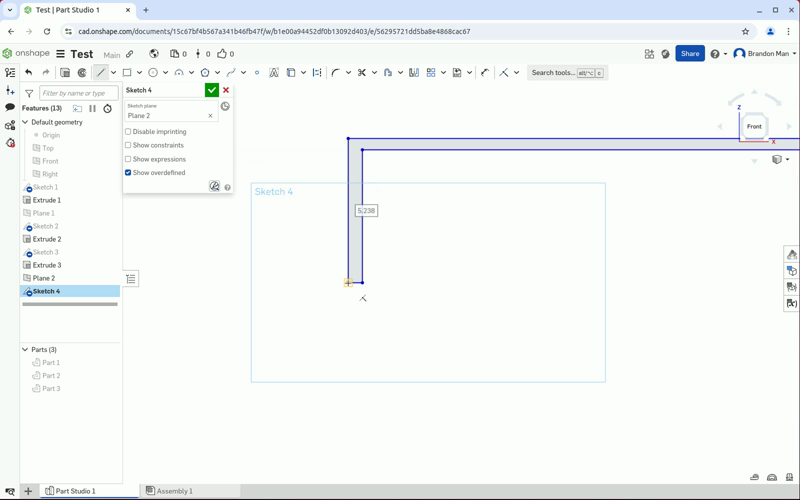
scroll(-6)
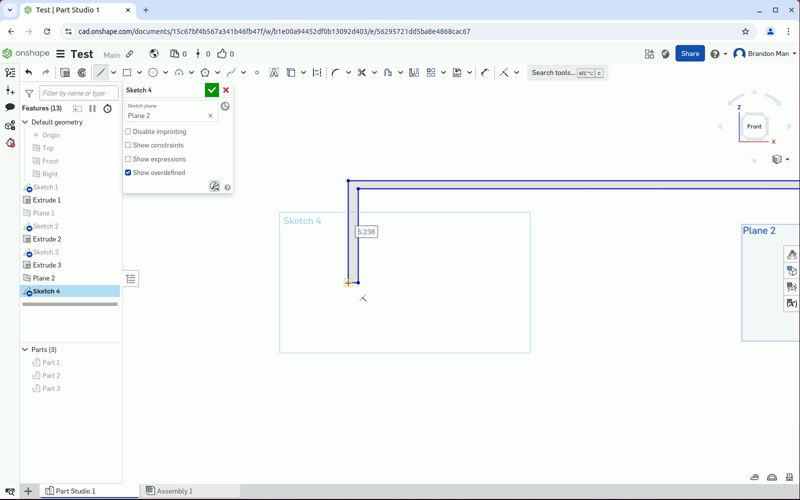
scroll(-6)
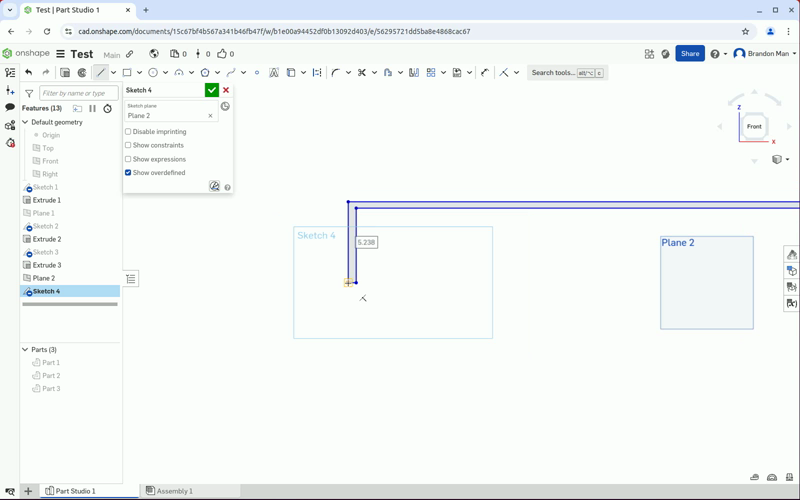
scroll(-6)
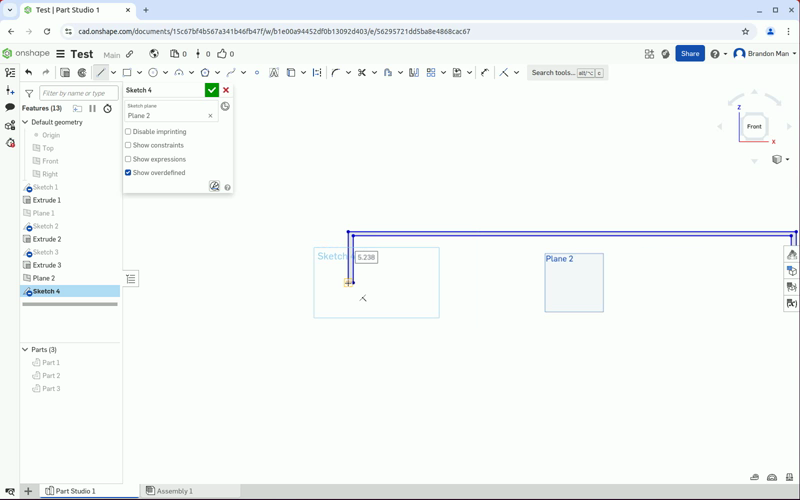
scroll(-6)
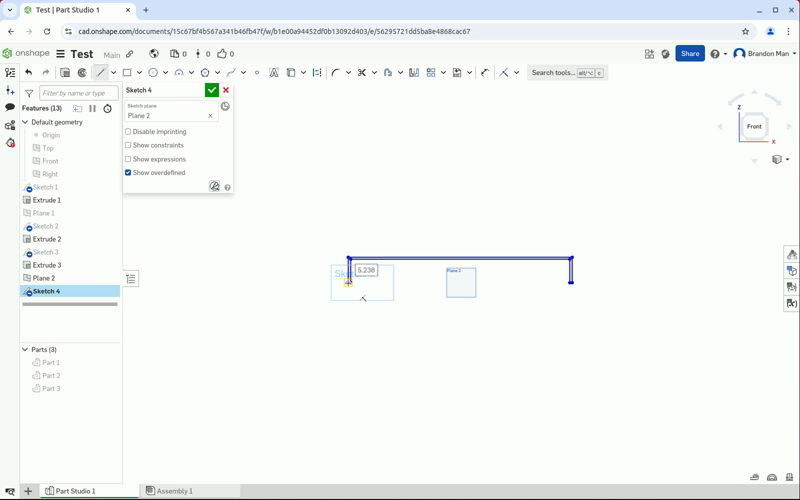
key(esc)
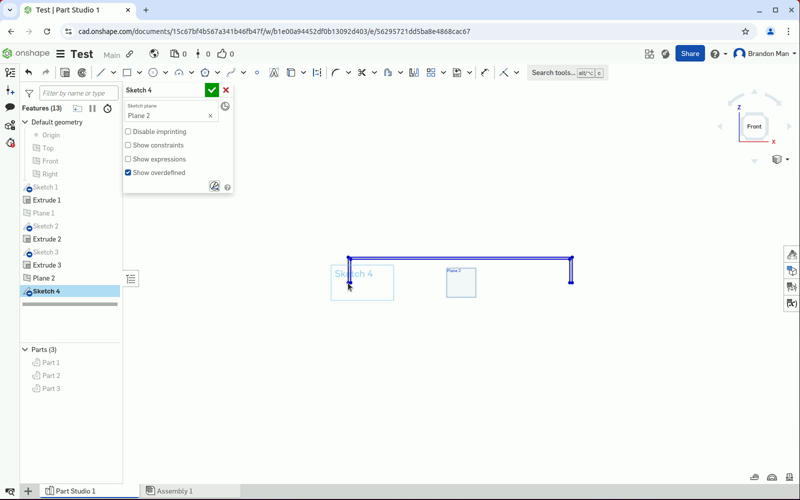
mouse_move(553, 258)
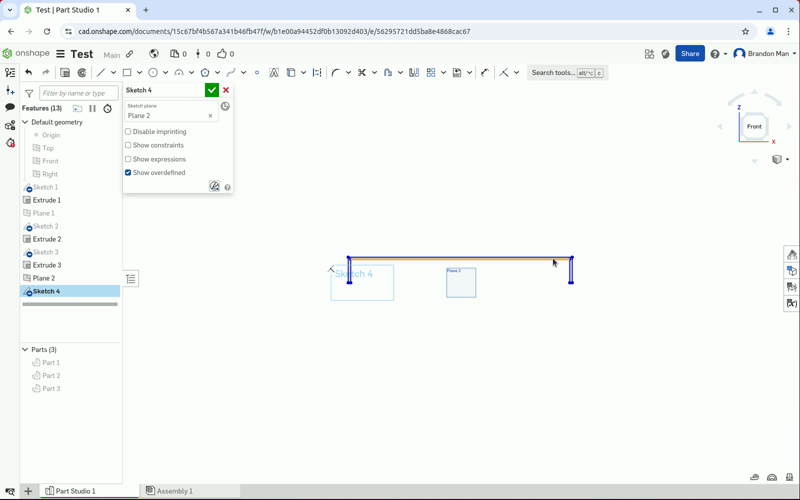
scroll(6)
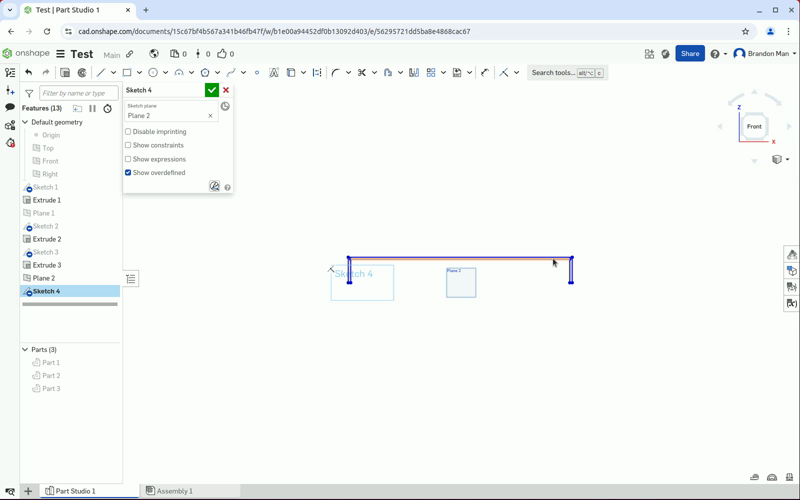
scroll(6)
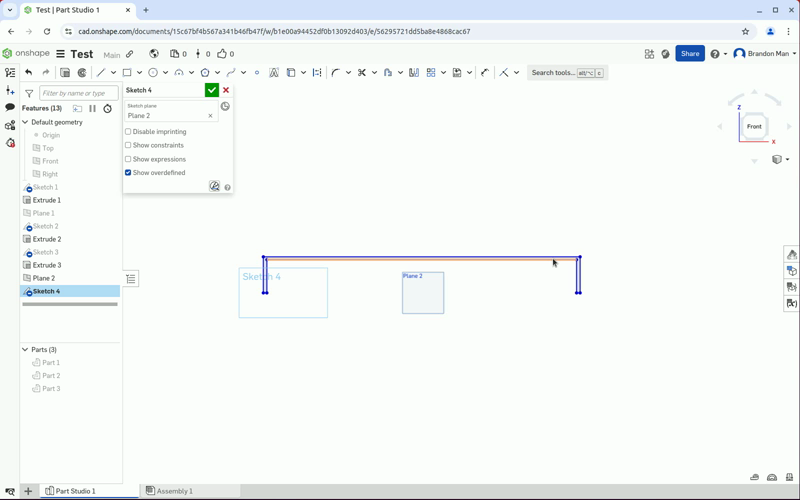
scroll(6)
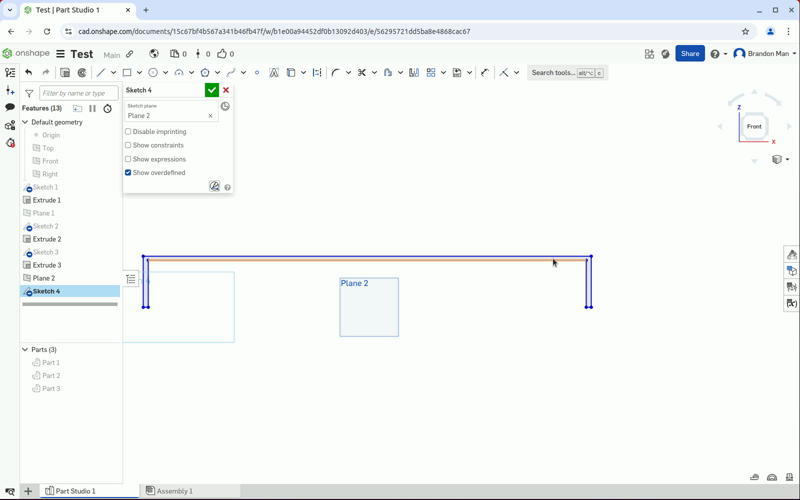
scroll(6)
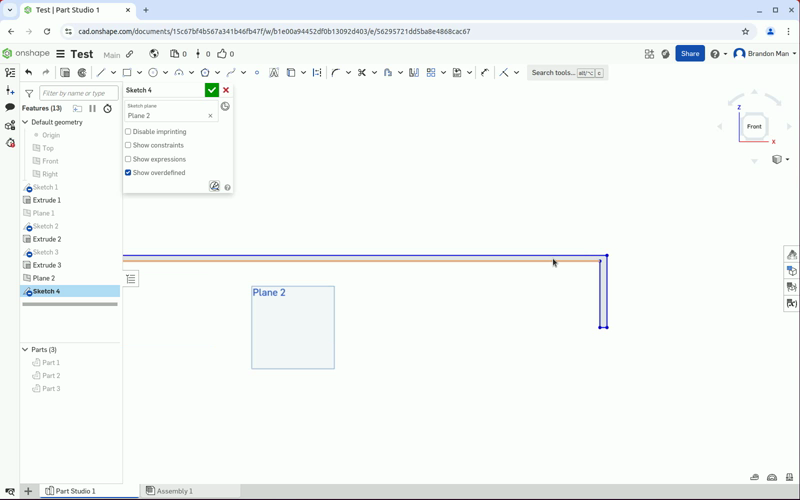
scroll(6)
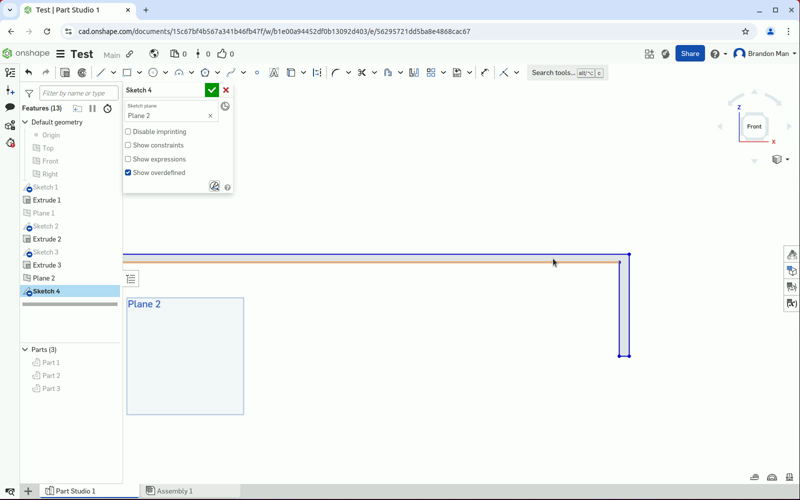
scroll(6)
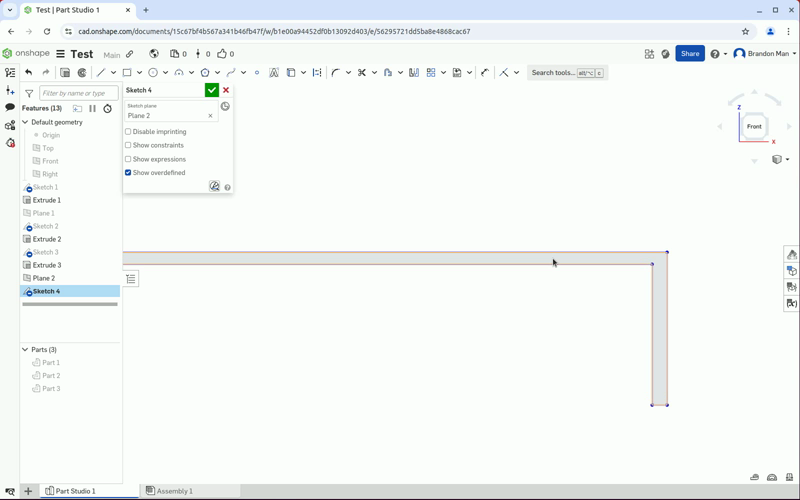
scroll(6)
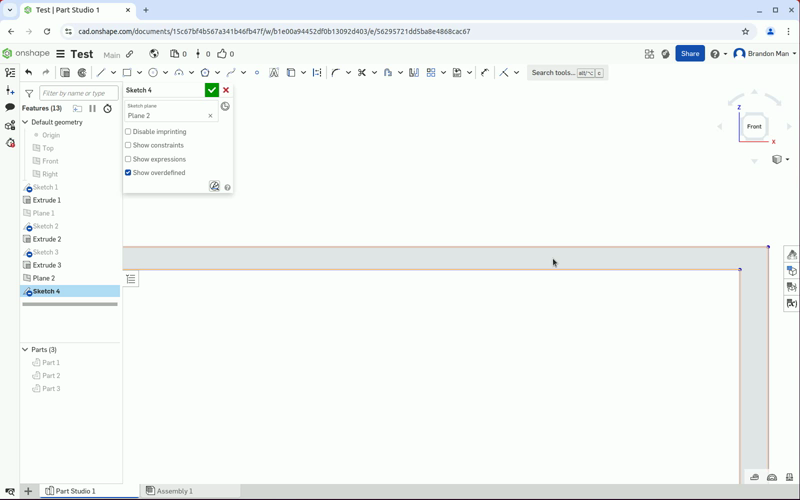
click(553, 258)
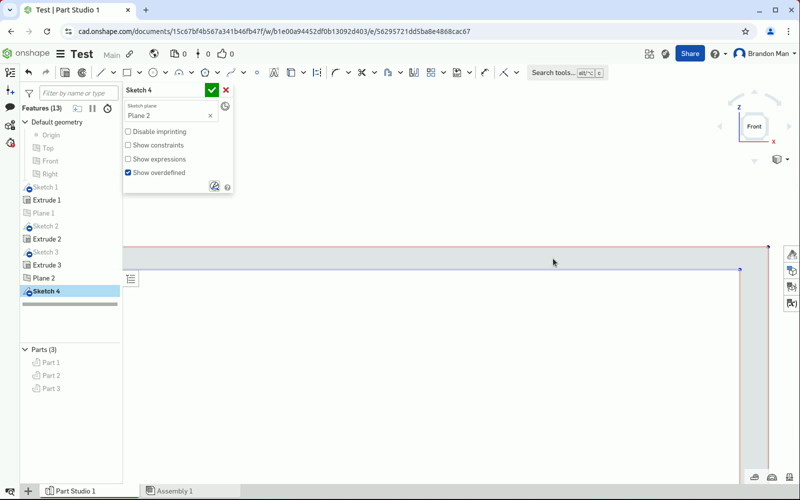
scroll(-6)
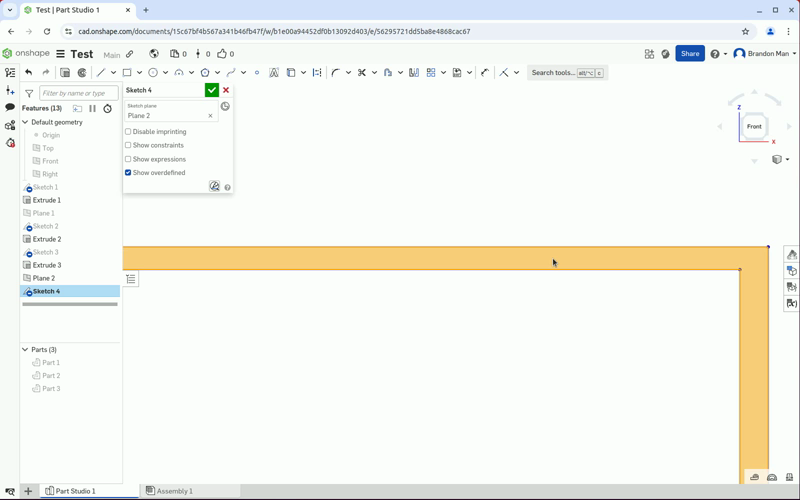
scroll(-6)
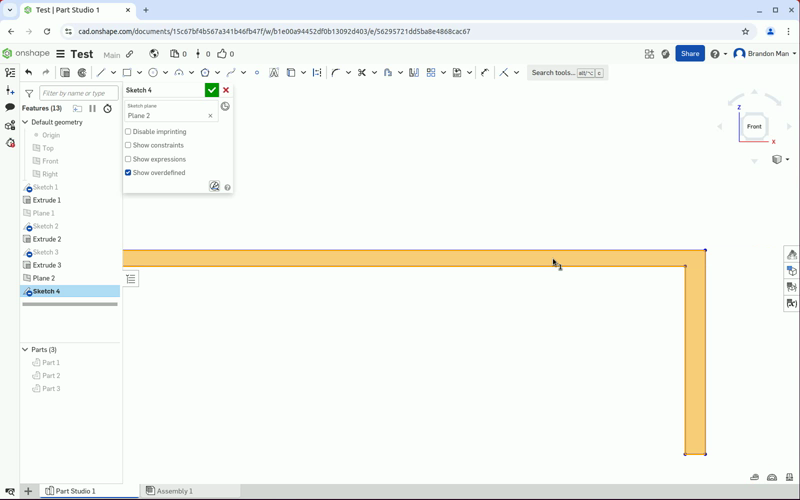
scroll(-6)
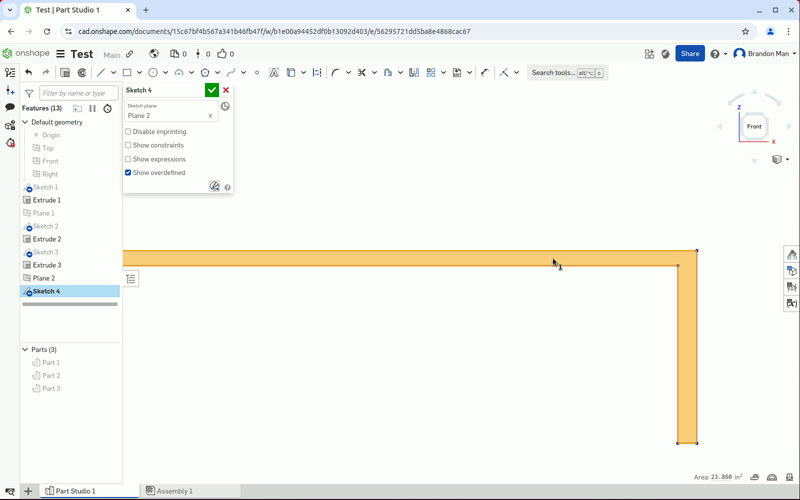
scroll(-6)
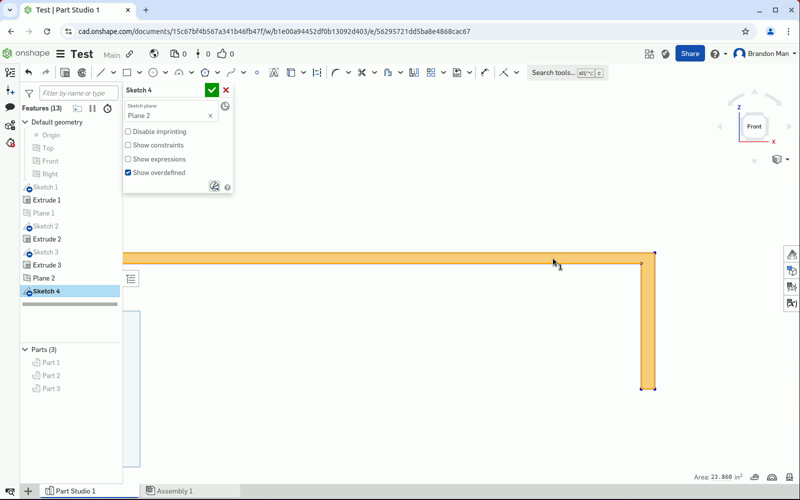
scroll(-6)
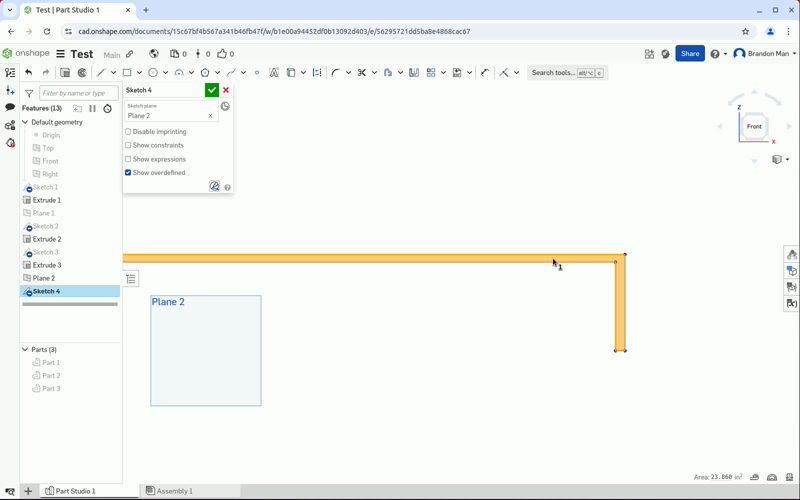
scroll(-6)
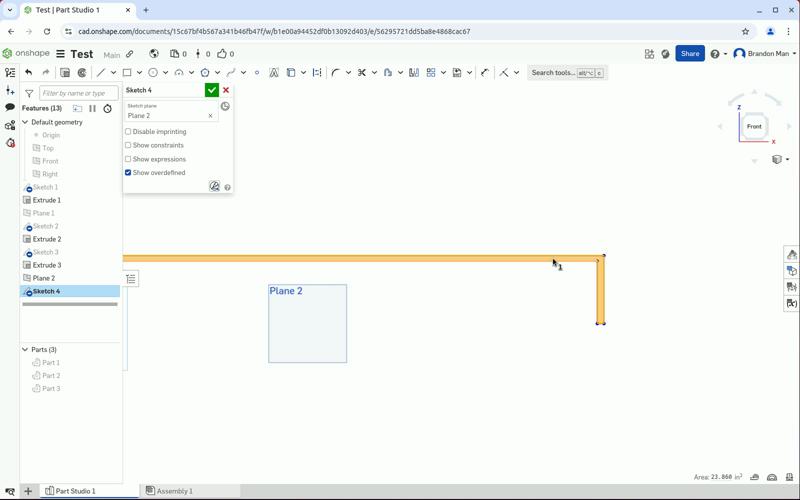
scroll(-6)
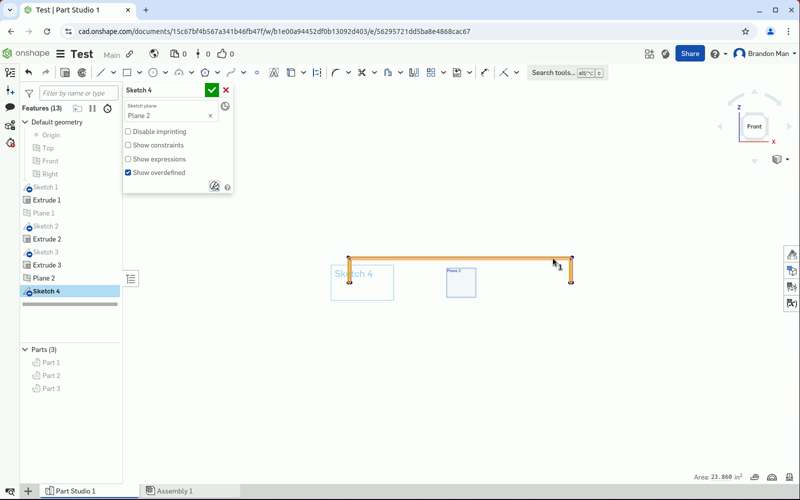
mouse_move(73, 352)
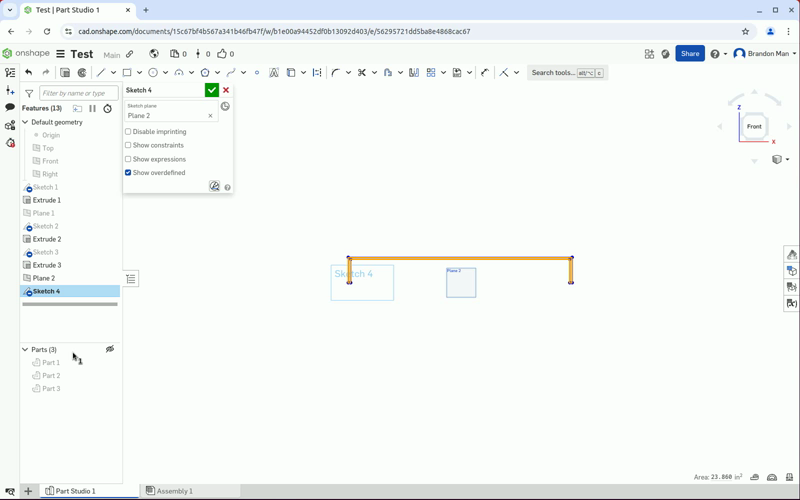
key(shift+y)
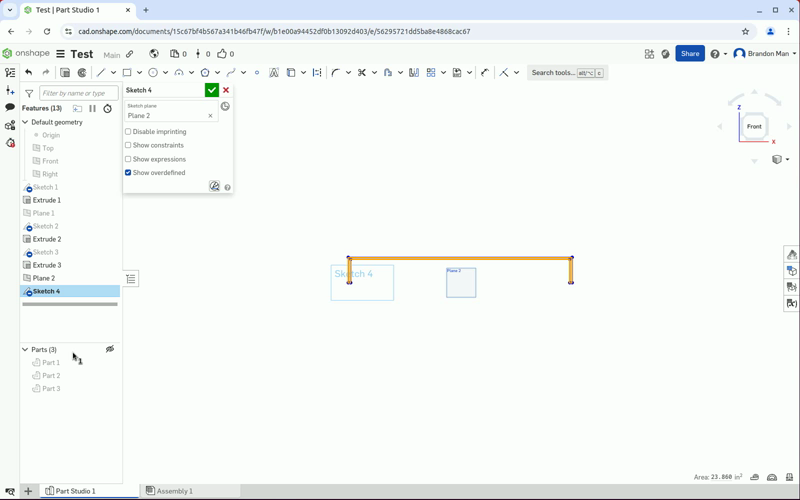
key(shift+e)
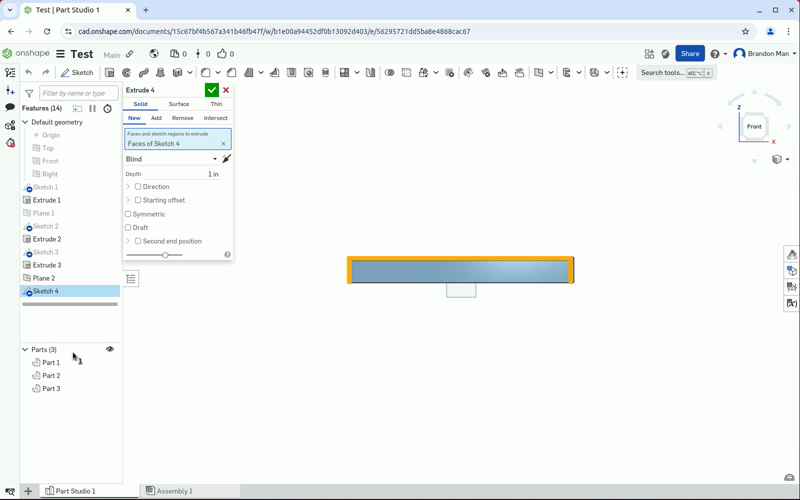
mouse_move(143, 106)
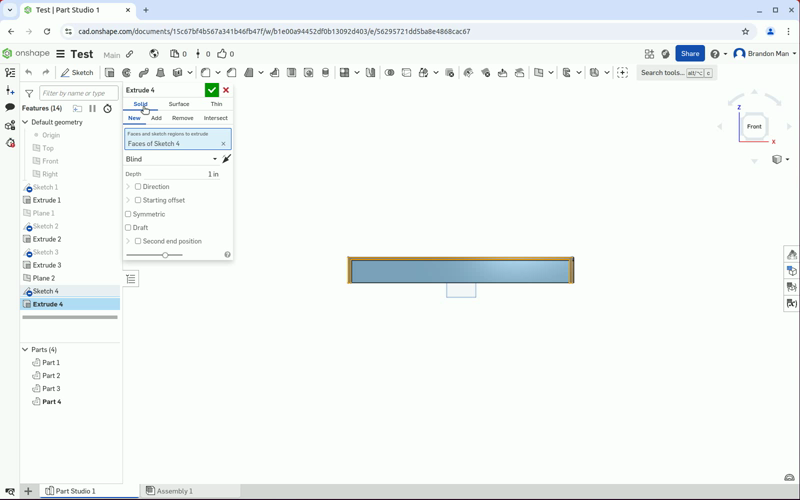
click(143, 106)
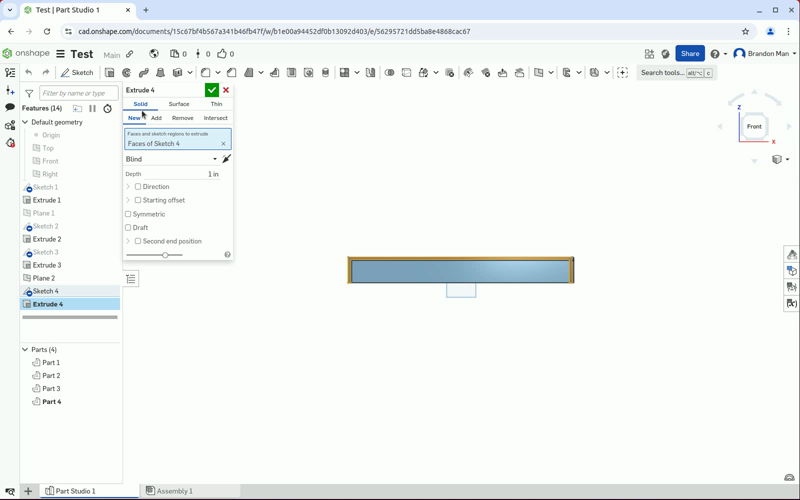
mouse_move(137, 120)
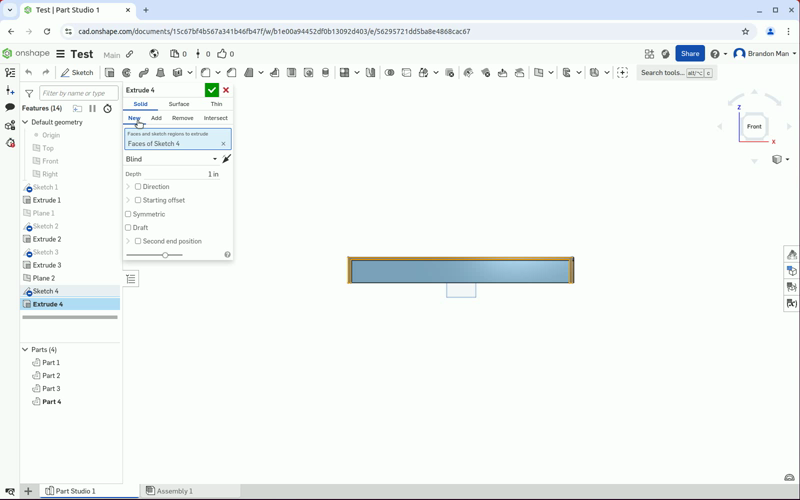
click(137, 120)
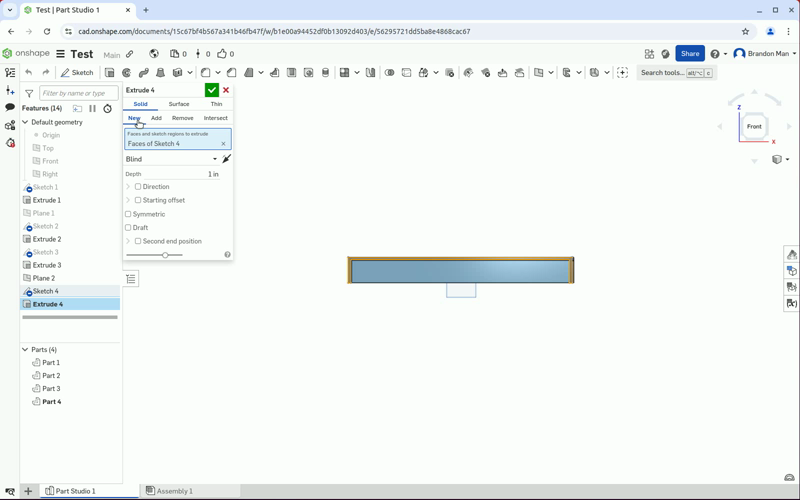
key(tab, 4)
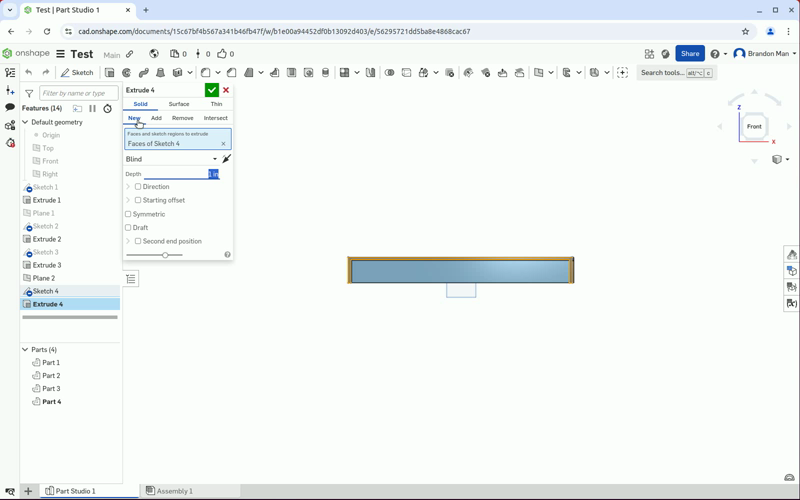
text(0.722)
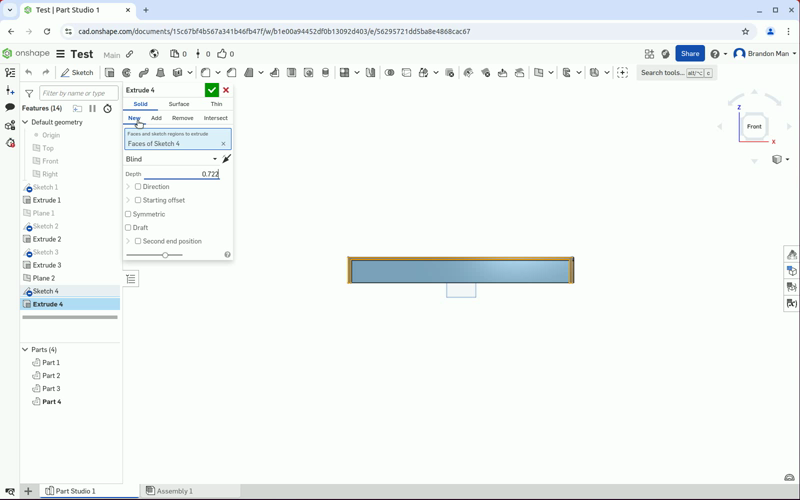
key(enter)
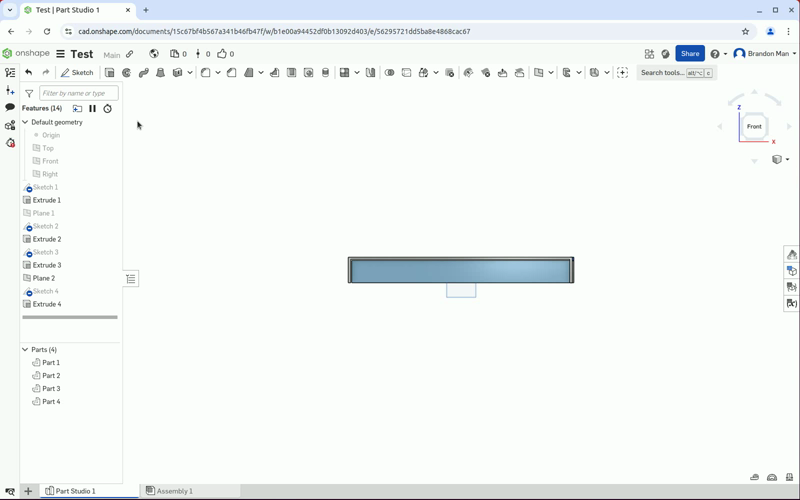
key(shift+h)
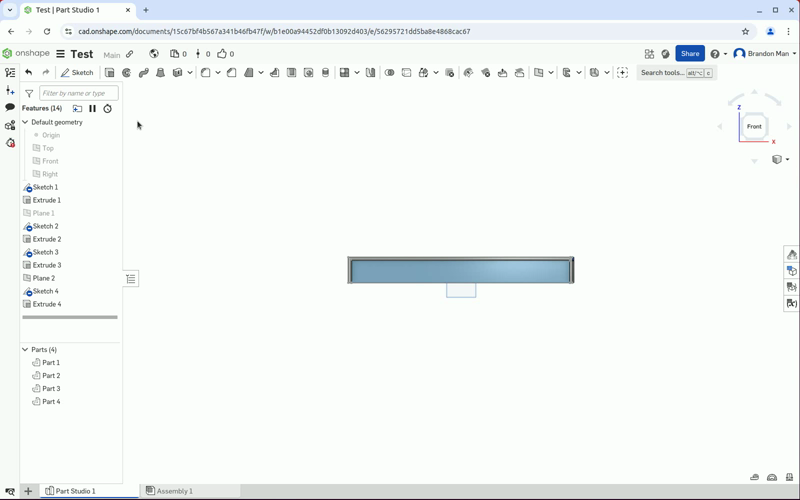
key(shift+h)
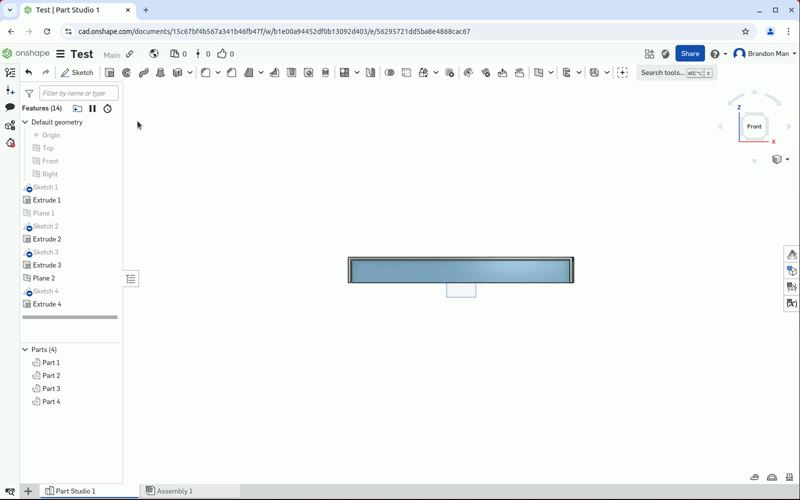
mouse_move(73, 189)
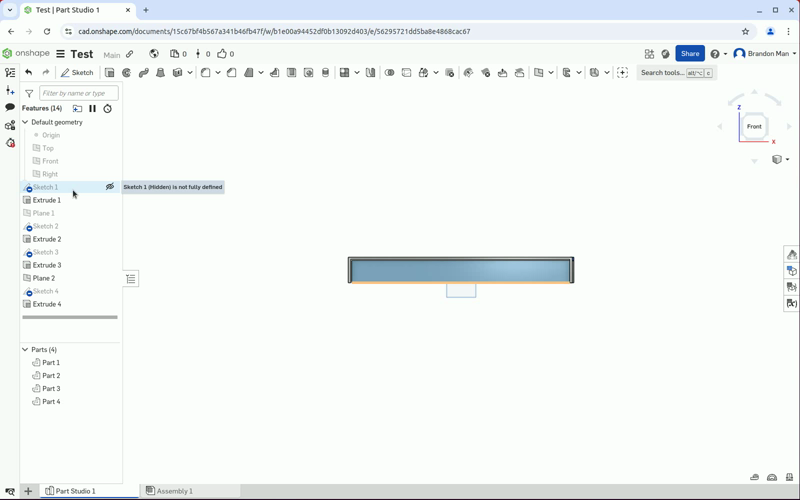
click(73, 189)
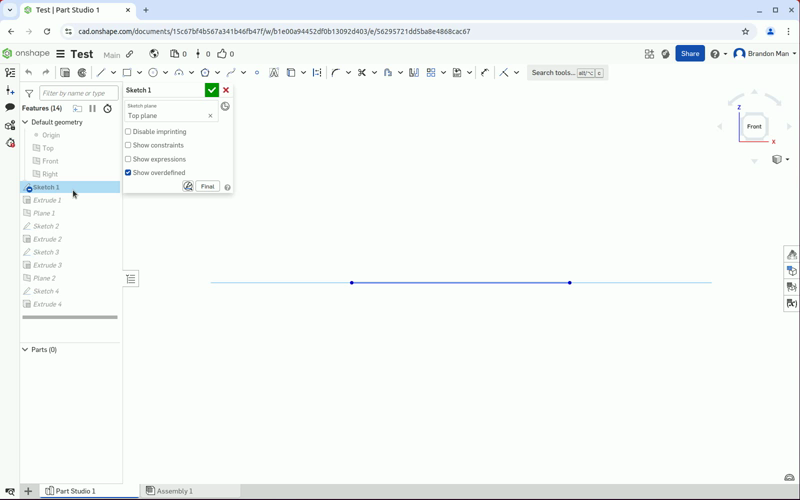
mouse_move(229, 92)
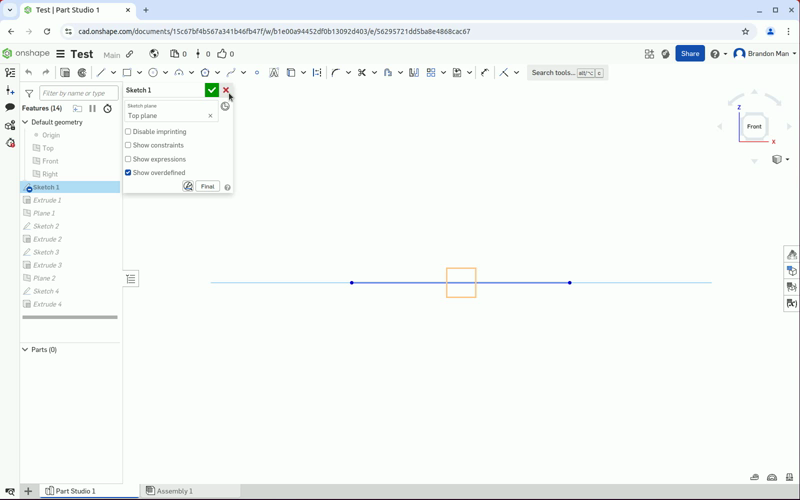
click(229, 92)
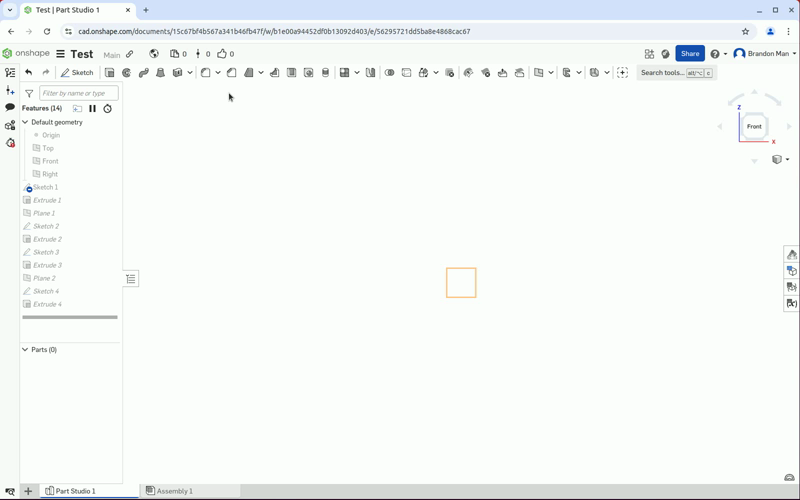
key(shift+s)
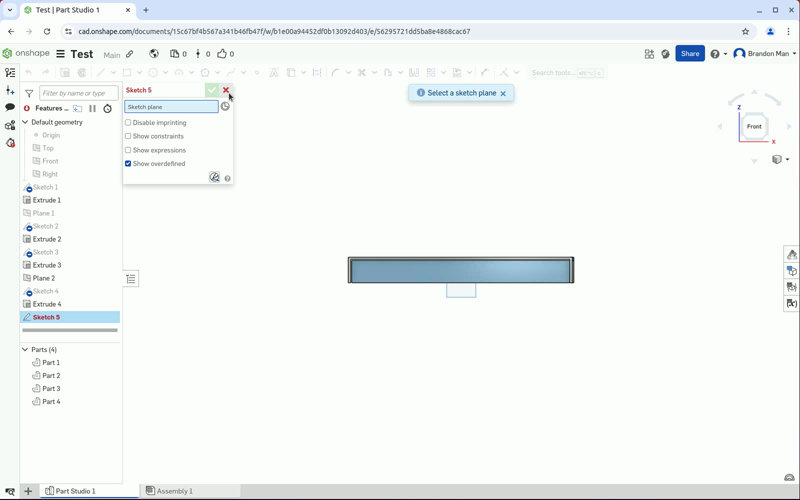
mouse_move(73, 280)
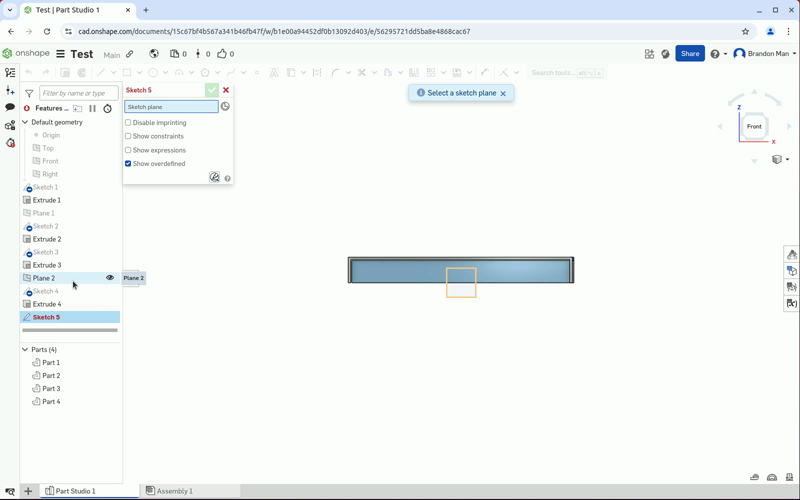
click(73, 280)
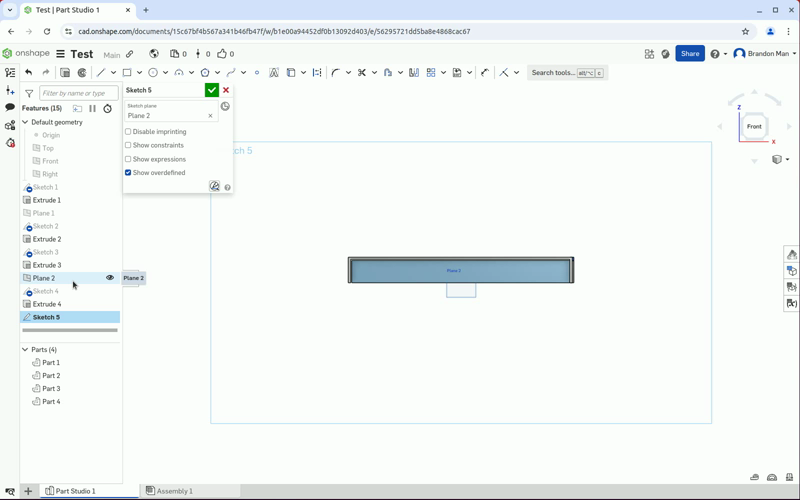
mouse_move(73, 352)
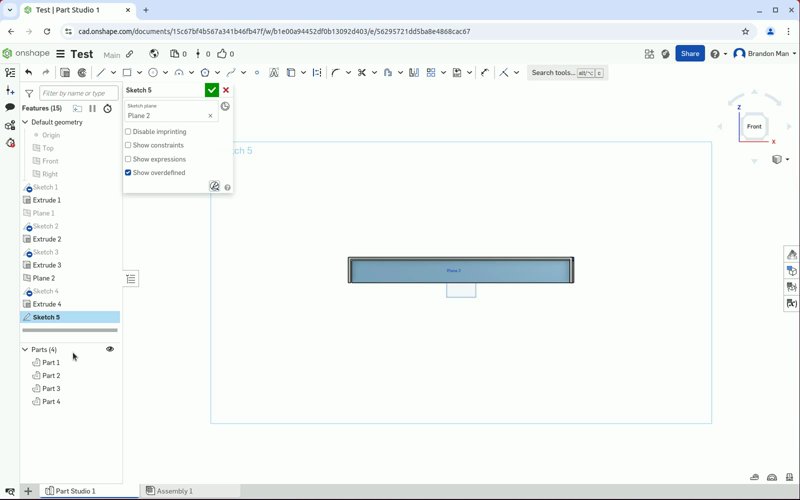
key(y)
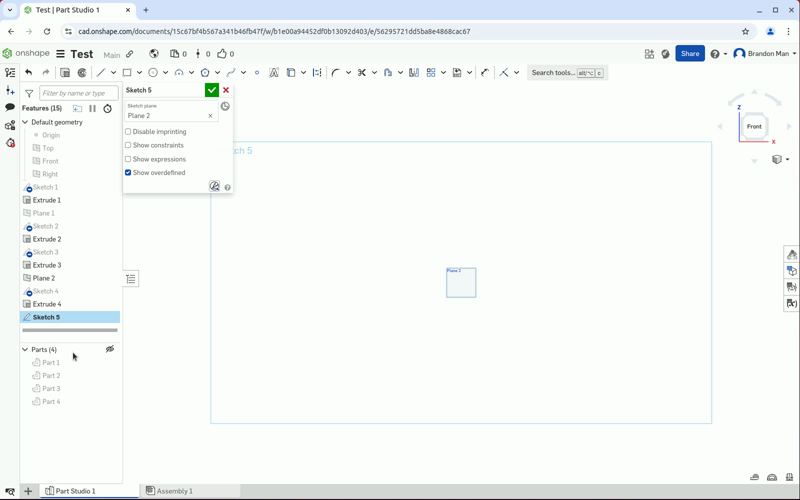
key(l)
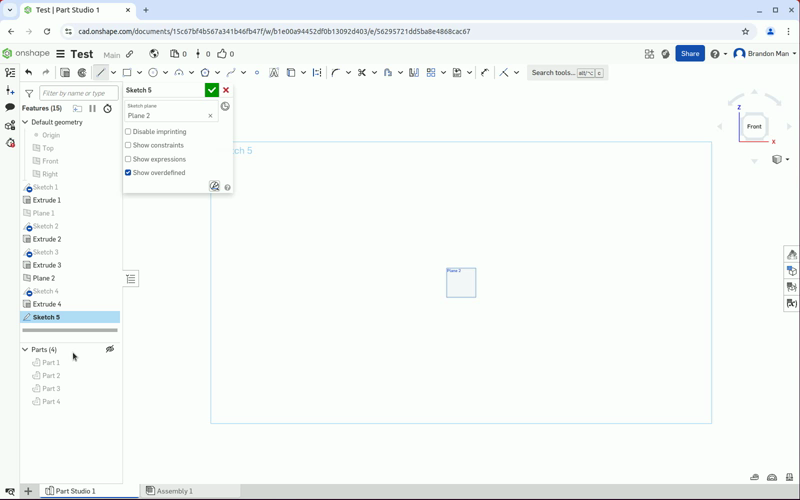
key_down(shift)
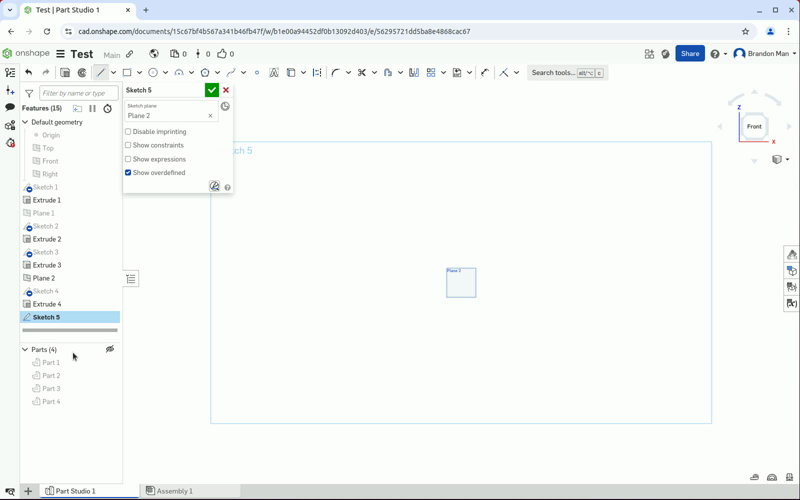
mouse_move(351, 282)
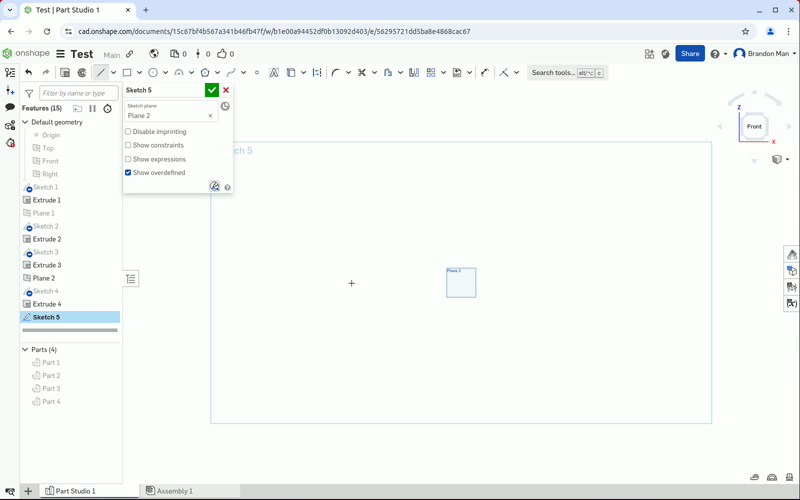
click(351, 282)
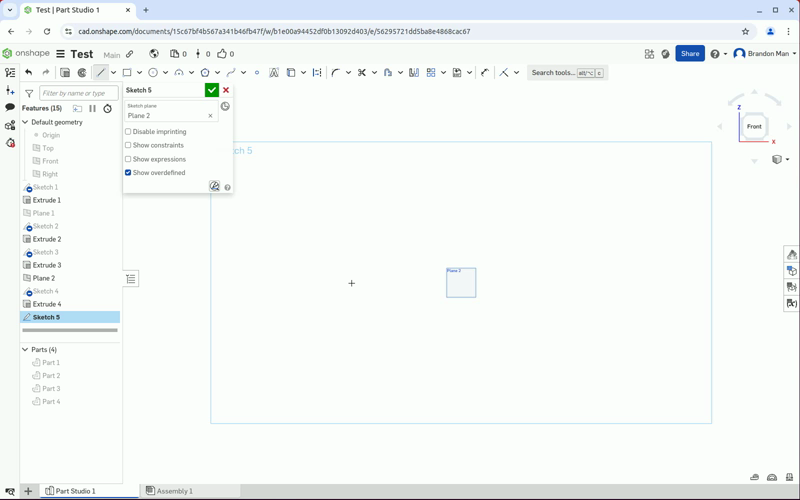
key_up(shift)
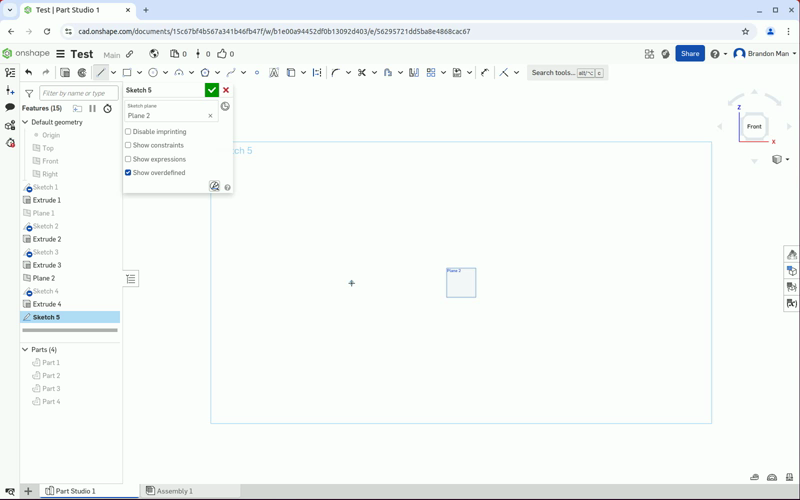
key_down(shift)
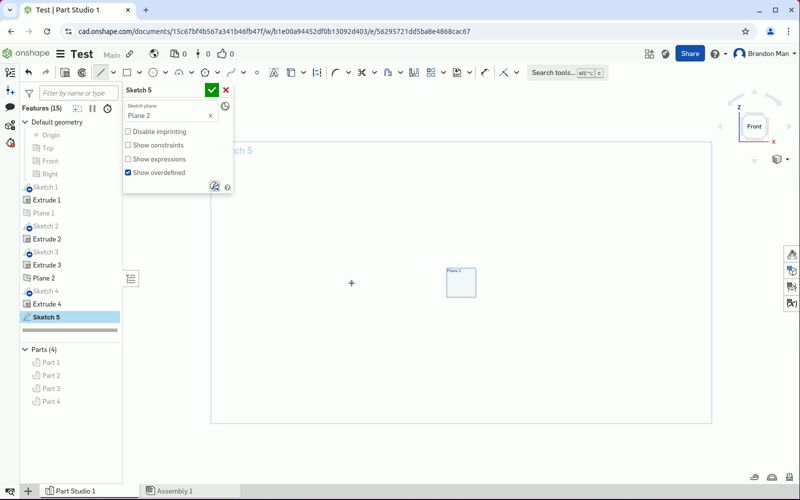
mouse_move(569, 282)
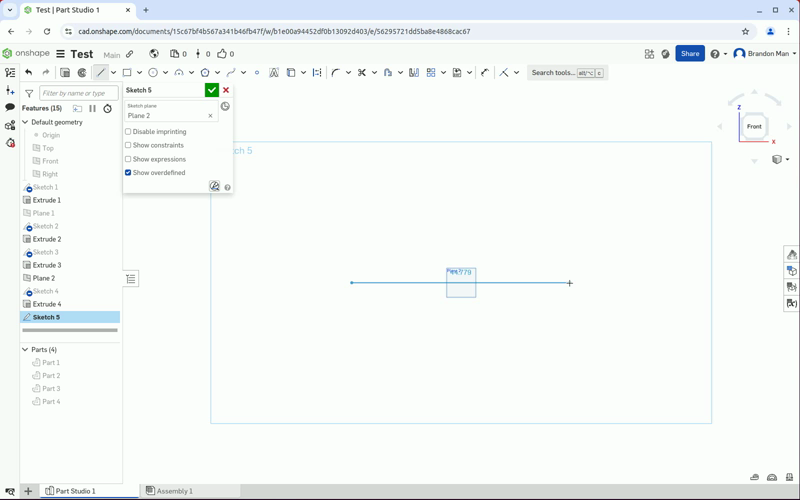
click(569, 282)
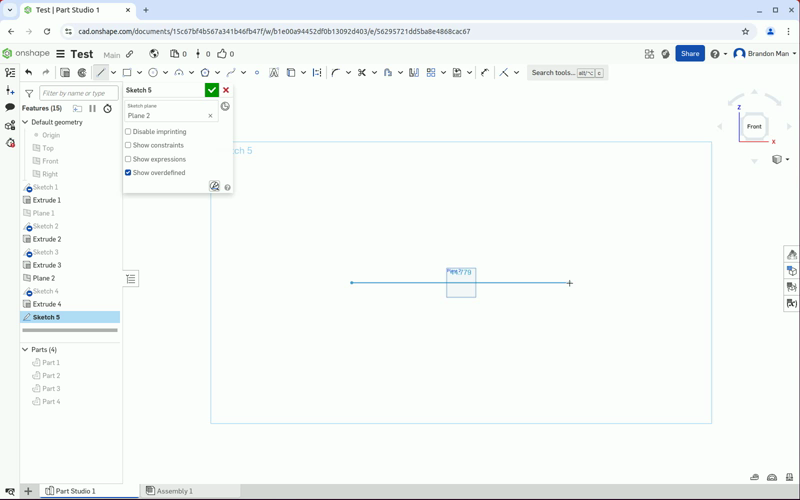
key_up(shift)
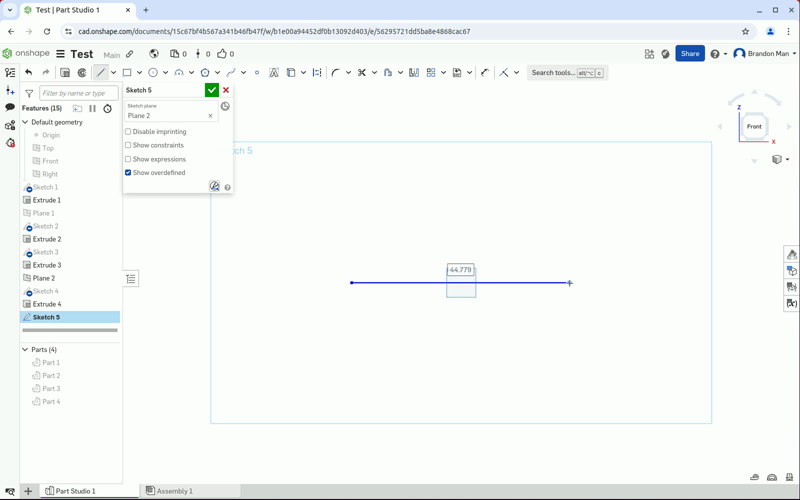
key_down(shift)
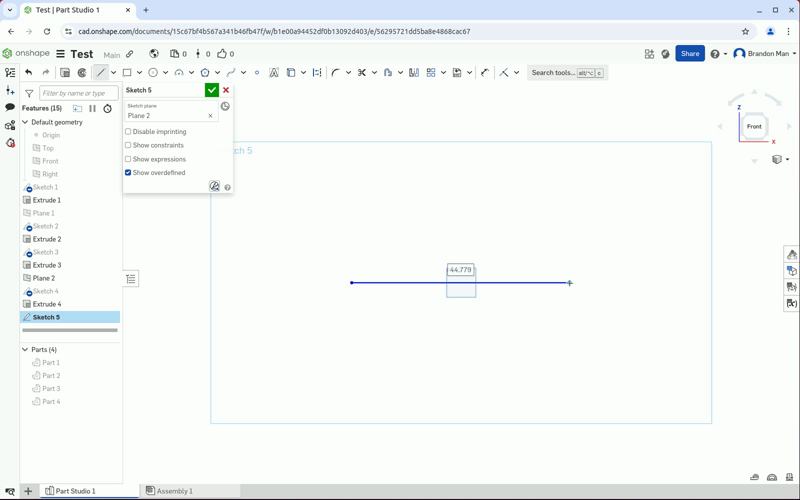
mouse_move(589, 282)
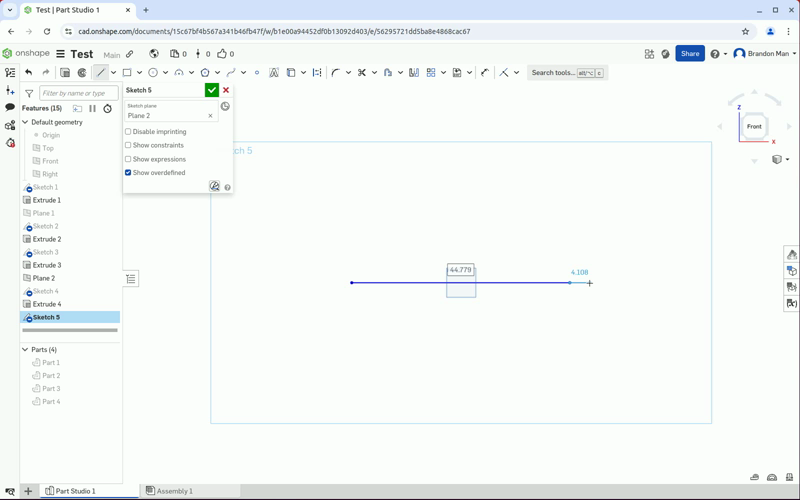
mouse_move(569, 260)
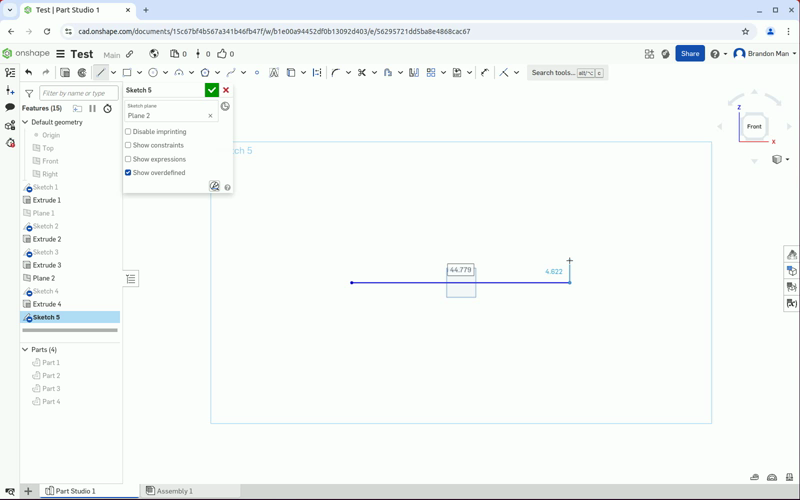
click(569, 260)
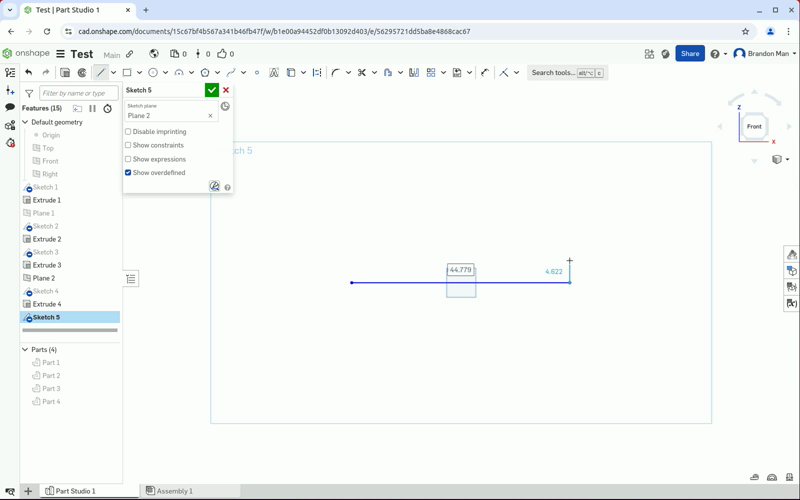
key_up(shift)
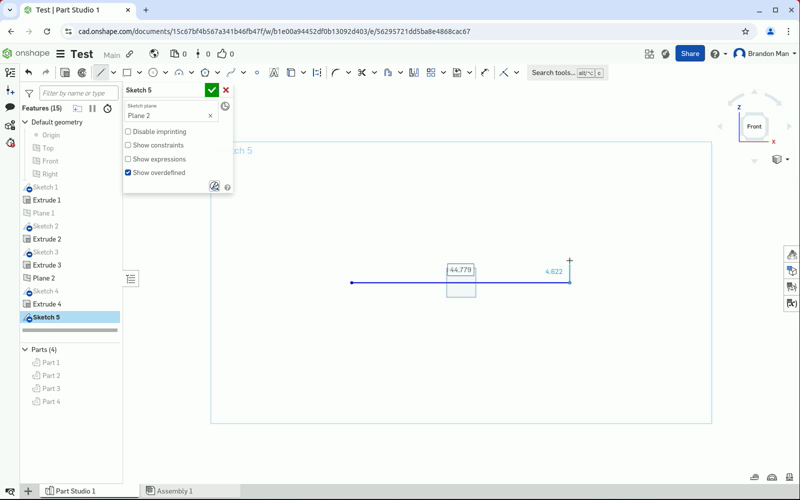
key_down(shift)
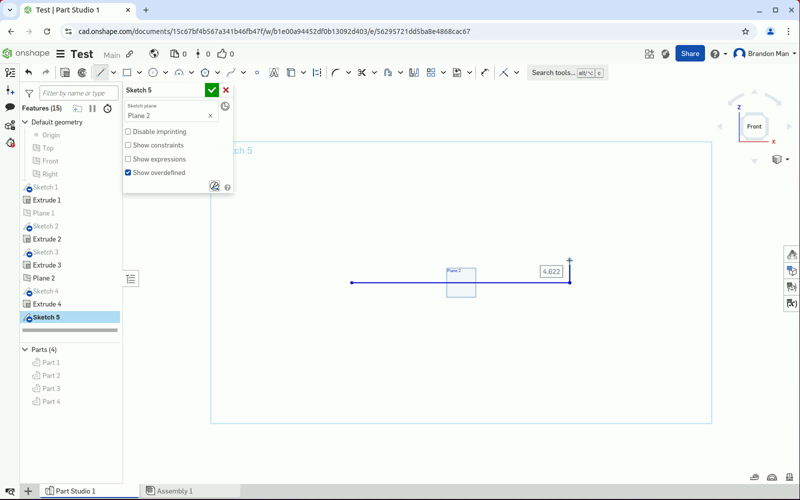
mouse_move(351, 260)
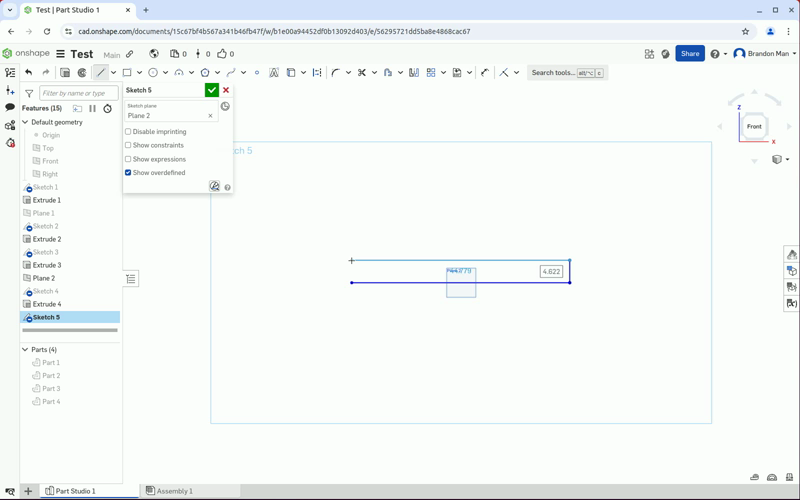
click(351, 260)
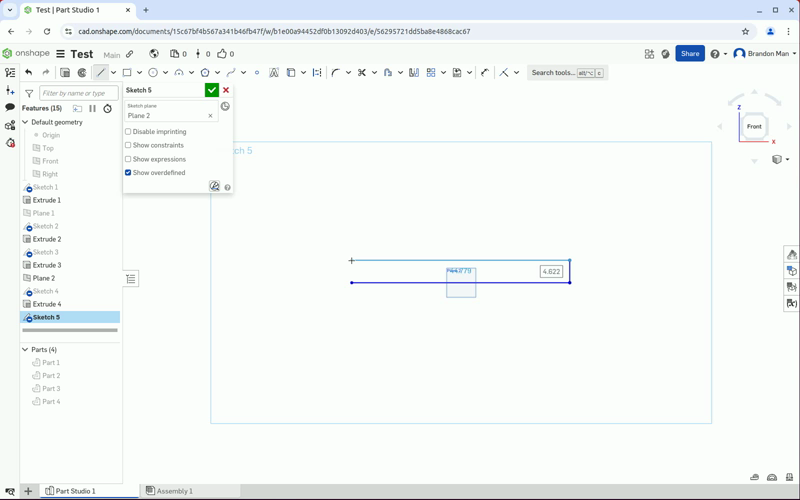
key_up(shift)
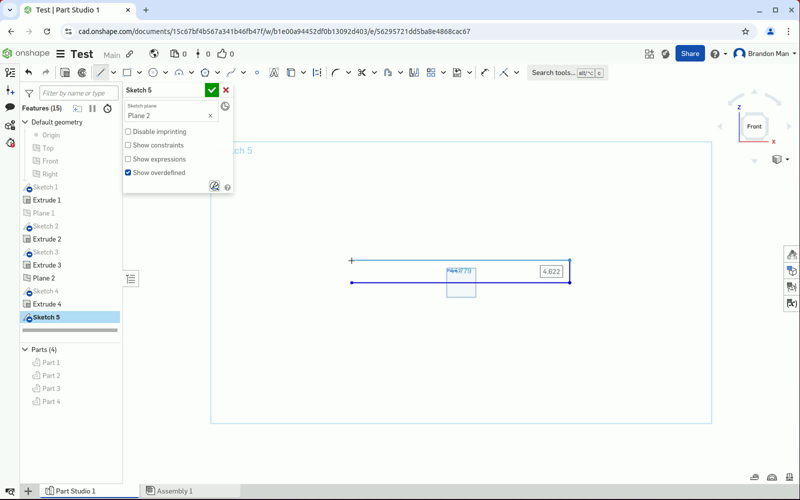
mouse_move(381, 260)
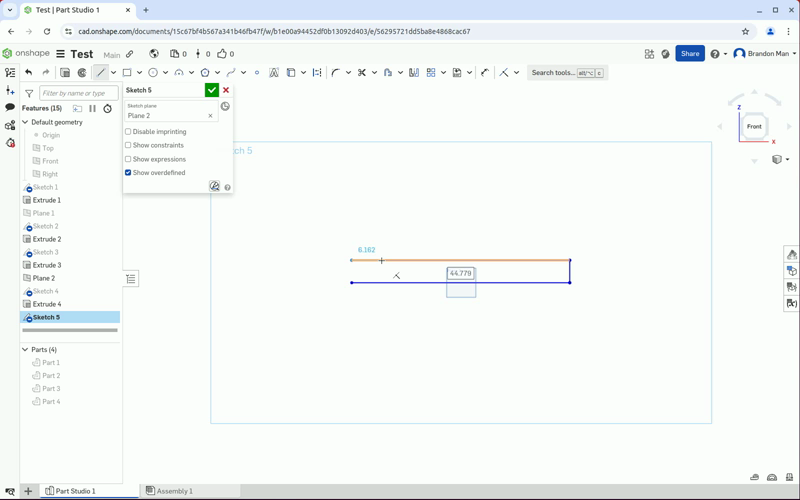
key_down(shift)
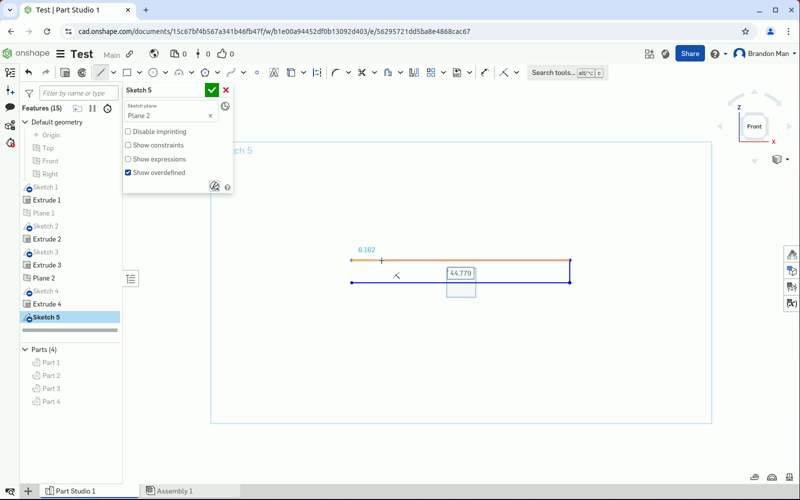
mouse_move(351, 282)
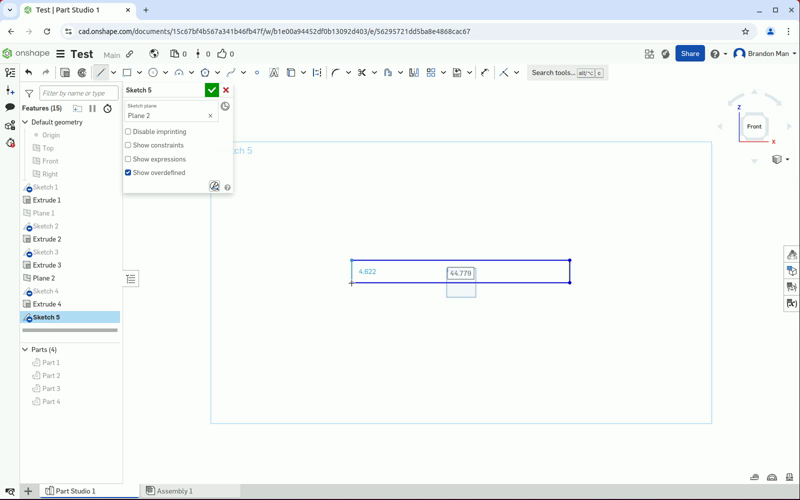
key_up(shift)
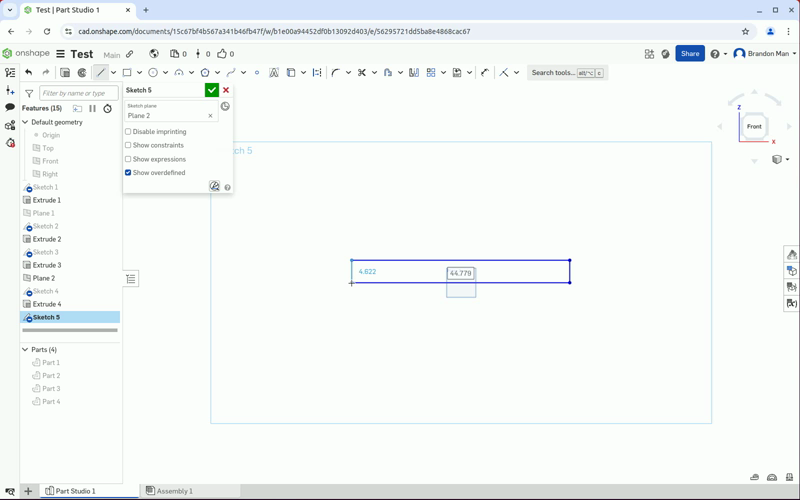
click(351, 282)
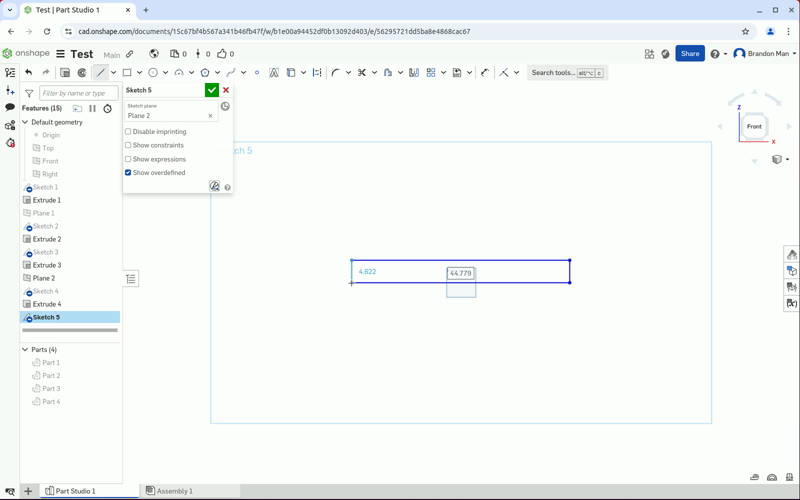
key(esc)
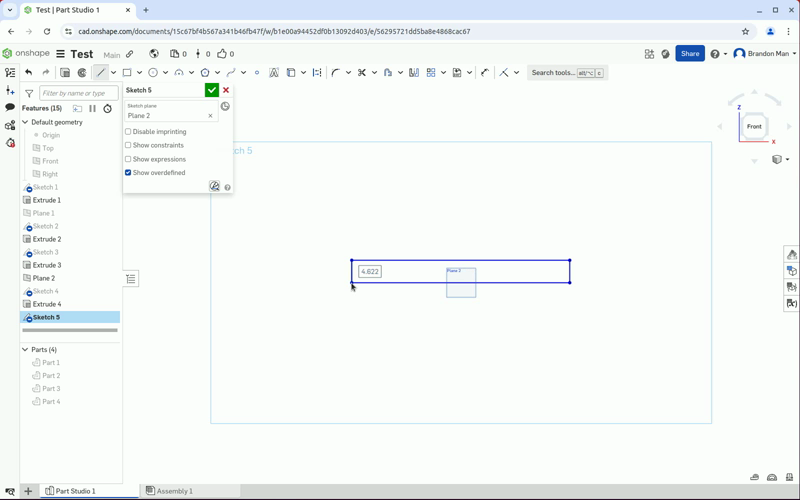
mouse_move(399, 267)
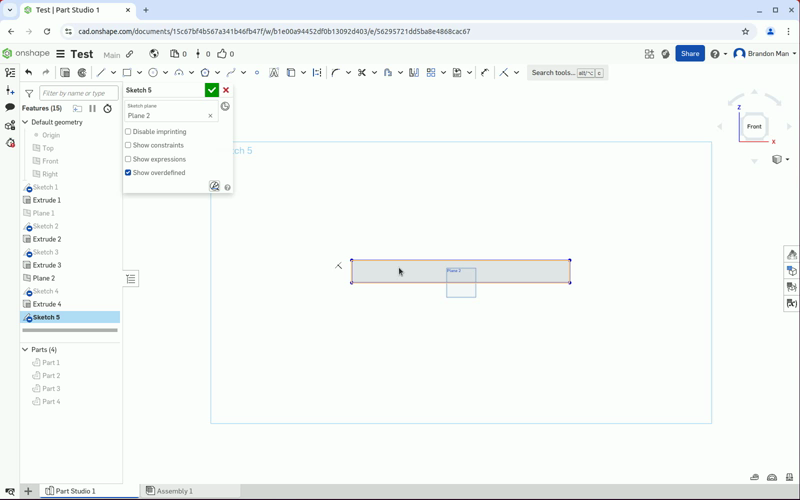
click(399, 267)
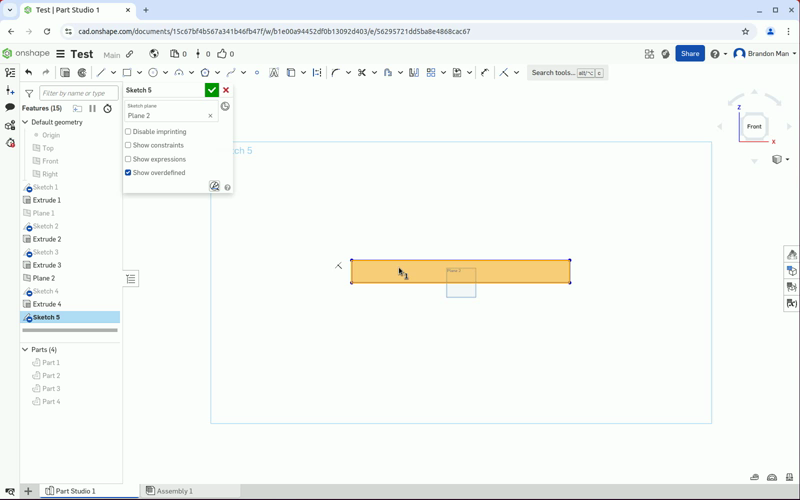
mouse_move(73, 352)
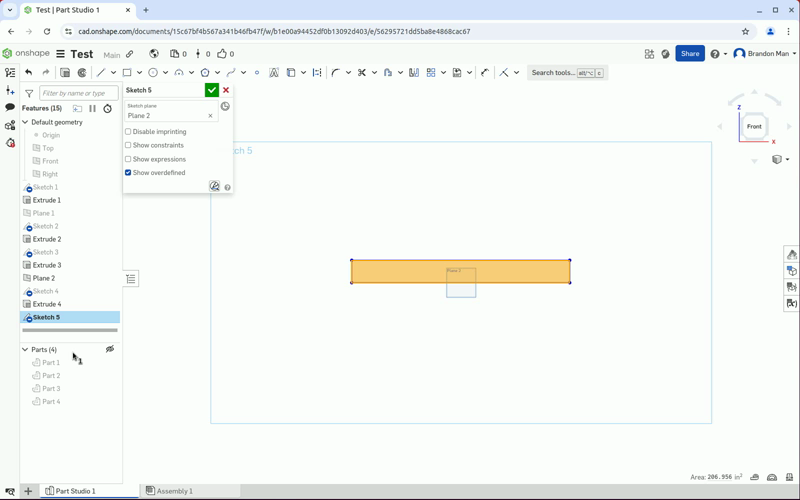
key(shift+y)
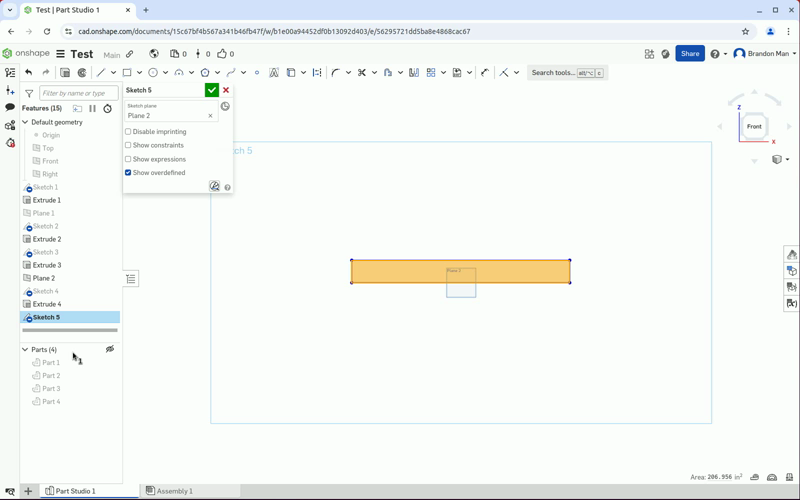
key(shift+e)
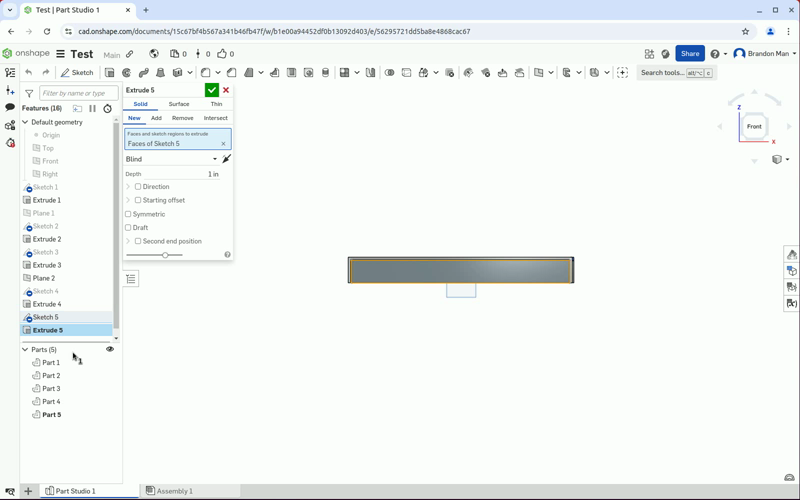
mouse_move(143, 106)
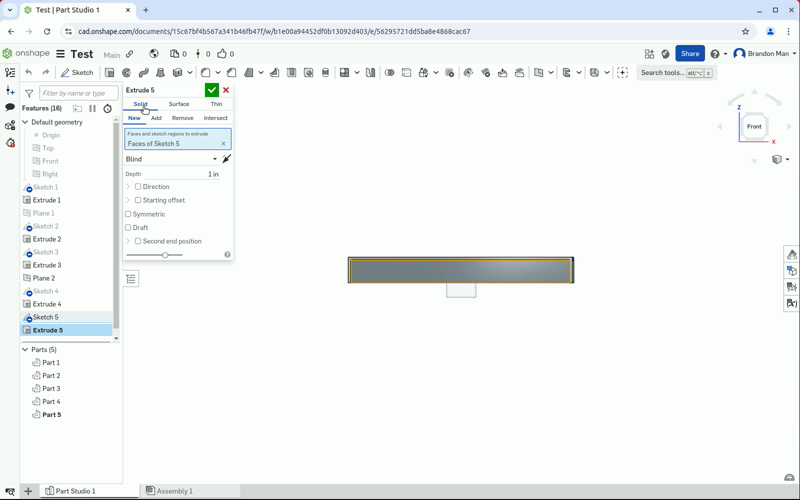
click(143, 106)
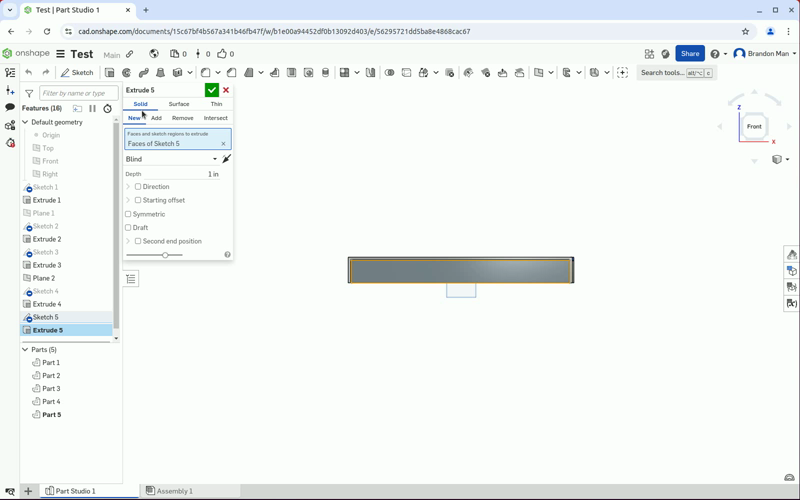
mouse_move(137, 120)
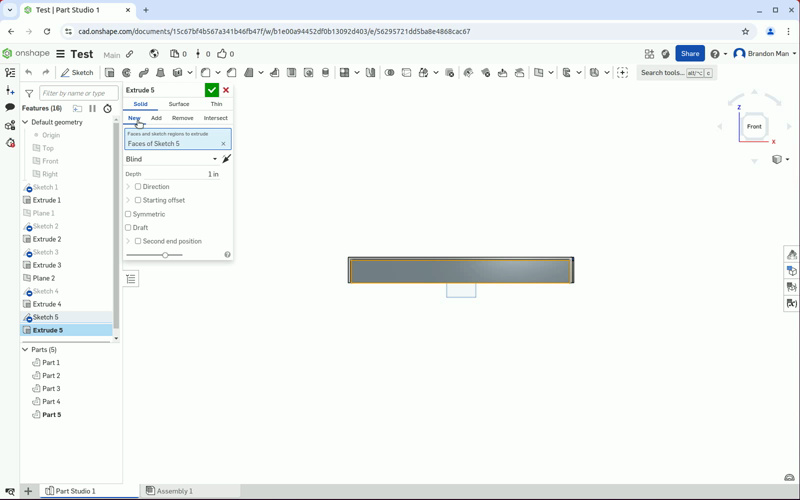
click(137, 120)
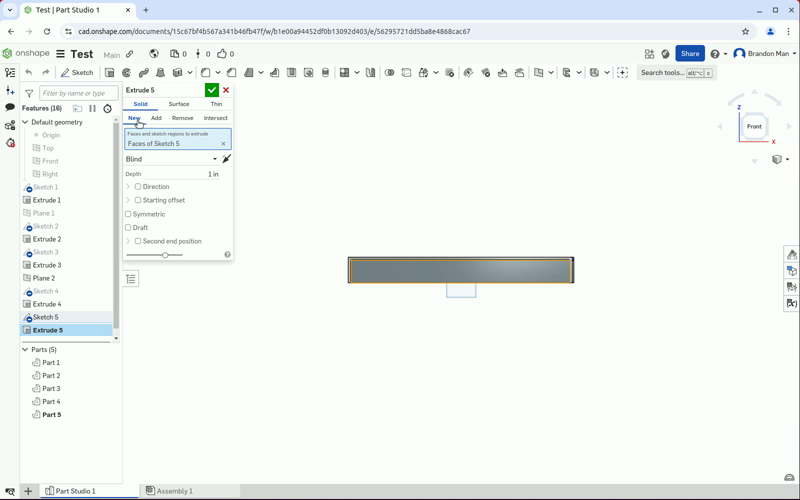
key(tab, 4)
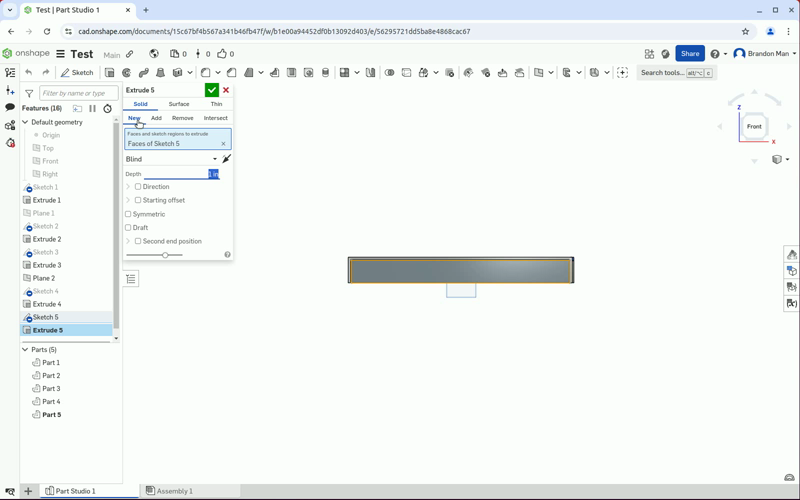
text(0.722)
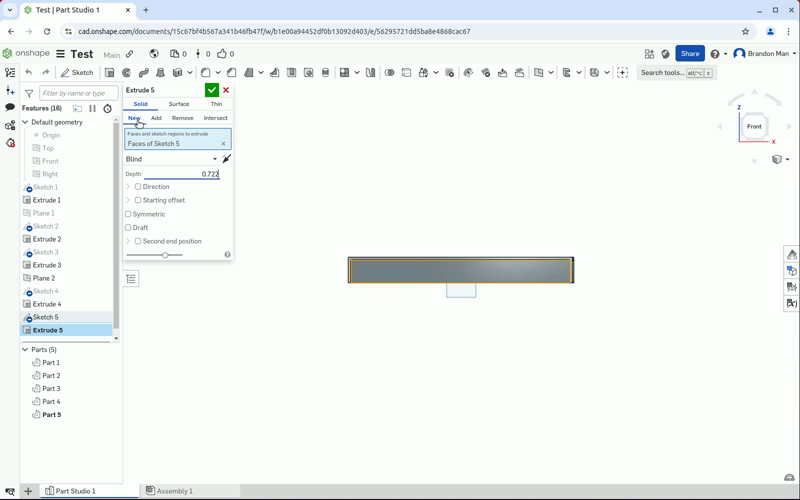
key(enter)
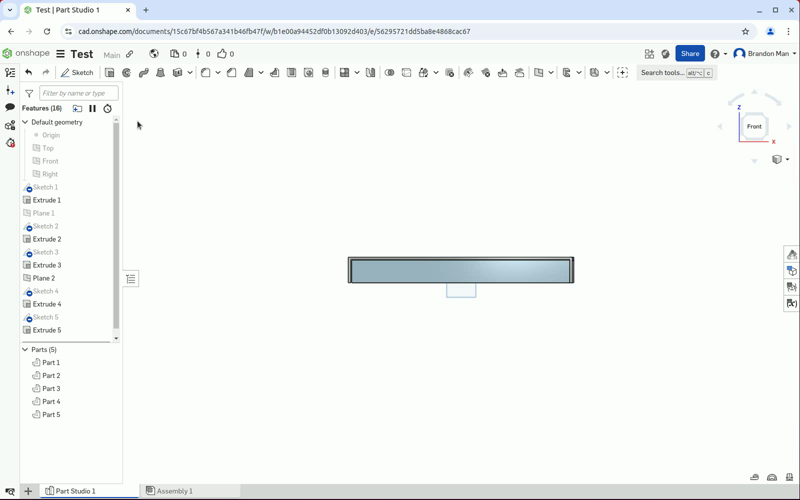
key(shift+h)
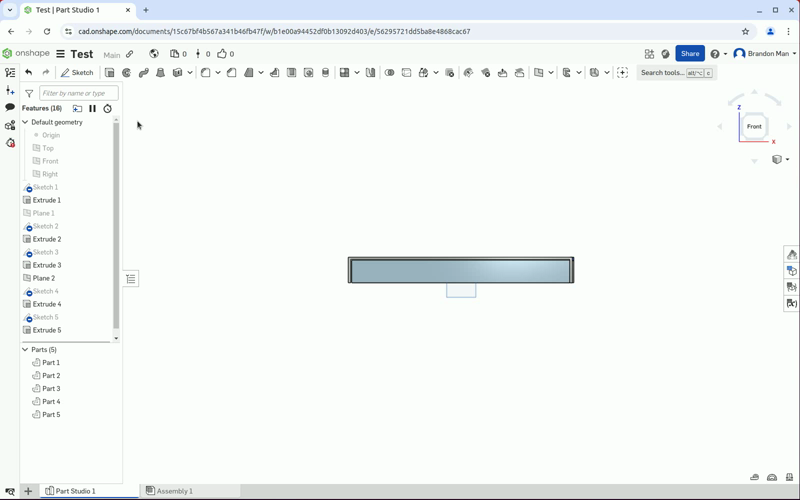
key(shift+h)
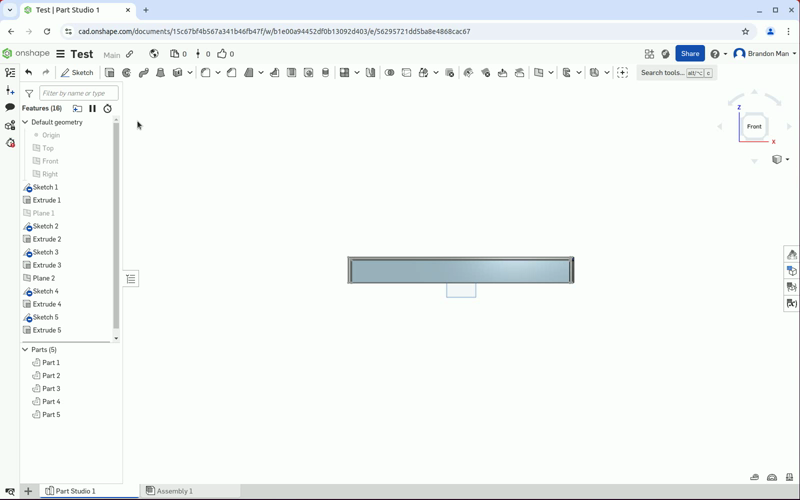
key(shift+7)
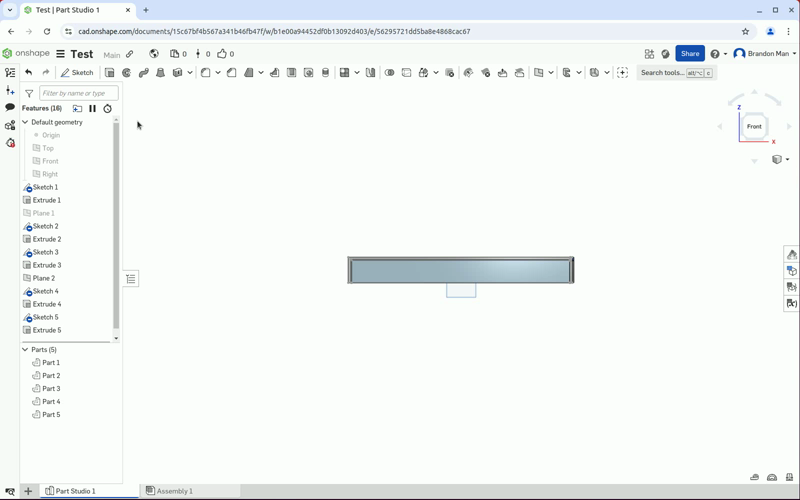
key(left, 2)
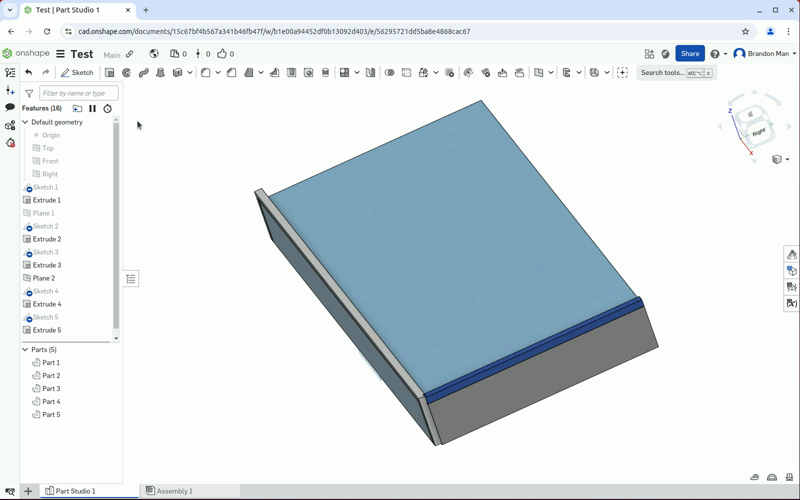
key(down, 2)
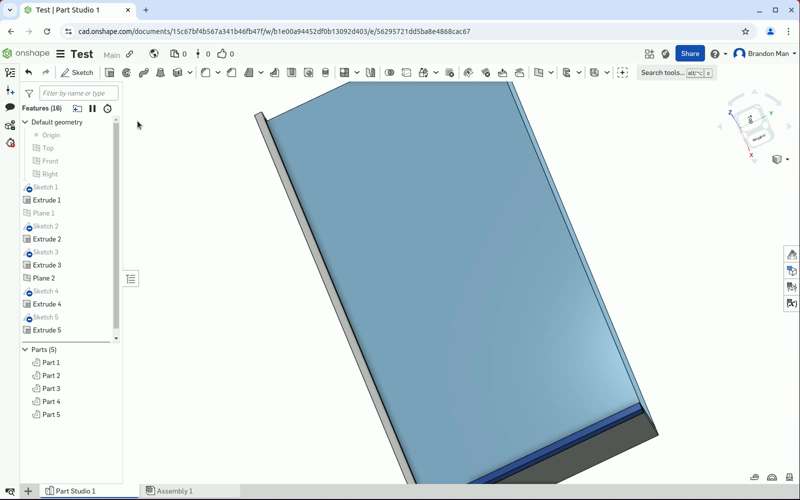
key(up, 2)
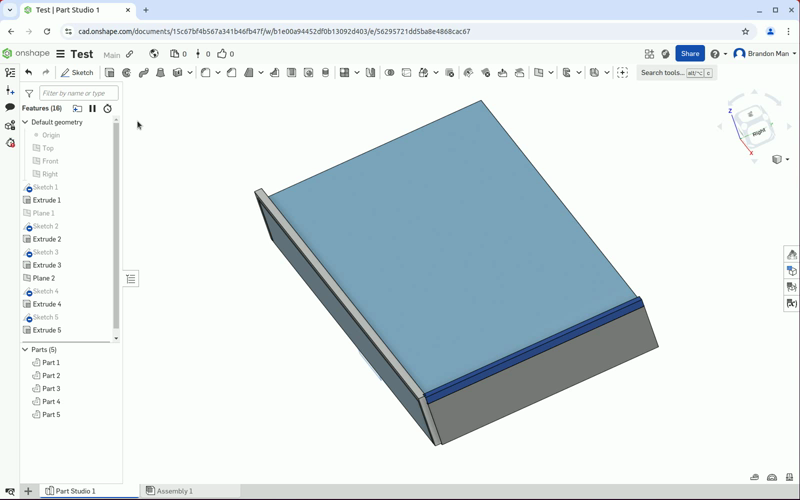
key(right, 2)
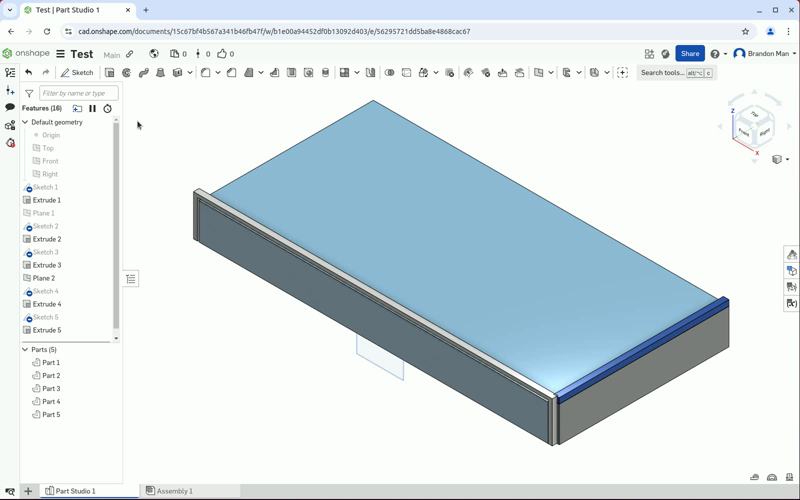
mouse_move(69, 189)
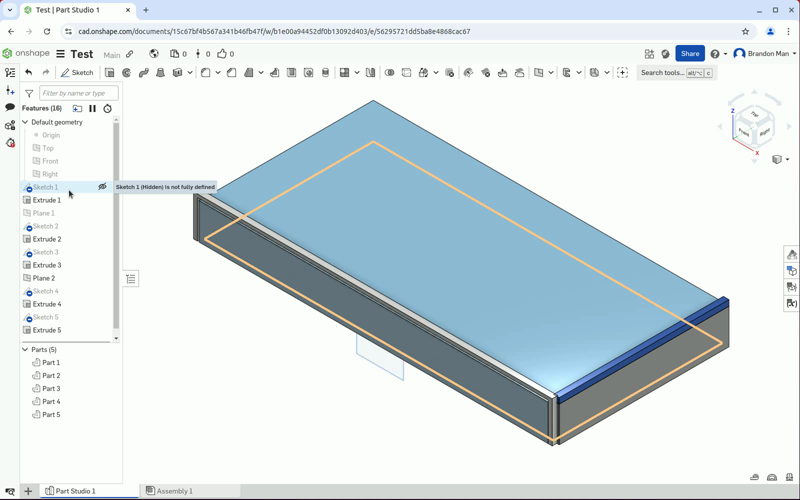
click(69, 189)